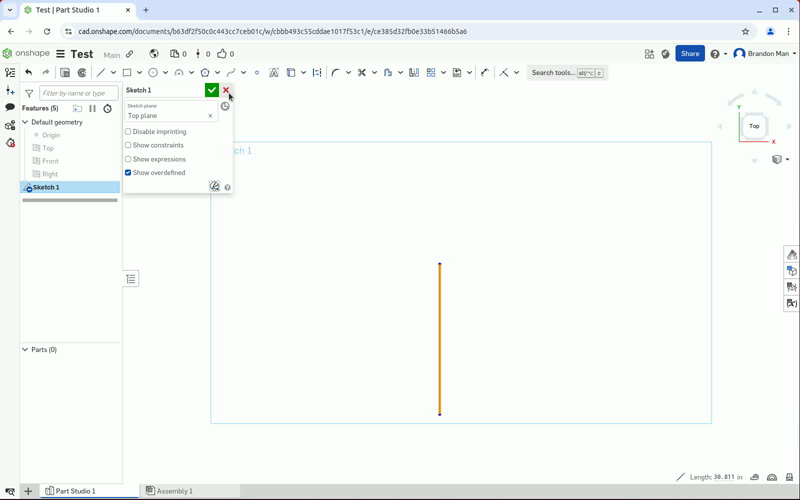
key(shift+h)
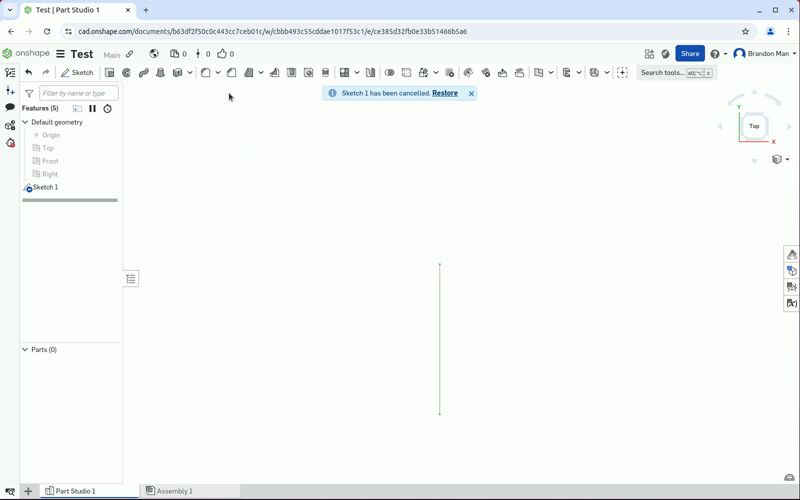
key(shift+s)
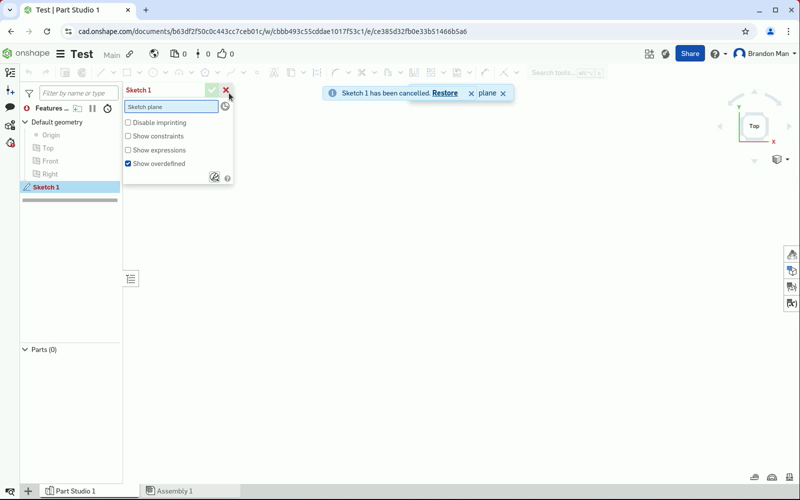
mouse_move(73, 150)
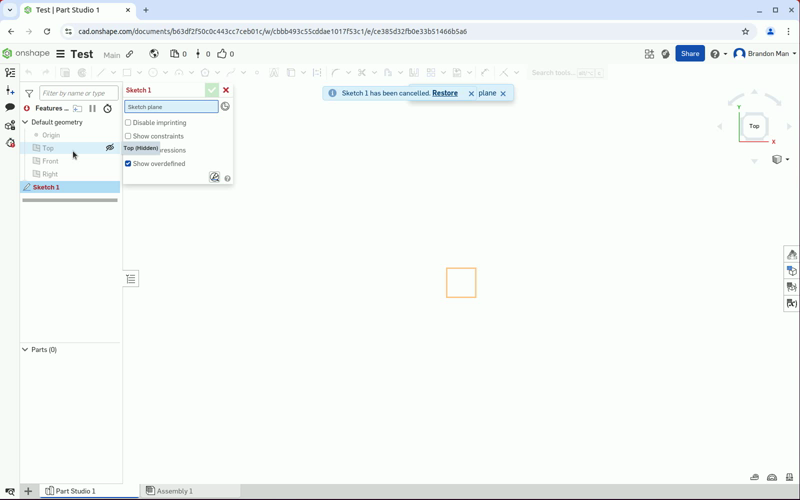
click(73, 150)
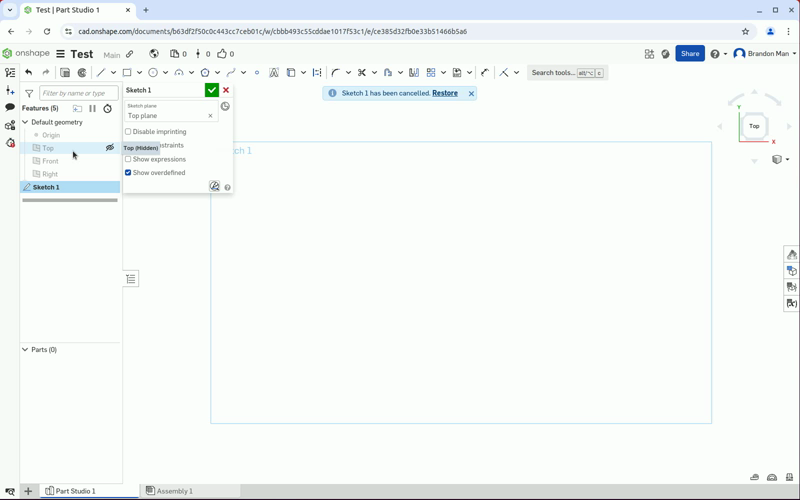
mouse_move(73, 352)
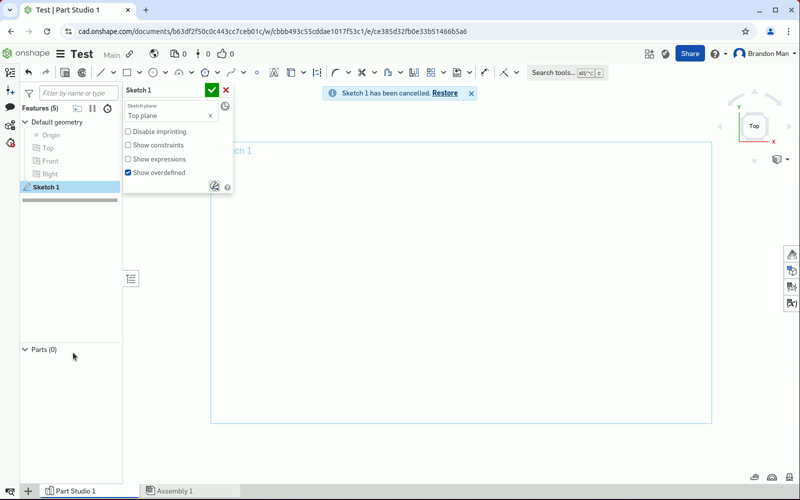
key(y)
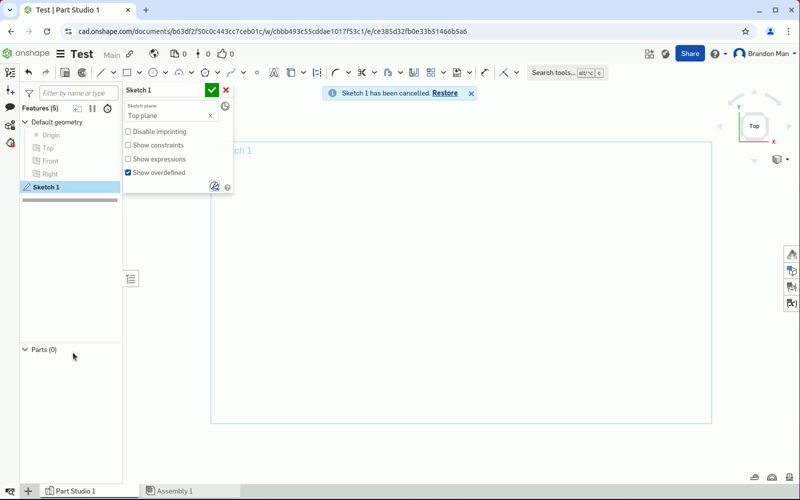
key(l)
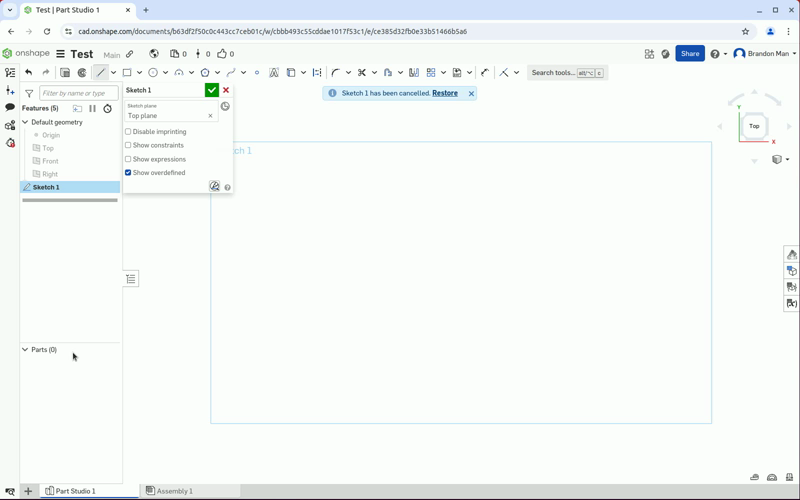
key_down(shift)
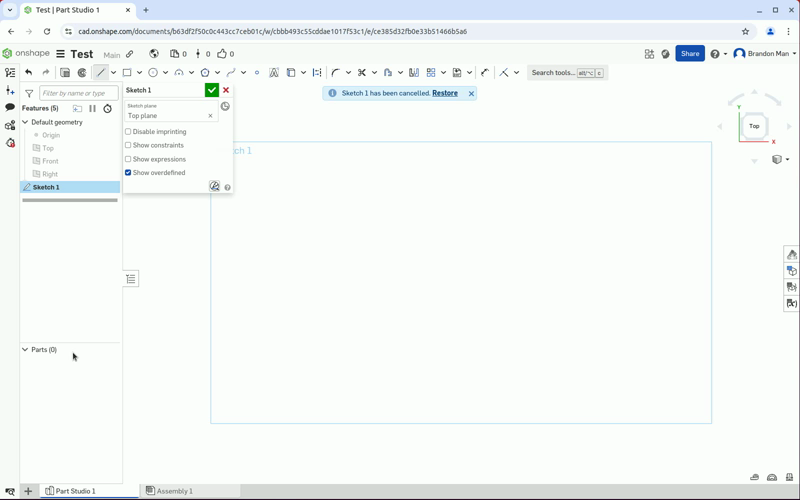
mouse_move(458, 282)
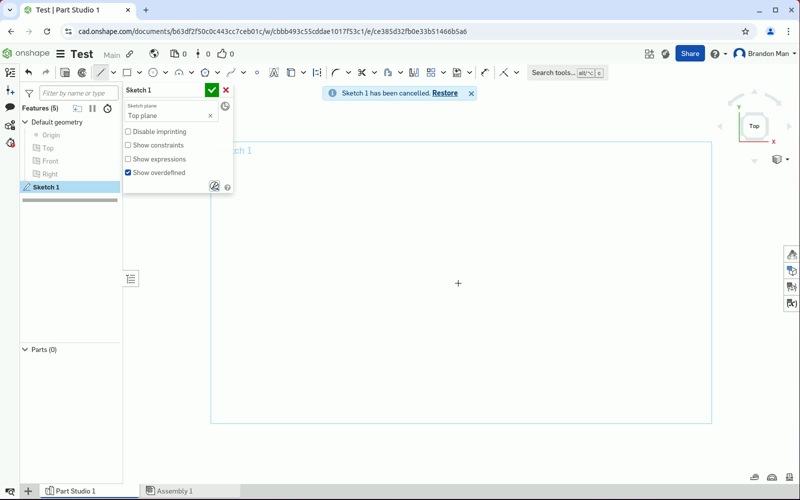
click(458, 282)
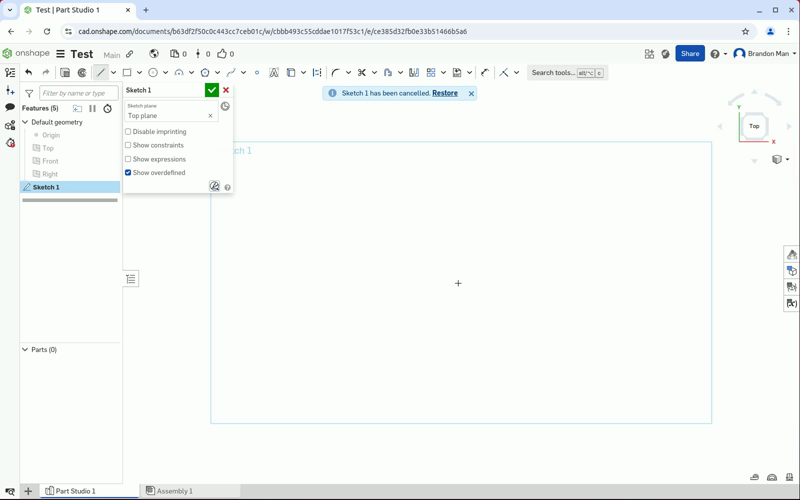
key_up(shift)
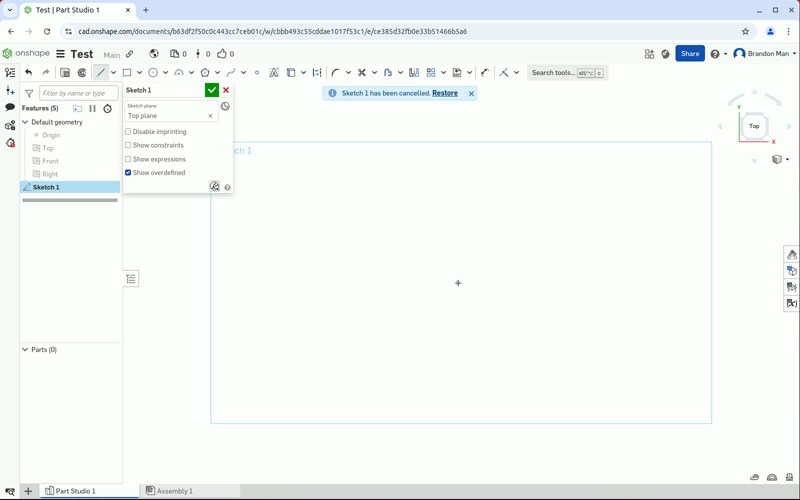
key_down(shift)
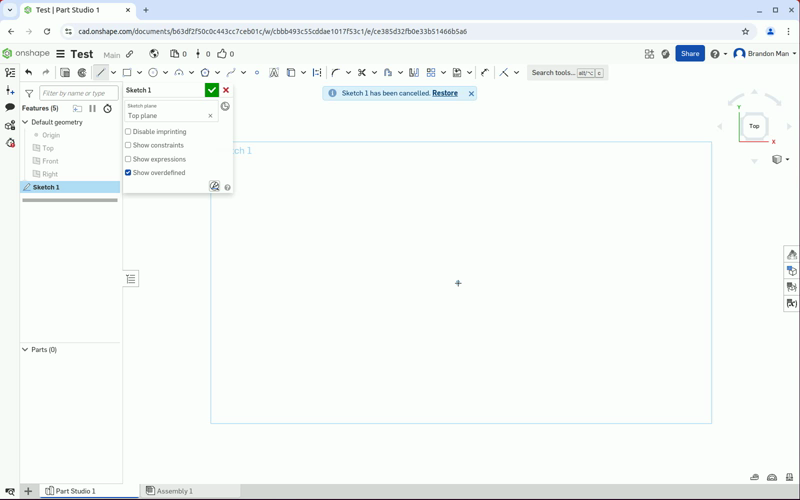
mouse_move(488, 282)
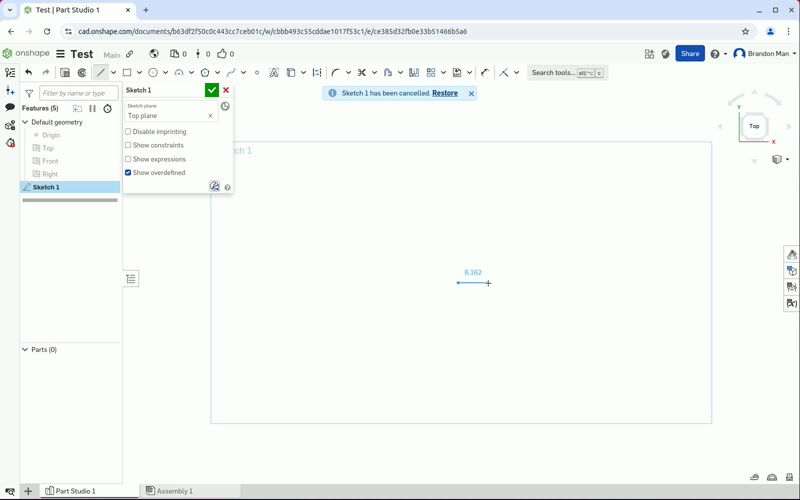
mouse_move(460, 282)
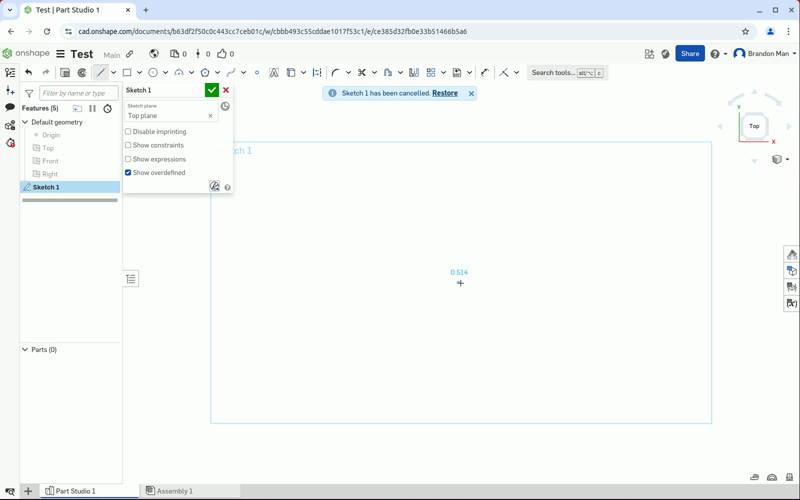
scroll(6)
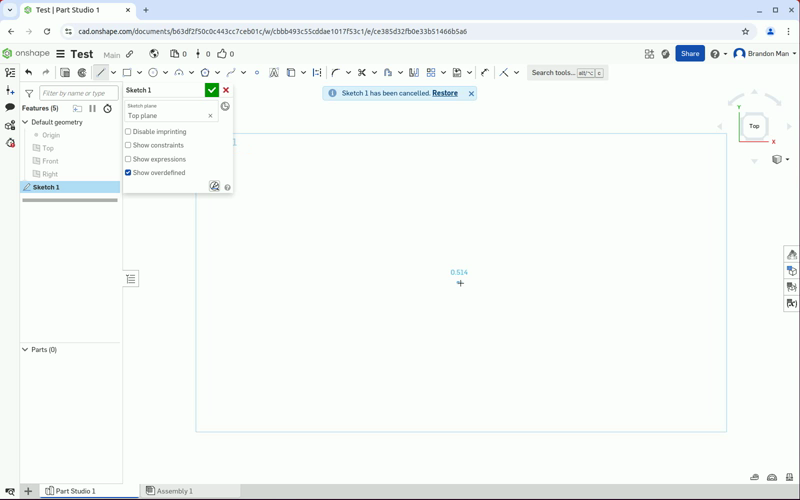
scroll(6)
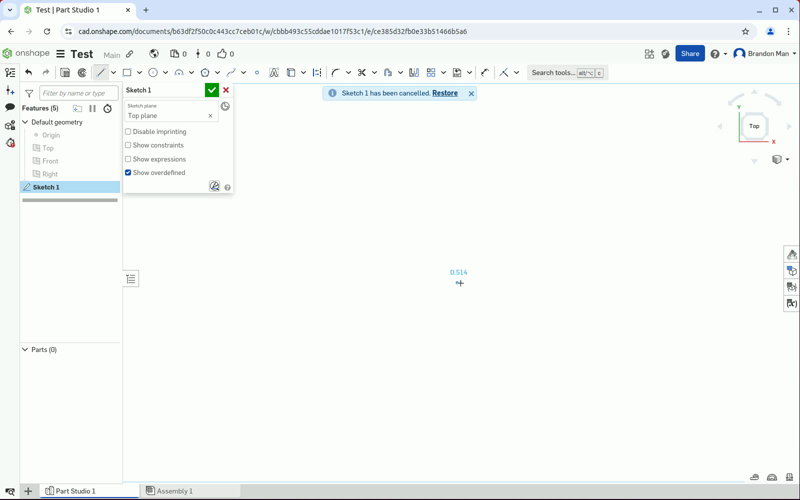
scroll(6)
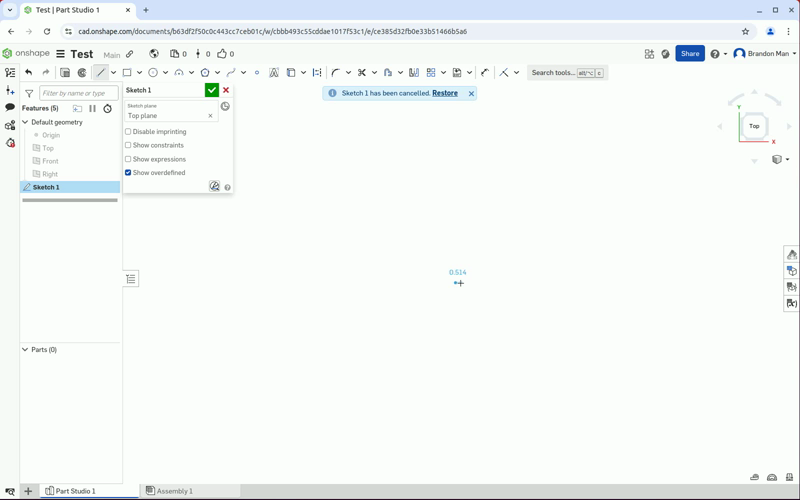
scroll(6)
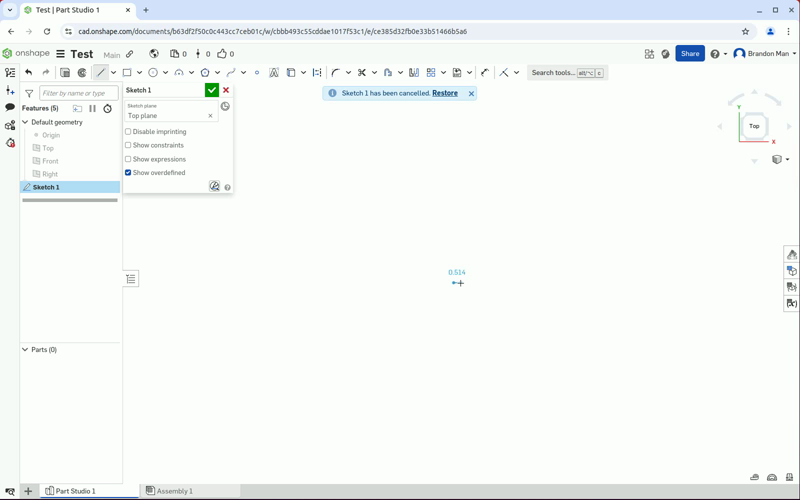
scroll(6)
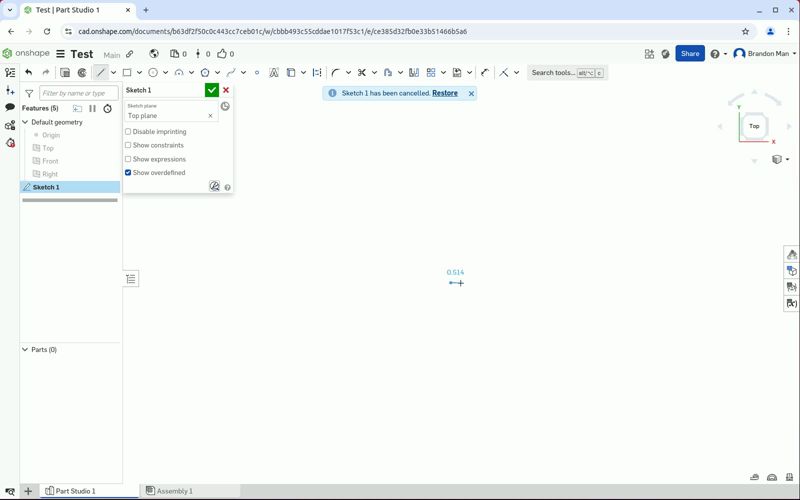
scroll(6)
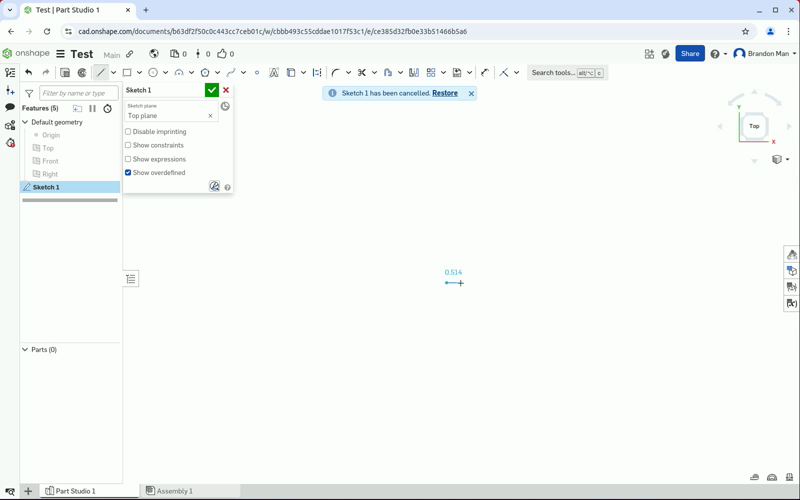
scroll(6)
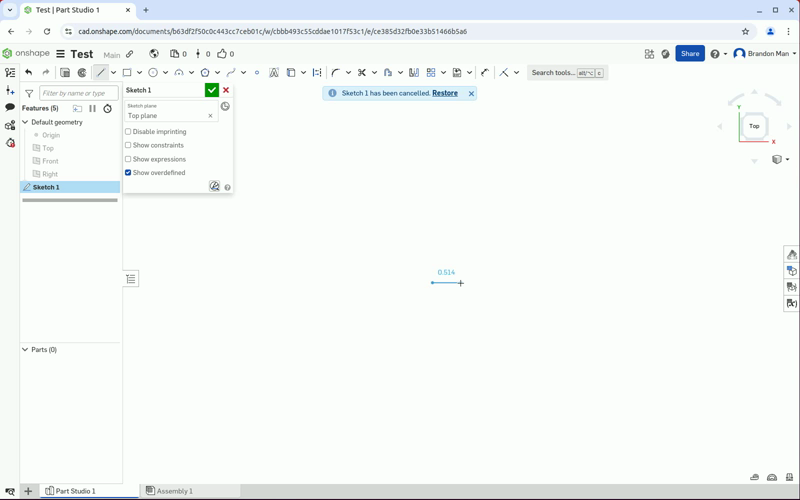
click(460, 282)
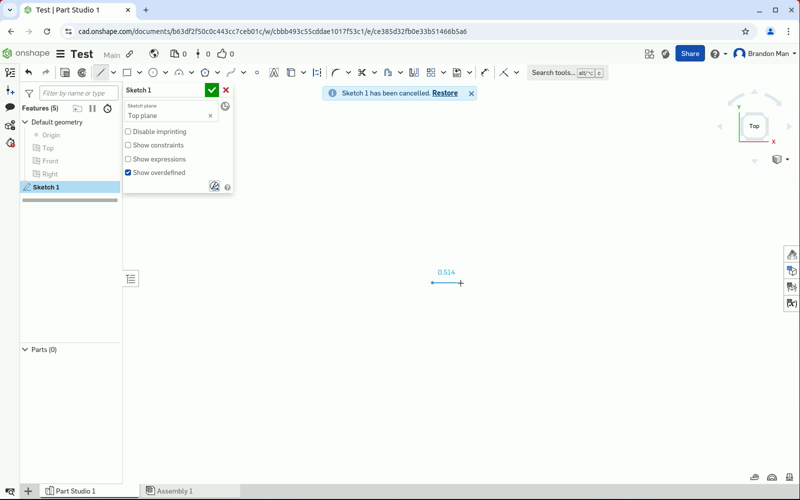
scroll(-6)
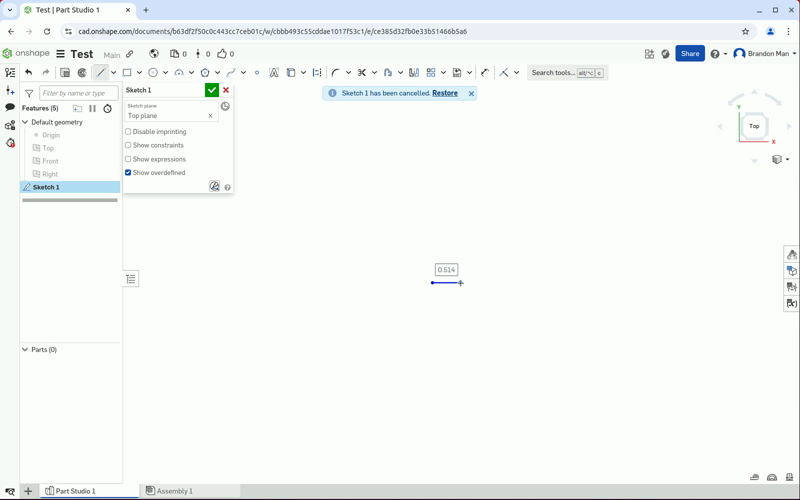
scroll(-6)
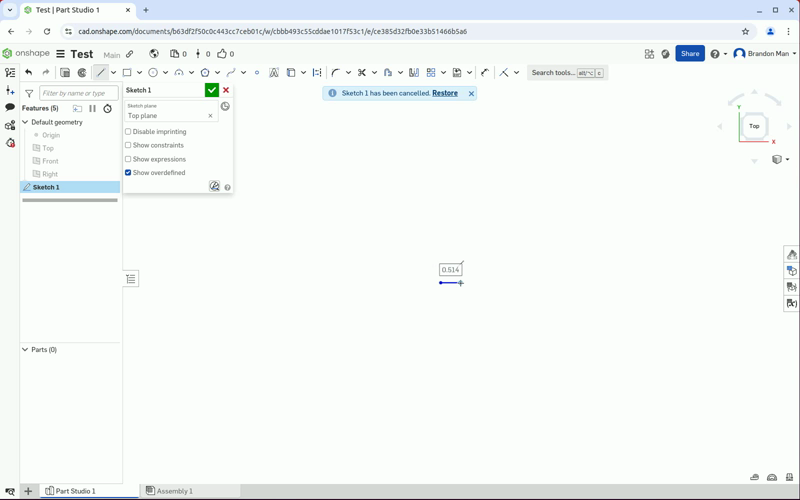
scroll(-6)
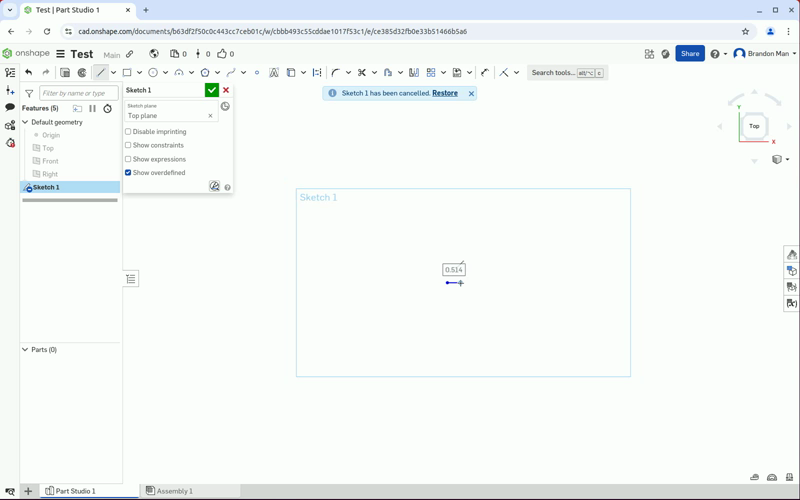
scroll(-6)
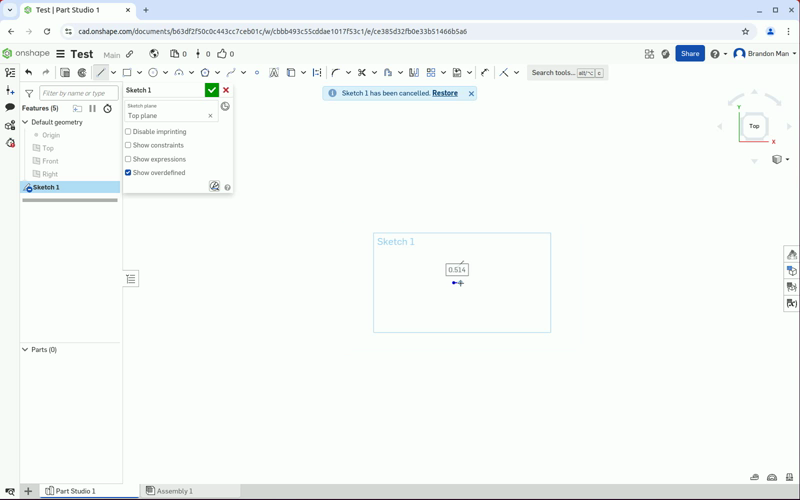
scroll(-6)
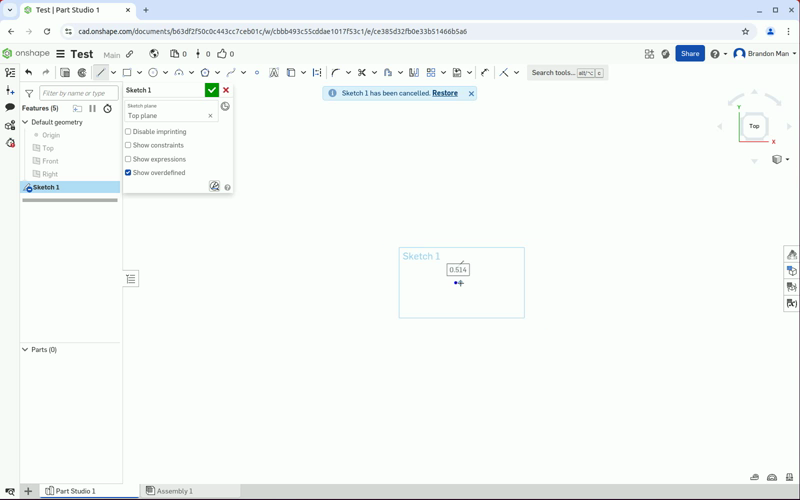
scroll(-6)
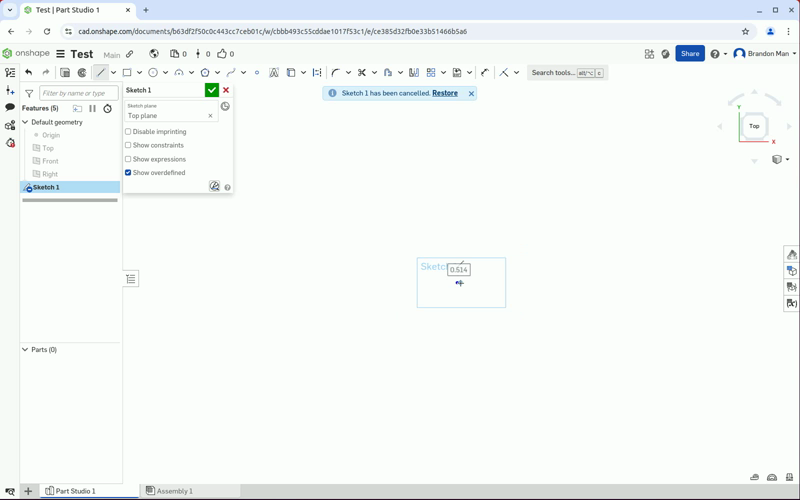
scroll(-6)
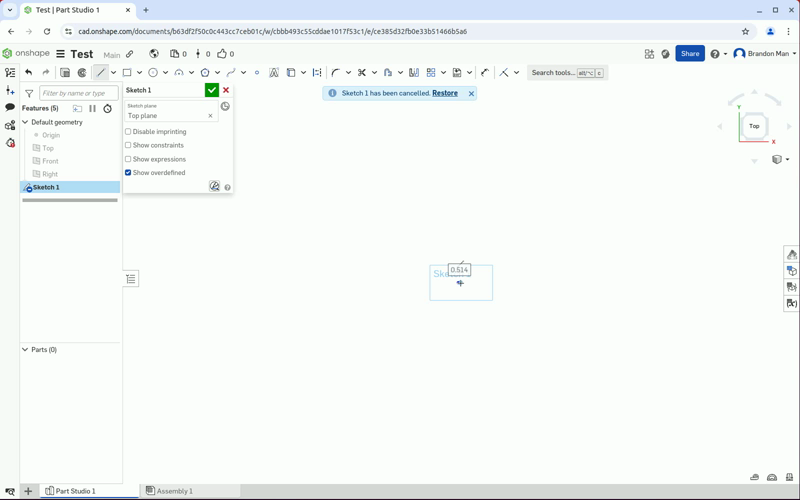
key_up(shift)
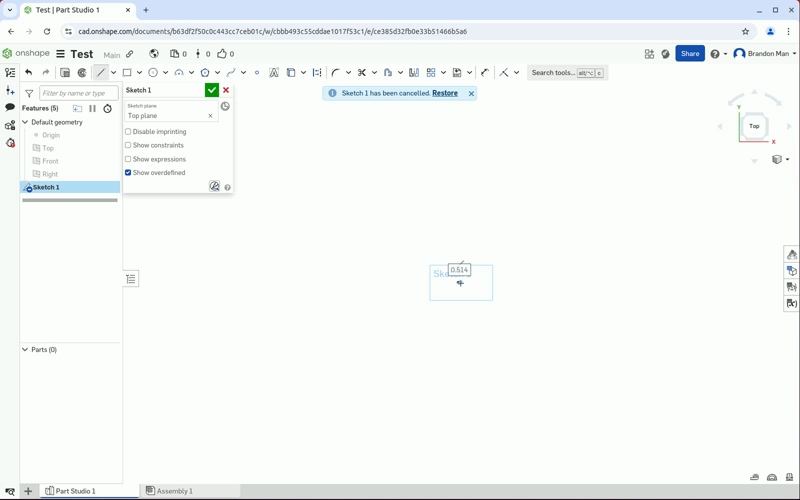
key_down(shift)
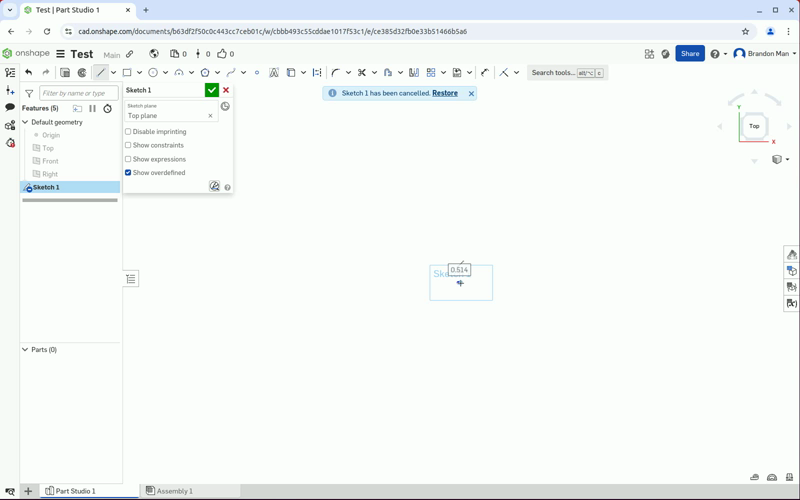
mouse_move(460, 170)
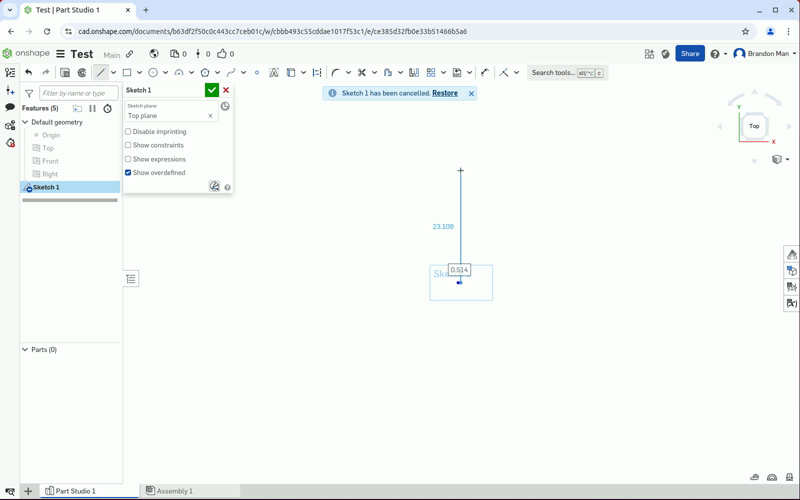
click(460, 170)
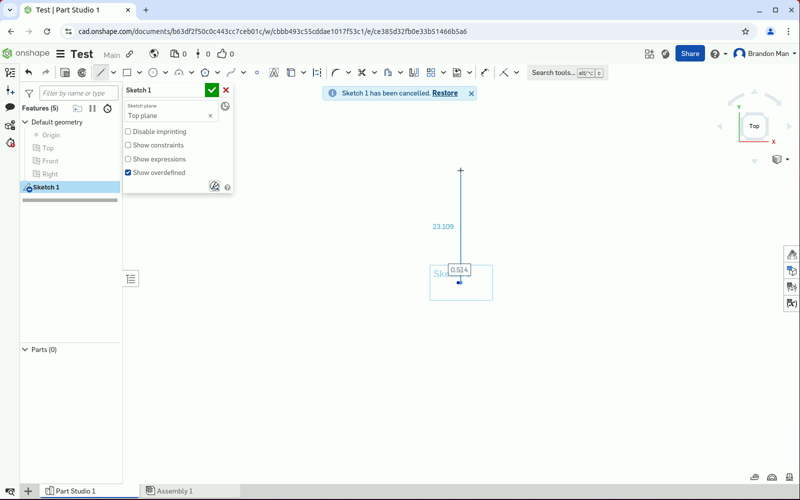
key_up(shift)
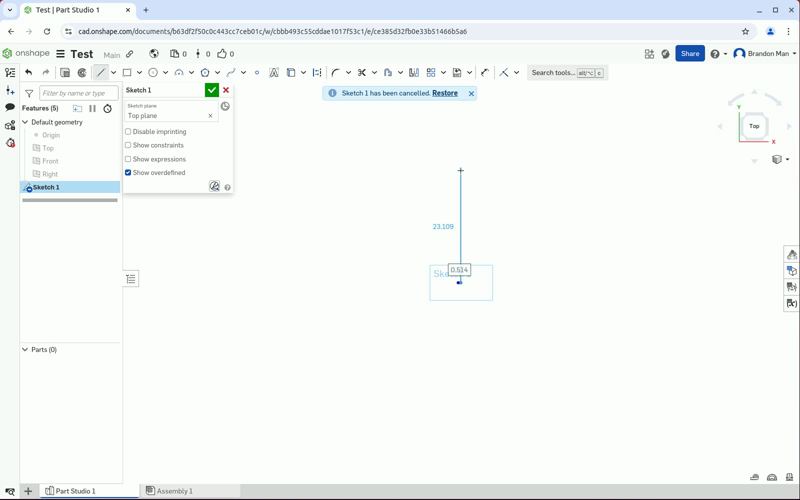
key_down(shift)
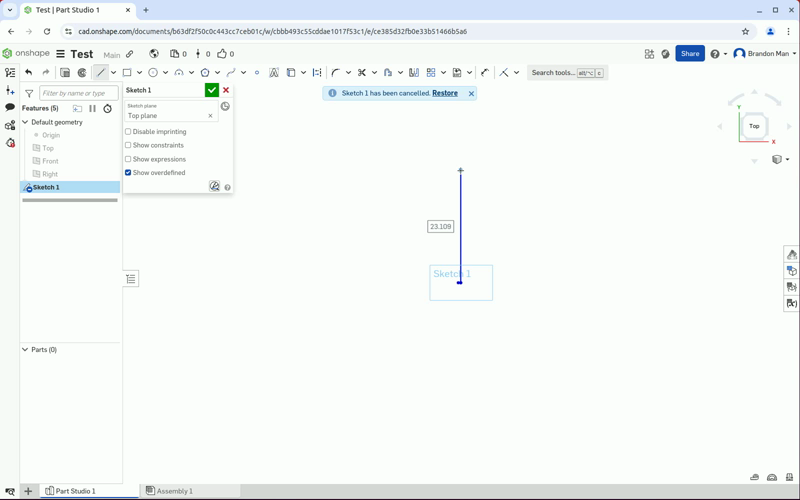
mouse_move(490, 170)
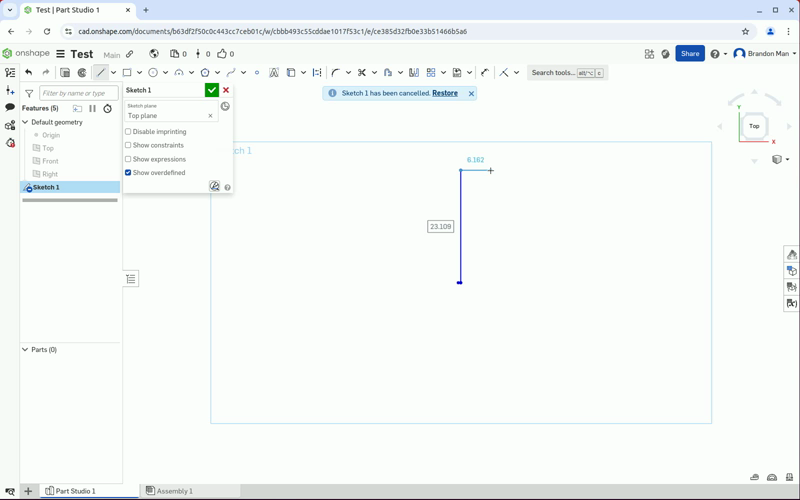
mouse_move(458, 170)
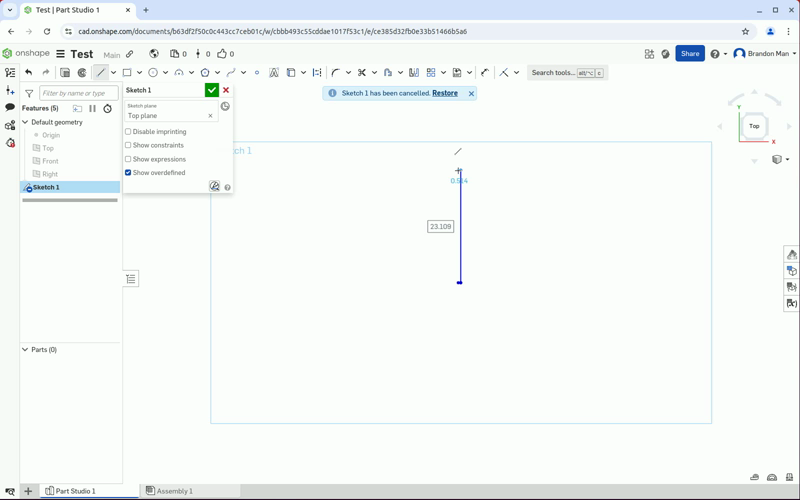
scroll(6)
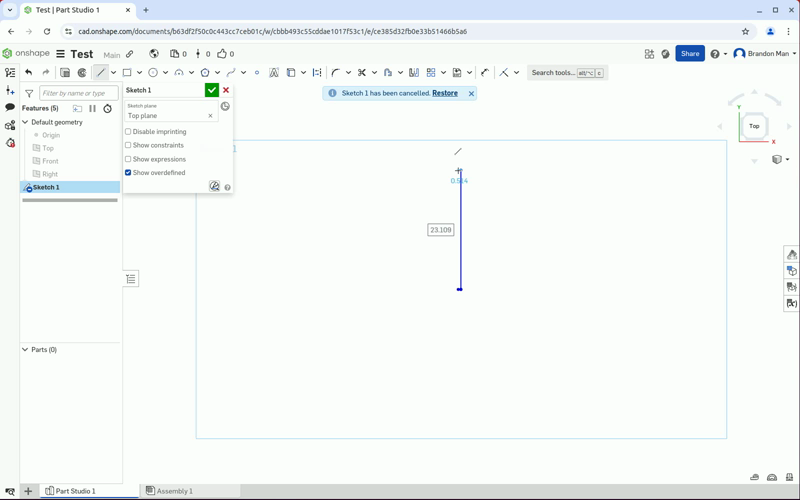
scroll(6)
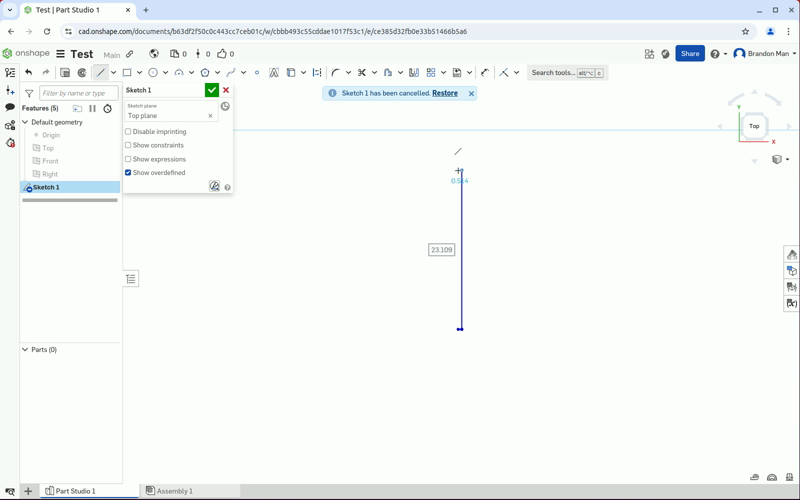
scroll(6)
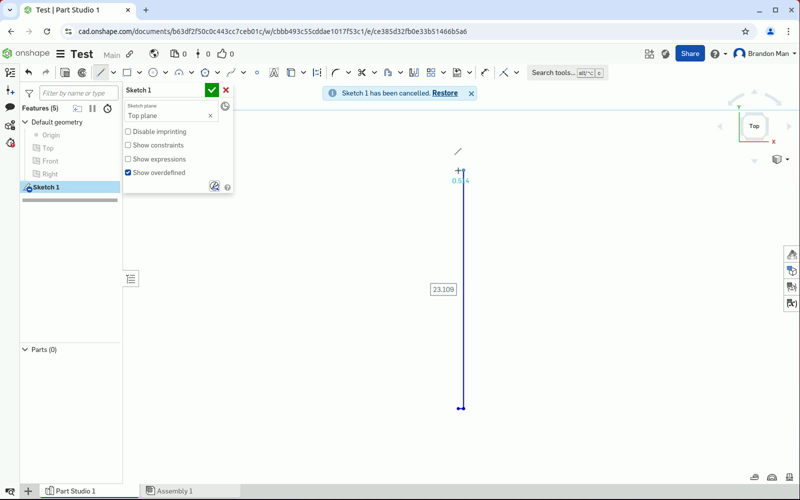
scroll(6)
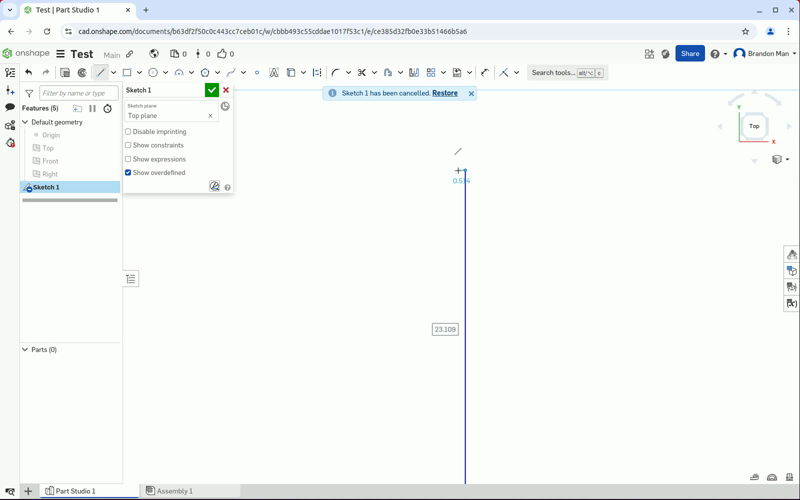
scroll(6)
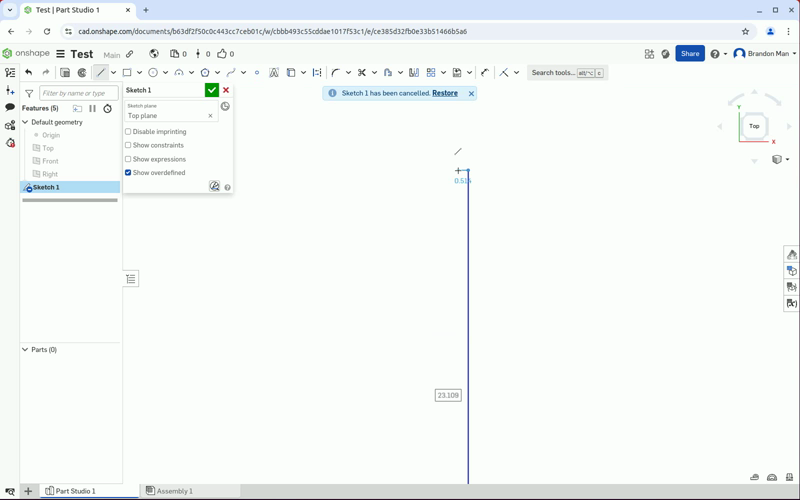
scroll(6)
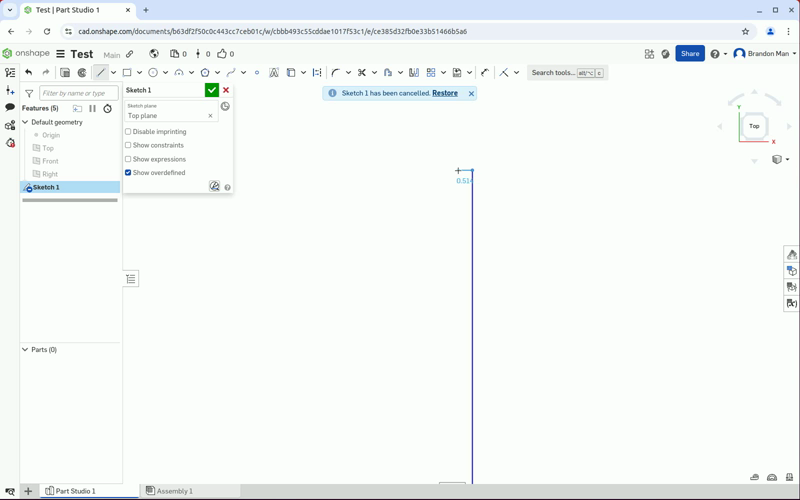
scroll(6)
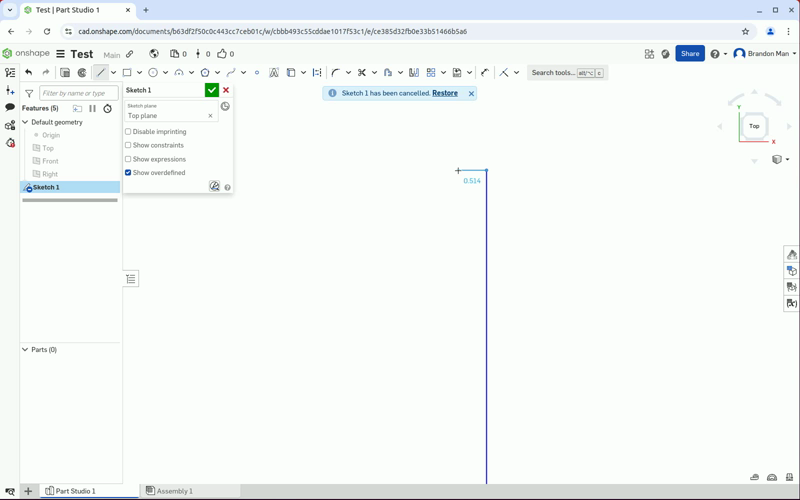
click(458, 170)
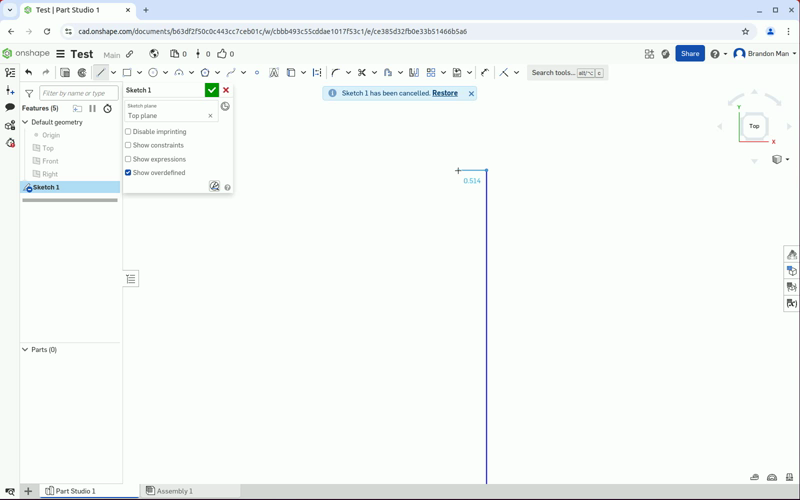
scroll(-6)
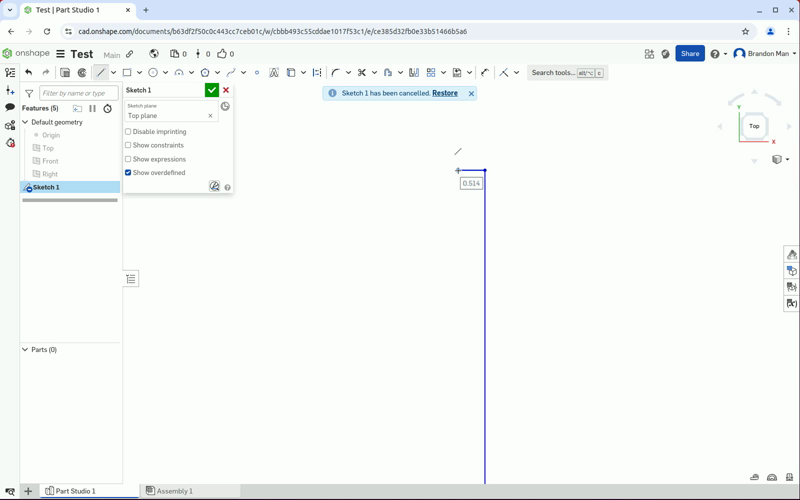
scroll(-6)
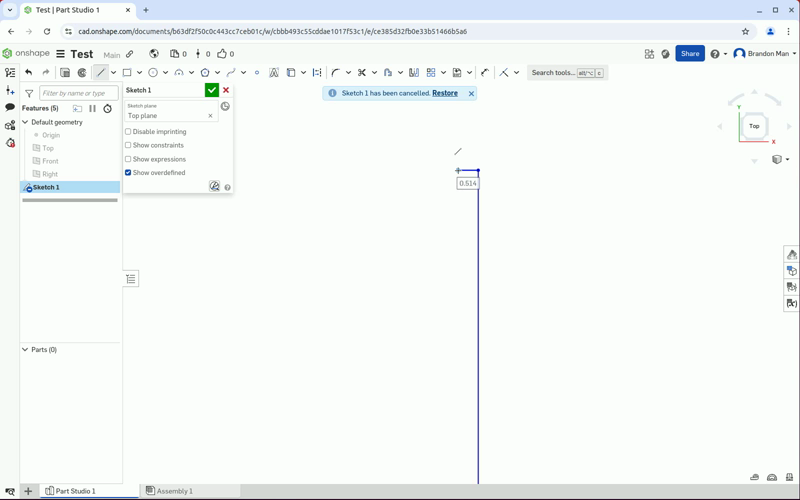
scroll(-6)
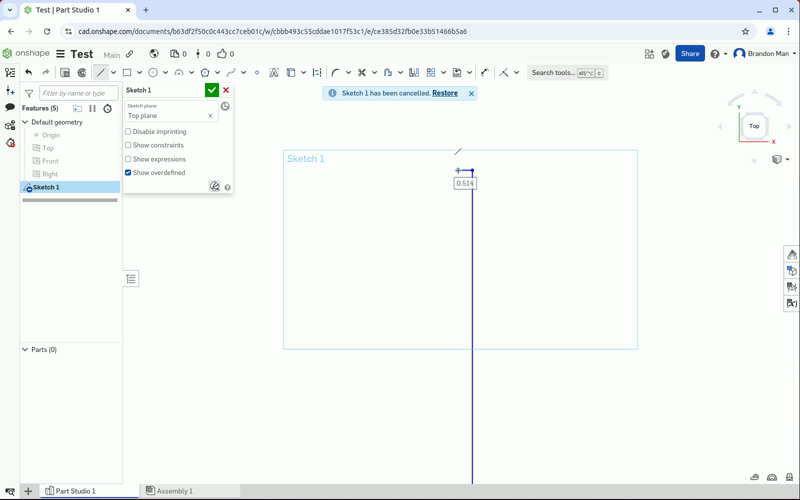
scroll(-6)
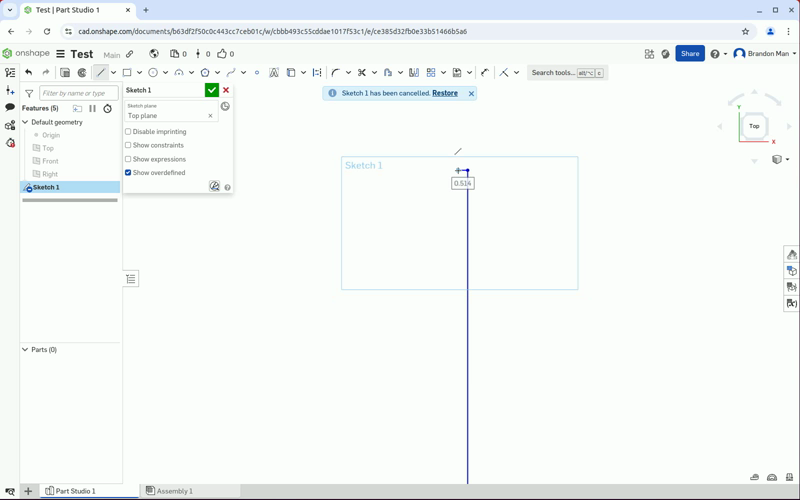
scroll(-6)
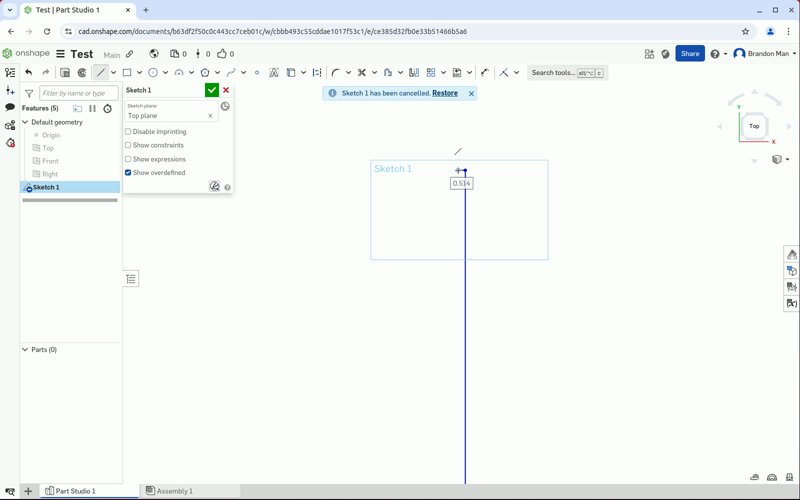
scroll(-6)
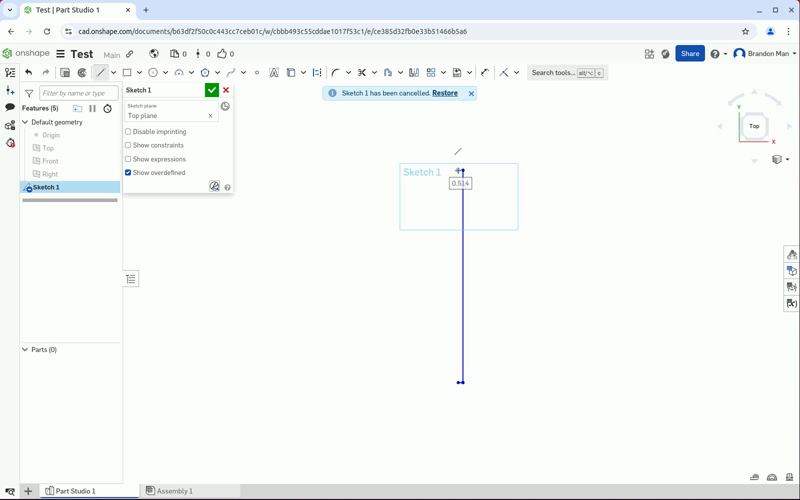
scroll(-6)
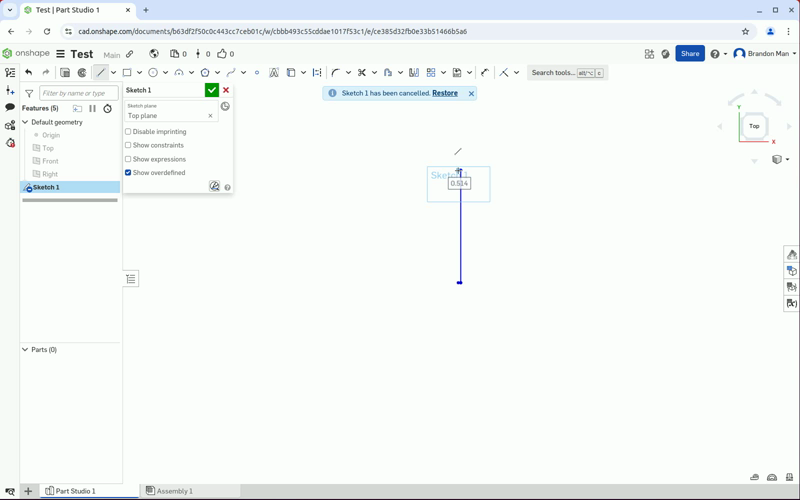
key_up(shift)
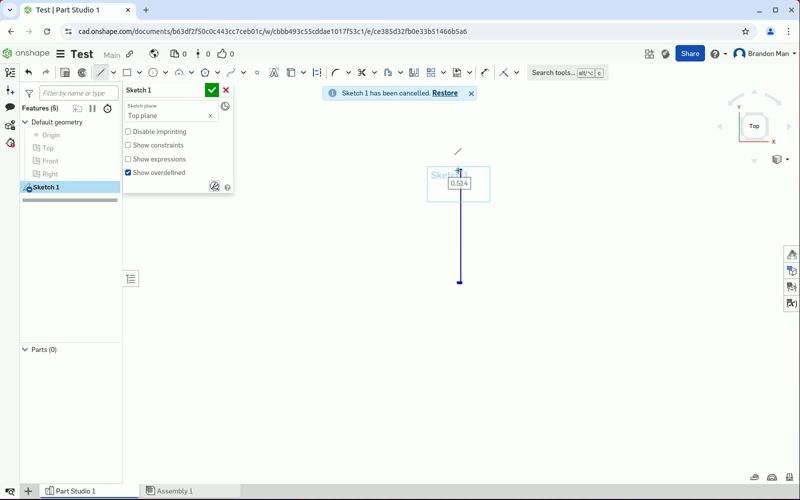
key_down(shift)
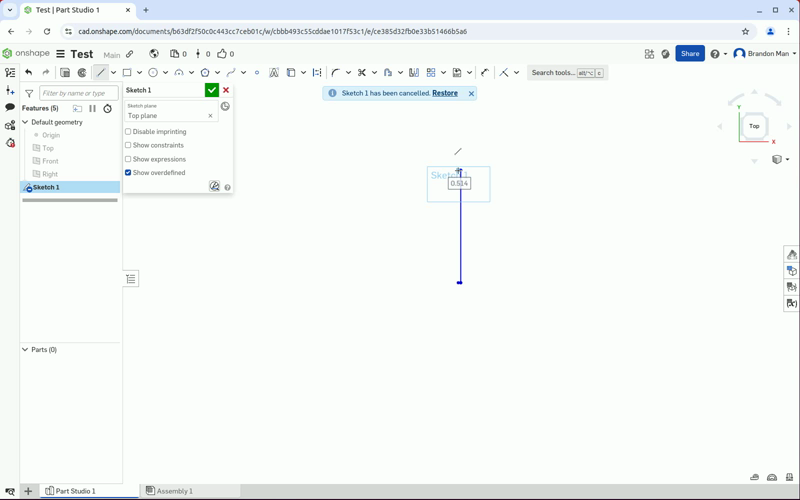
mouse_move(458, 282)
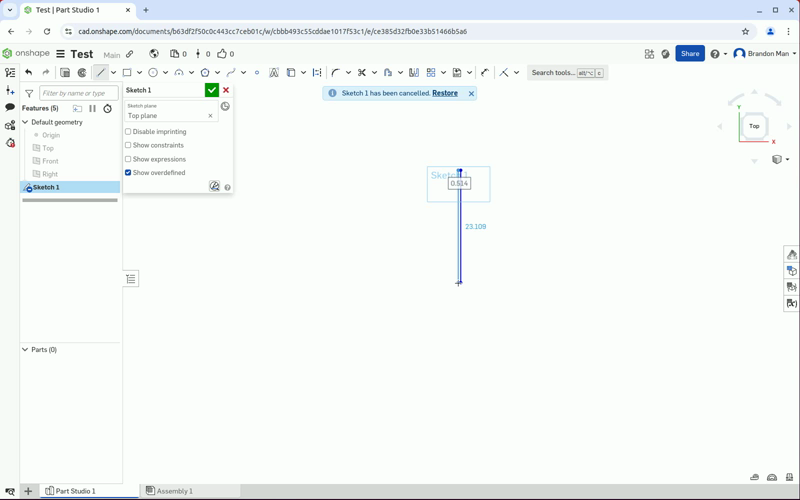
scroll(6)
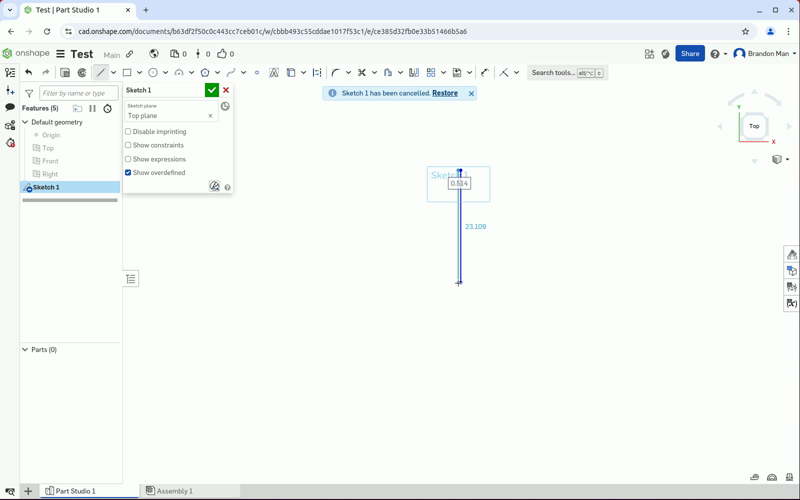
scroll(6)
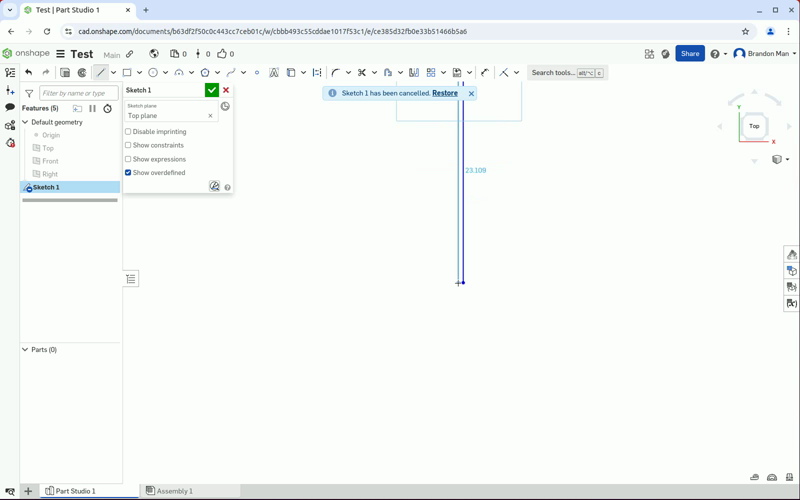
scroll(6)
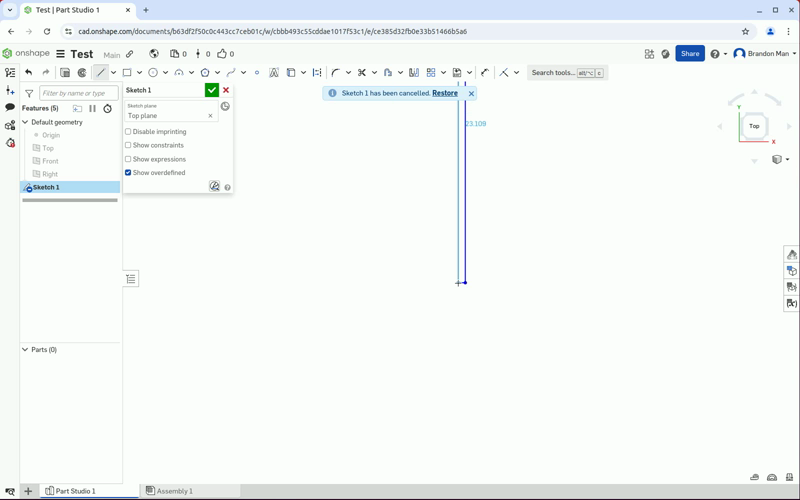
scroll(6)
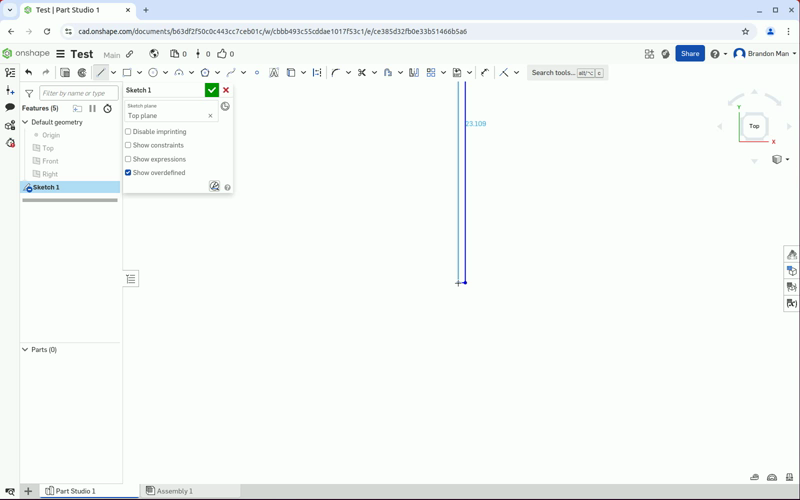
scroll(6)
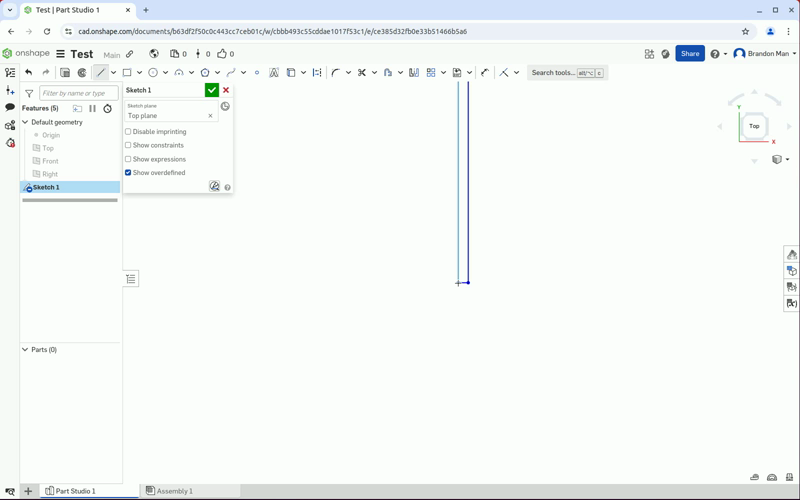
scroll(6)
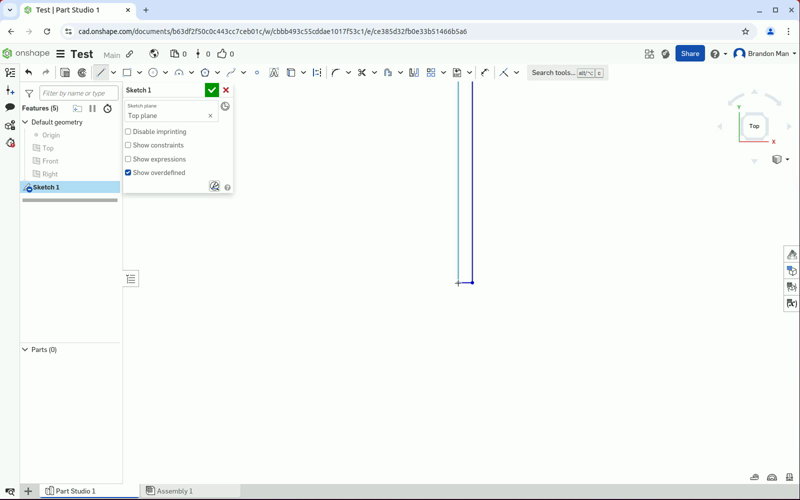
scroll(6)
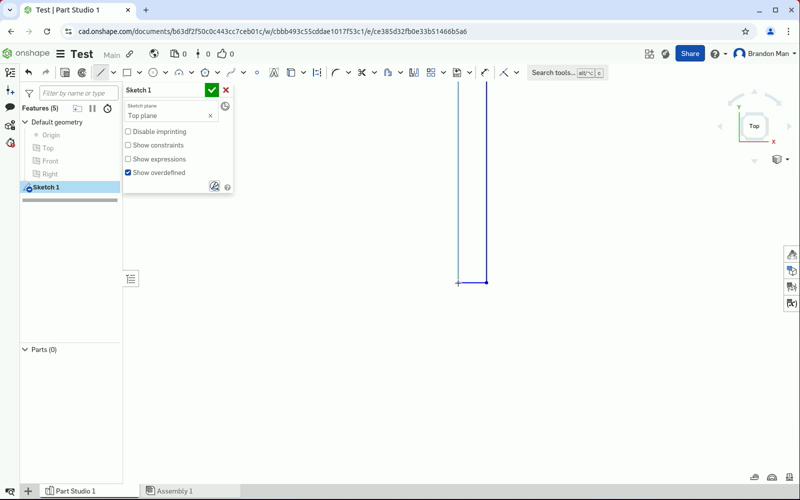
key_up(shift)
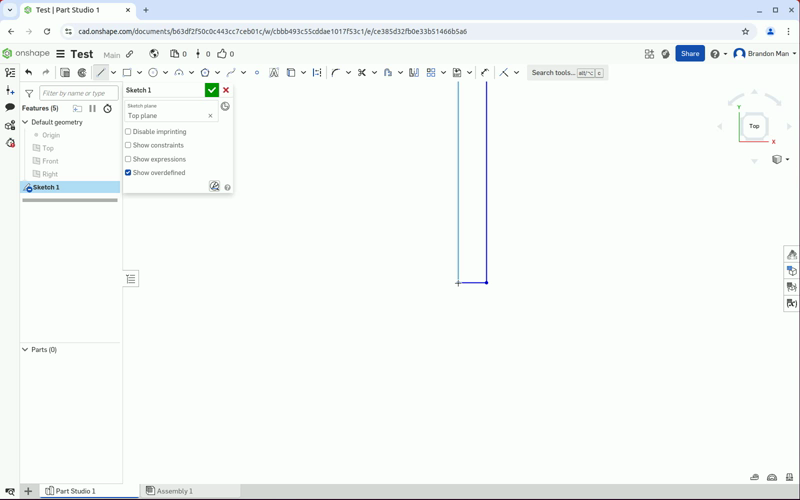
click(458, 282)
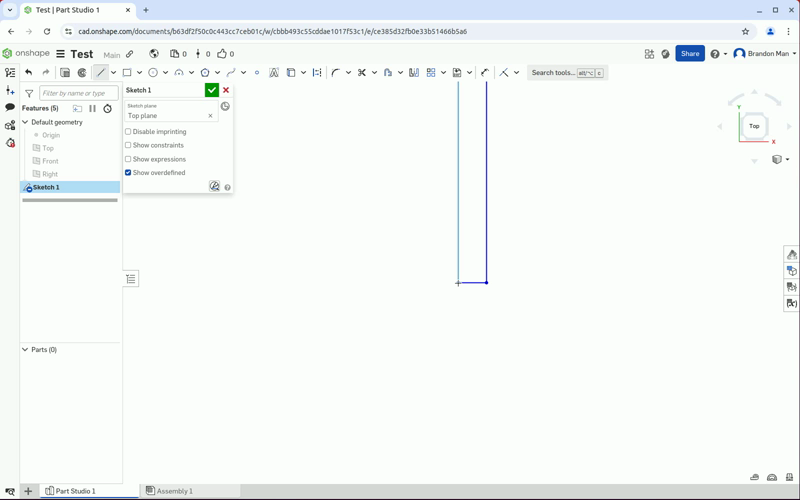
scroll(-6)
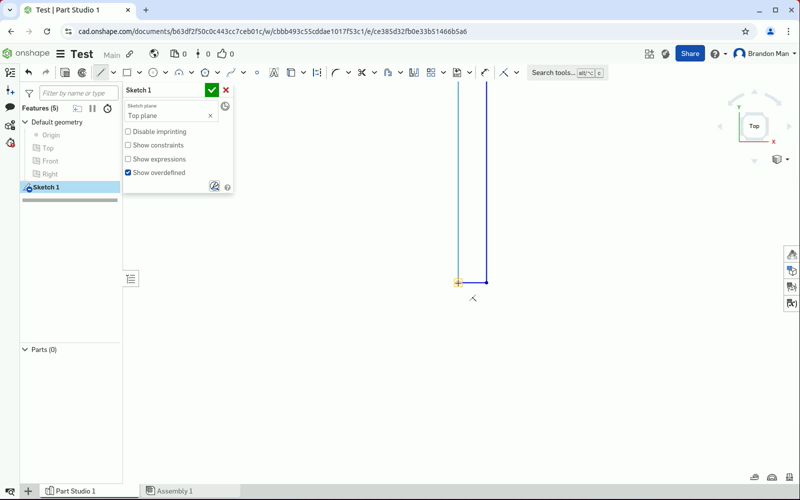
scroll(-6)
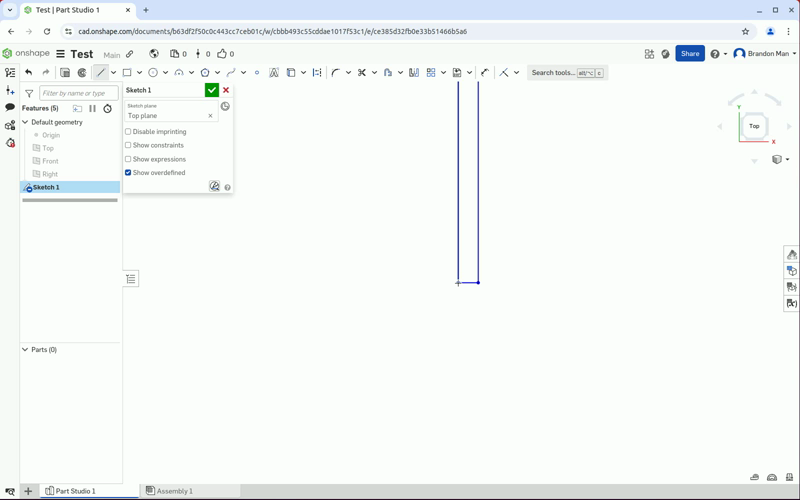
scroll(-6)
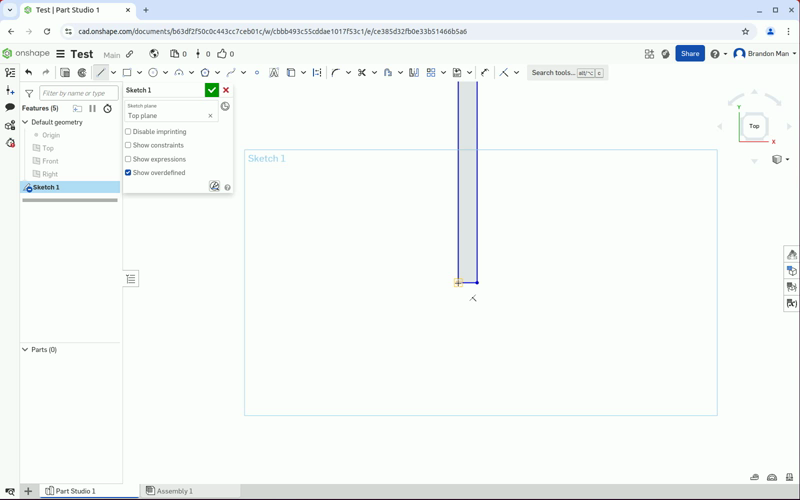
scroll(-6)
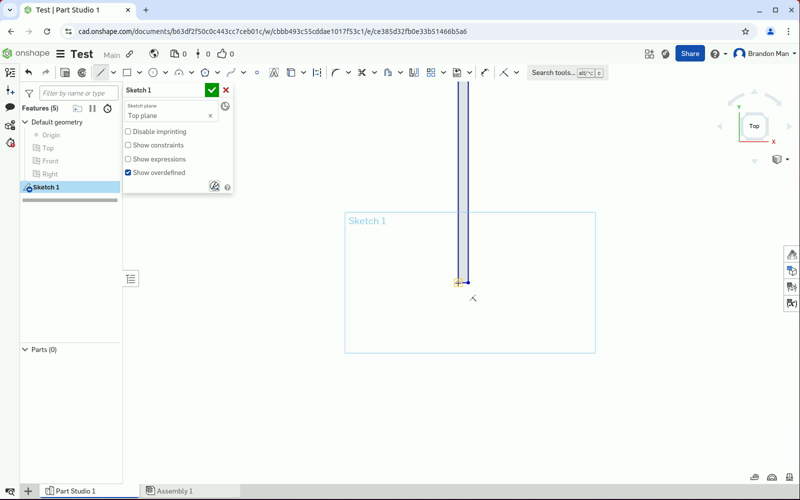
scroll(-6)
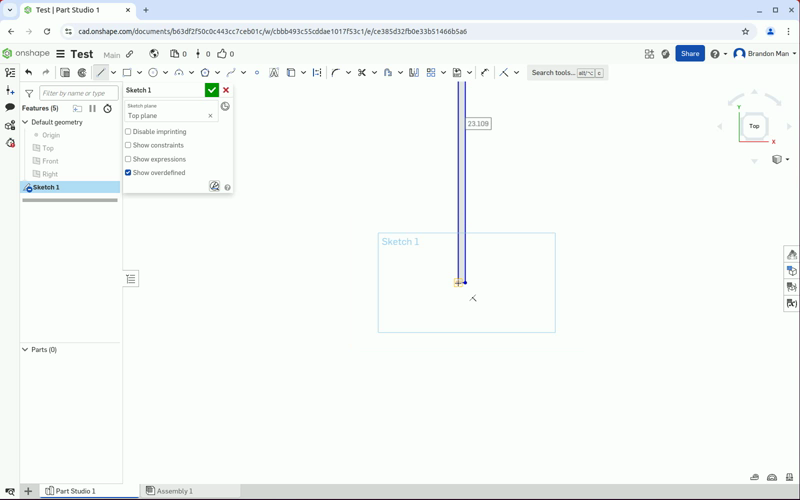
scroll(-6)
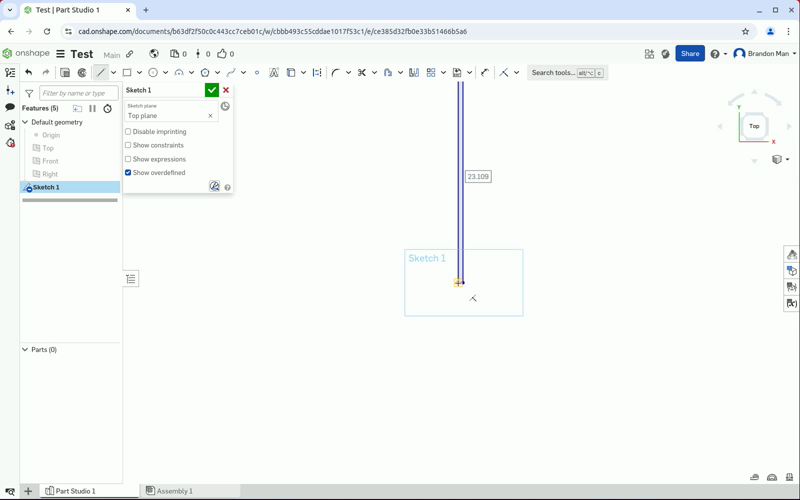
scroll(-6)
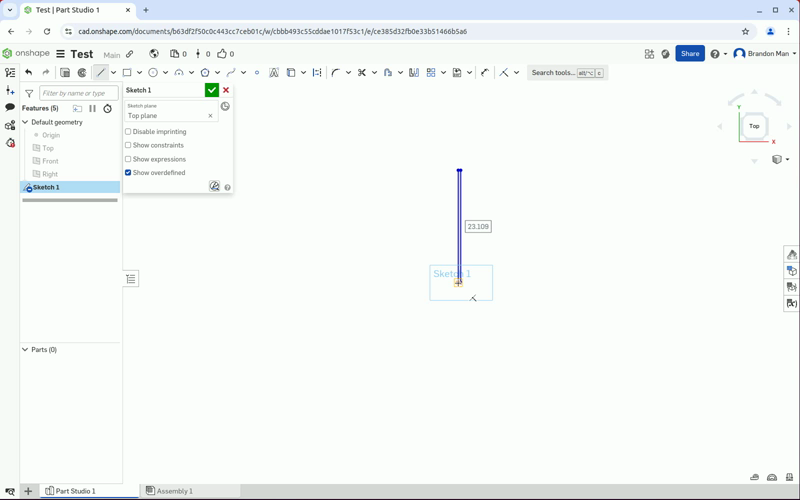
key(esc)
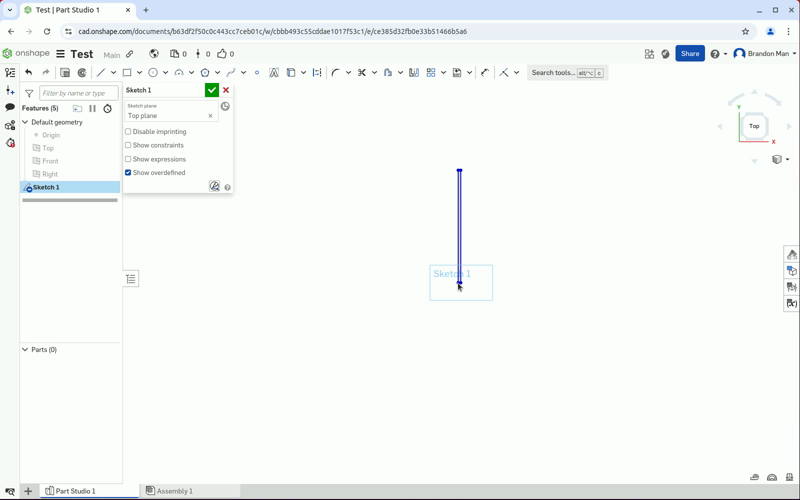
mouse_move(459, 204)
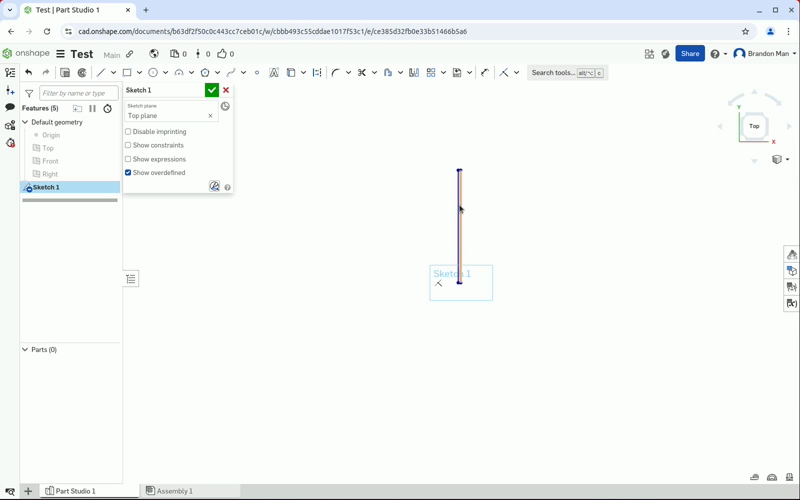
scroll(6)
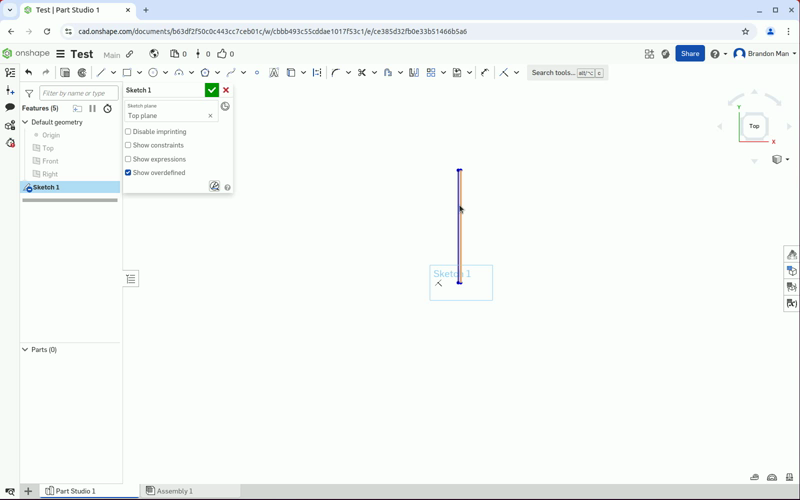
scroll(6)
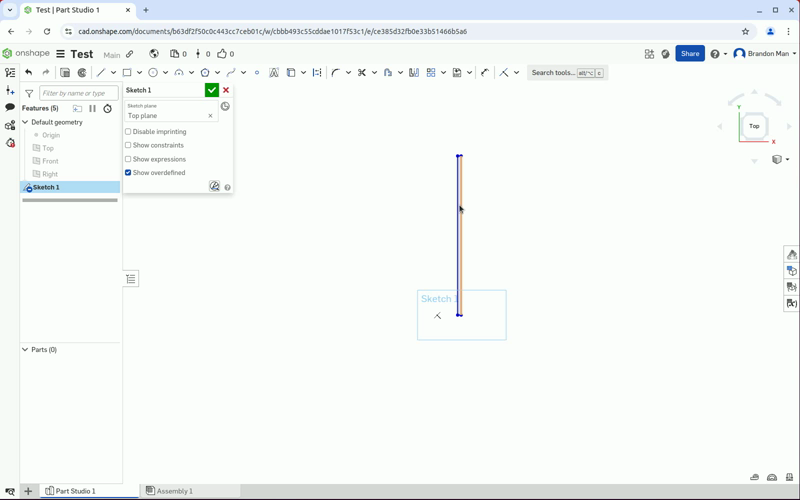
scroll(6)
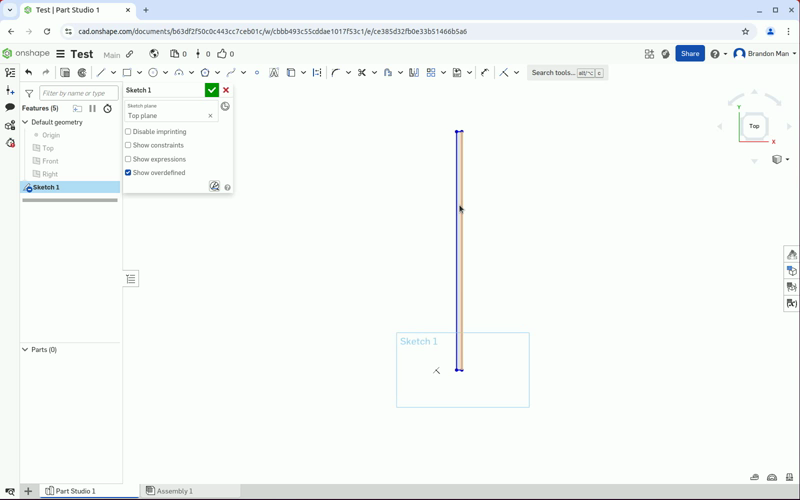
scroll(6)
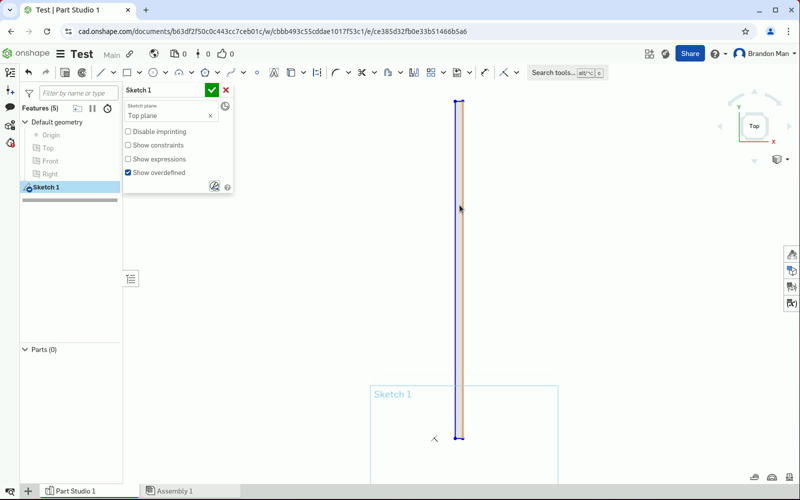
scroll(6)
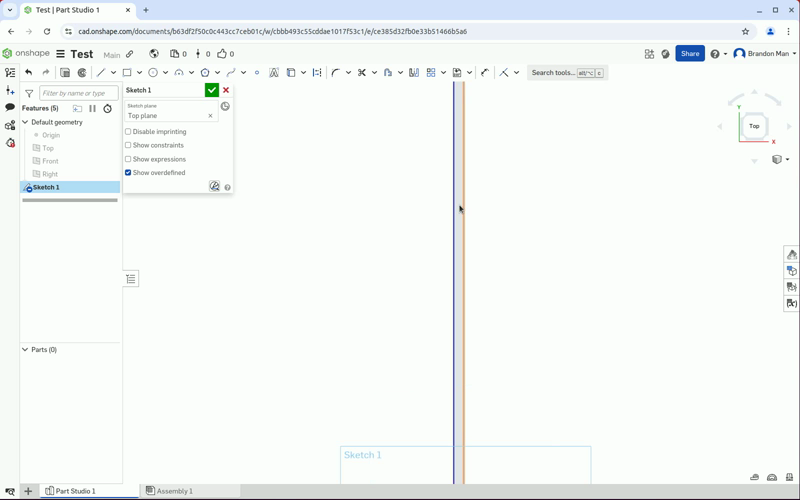
scroll(6)
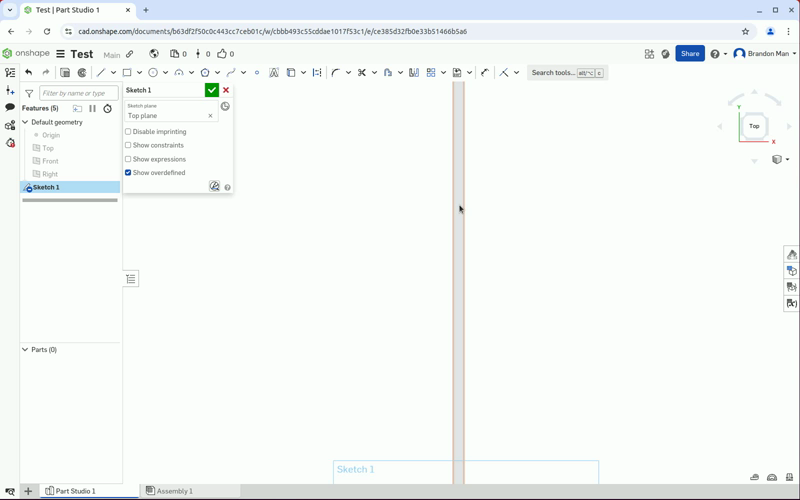
scroll(6)
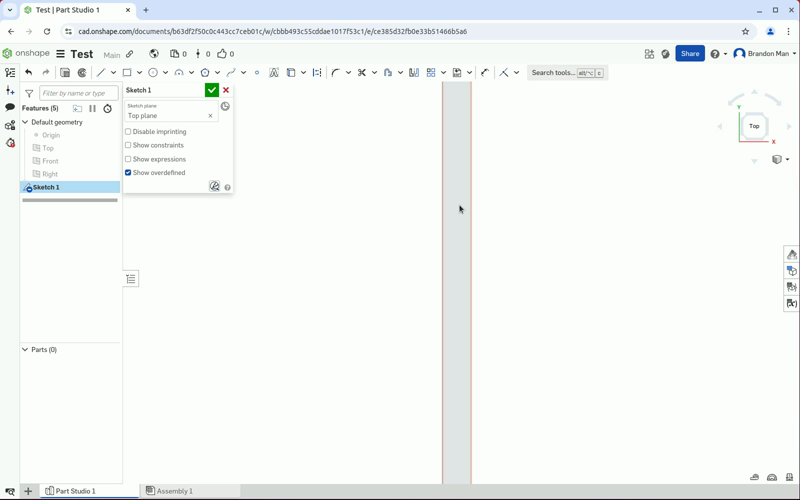
click(459, 204)
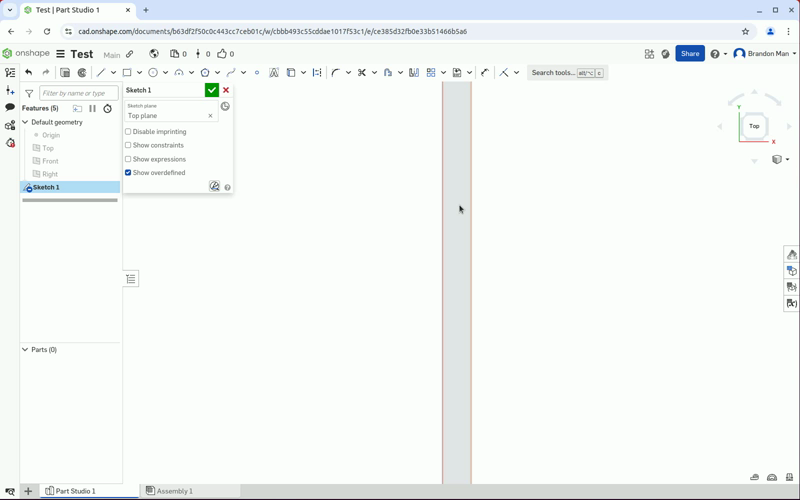
scroll(-6)
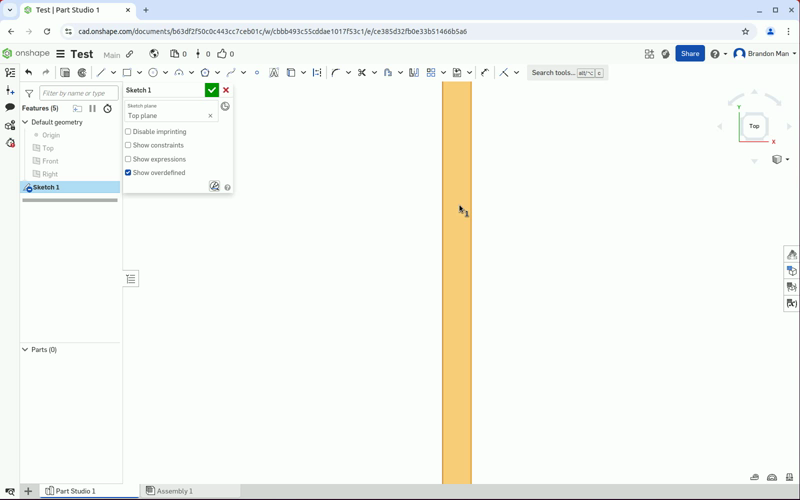
scroll(-6)
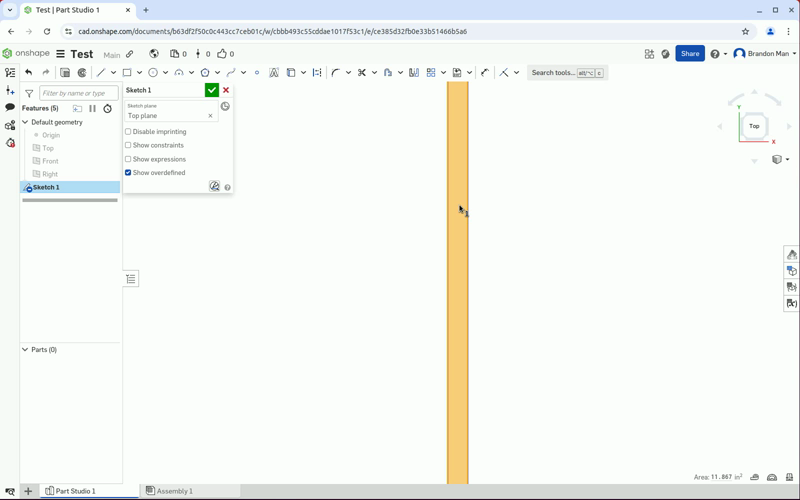
scroll(-6)
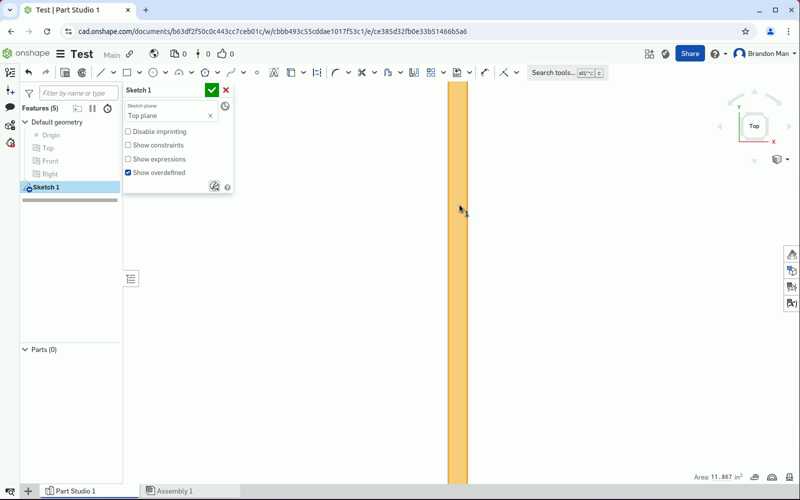
scroll(-6)
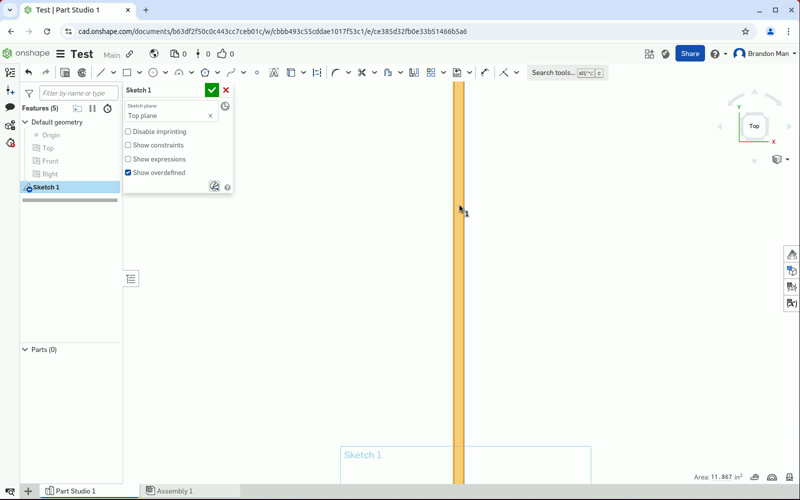
scroll(-6)
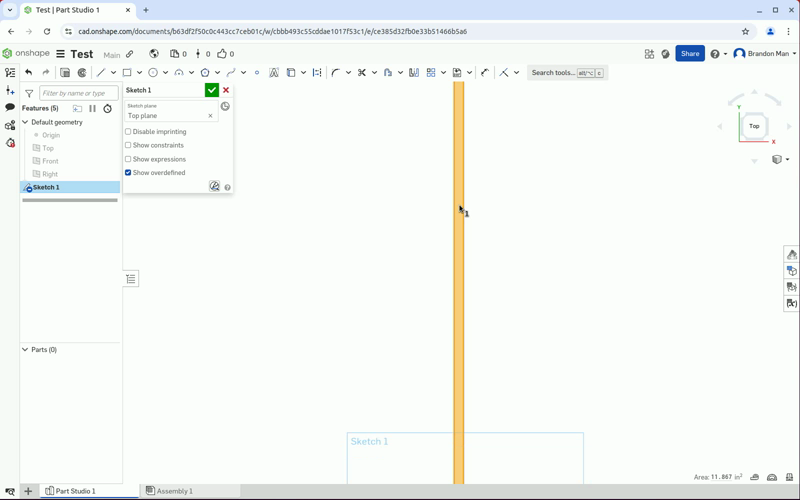
scroll(-6)
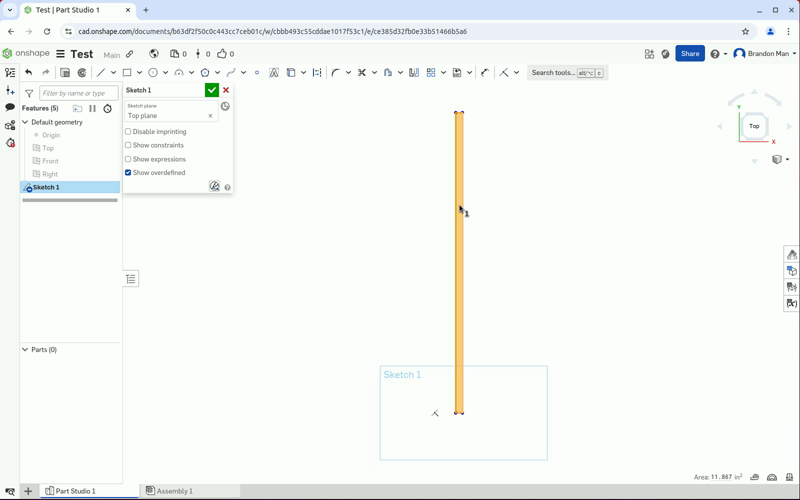
scroll(-6)
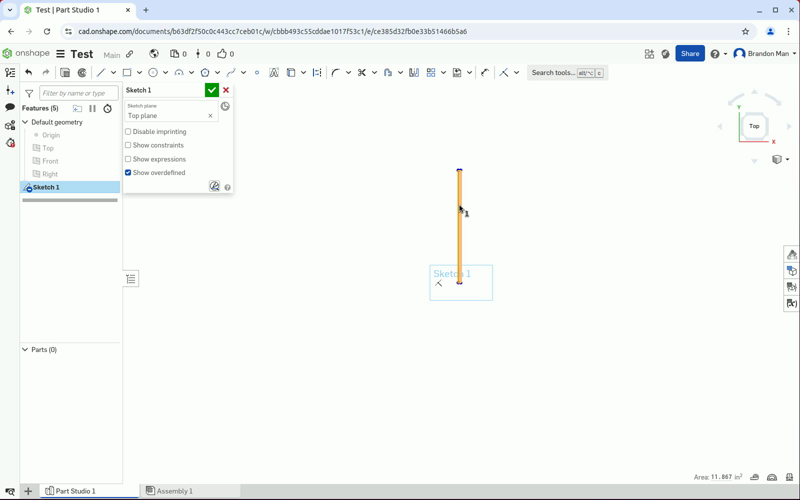
mouse_move(73, 352)
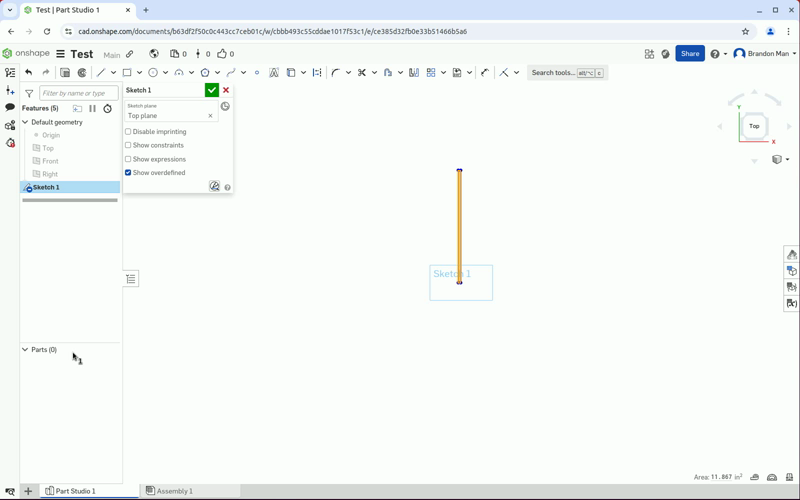
key(shift+y)
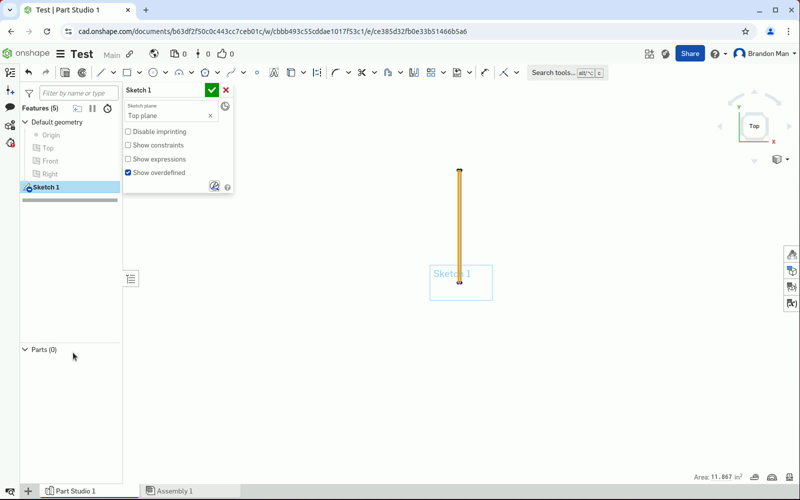
key(shift+e)
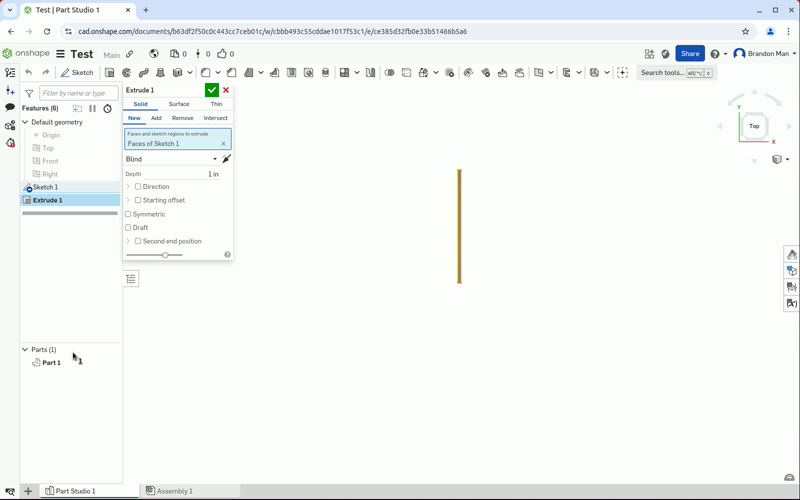
mouse_move(143, 106)
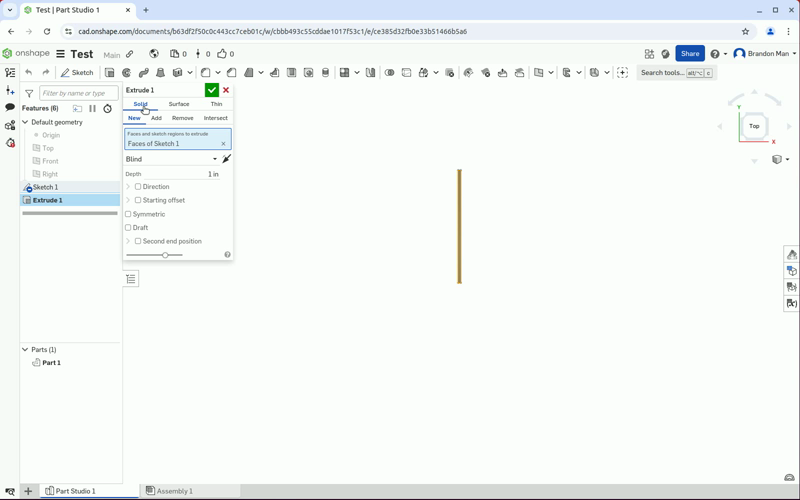
click(143, 106)
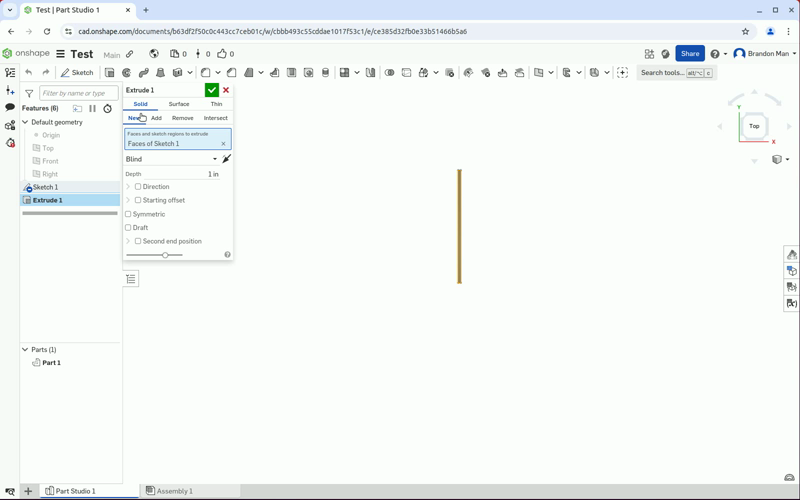
mouse_move(137, 120)
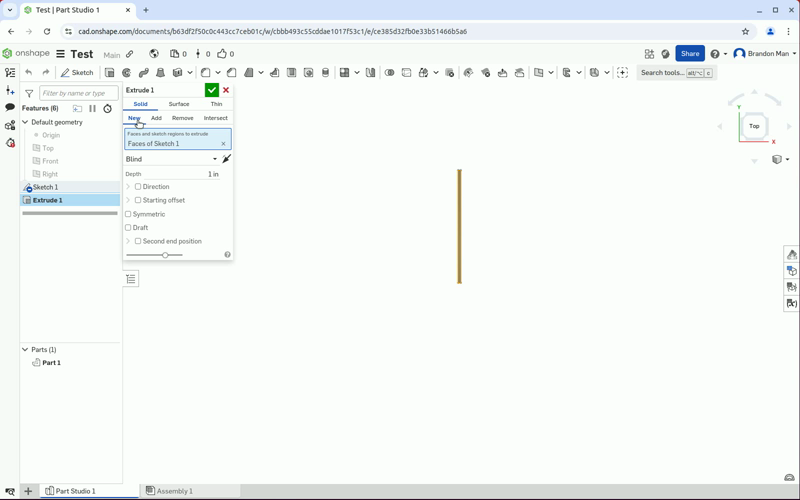
click(137, 120)
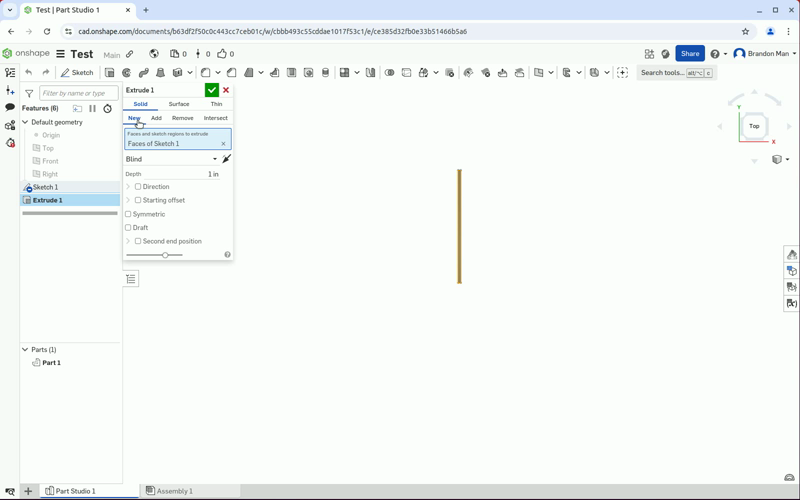
key(tab, 4)
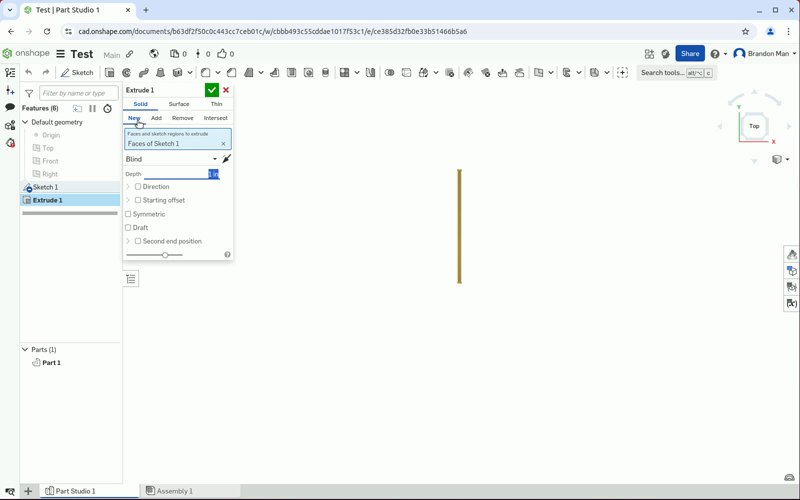
text(2.407)
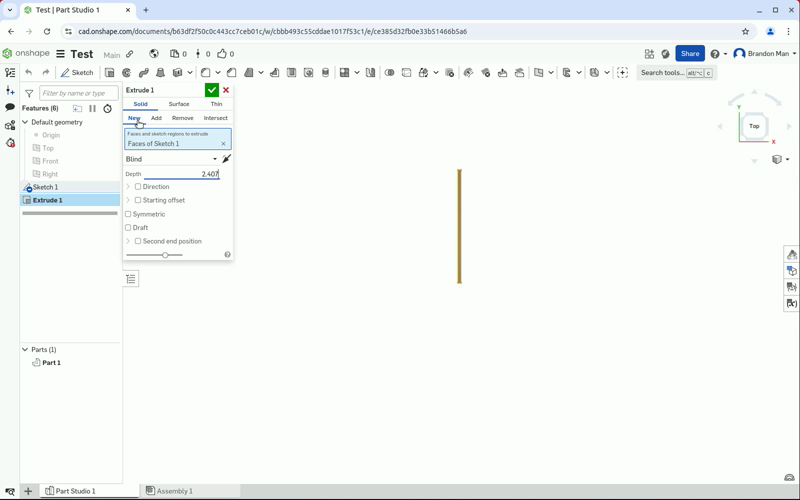
key(enter)
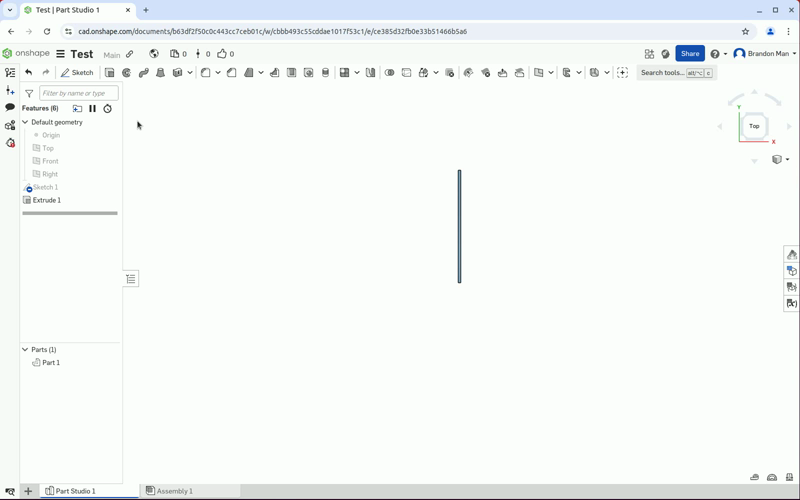
key(shift+h)
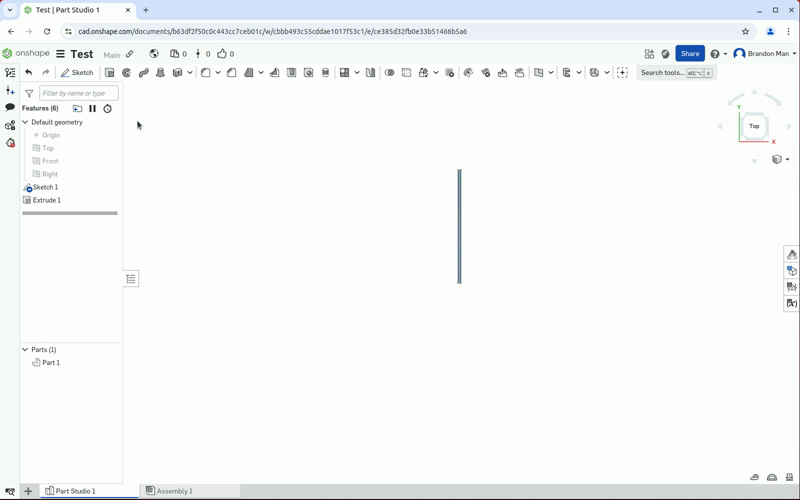
key(shift+h)
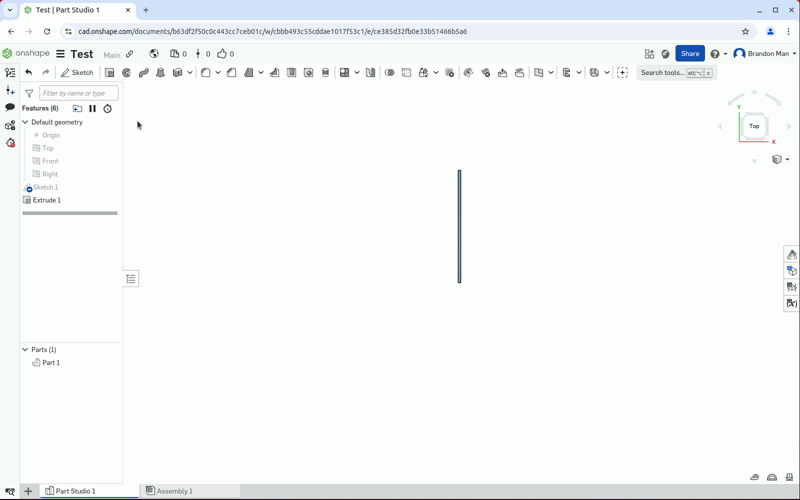
mouse_move(73, 189)
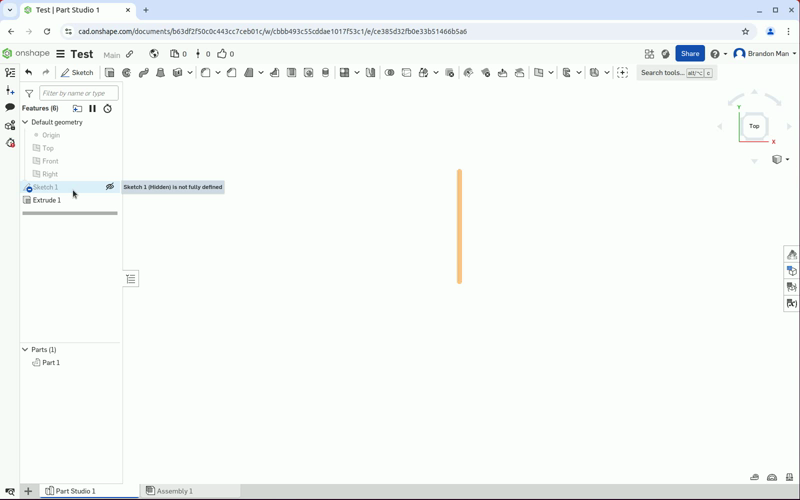
click(73, 189)
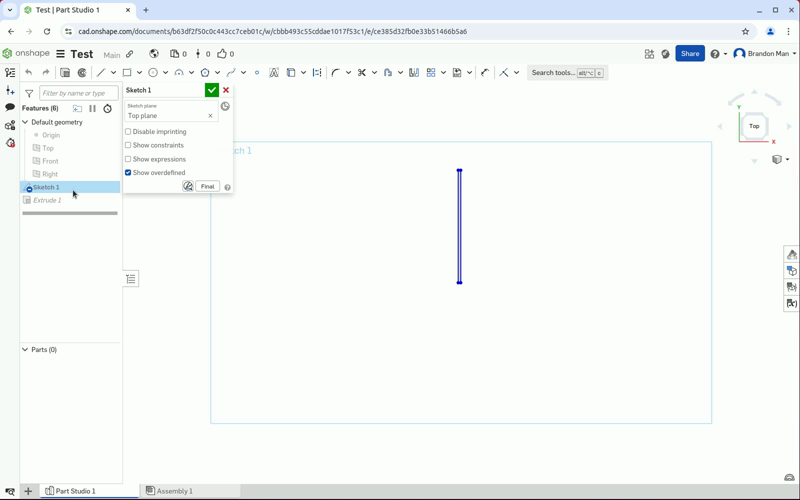
mouse_move(229, 92)
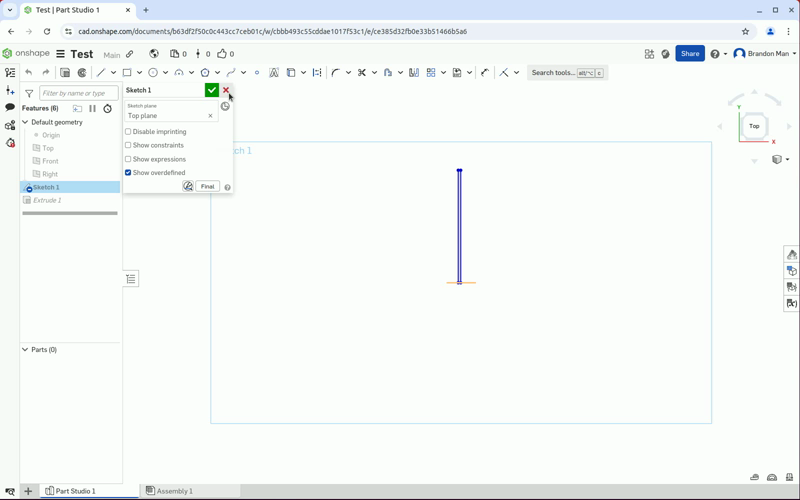
click(229, 92)
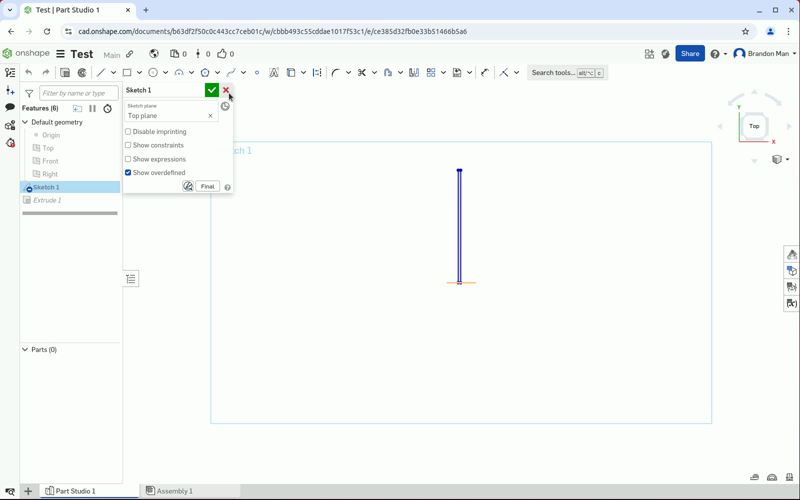
key(shift+s)
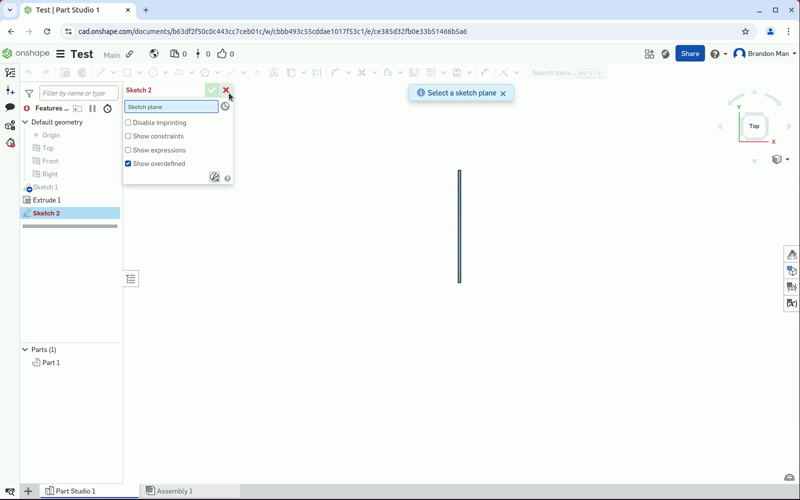
mouse_move(73, 150)
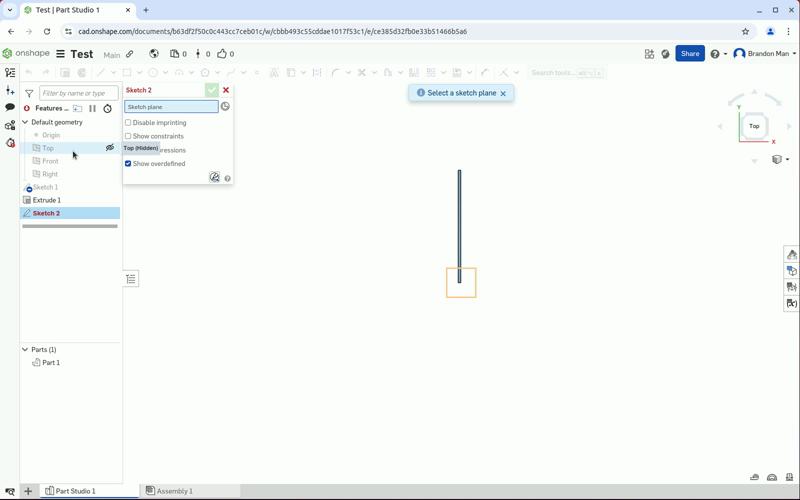
click(73, 150)
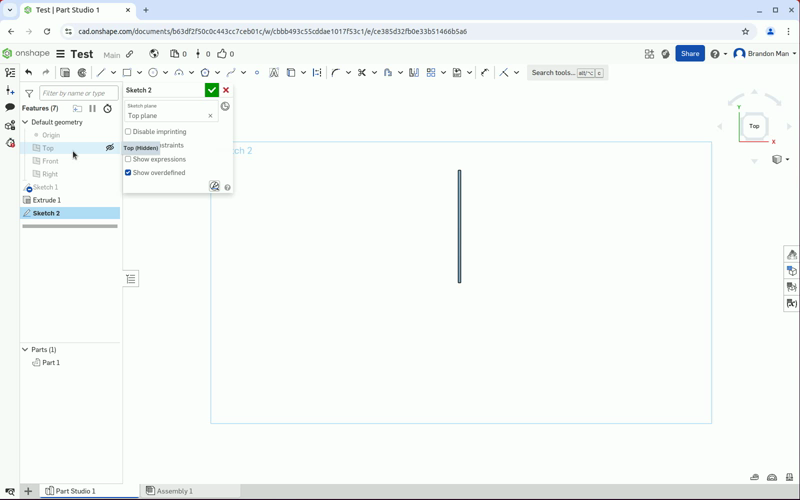
mouse_move(73, 352)
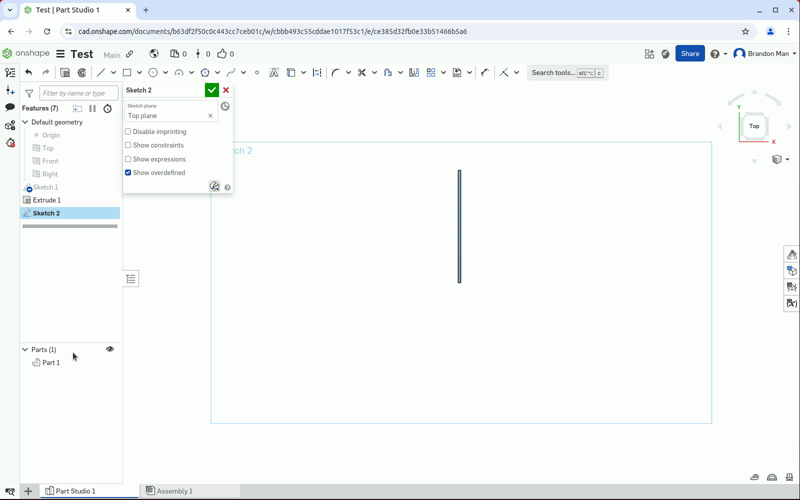
key(y)
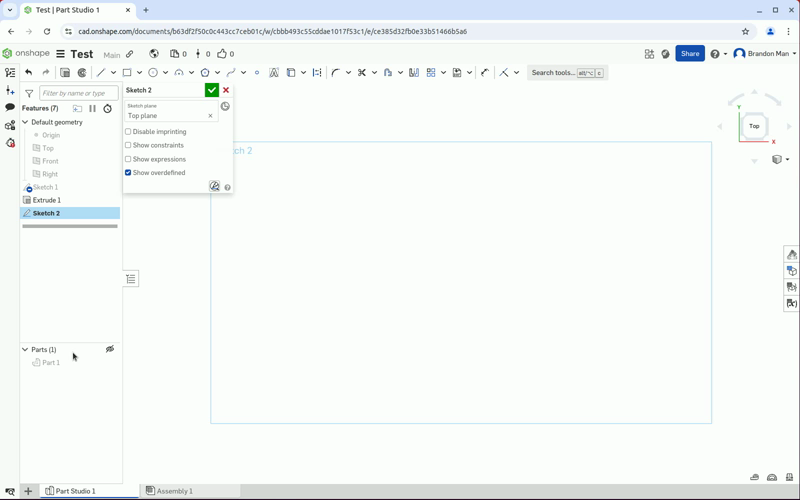
key(l)
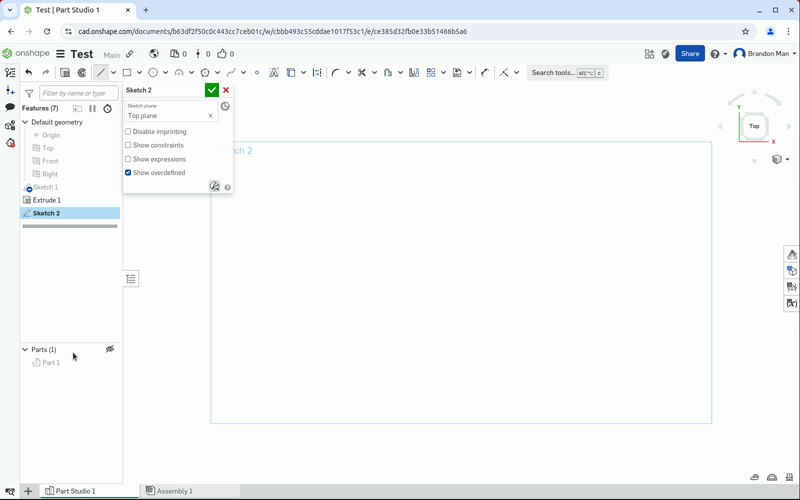
key_down(shift)
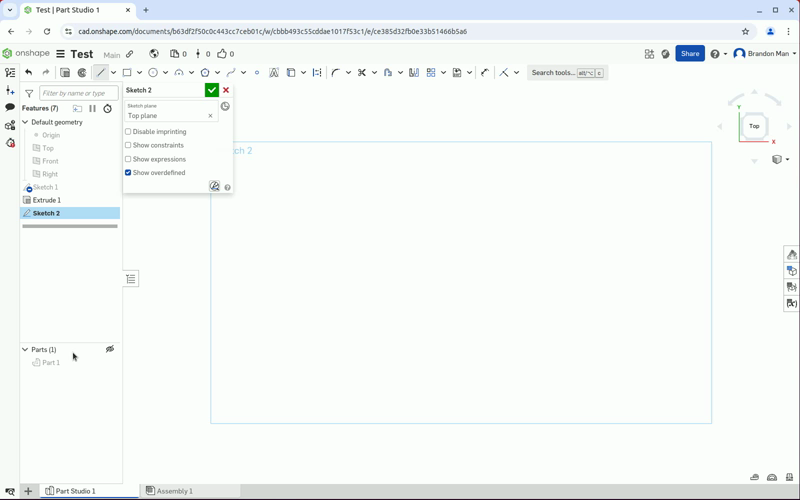
mouse_move(458, 286)
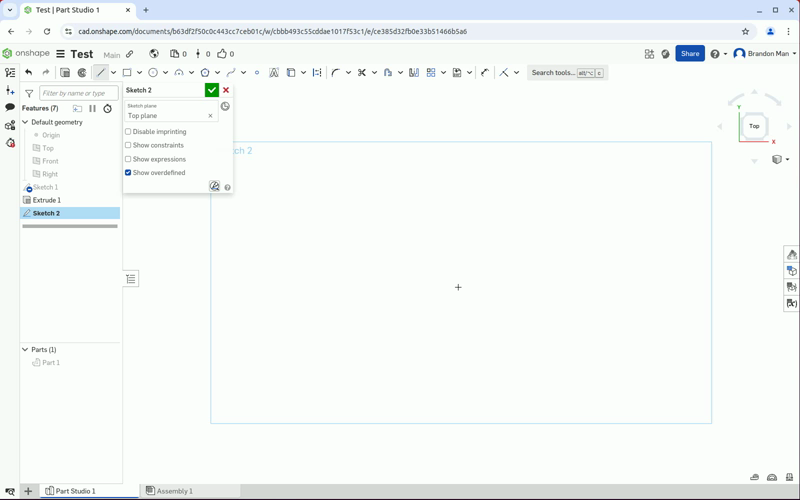
click(458, 286)
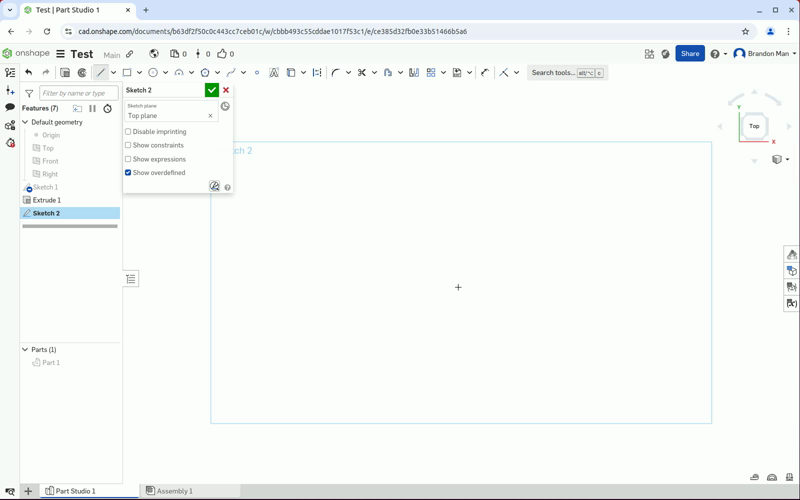
key_up(shift)
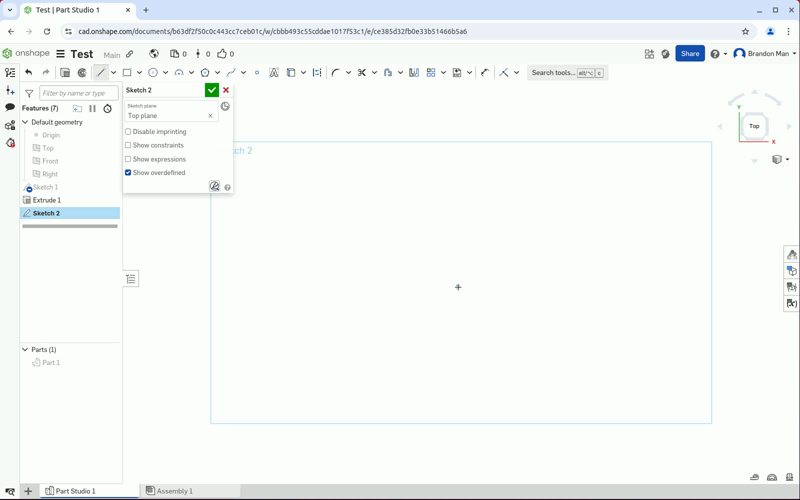
key_down(shift)
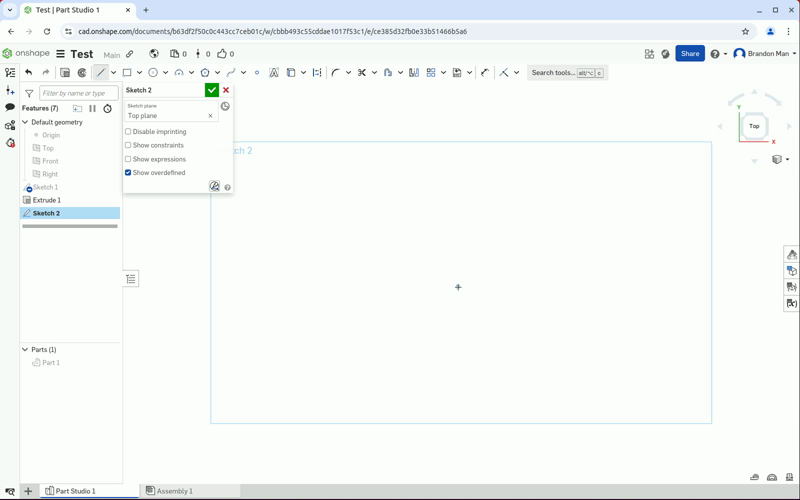
mouse_move(488, 286)
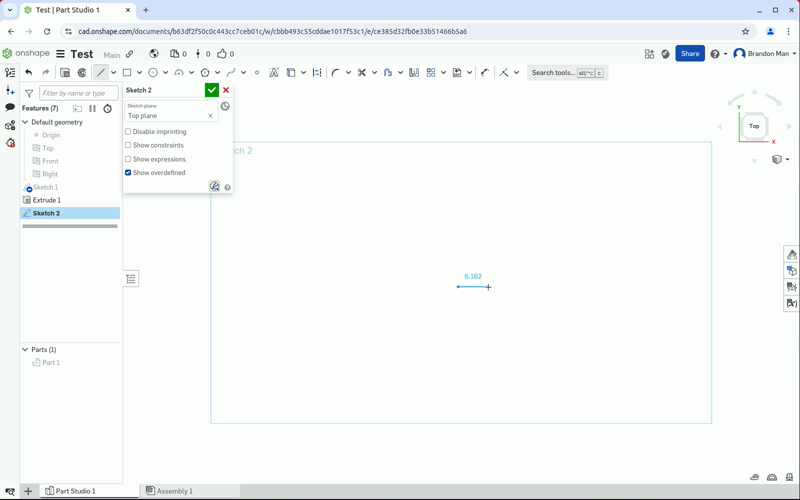
mouse_move(461, 286)
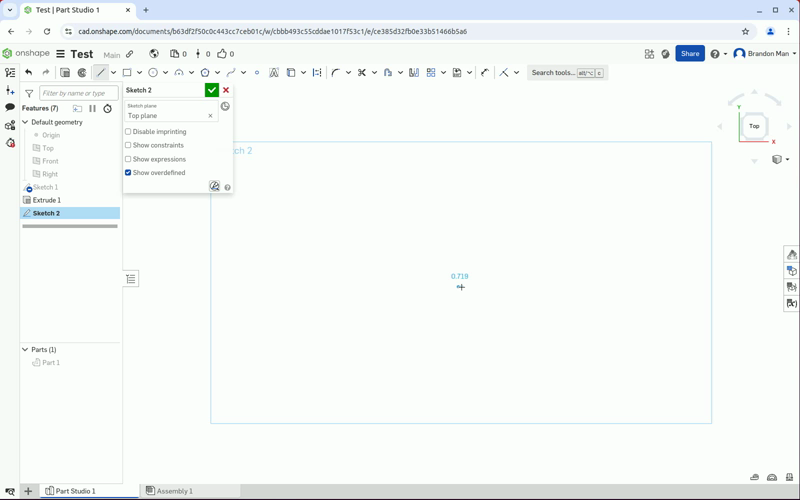
scroll(6)
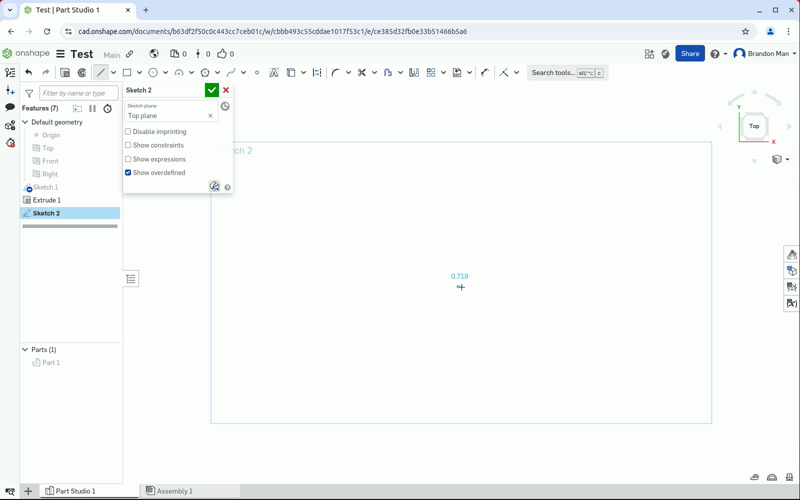
scroll(6)
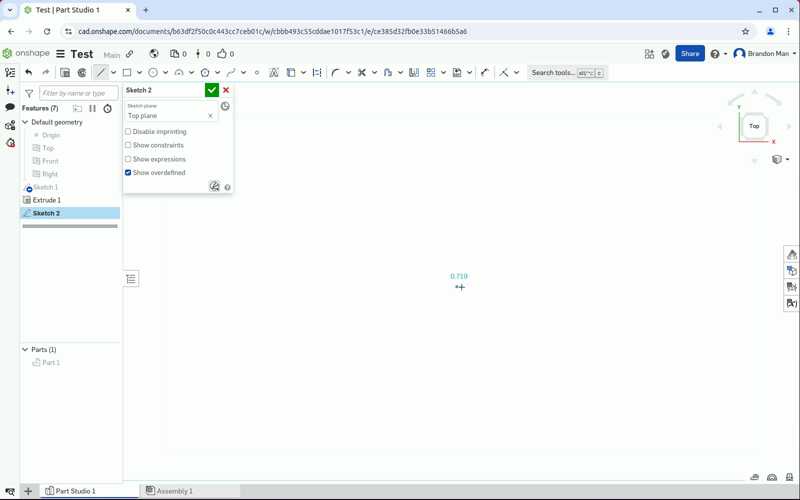
scroll(6)
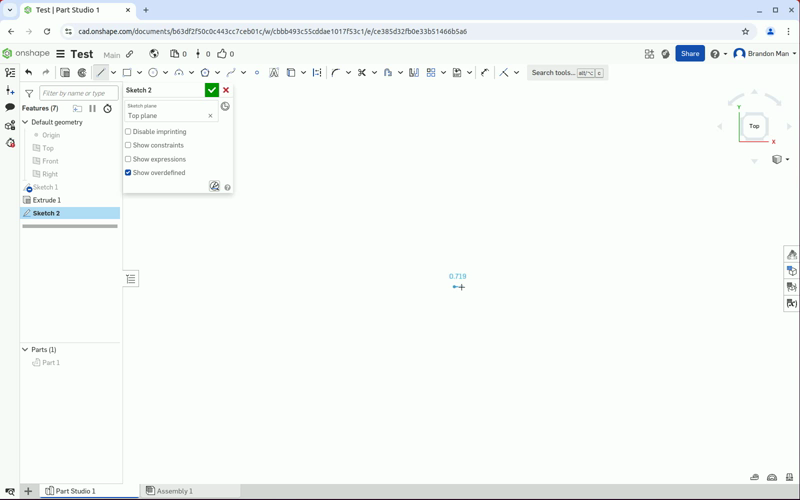
scroll(6)
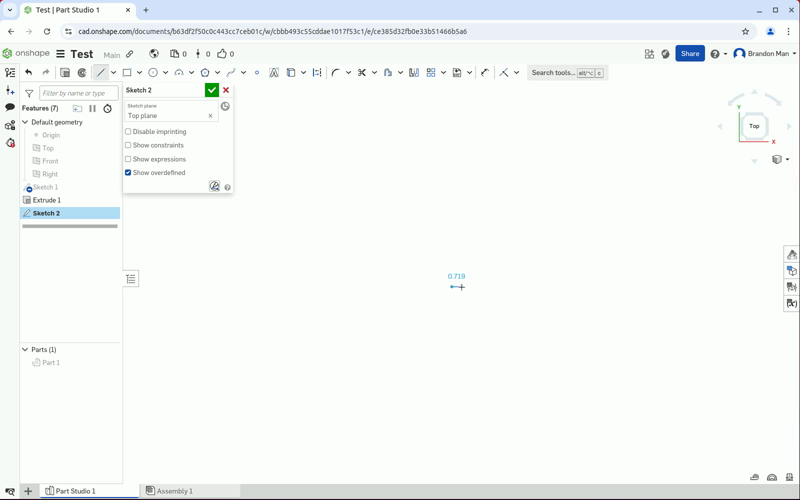
scroll(6)
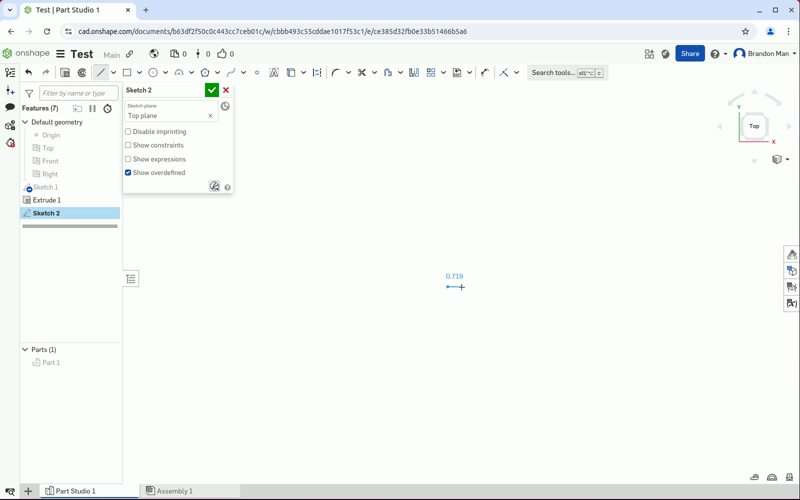
scroll(6)
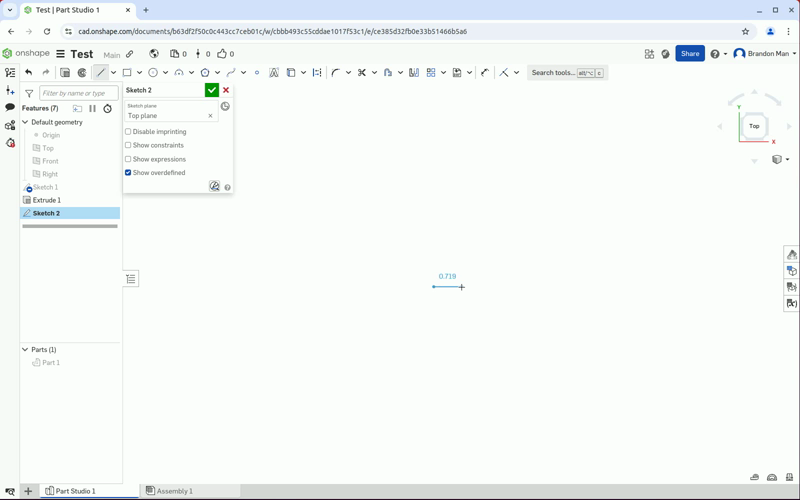
scroll(6)
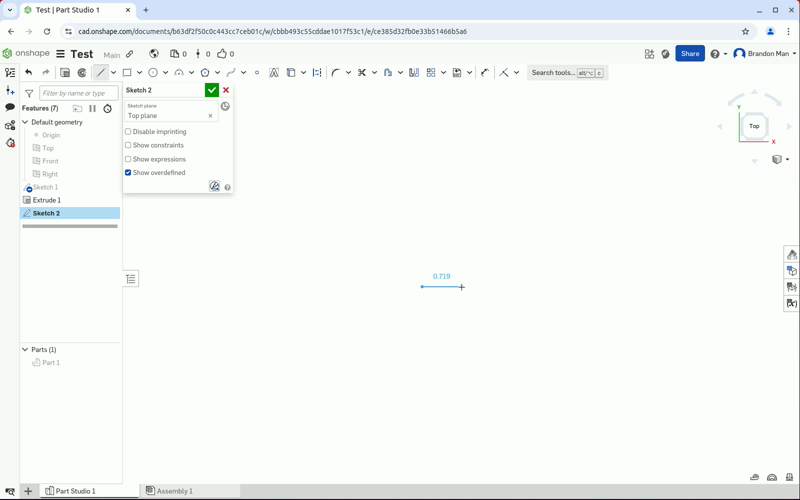
click(461, 286)
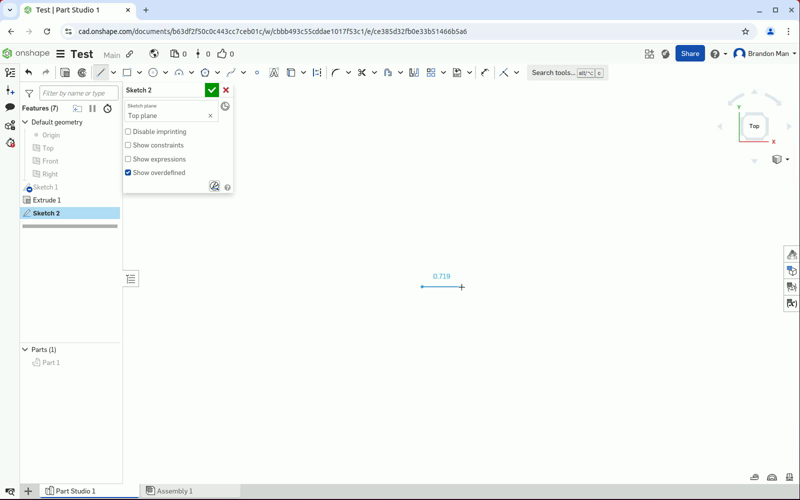
scroll(-6)
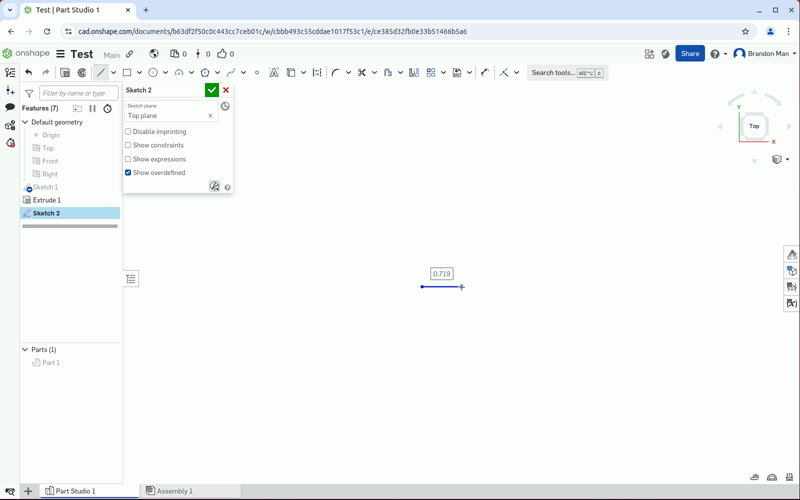
scroll(-6)
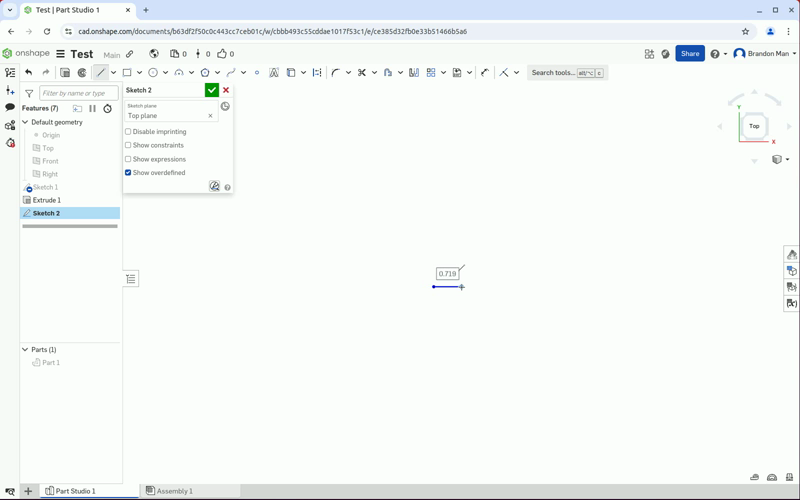
scroll(-6)
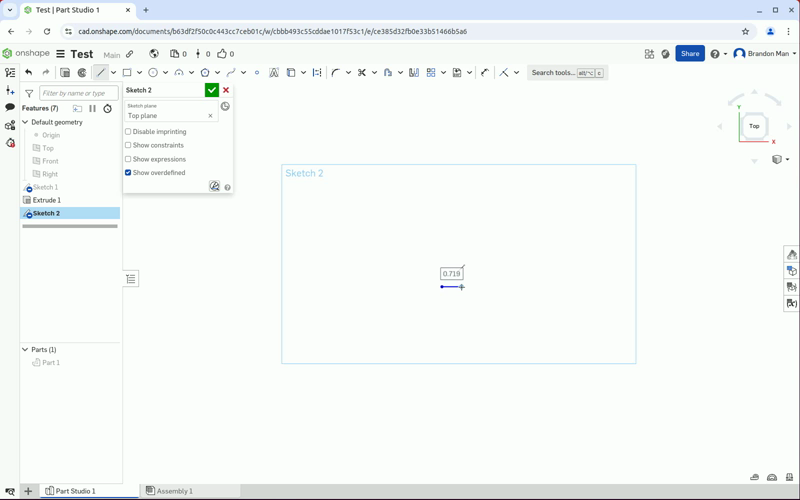
scroll(-6)
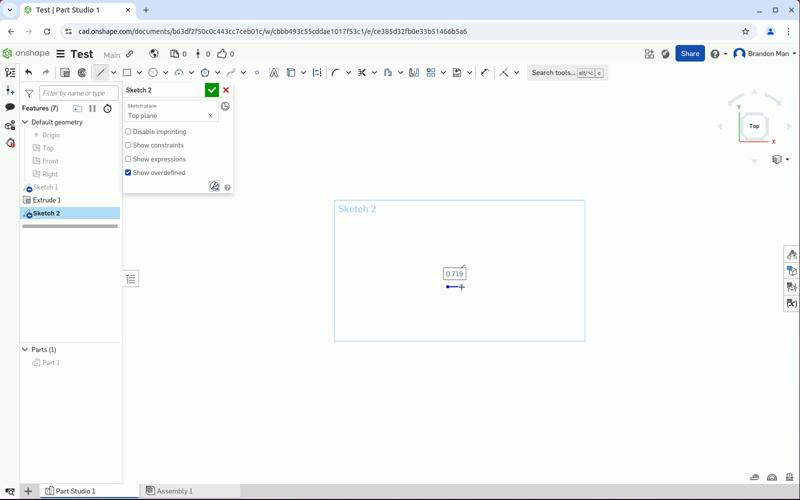
scroll(-6)
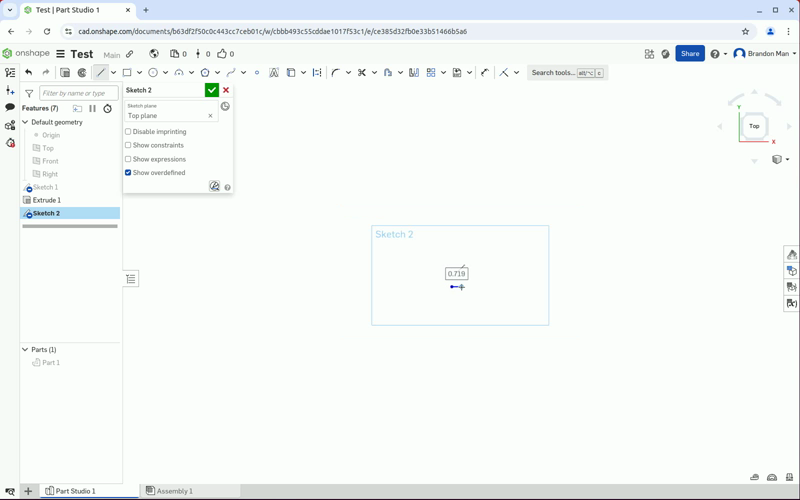
scroll(-6)
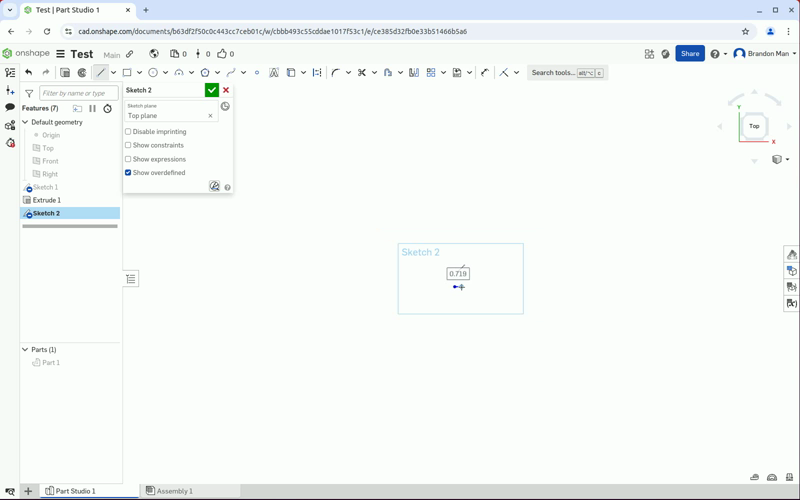
scroll(-6)
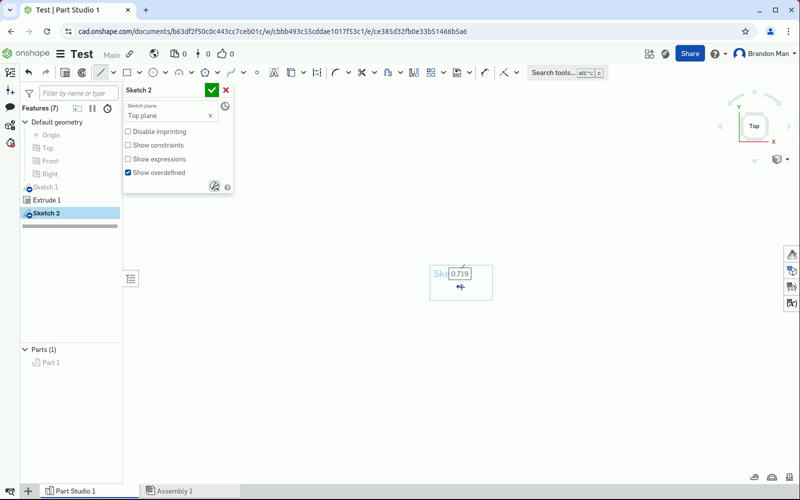
key_up(shift)
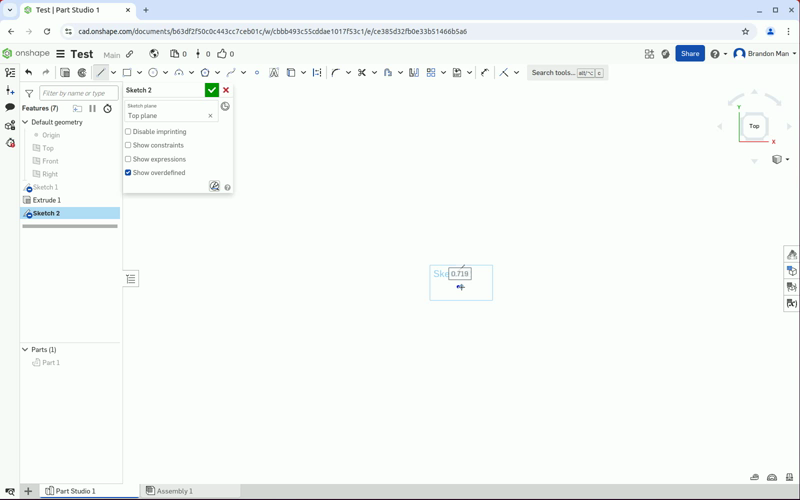
key_down(shift)
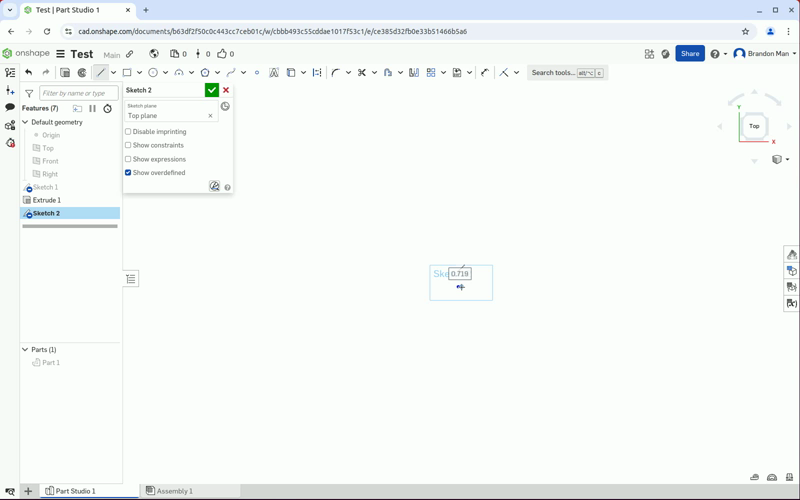
mouse_move(491, 286)
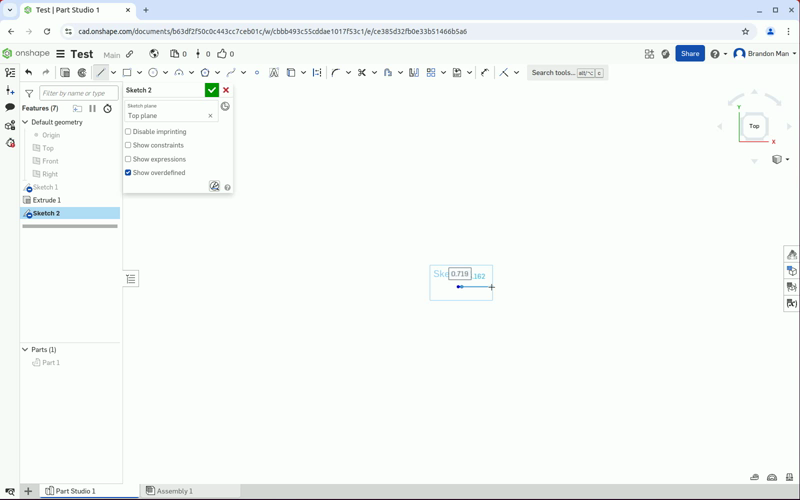
mouse_move(461, 281)
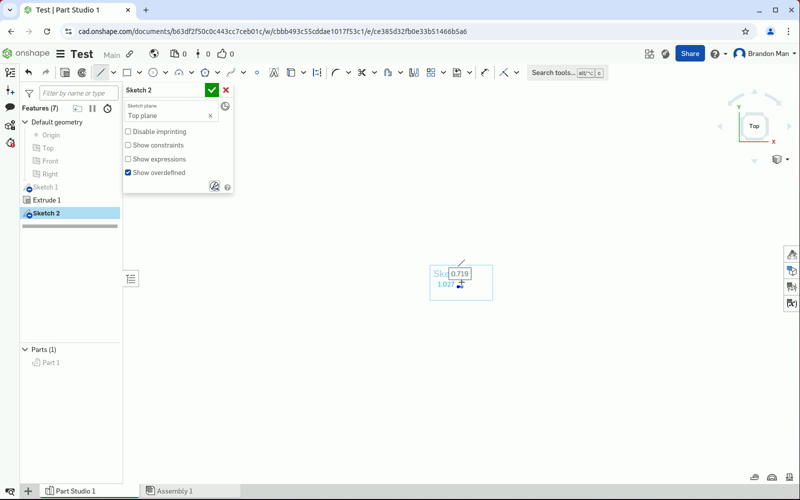
scroll(6)
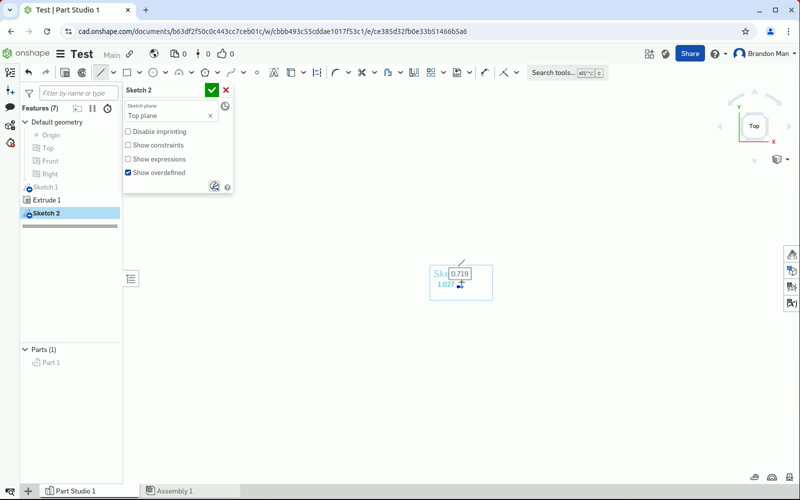
scroll(6)
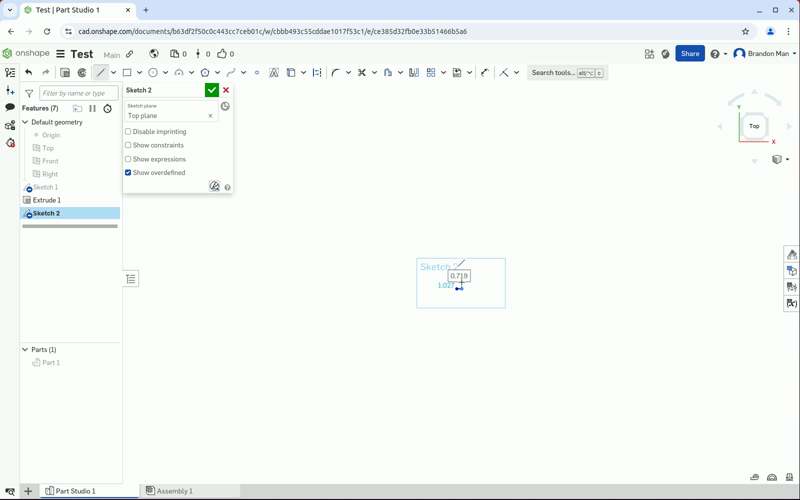
scroll(6)
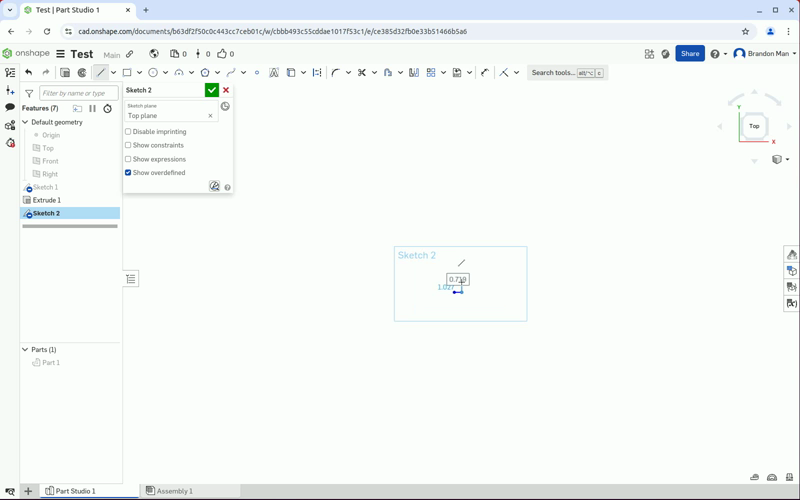
scroll(6)
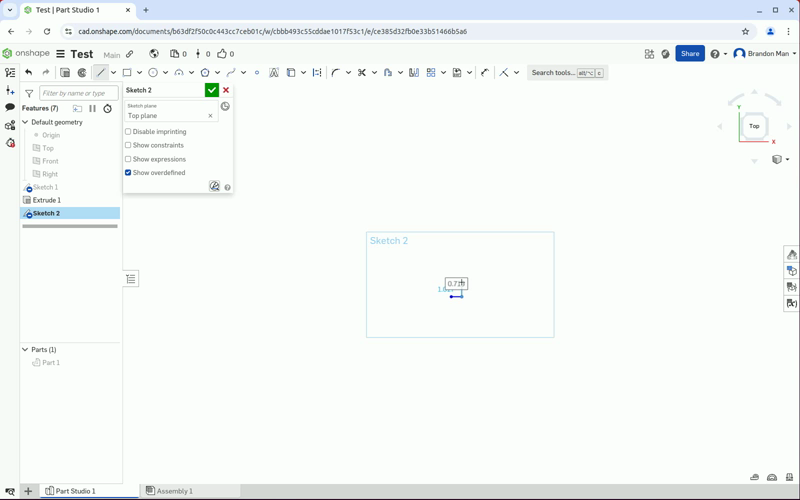
scroll(6)
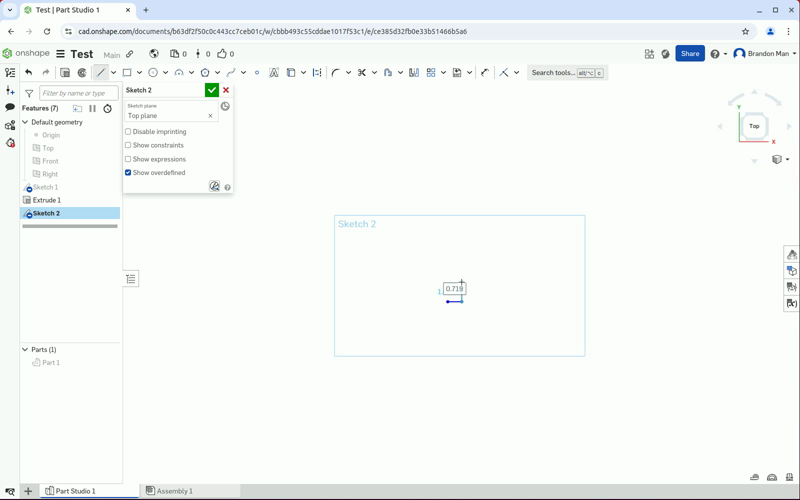
scroll(6)
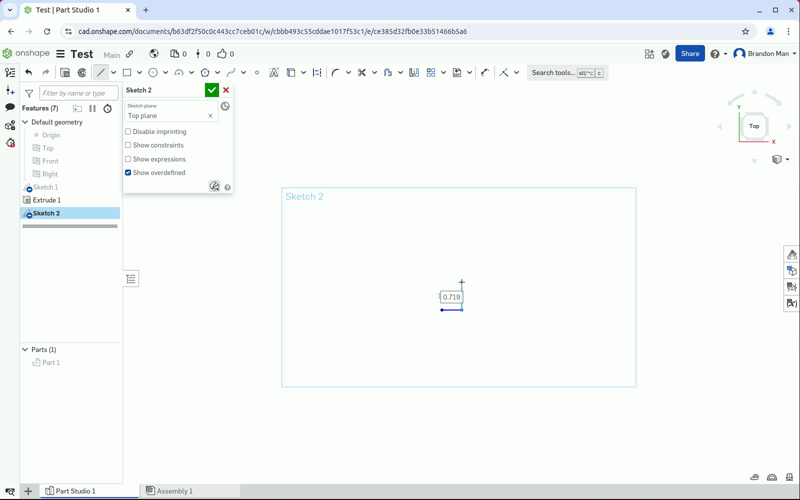
scroll(6)
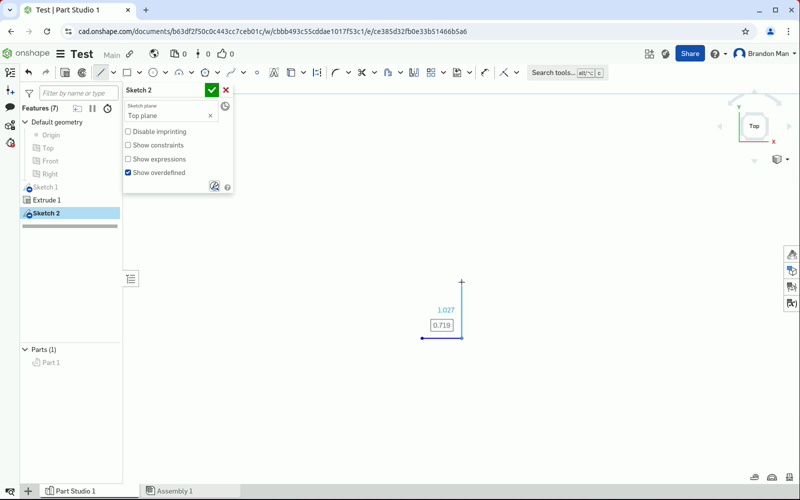
click(461, 281)
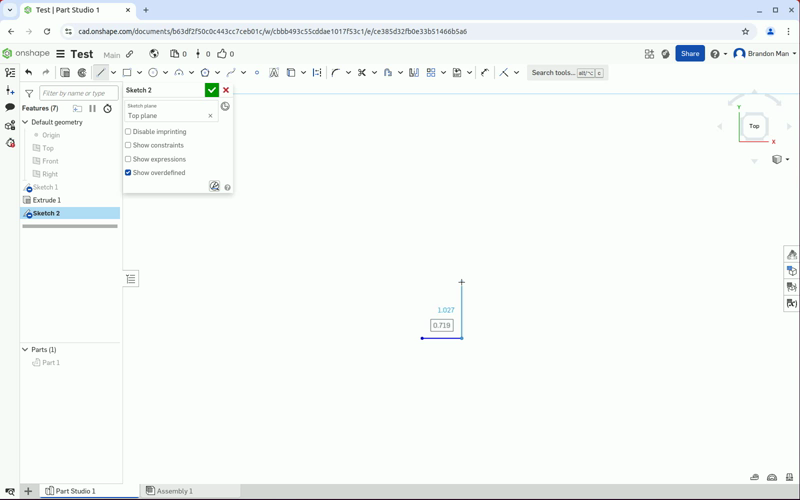
scroll(-6)
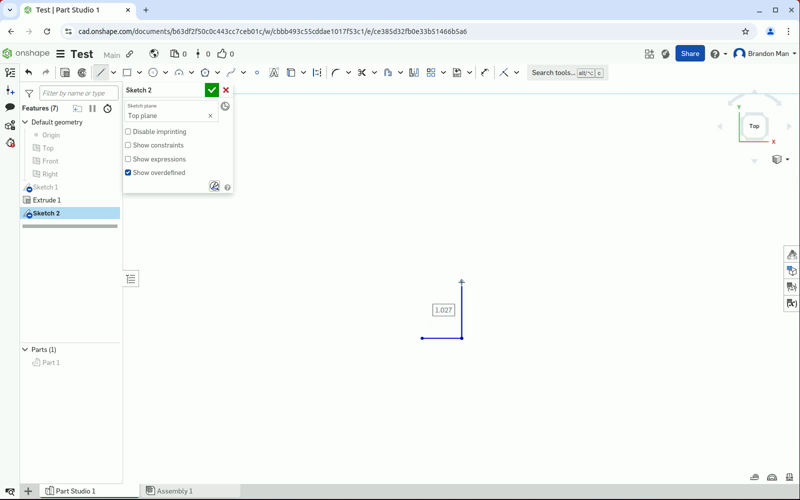
scroll(-6)
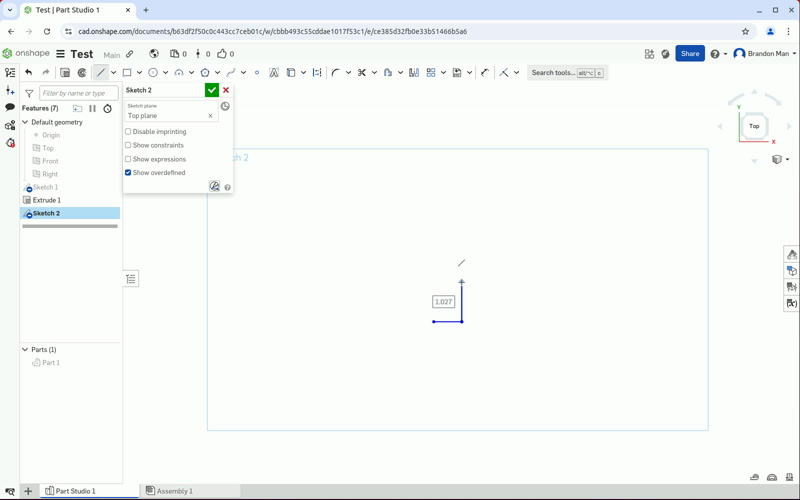
scroll(-6)
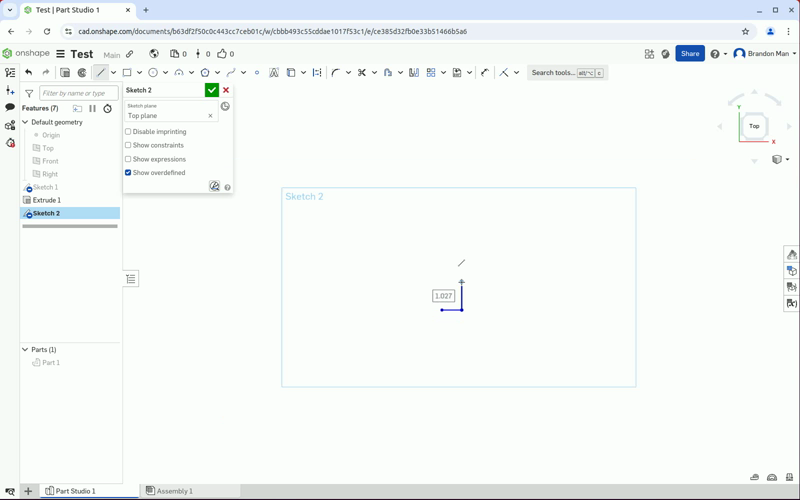
scroll(-6)
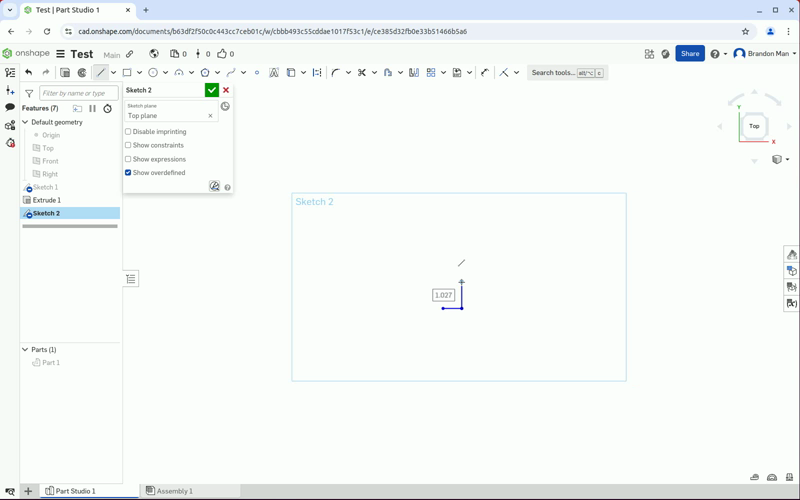
scroll(-6)
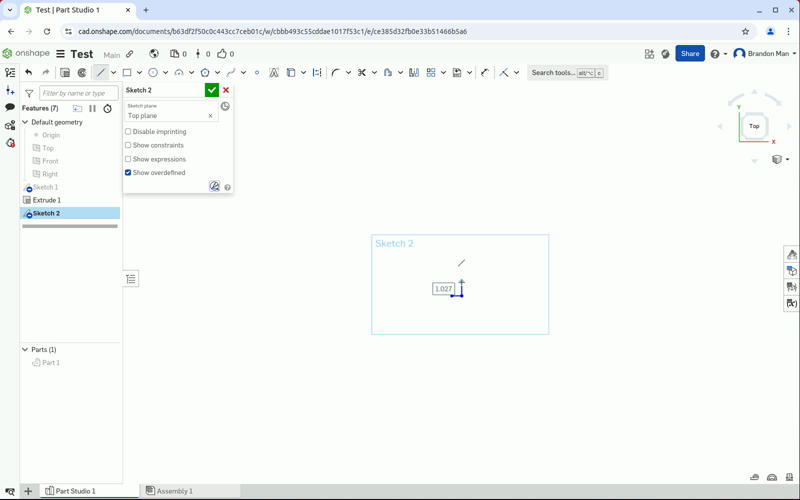
scroll(-6)
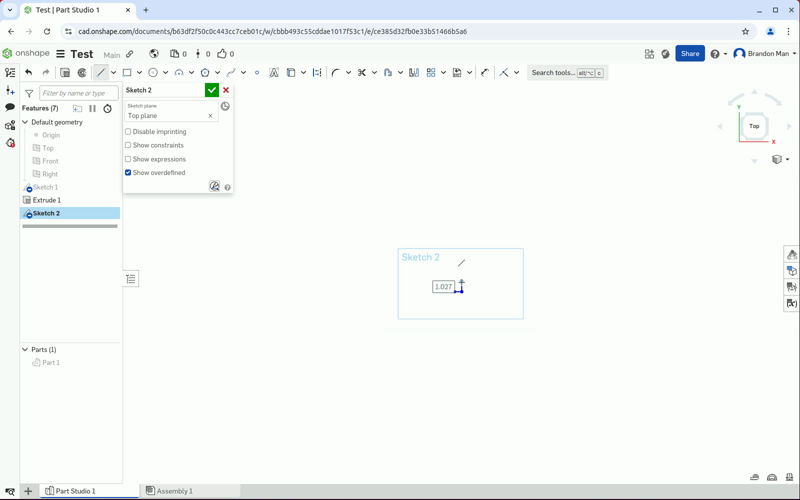
scroll(-6)
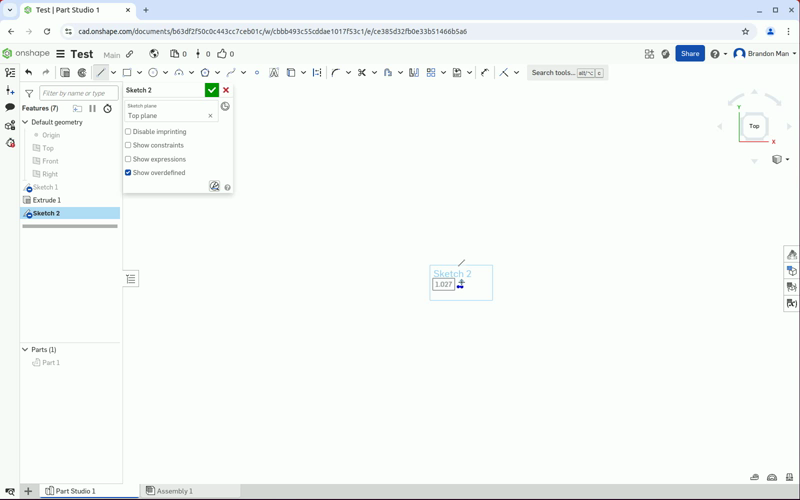
key_up(shift)
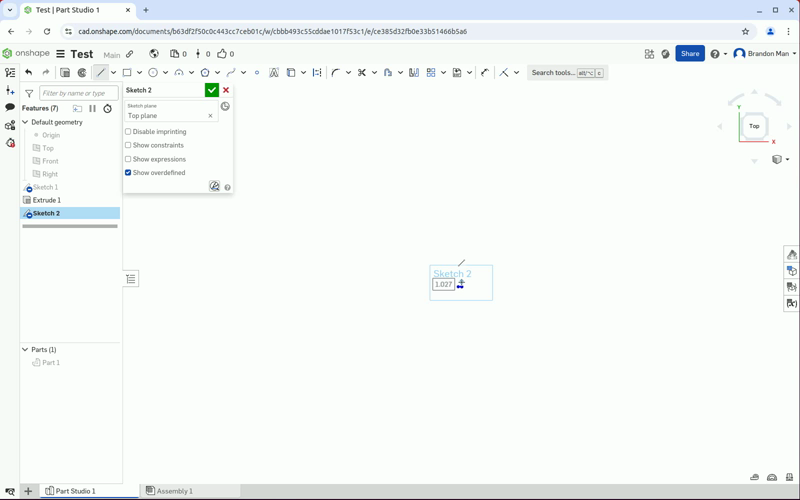
key_down(shift)
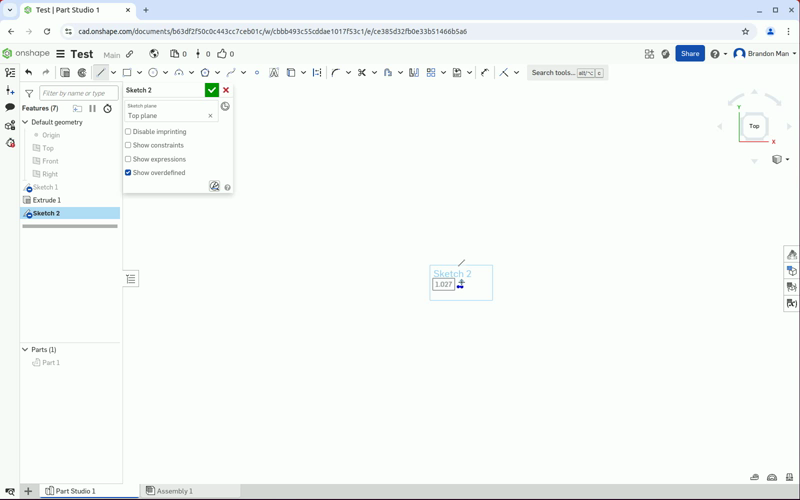
mouse_move(491, 281)
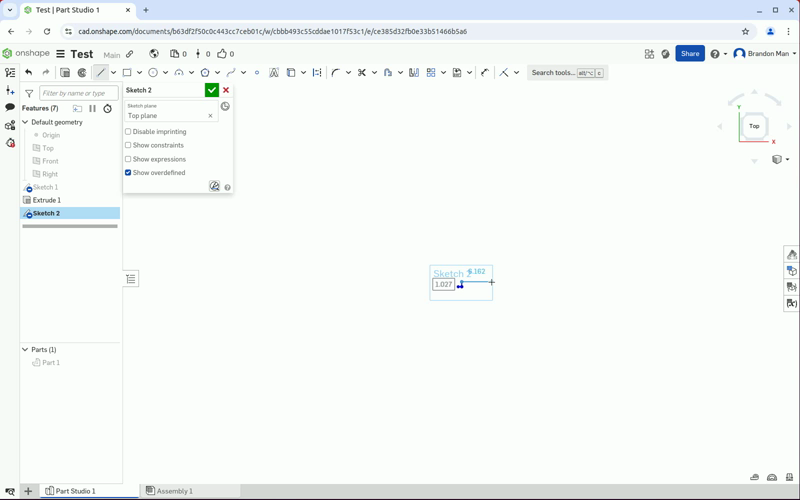
mouse_move(458, 281)
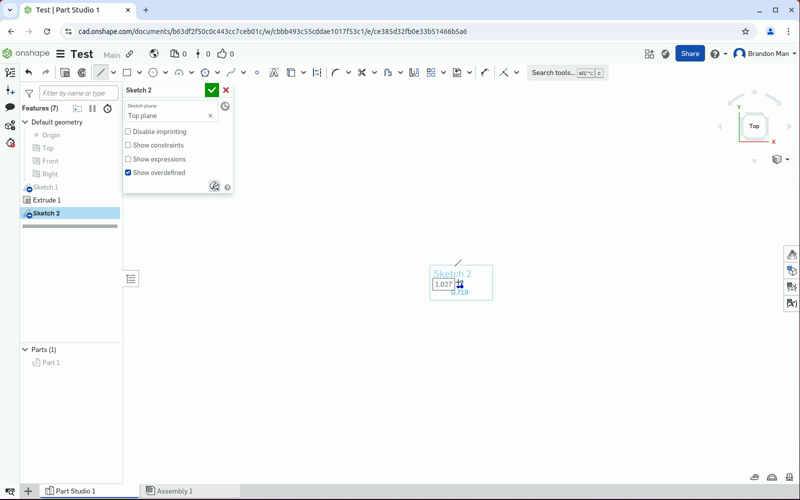
scroll(6)
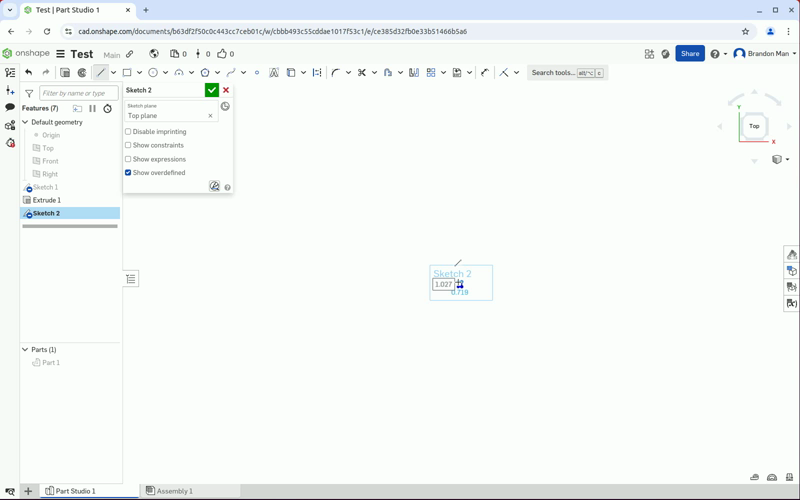
scroll(6)
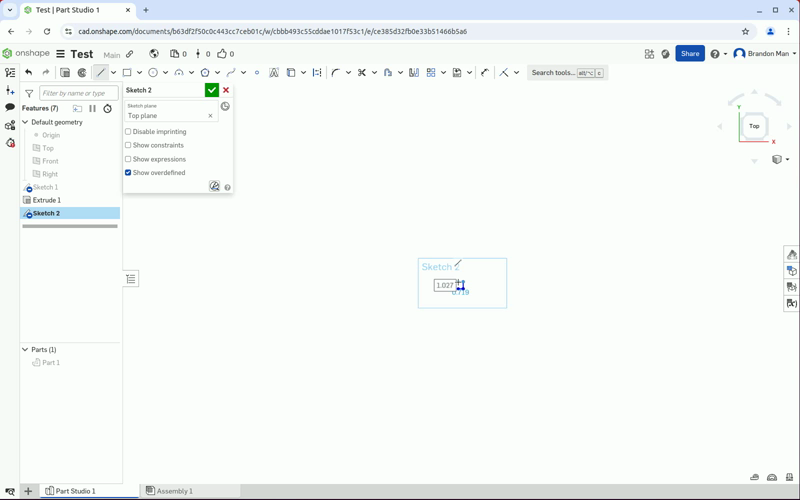
scroll(6)
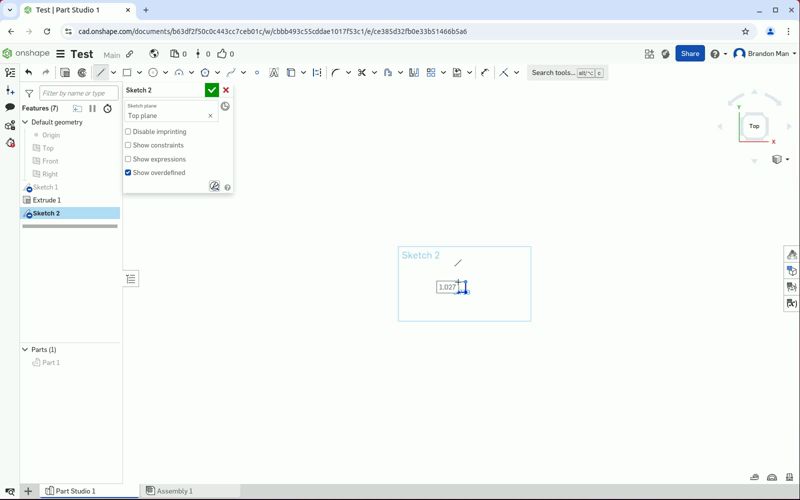
scroll(6)
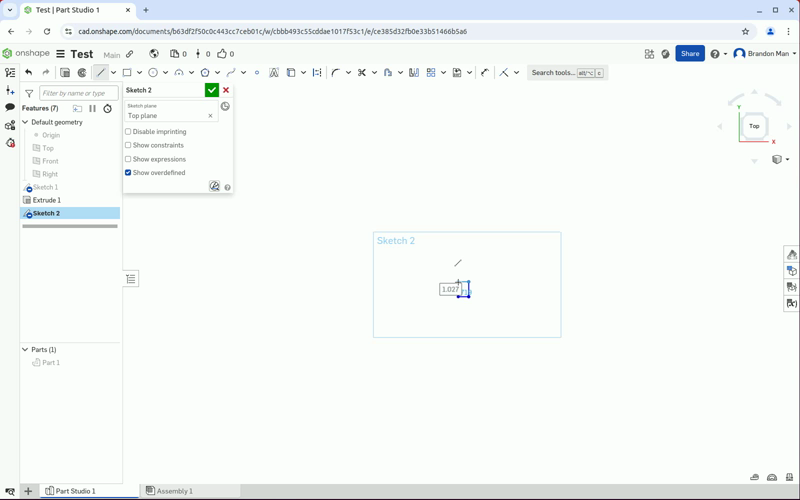
scroll(6)
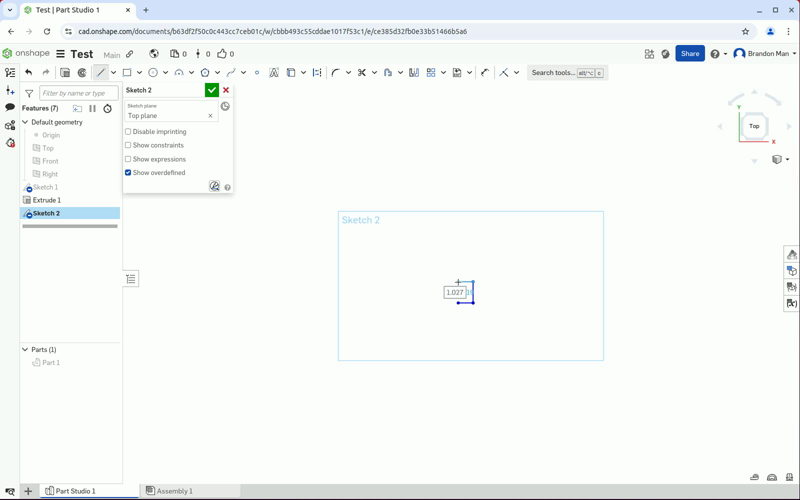
scroll(6)
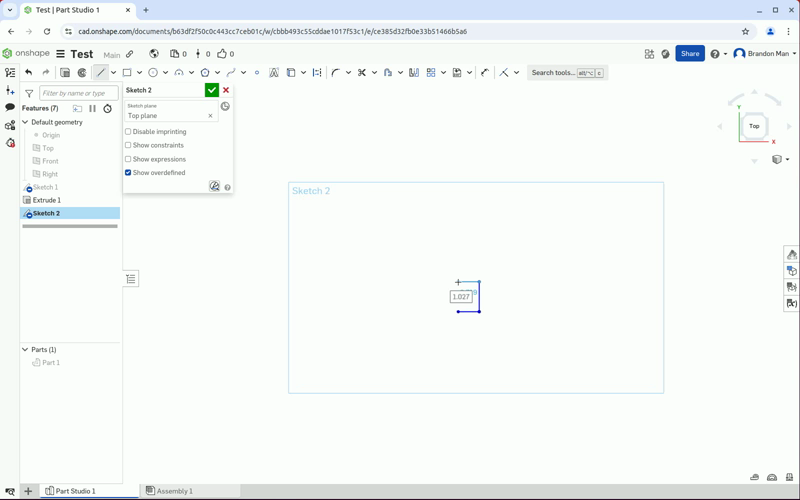
scroll(6)
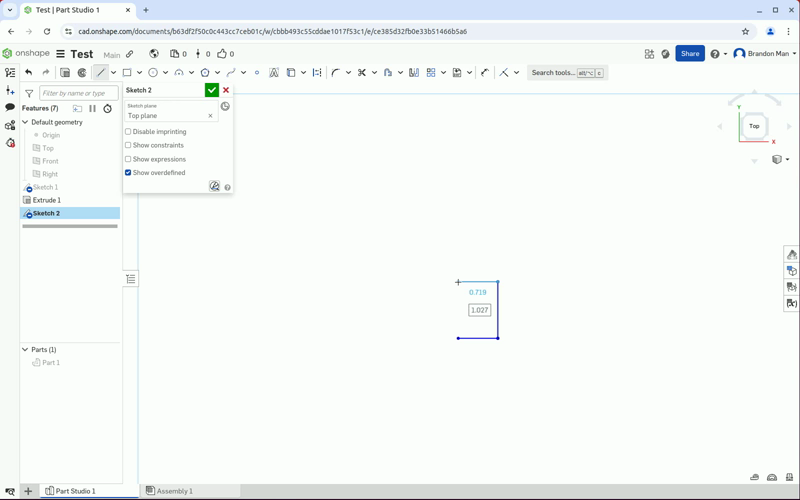
click(458, 281)
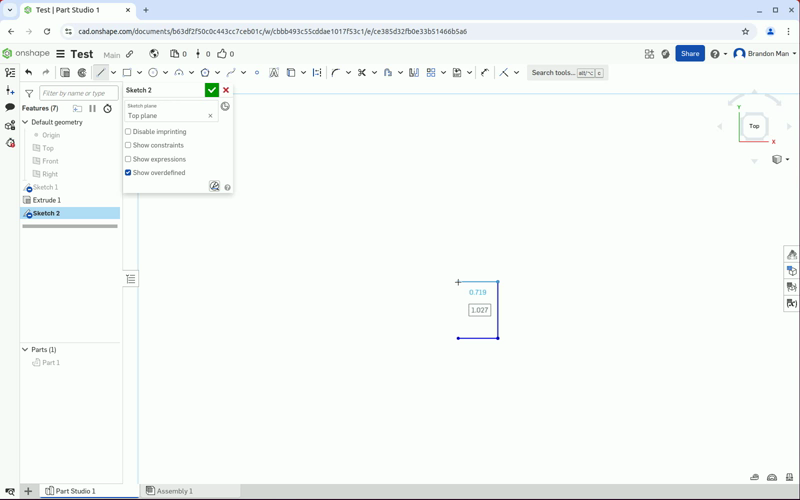
scroll(-6)
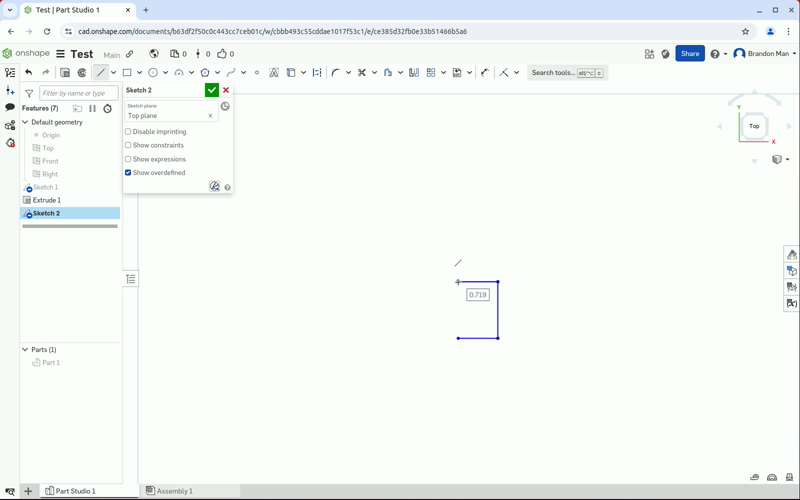
scroll(-6)
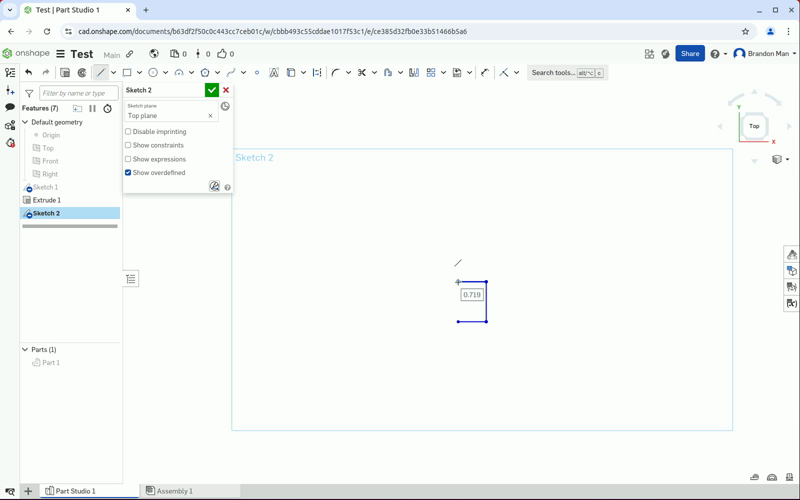
scroll(-6)
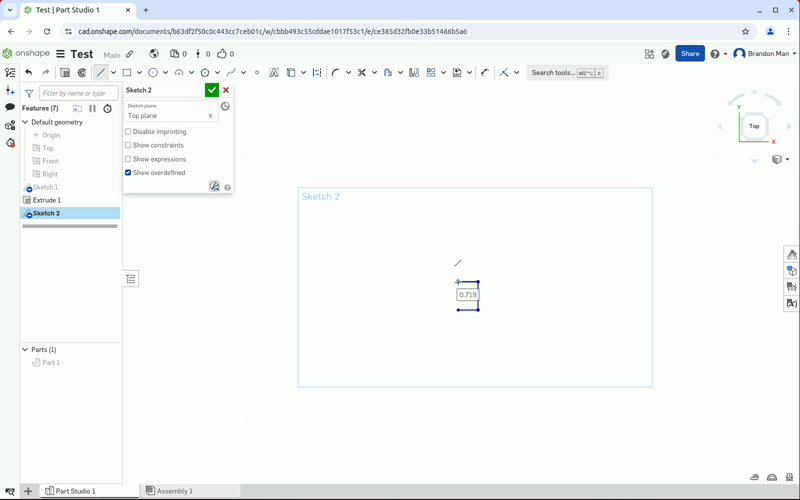
scroll(-6)
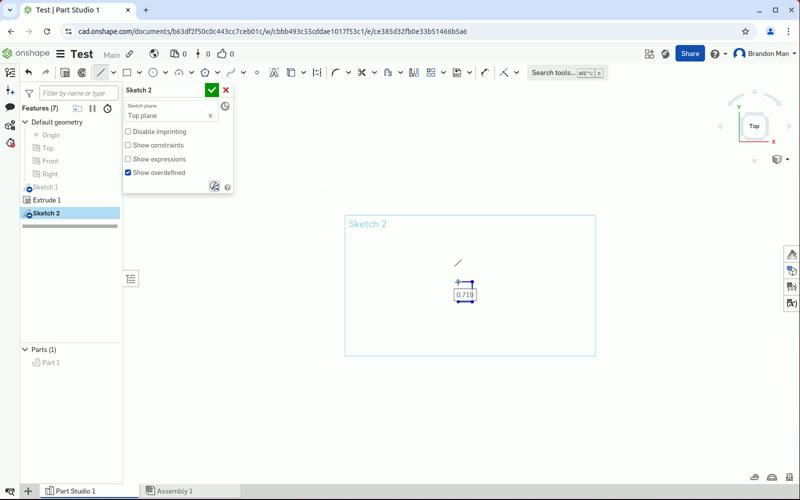
scroll(-6)
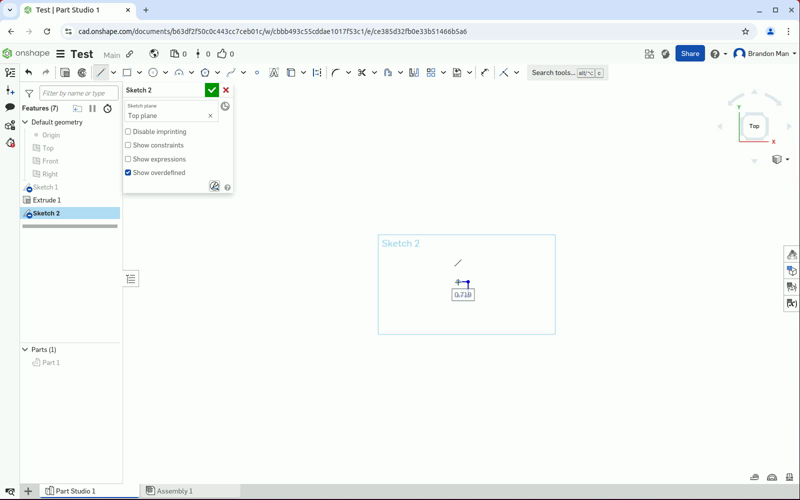
scroll(-6)
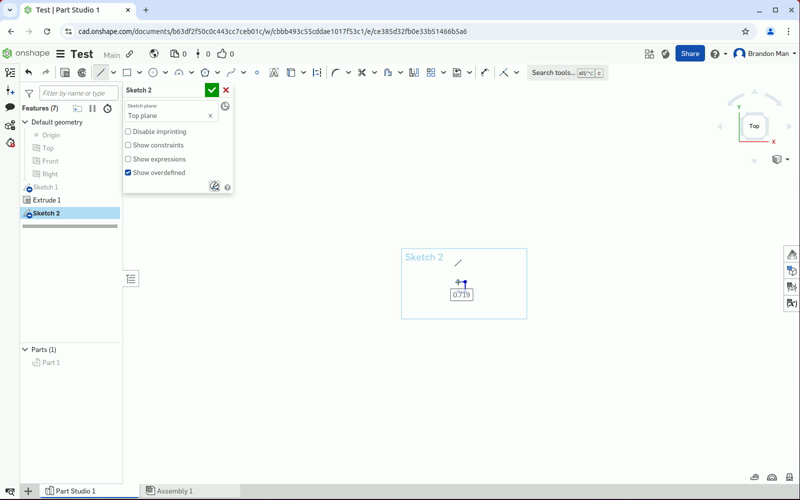
scroll(-6)
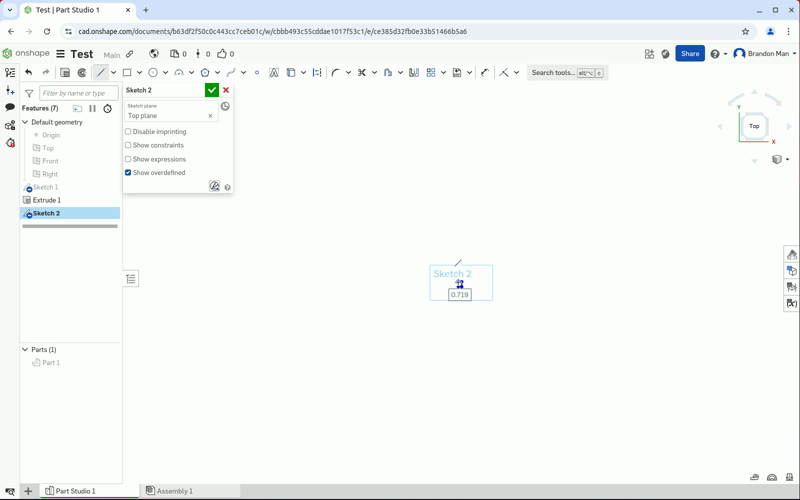
key_up(shift)
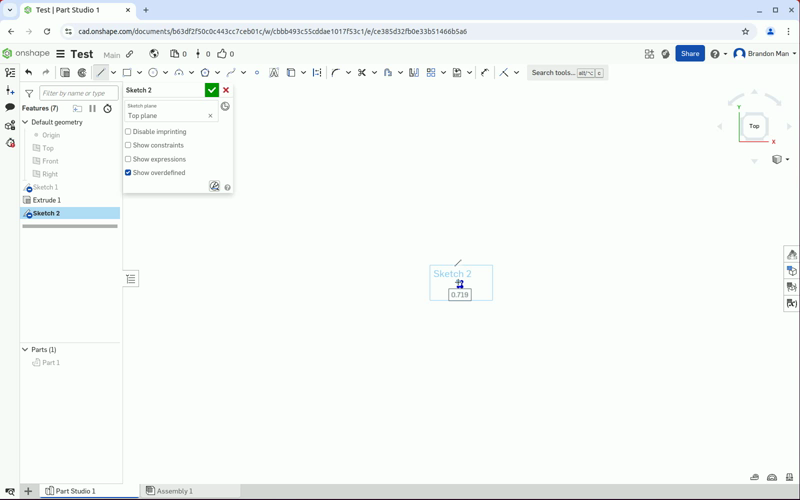
mouse_move(488, 281)
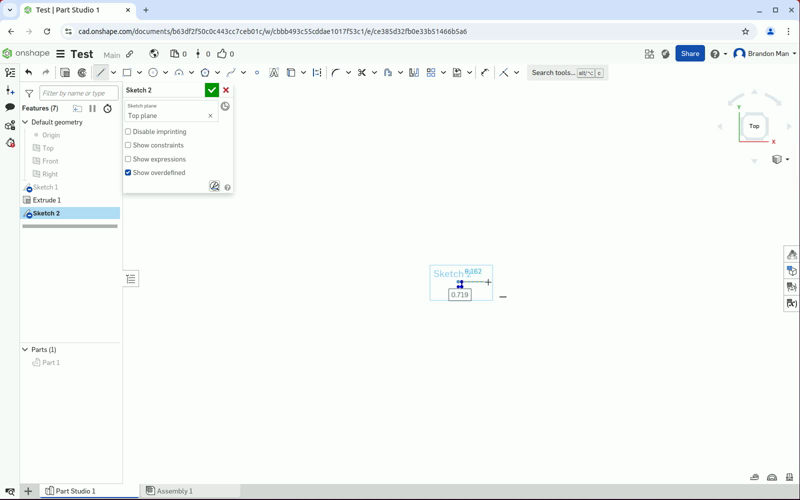
key_down(shift)
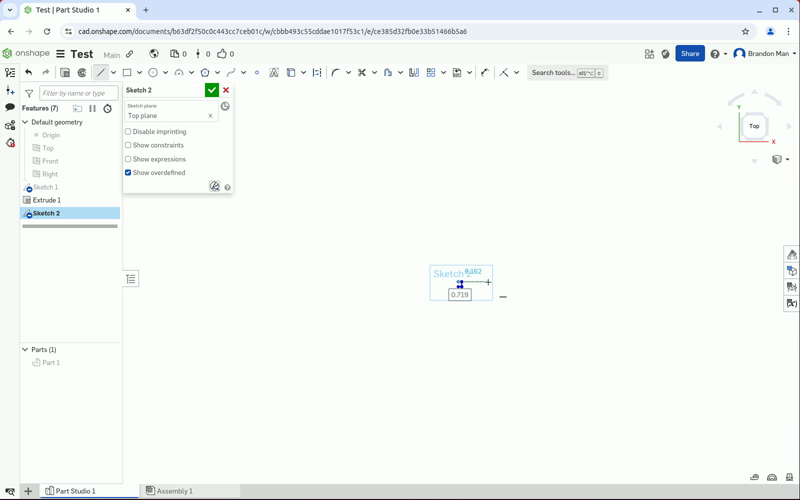
mouse_move(458, 286)
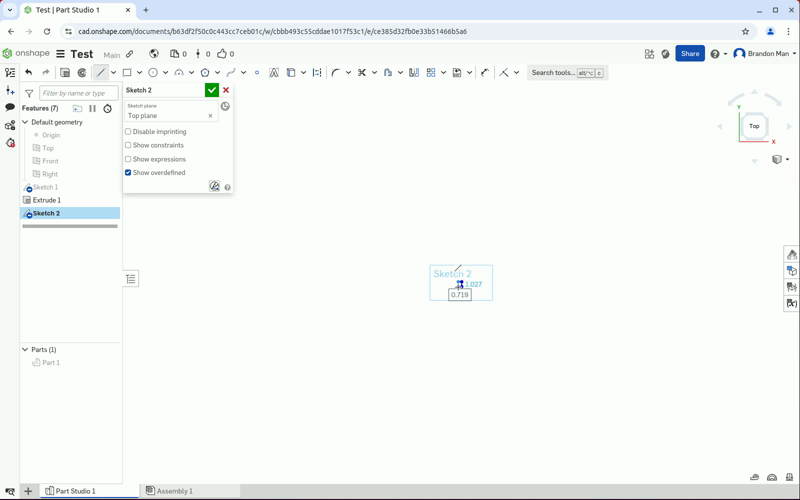
scroll(6)
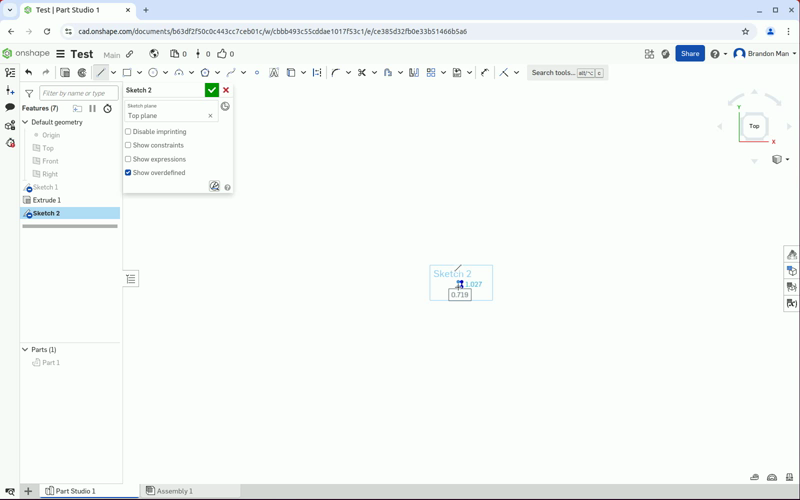
scroll(6)
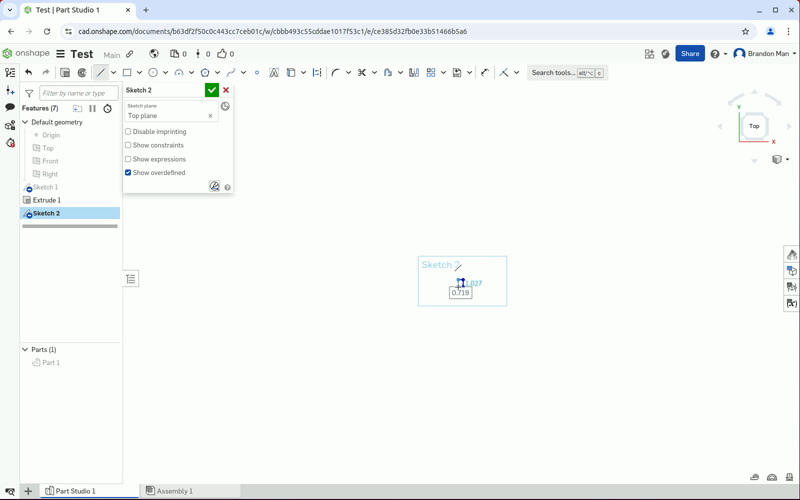
scroll(6)
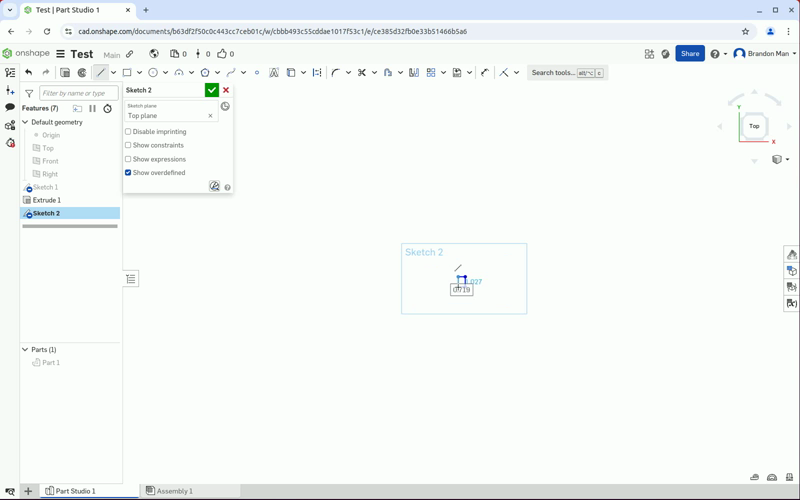
scroll(6)
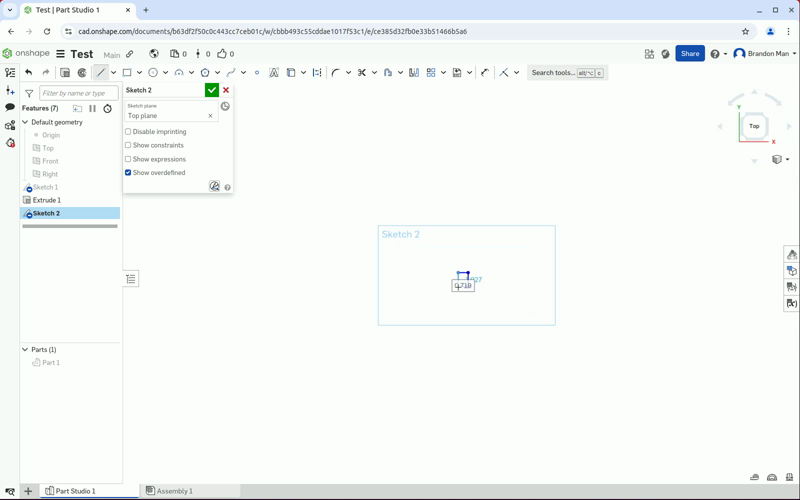
scroll(6)
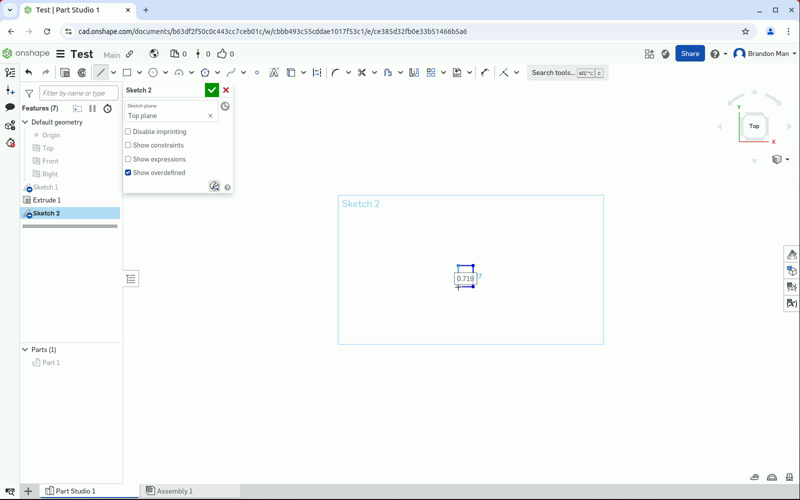
scroll(6)
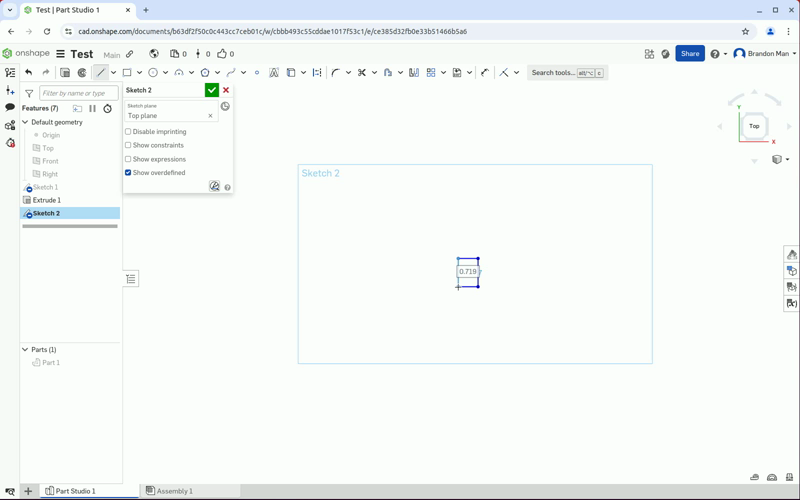
scroll(6)
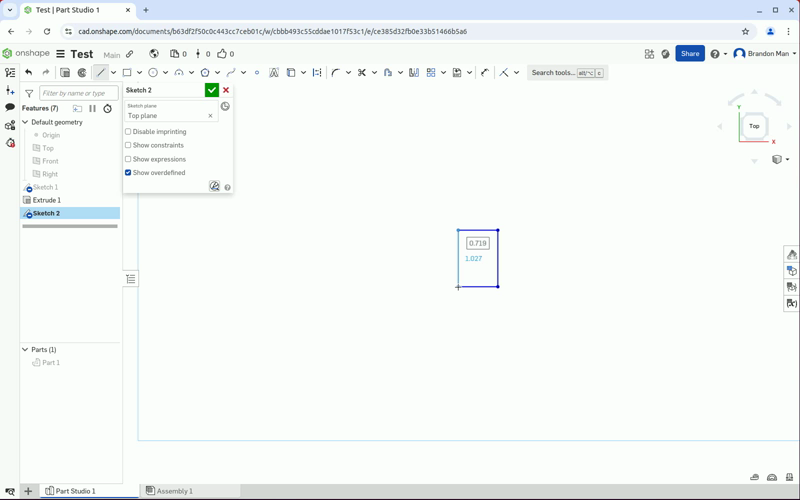
key_up(shift)
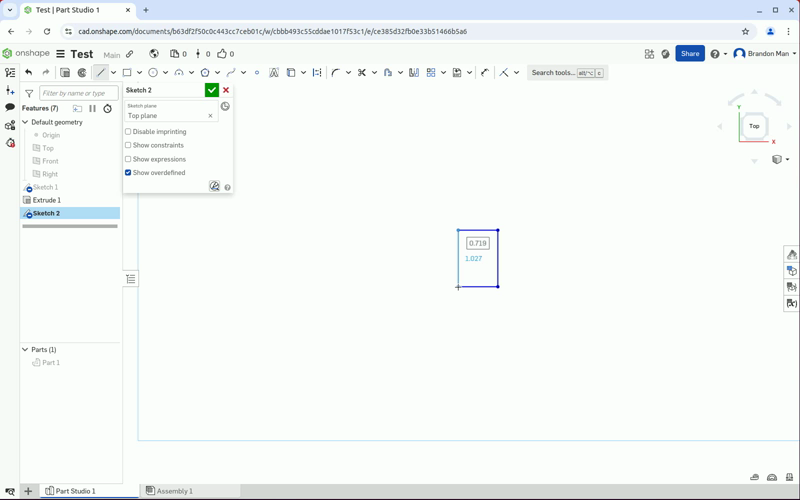
click(458, 286)
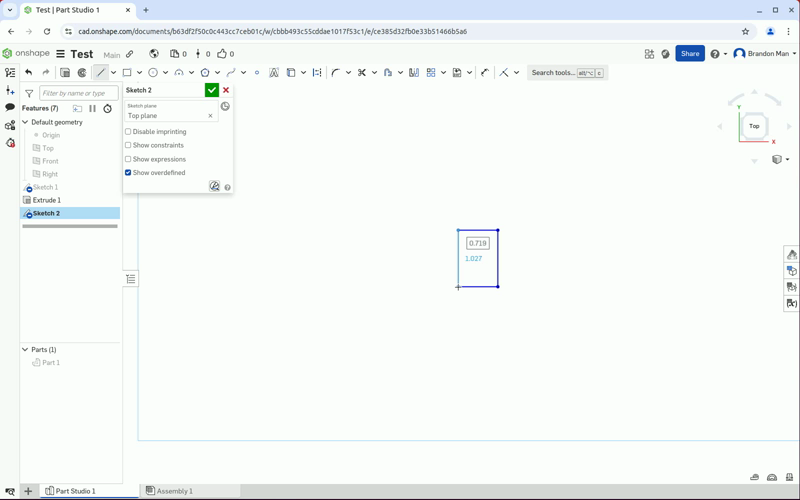
scroll(-6)
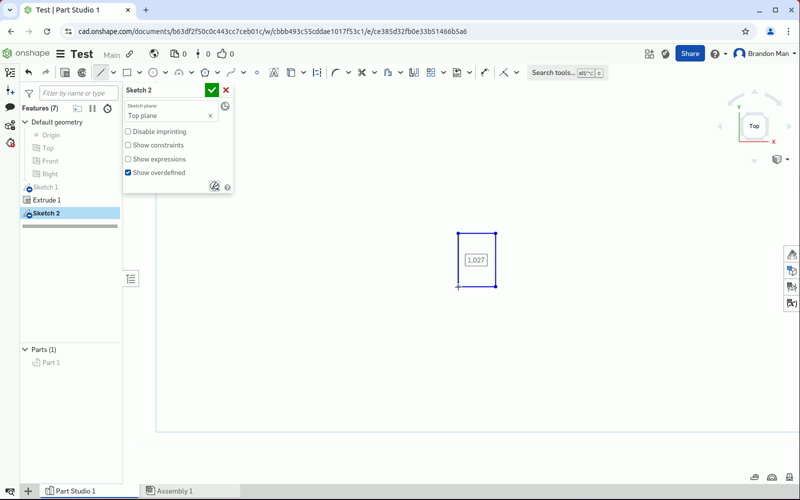
scroll(-6)
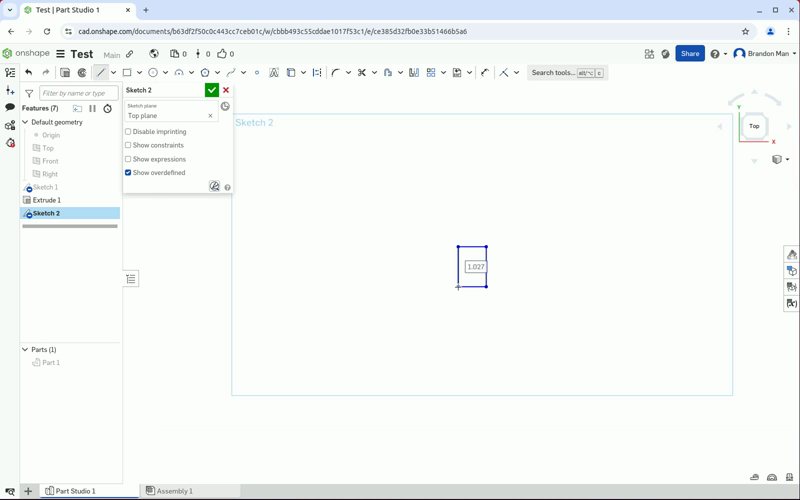
scroll(-6)
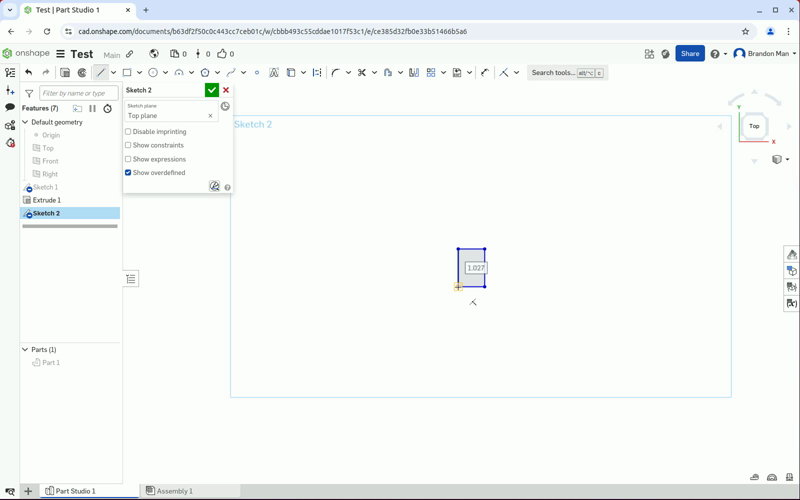
scroll(-6)
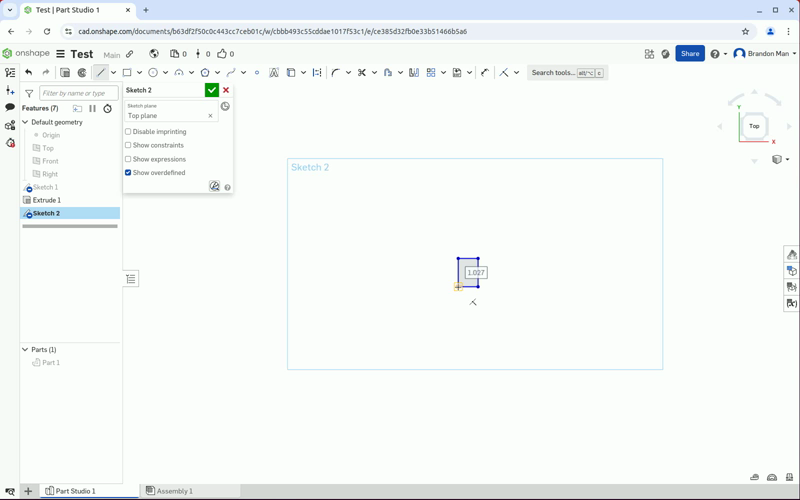
scroll(-6)
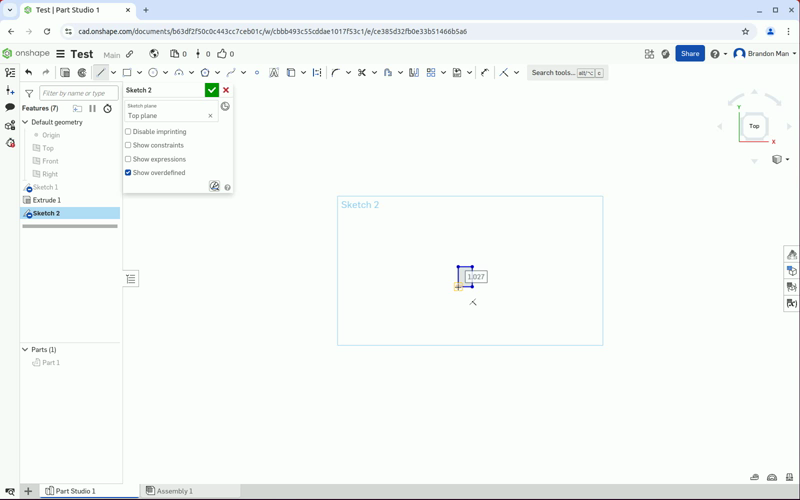
scroll(-6)
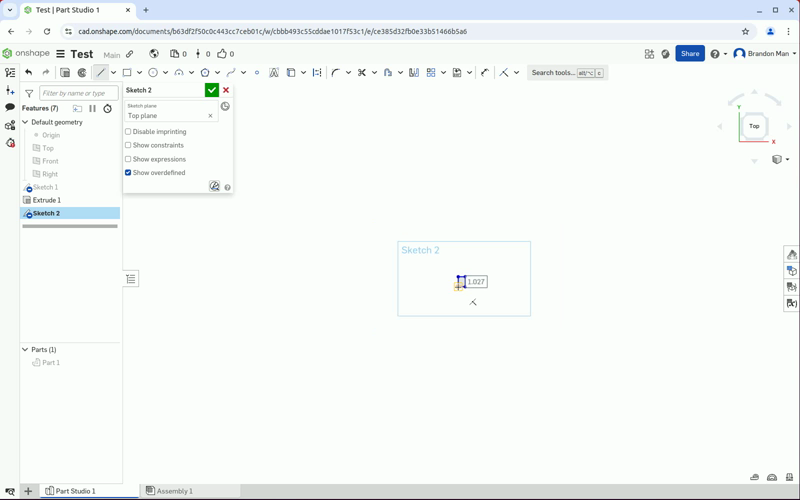
scroll(-6)
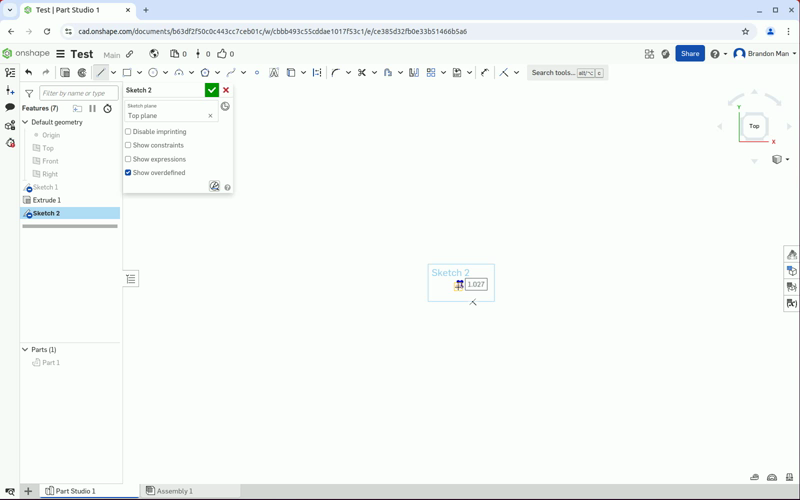
key(esc)
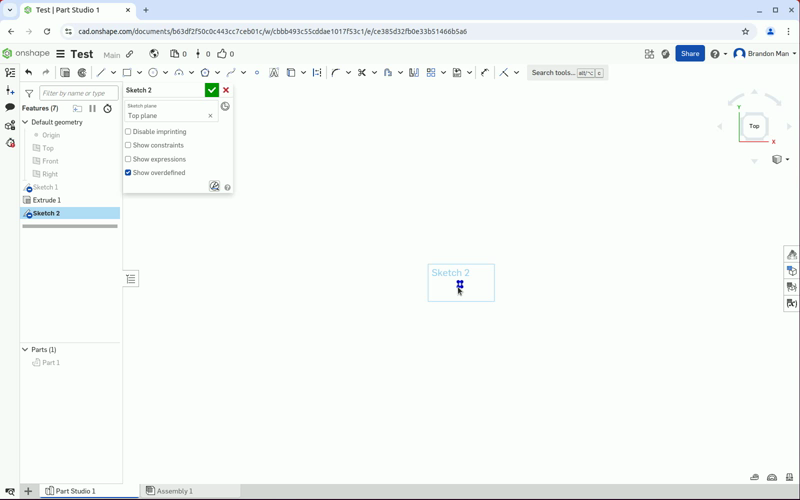
mouse_move(461, 282)
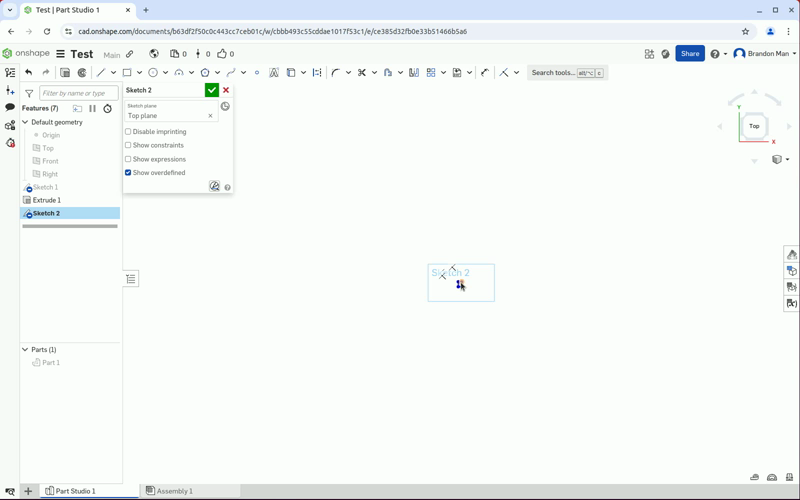
scroll(6)
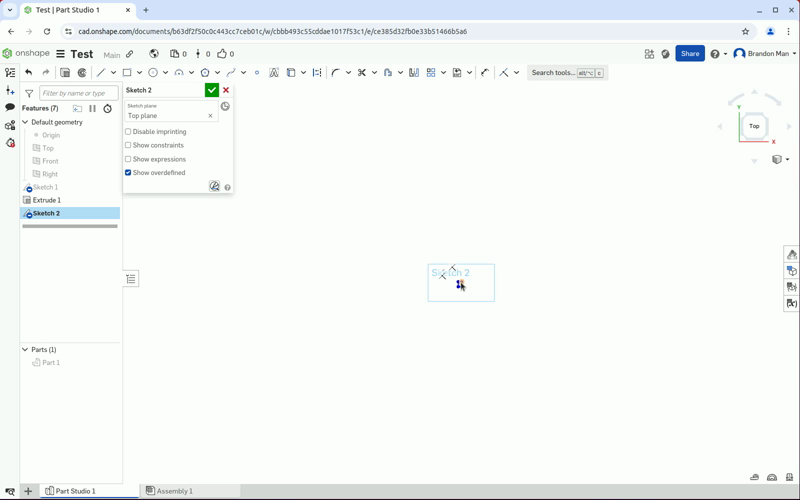
scroll(6)
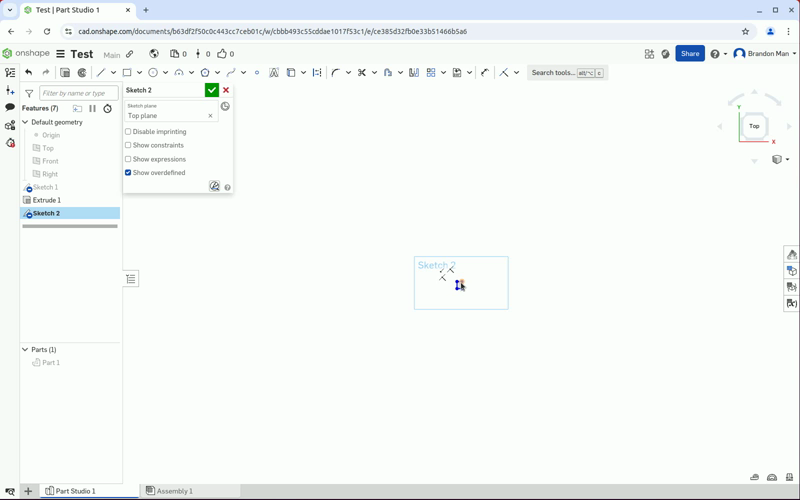
scroll(6)
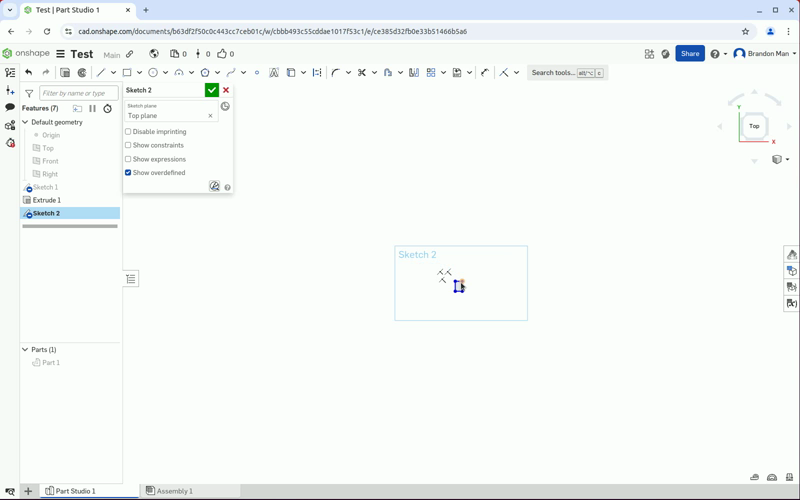
scroll(6)
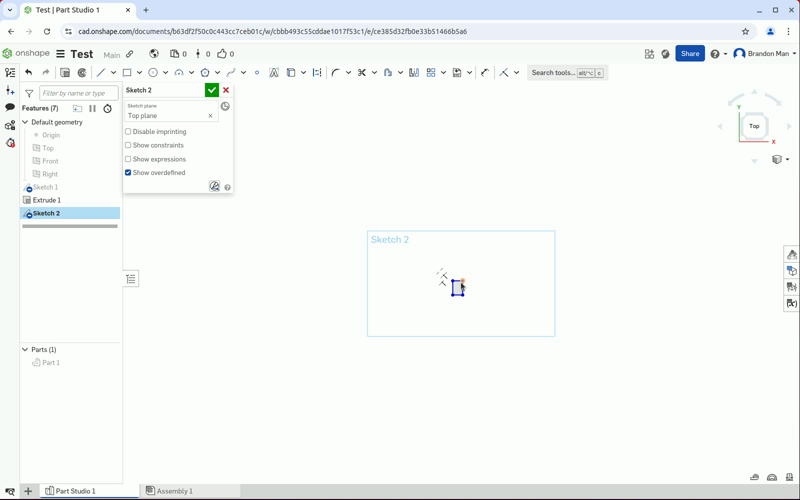
scroll(6)
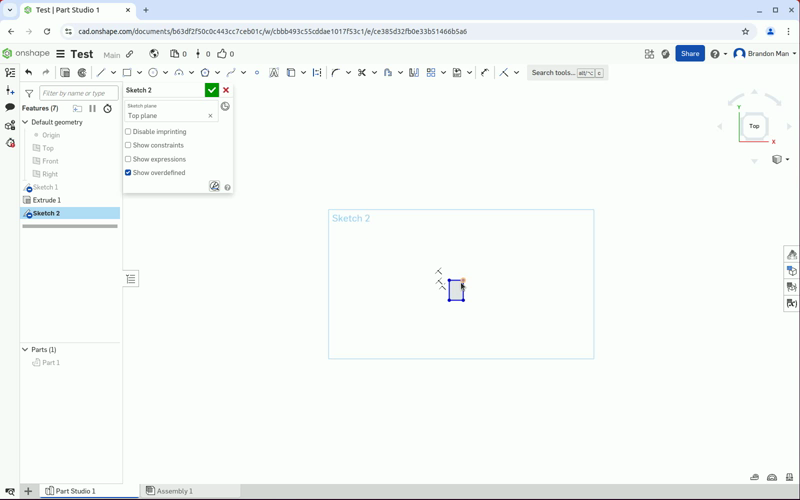
scroll(6)
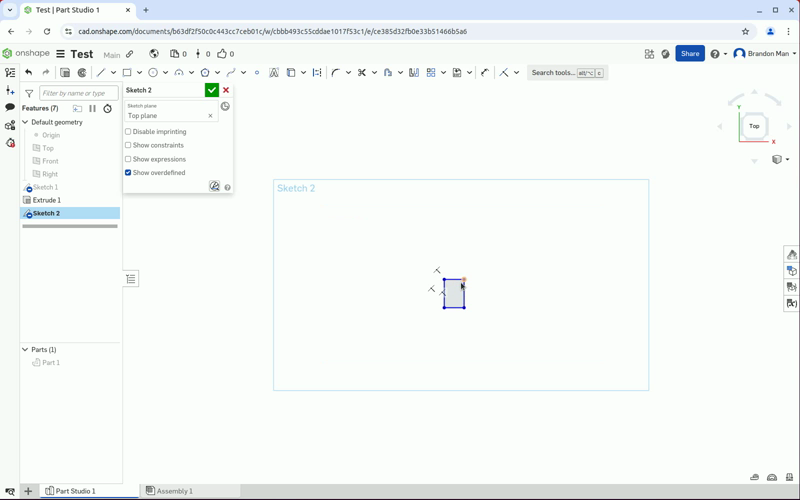
scroll(6)
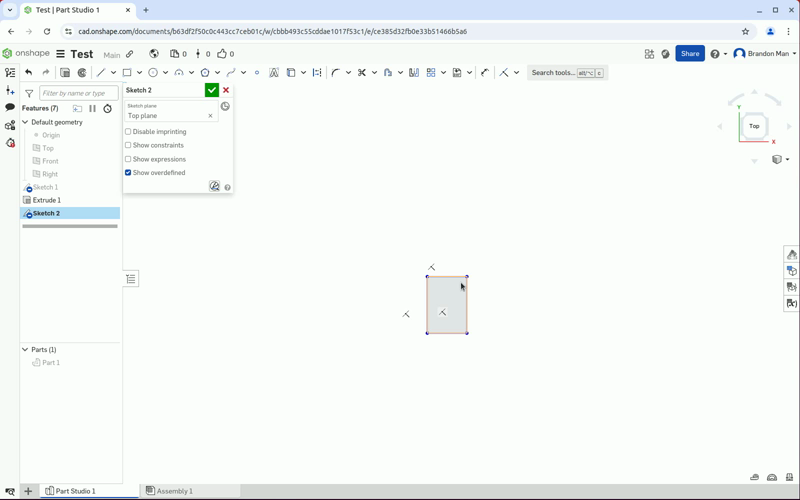
click(461, 282)
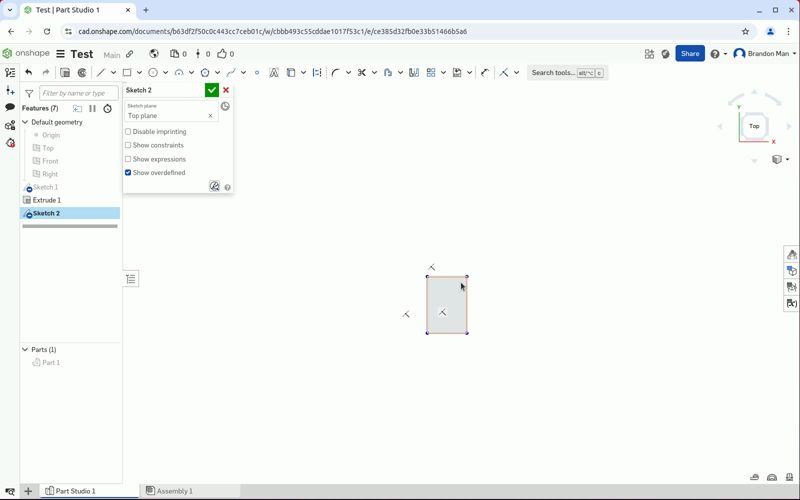
scroll(-6)
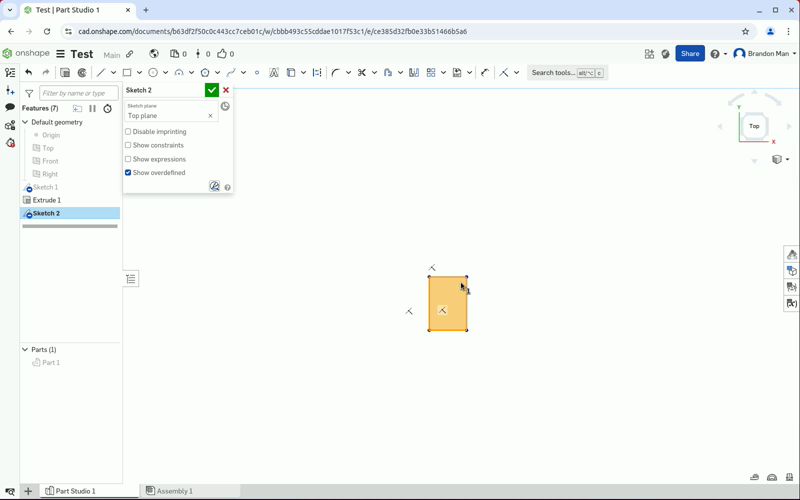
scroll(-6)
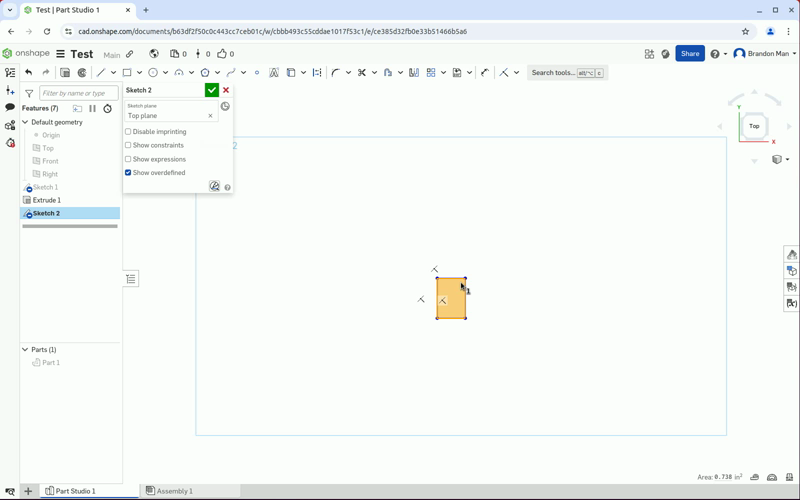
scroll(-6)
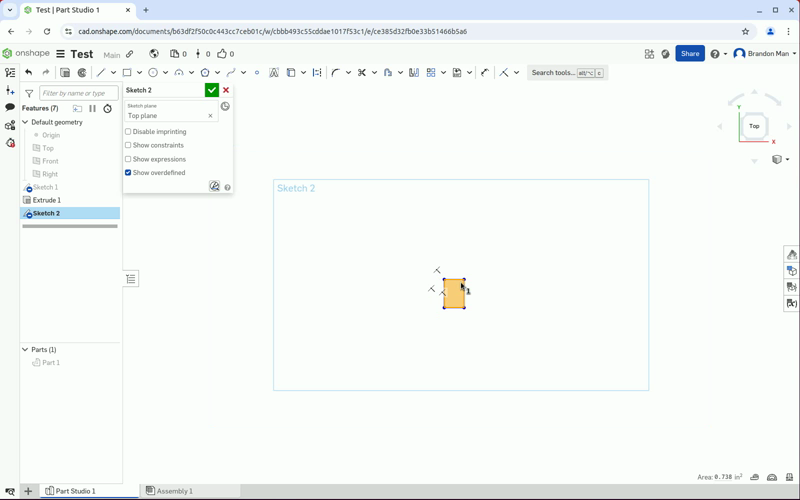
scroll(-6)
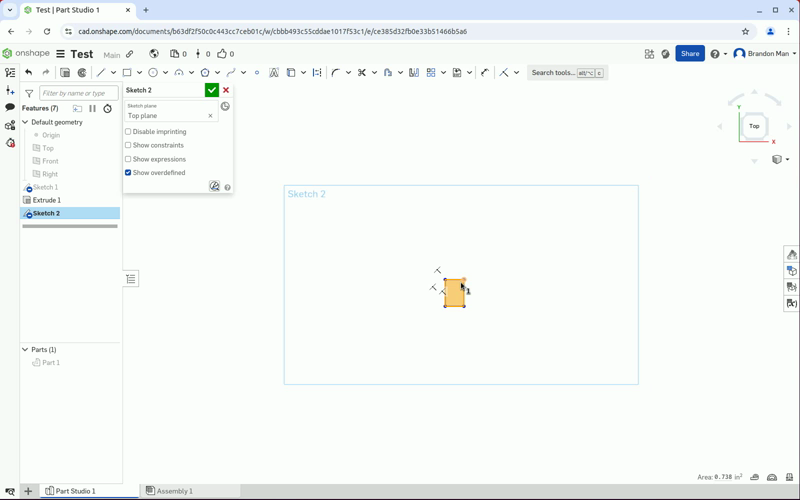
scroll(-6)
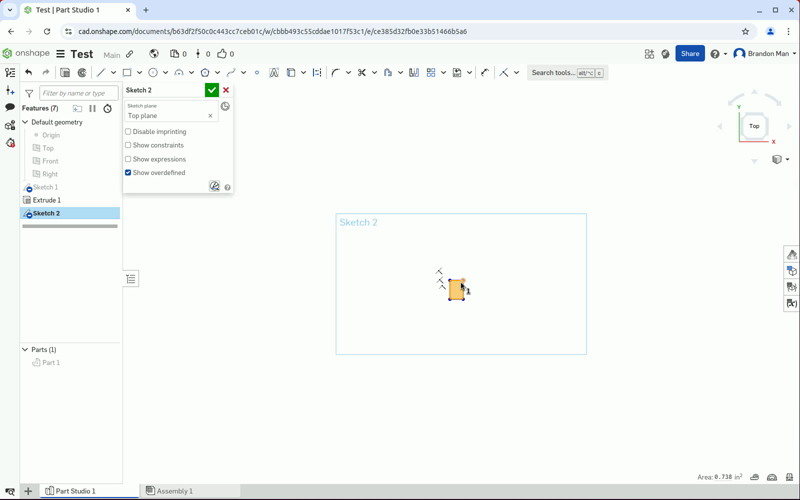
scroll(-6)
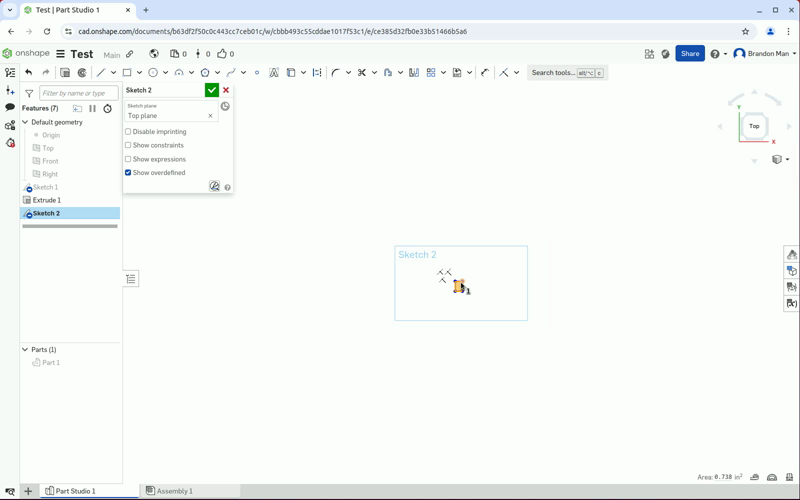
scroll(-6)
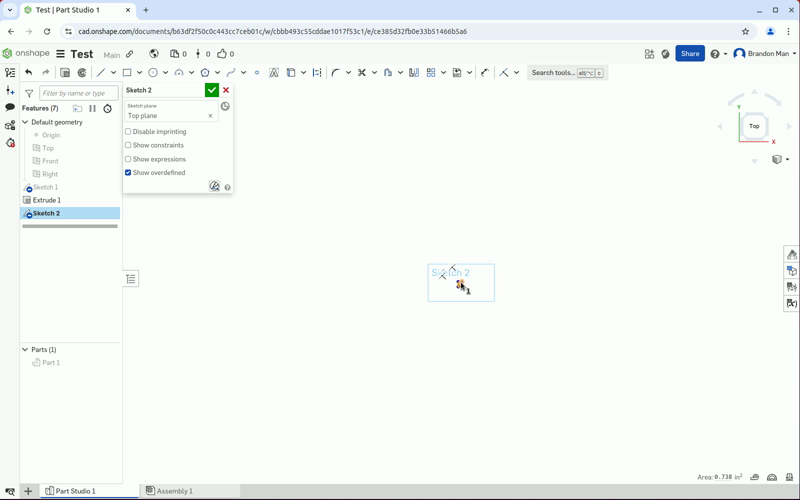
mouse_move(73, 352)
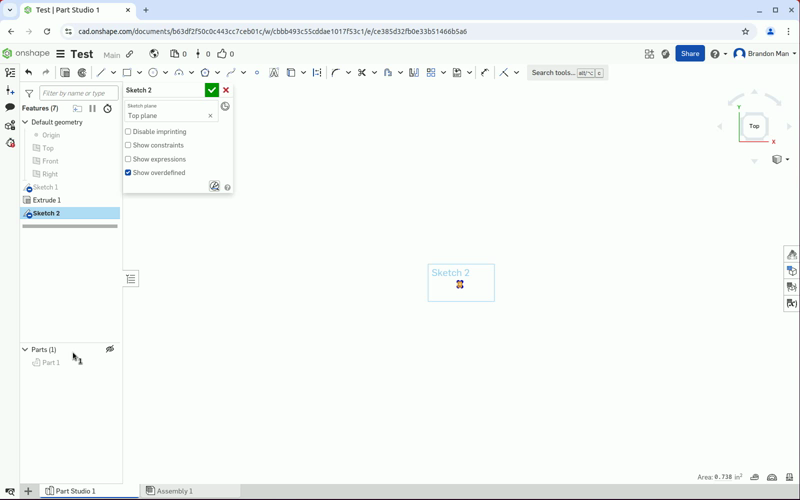
key(shift+y)
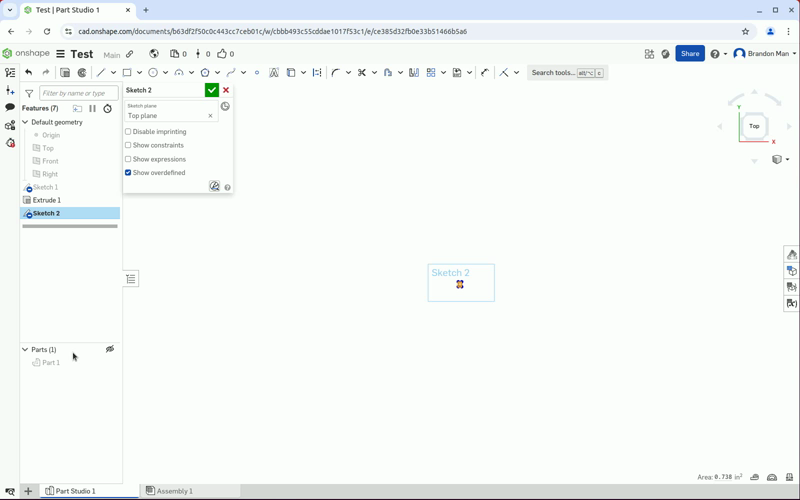
key(shift+e)
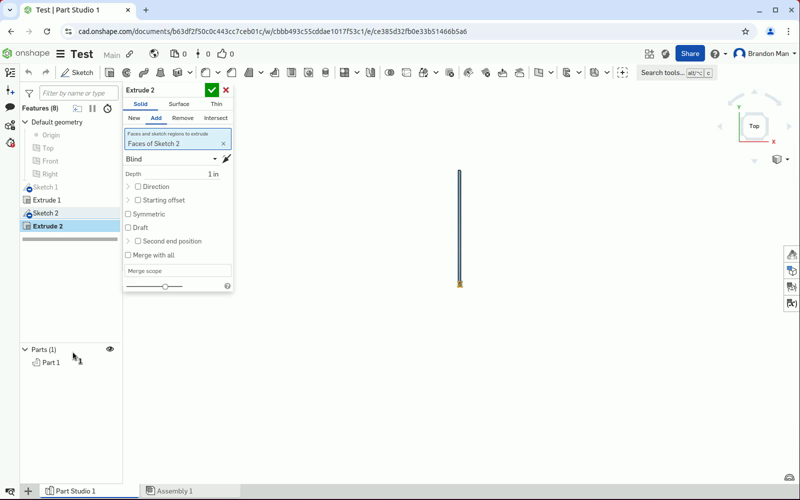
mouse_move(143, 106)
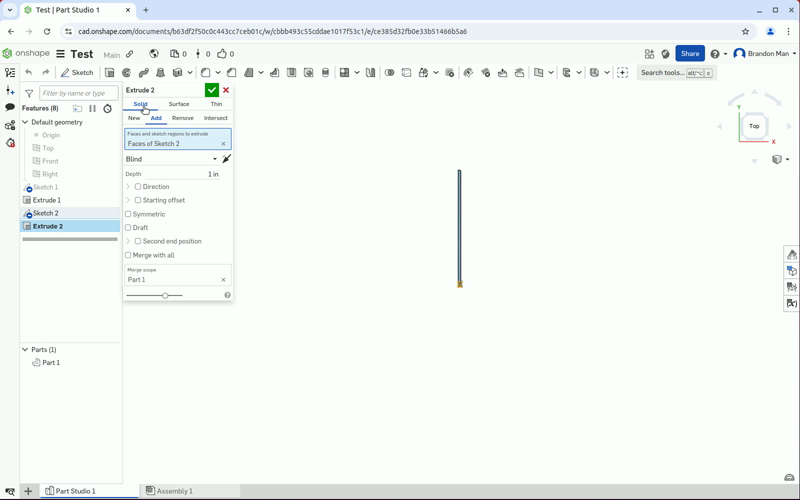
click(143, 106)
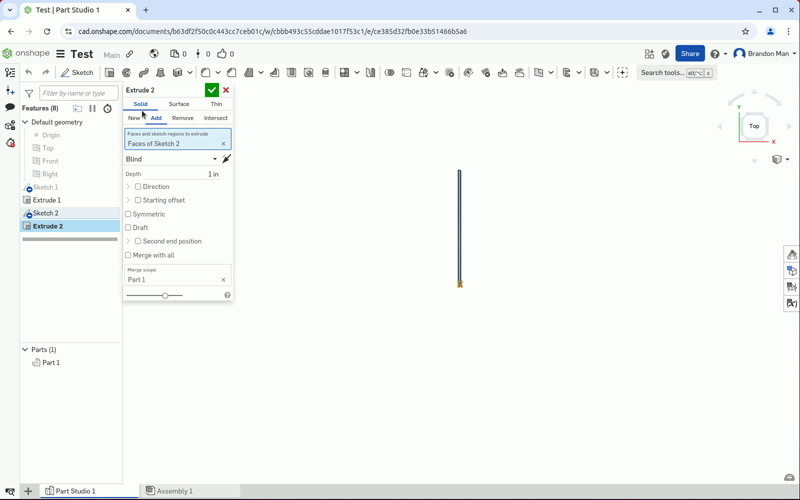
mouse_move(137, 120)
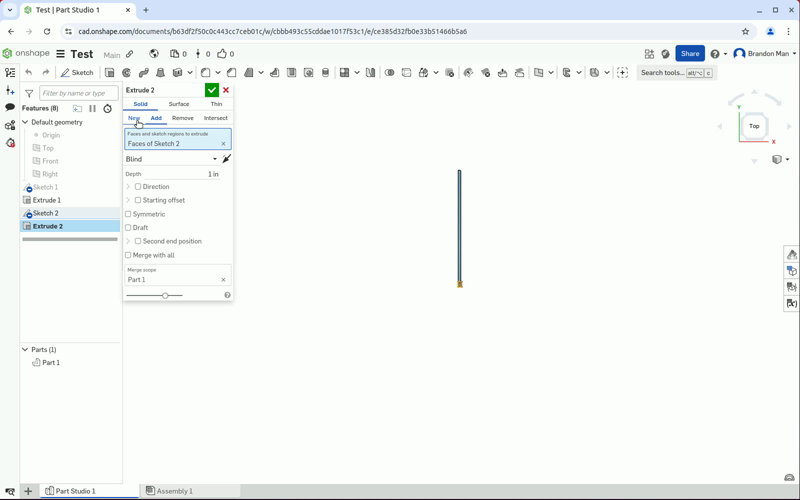
click(137, 120)
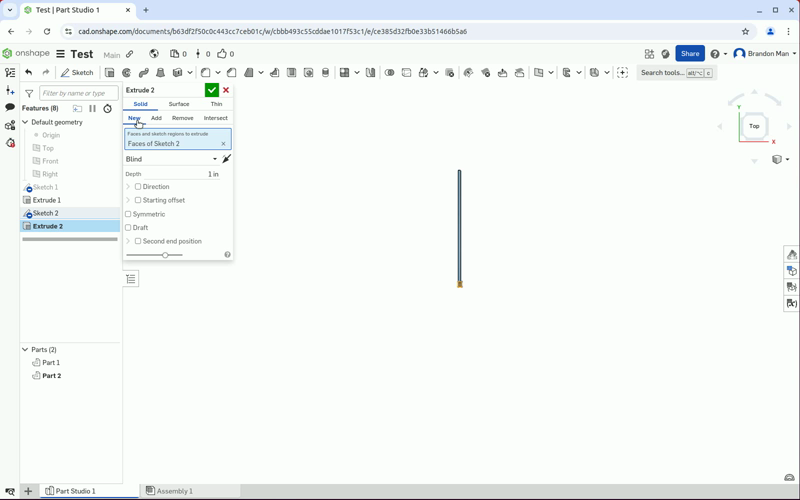
key(tab, 4)
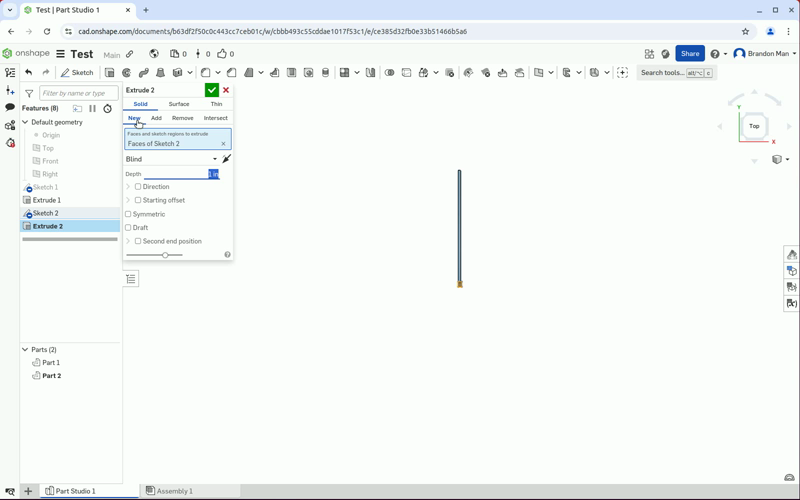
text(2.407)
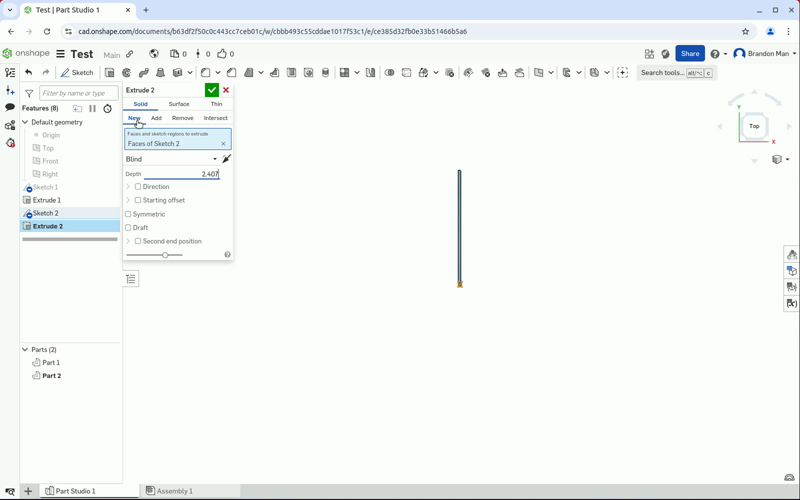
key(enter)
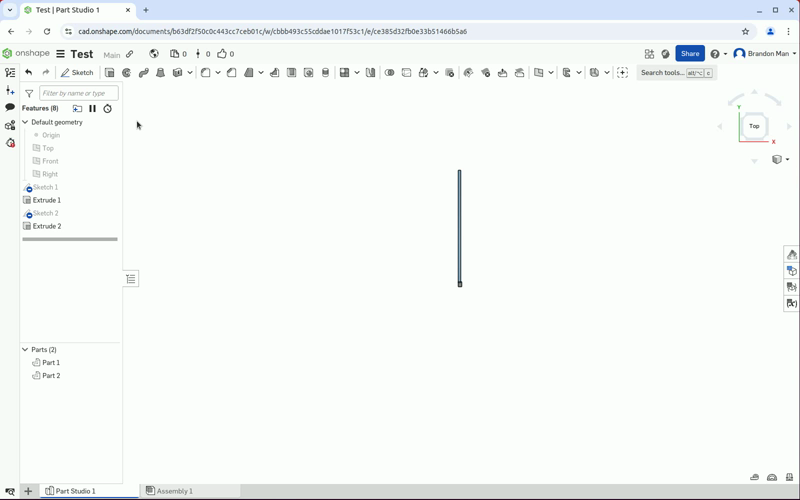
key(shift+h)
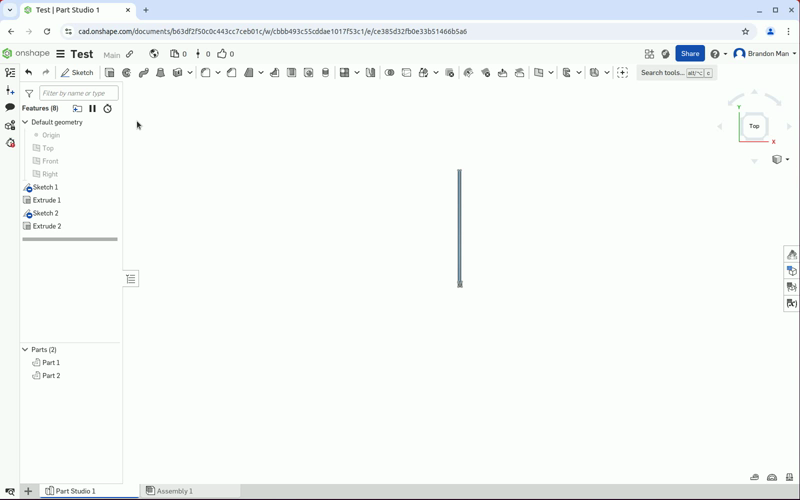
key(shift+h)
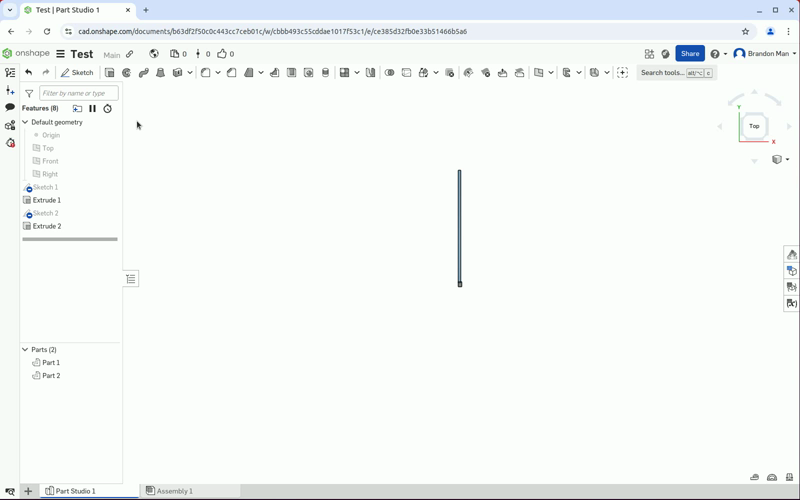
mouse_move(73, 189)
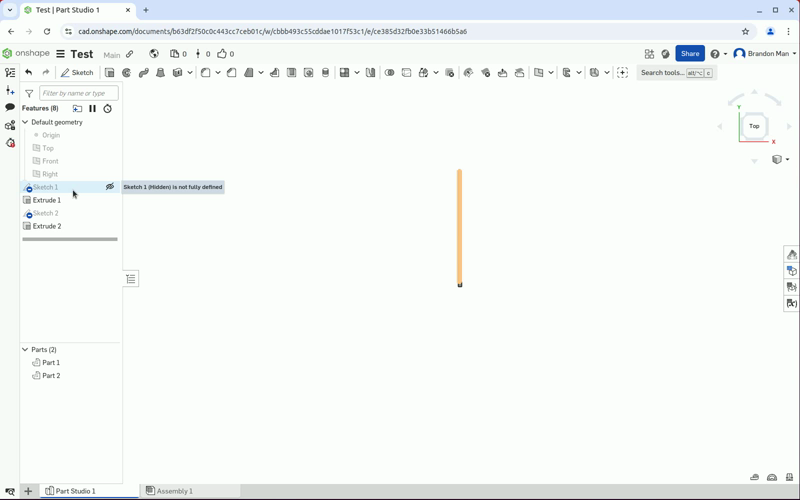
click(73, 189)
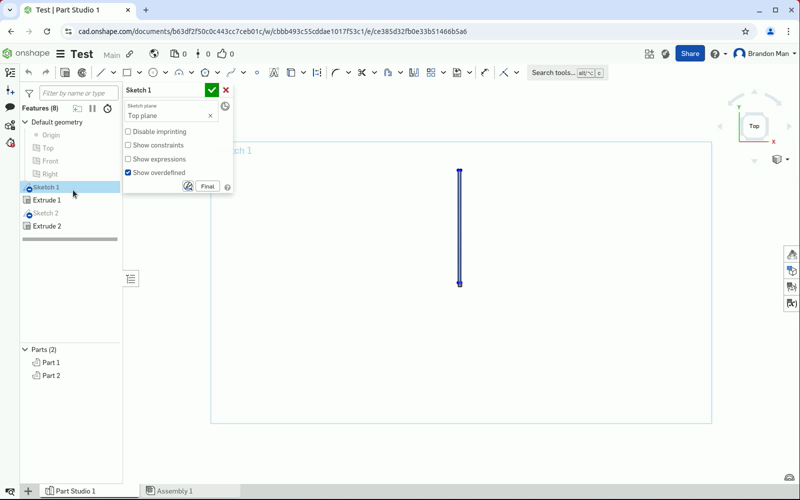
mouse_move(229, 92)
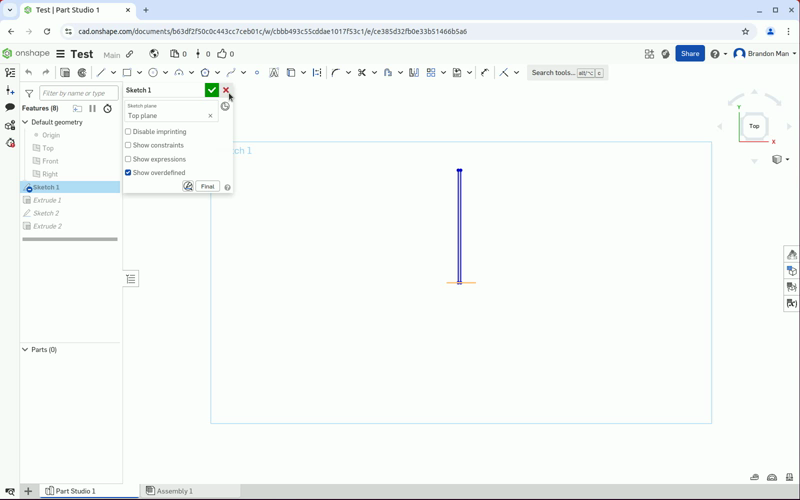
click(229, 92)
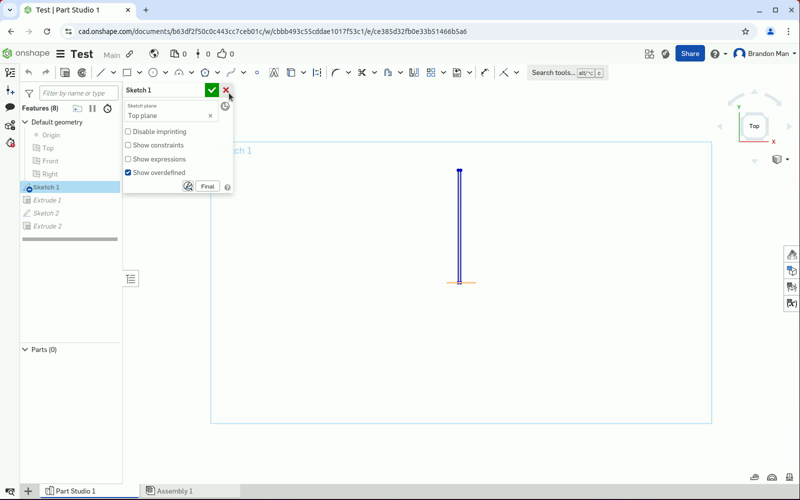
key(shift+s)
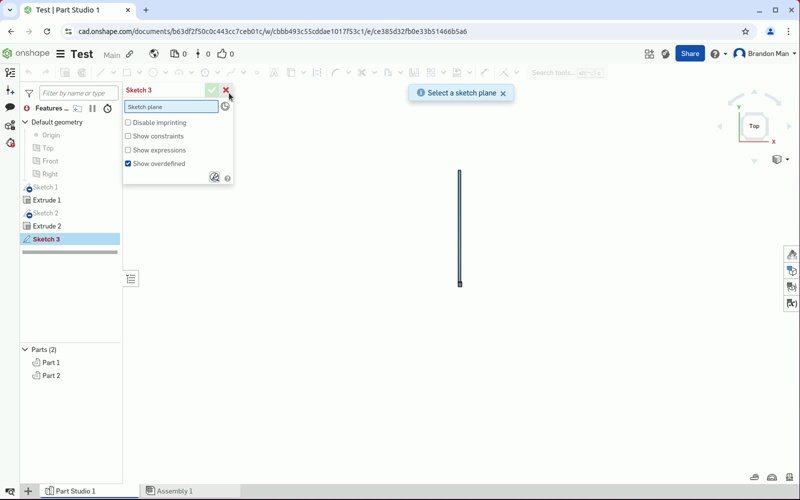
mouse_move(73, 150)
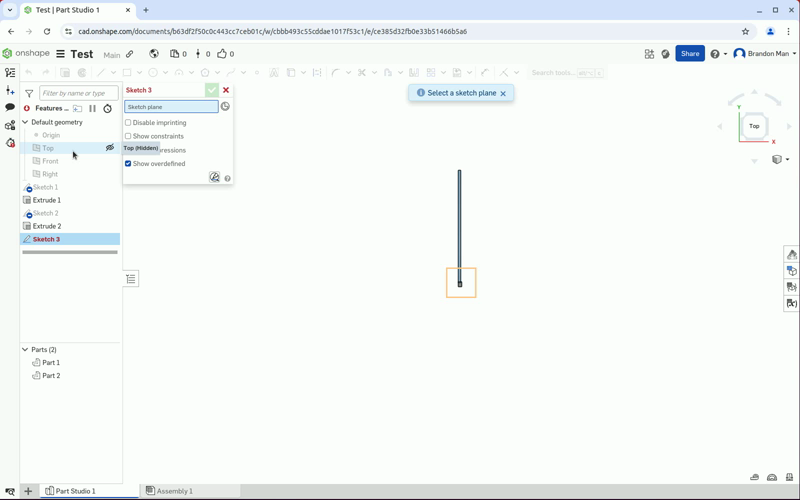
click(73, 150)
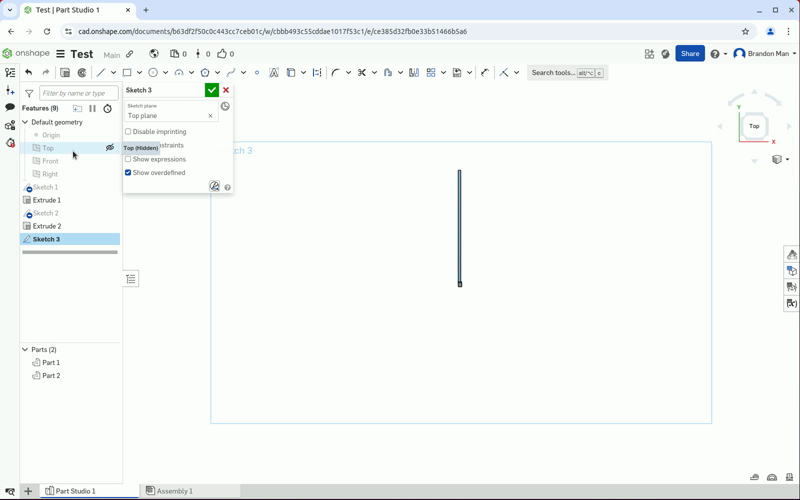
mouse_move(73, 352)
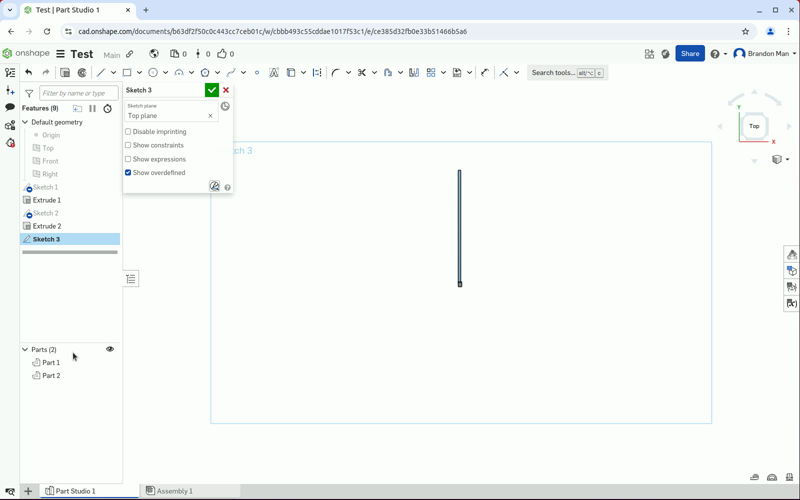
key(y)
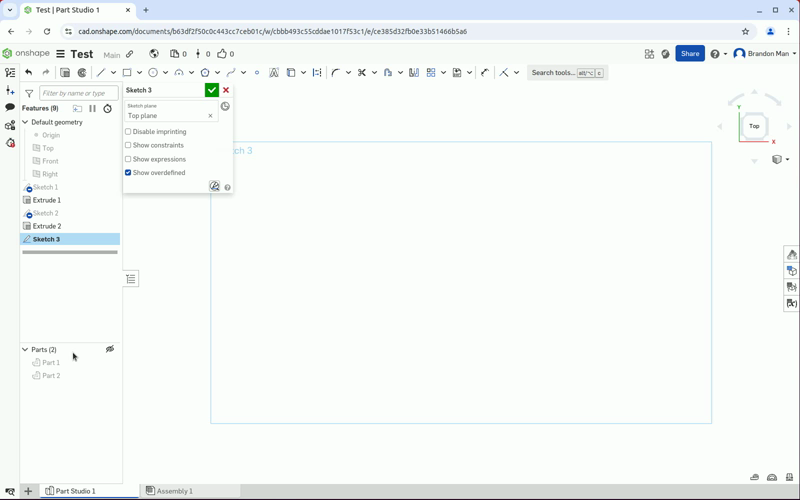
key(l)
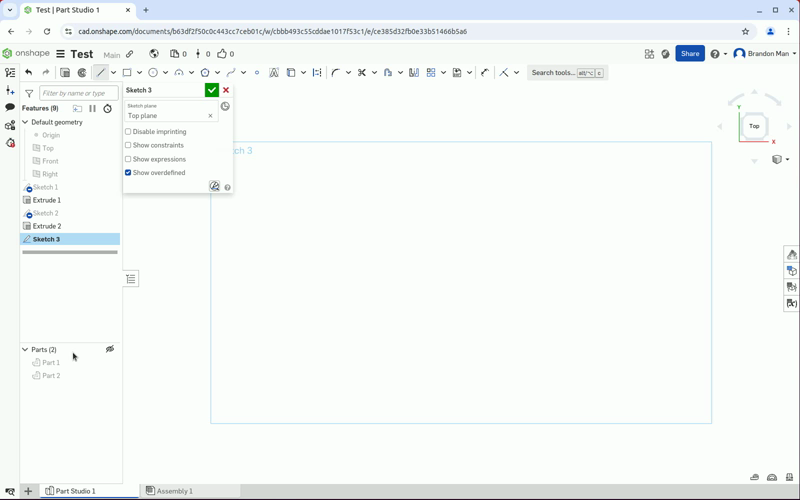
key_down(shift)
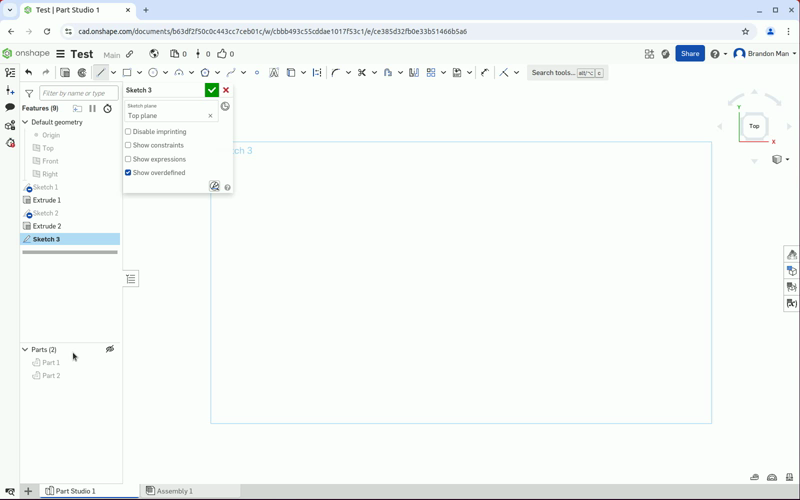
mouse_move(458, 290)
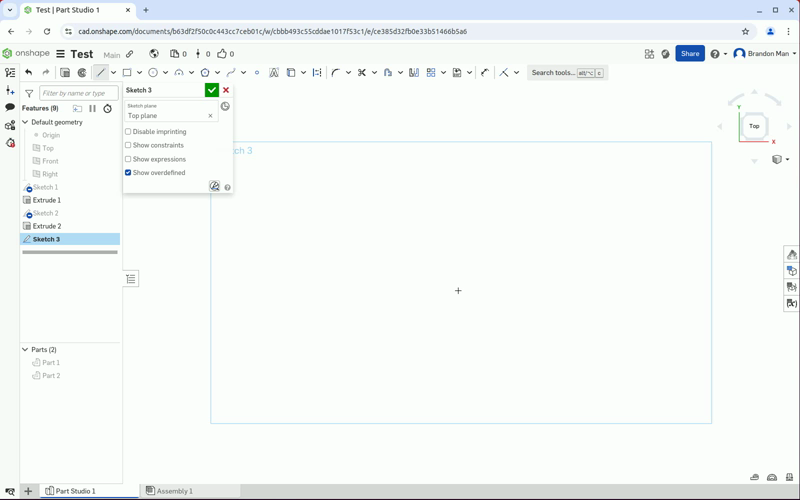
click(458, 290)
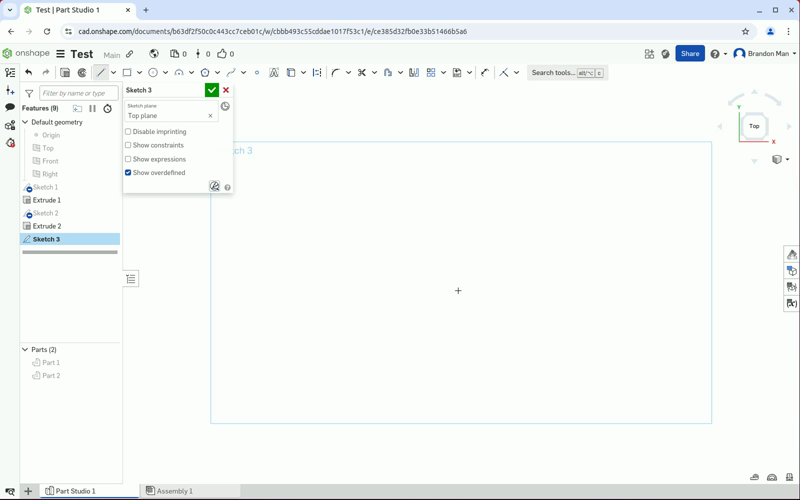
key_up(shift)
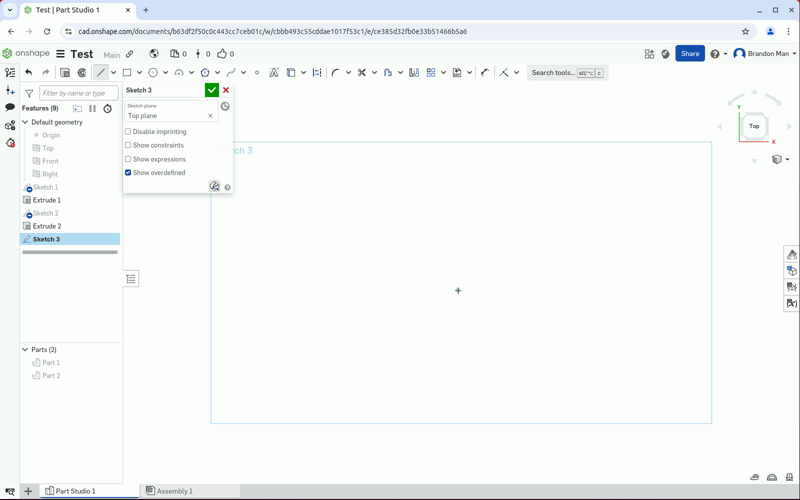
key_down(shift)
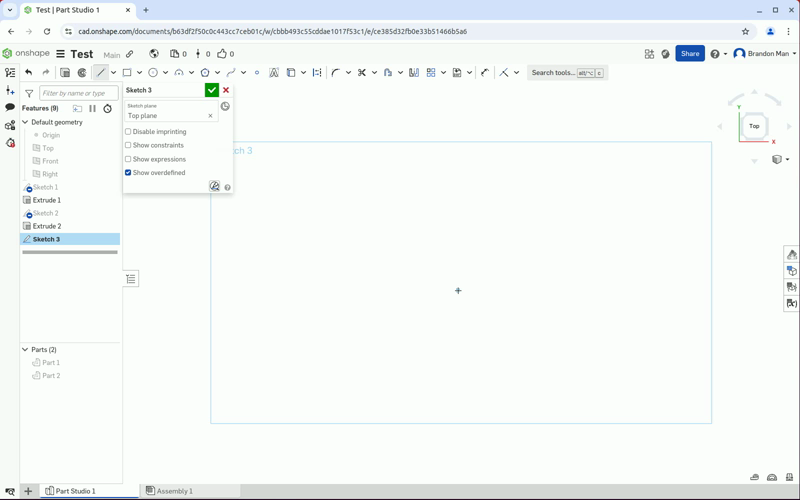
mouse_move(488, 290)
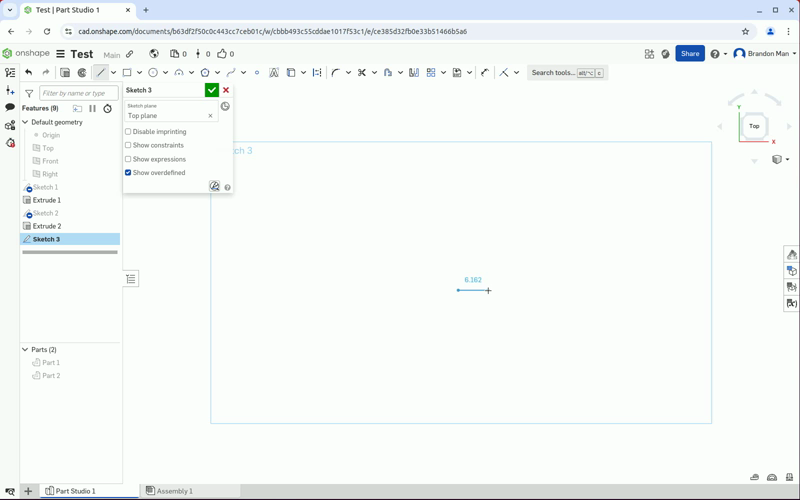
mouse_move(461, 290)
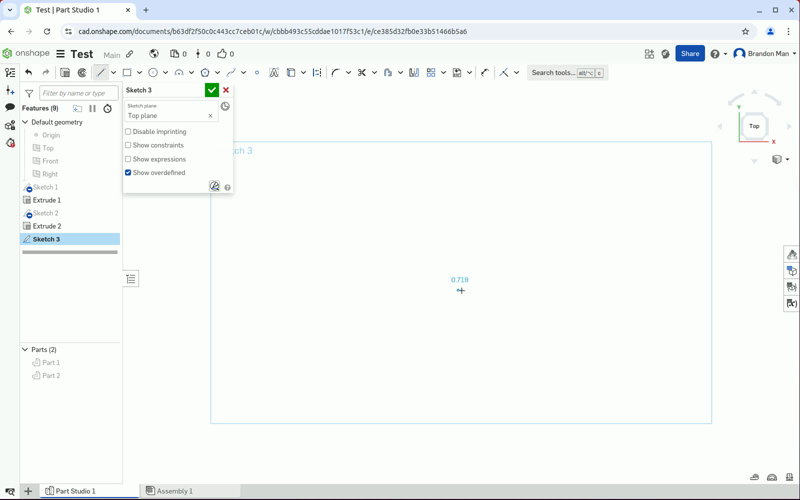
scroll(6)
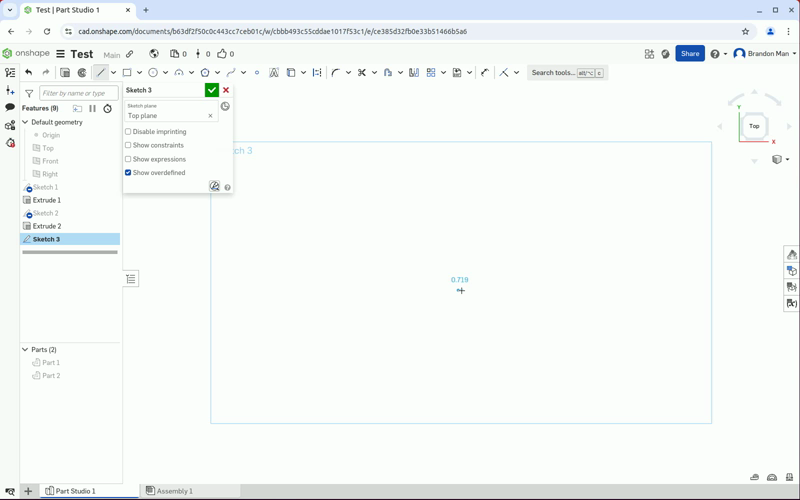
scroll(6)
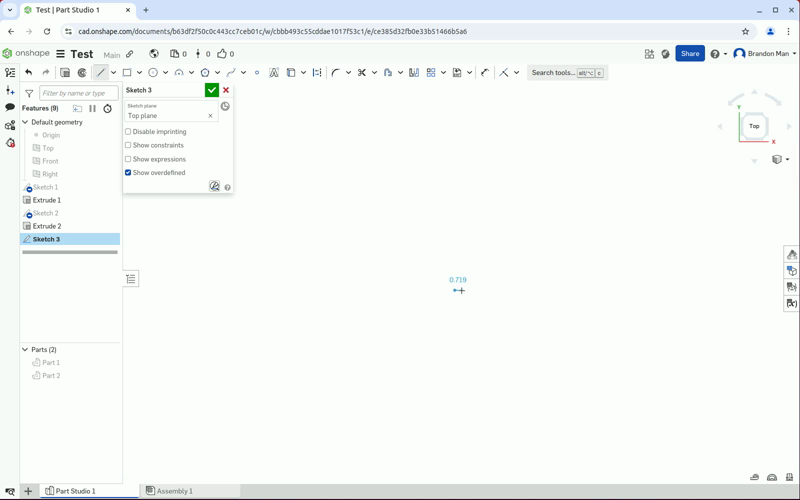
scroll(6)
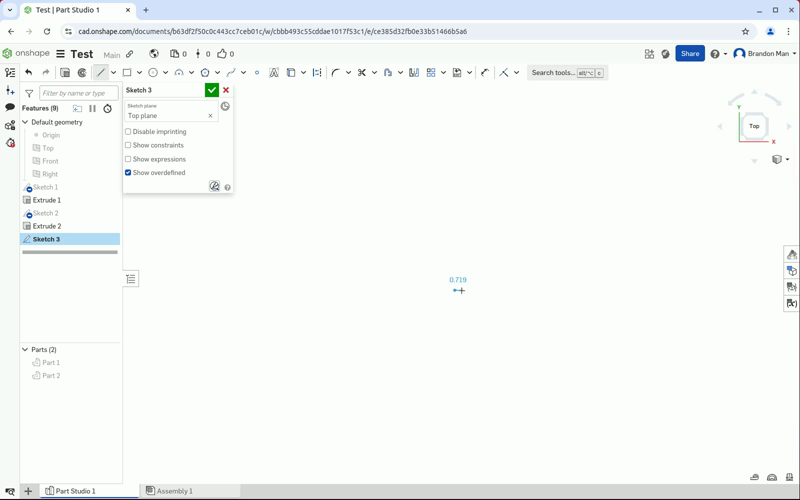
scroll(6)
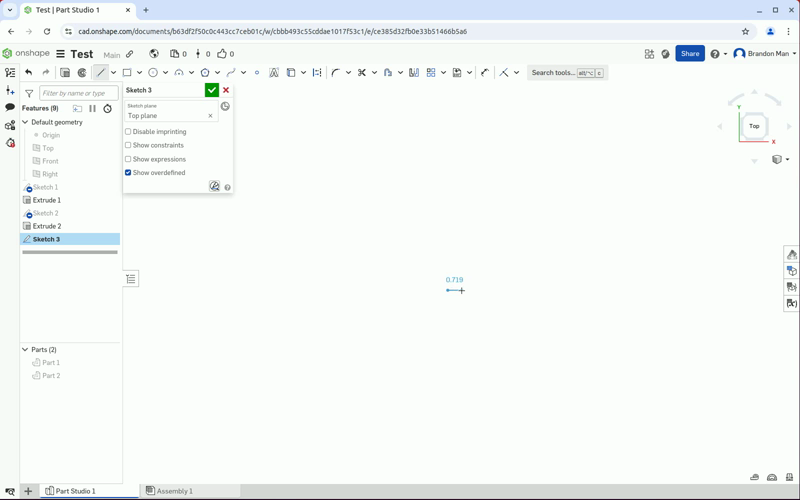
scroll(6)
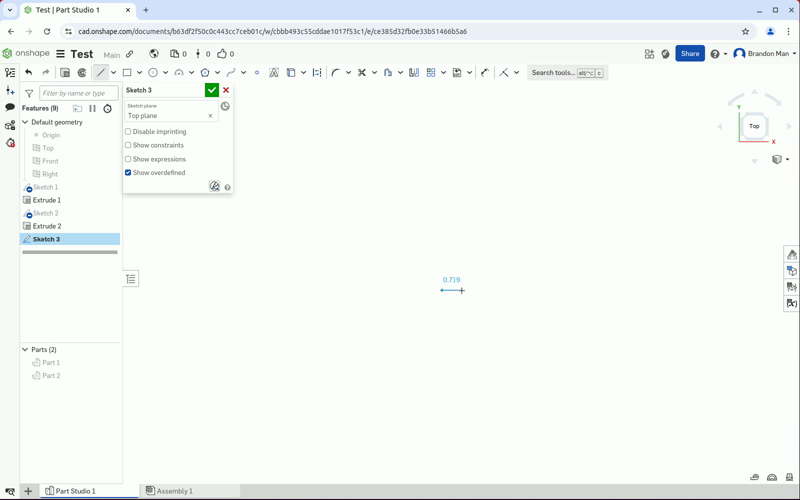
scroll(6)
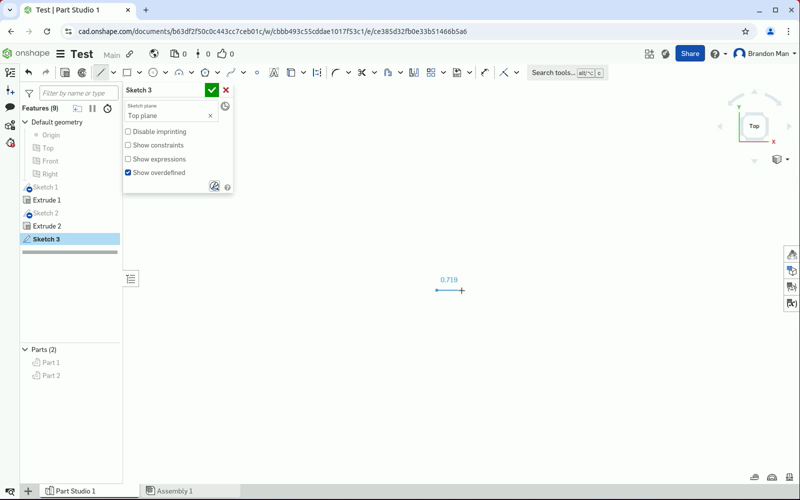
scroll(6)
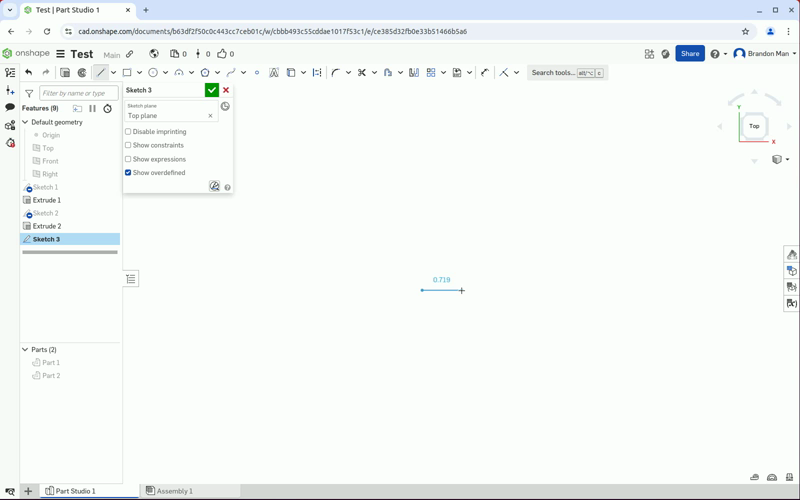
click(461, 290)
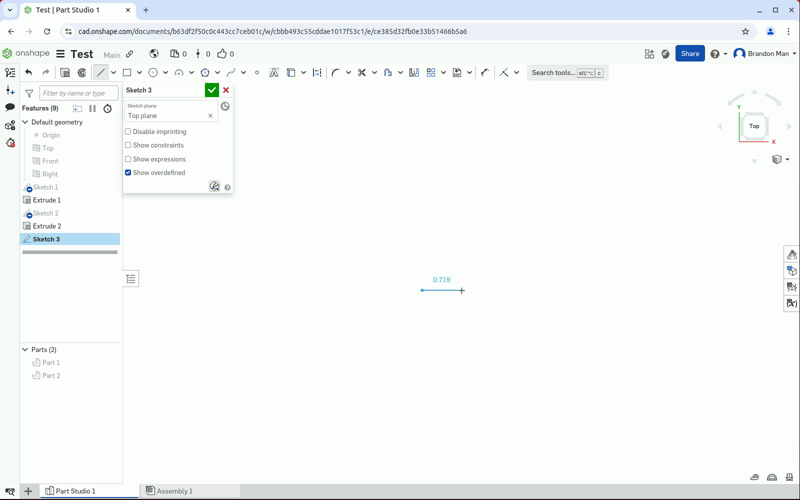
scroll(-6)
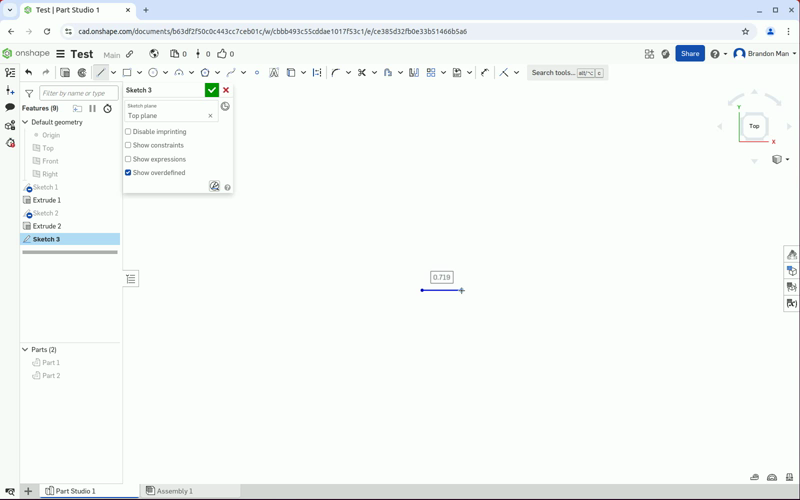
scroll(-6)
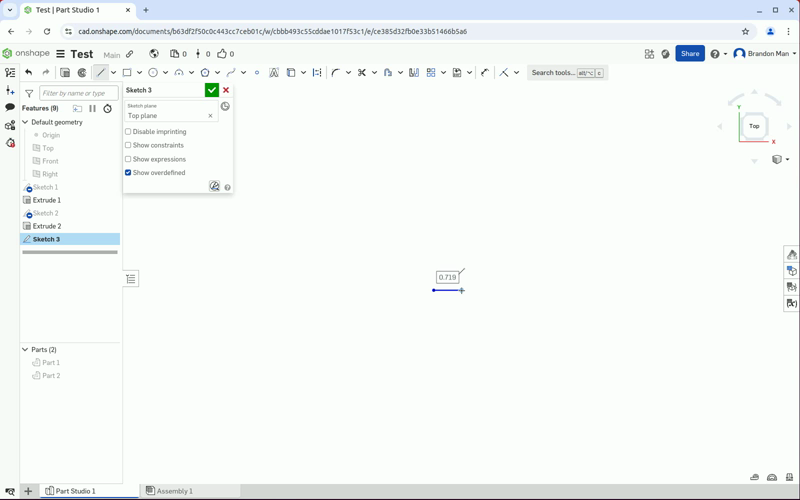
scroll(-6)
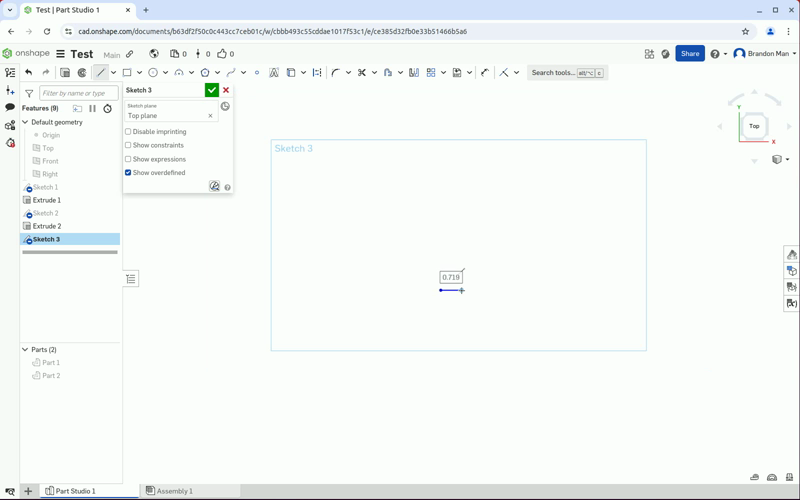
scroll(-6)
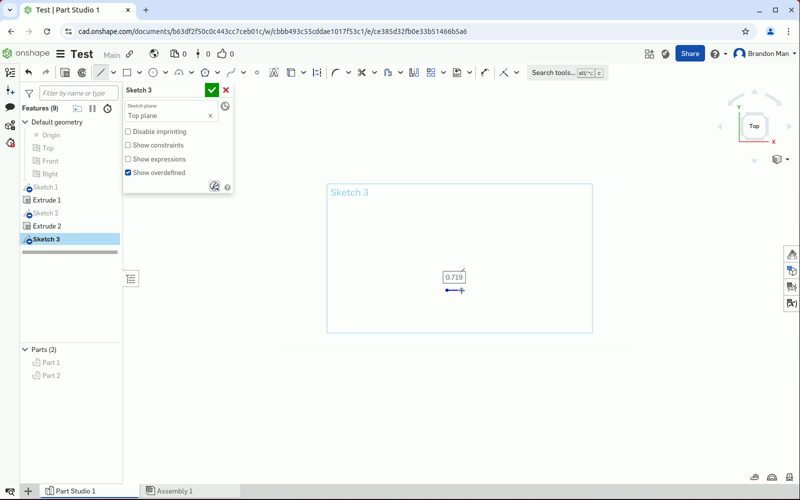
scroll(-6)
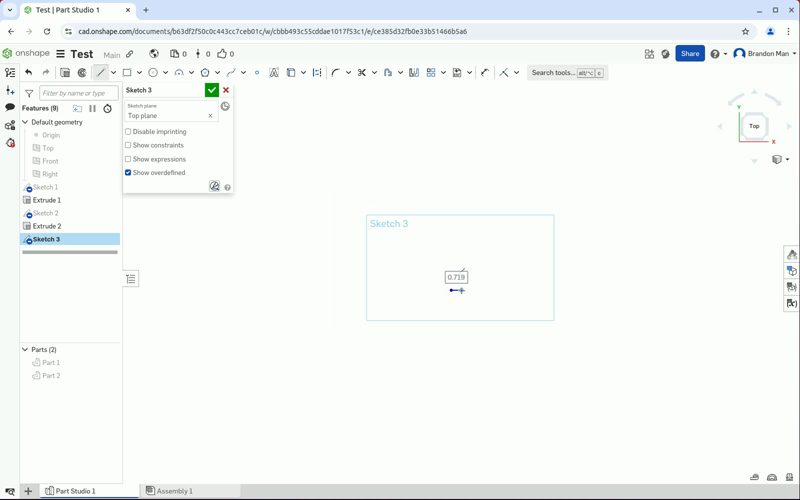
scroll(-6)
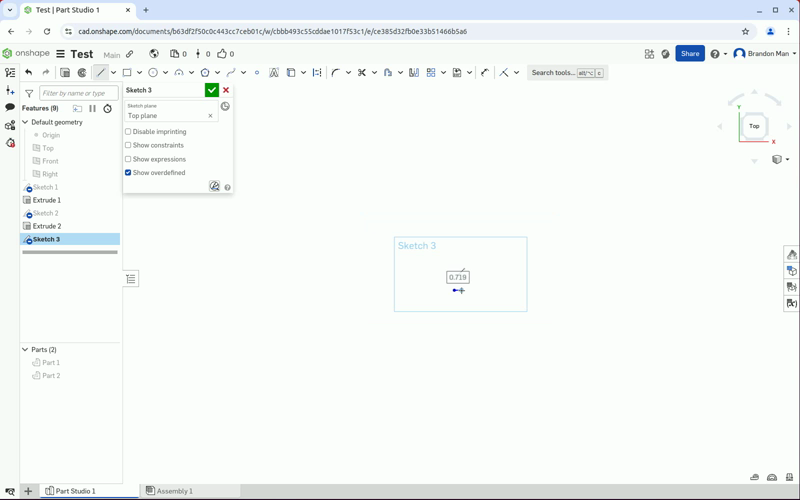
scroll(-6)
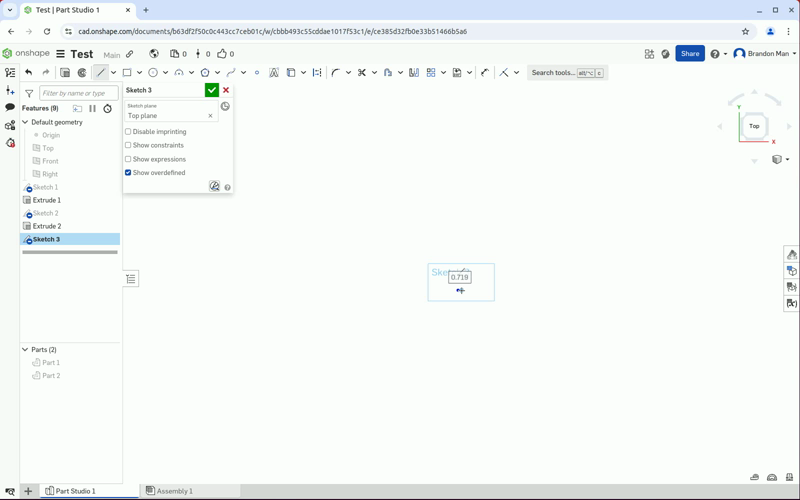
key_up(shift)
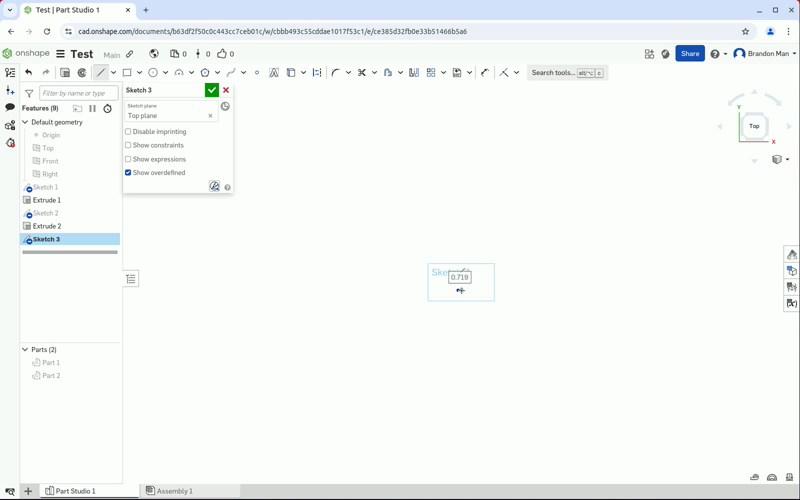
key_down(shift)
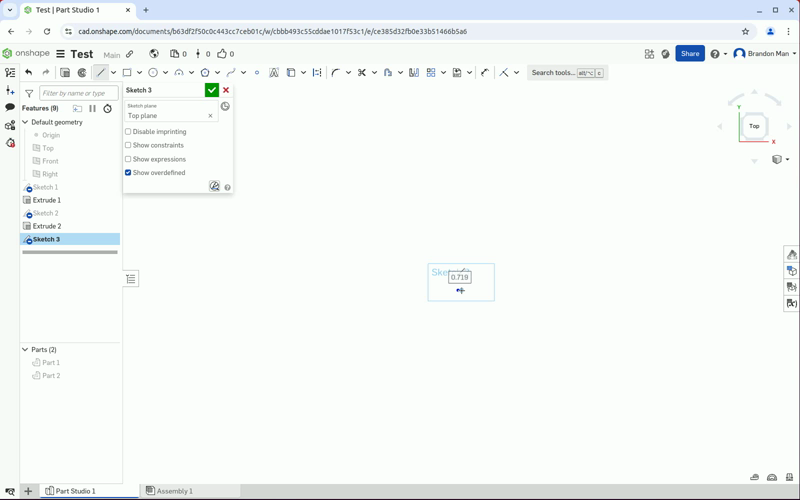
mouse_move(492, 290)
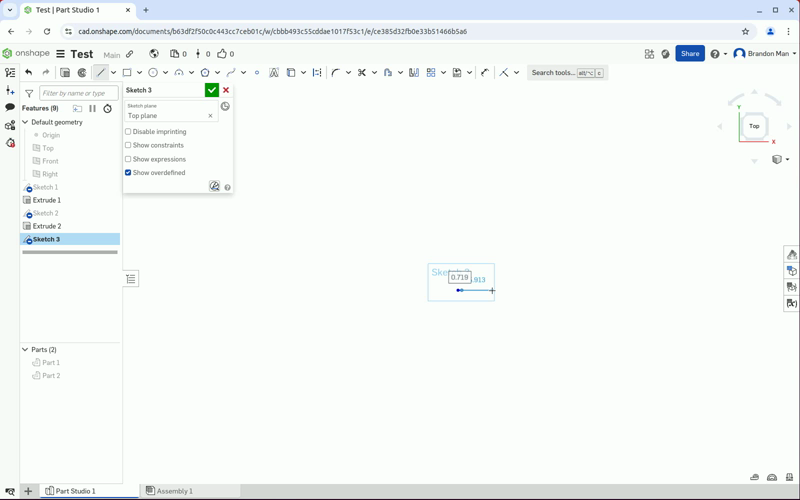
mouse_move(461, 286)
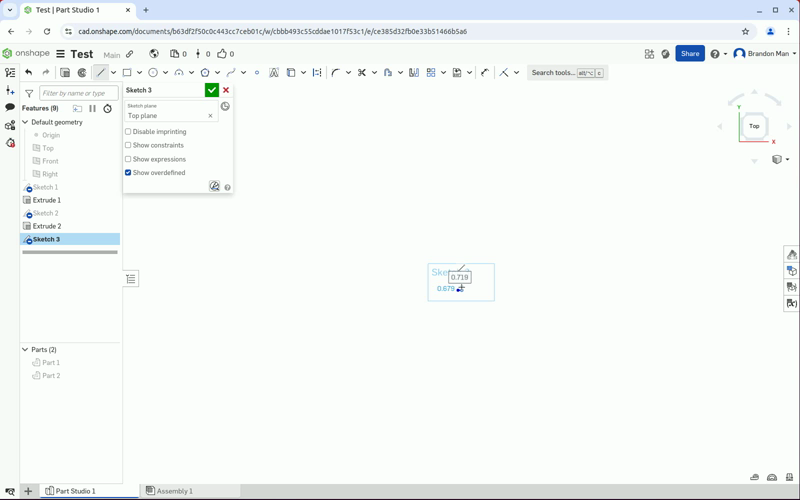
scroll(6)
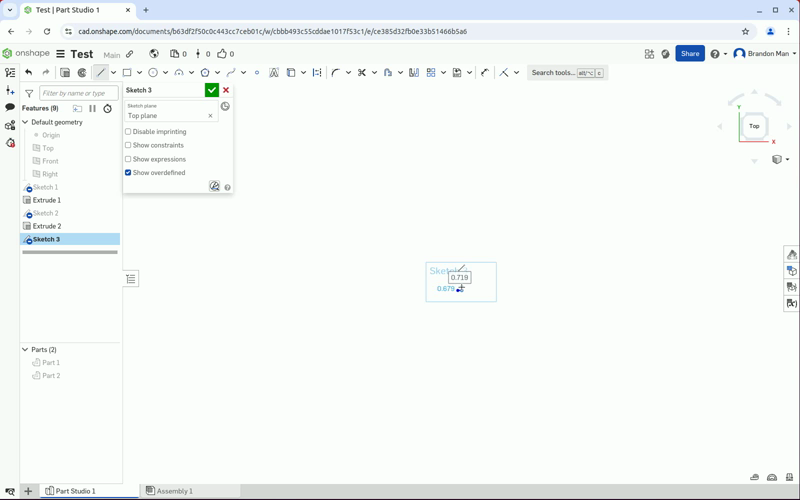
scroll(6)
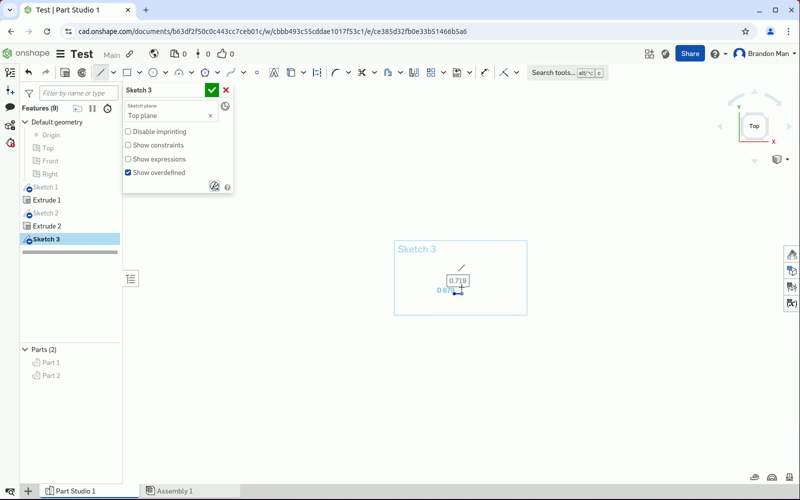
scroll(6)
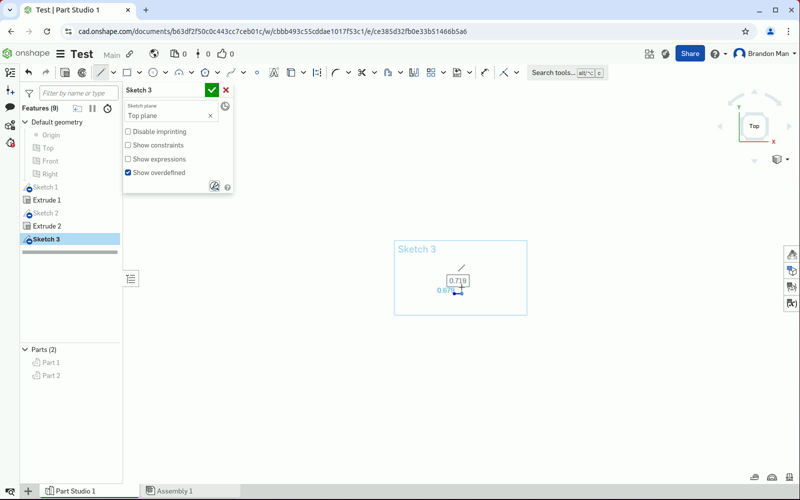
scroll(6)
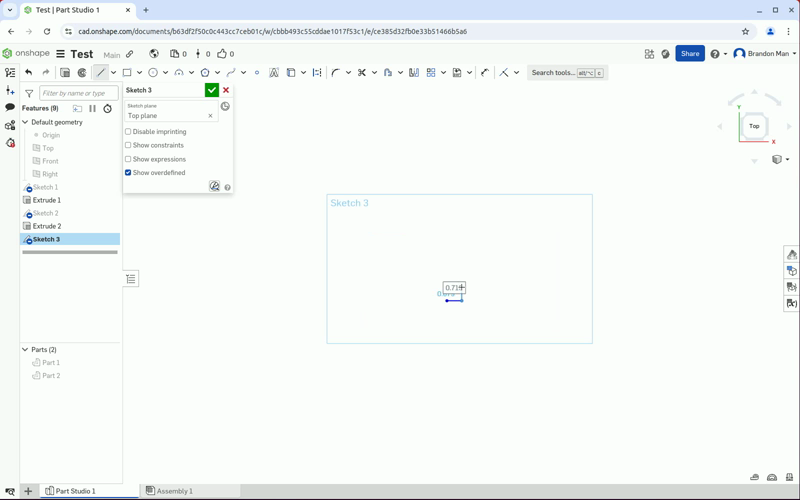
scroll(6)
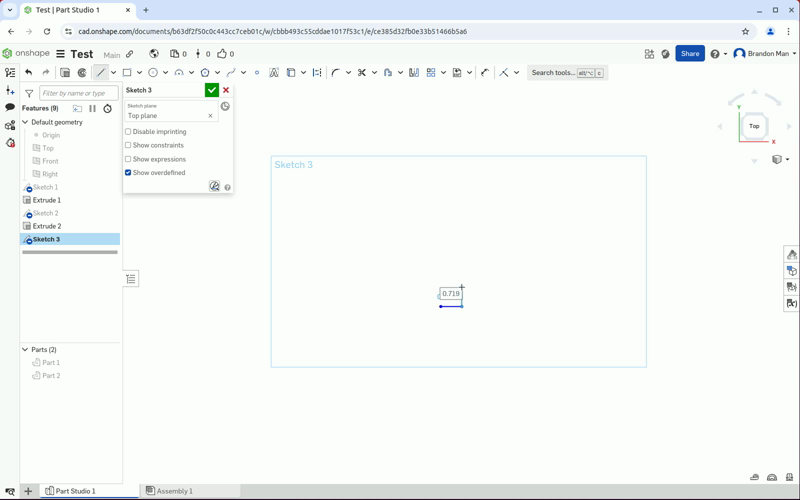
scroll(6)
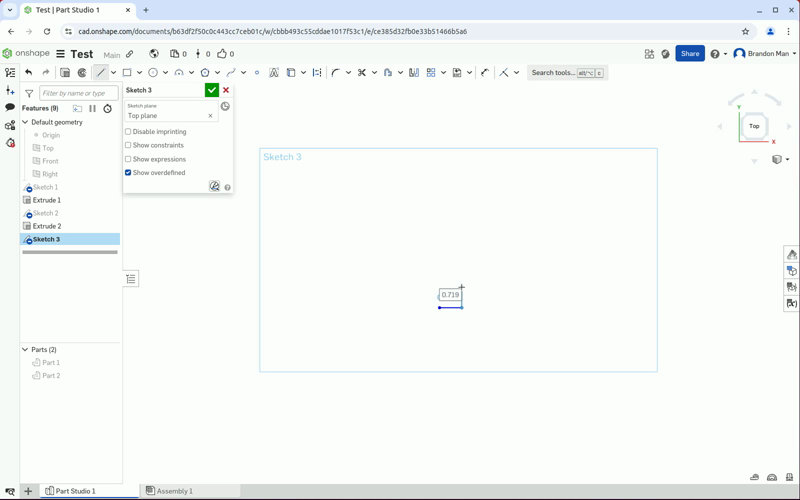
scroll(6)
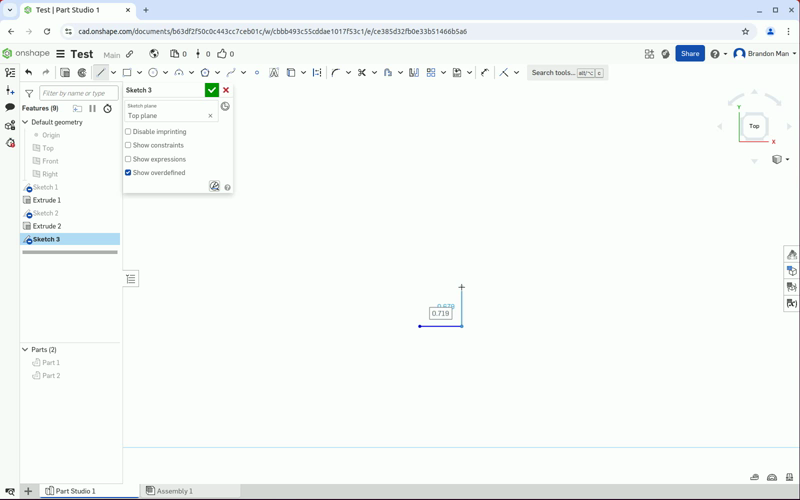
click(461, 286)
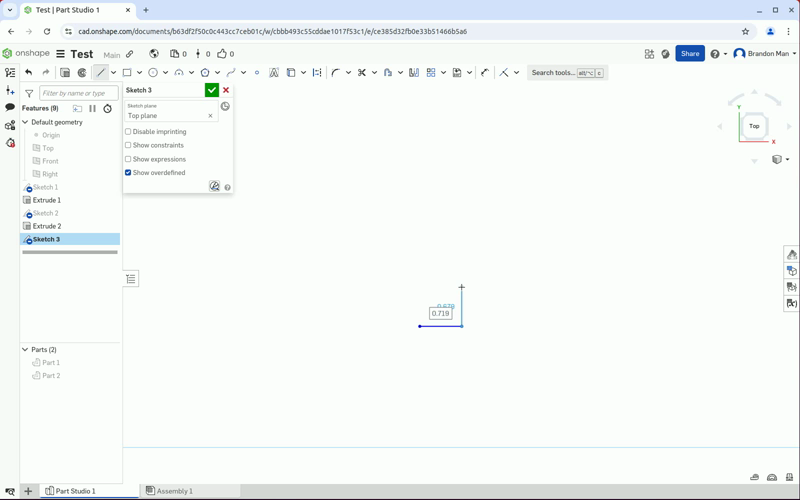
scroll(-6)
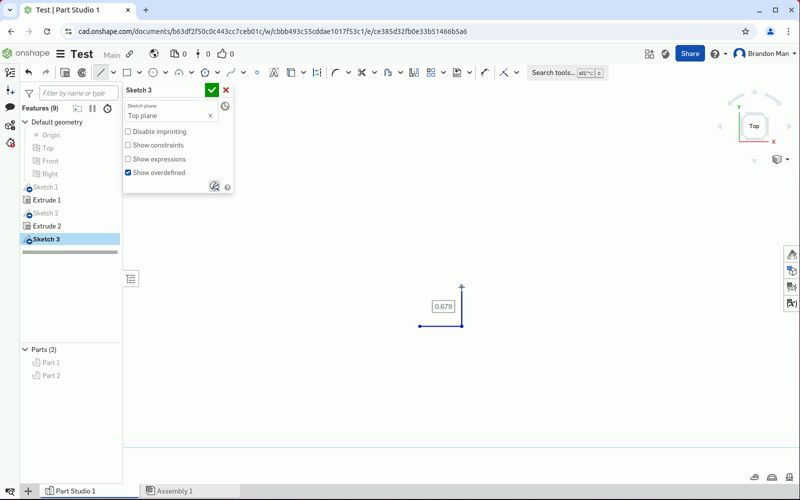
scroll(-6)
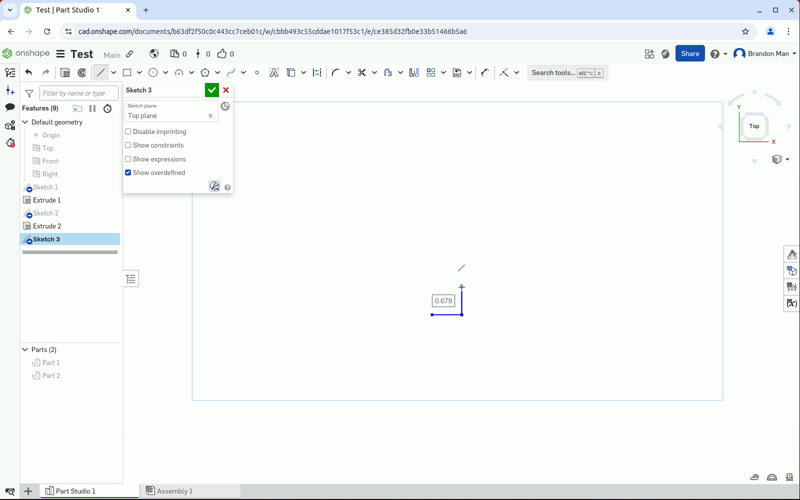
scroll(-6)
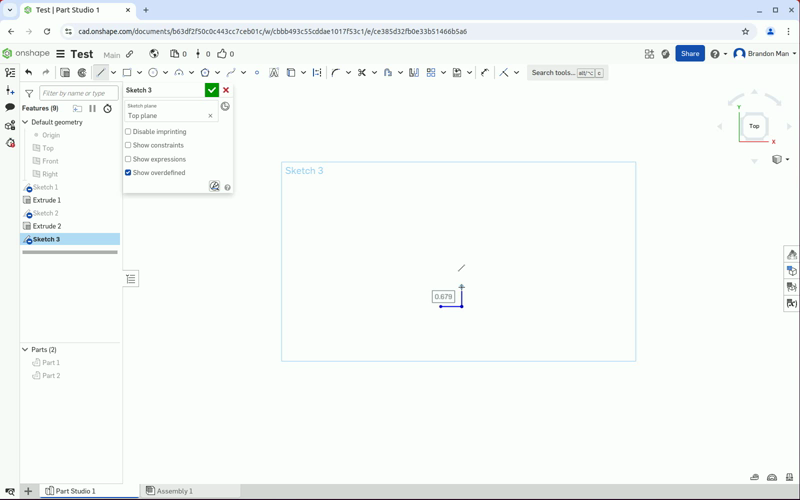
scroll(-6)
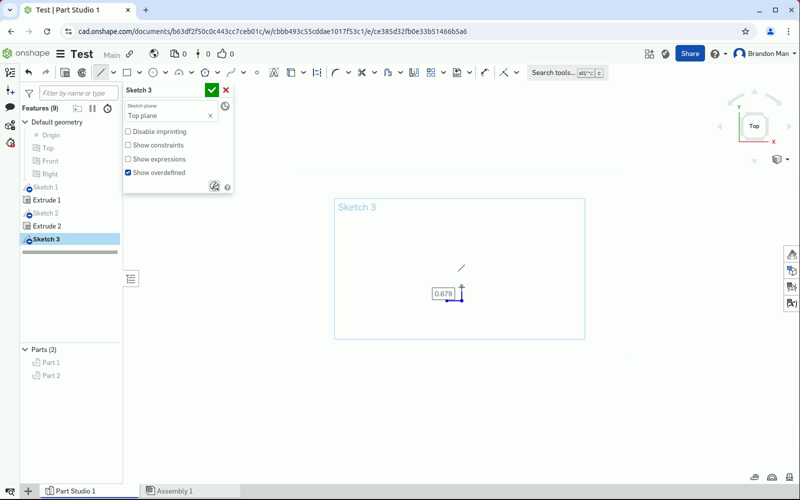
scroll(-6)
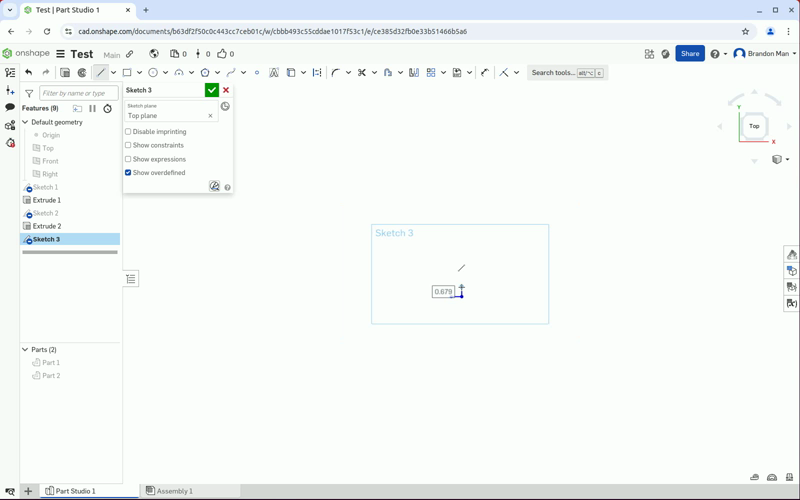
scroll(-6)
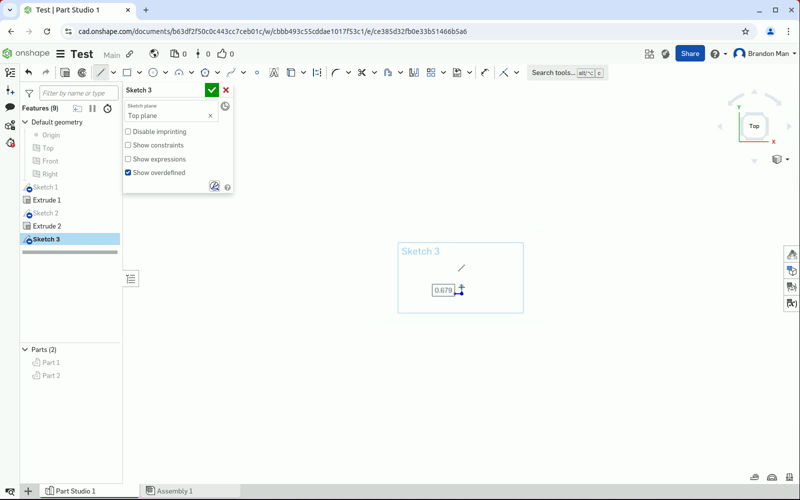
scroll(-6)
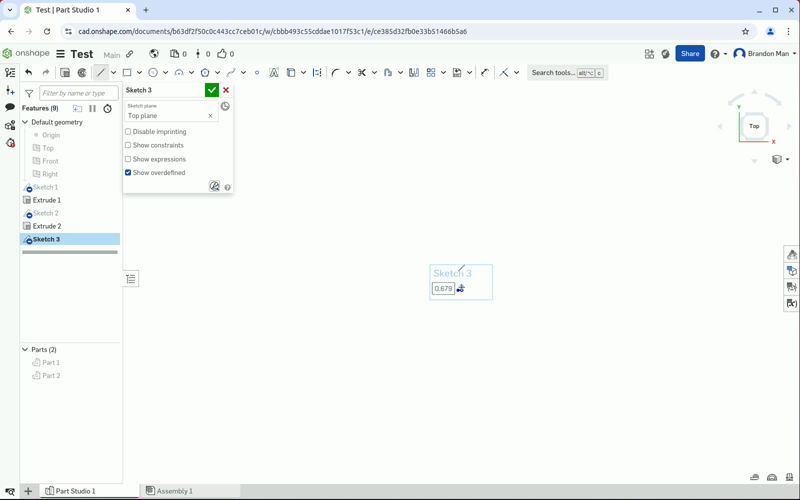
key_up(shift)
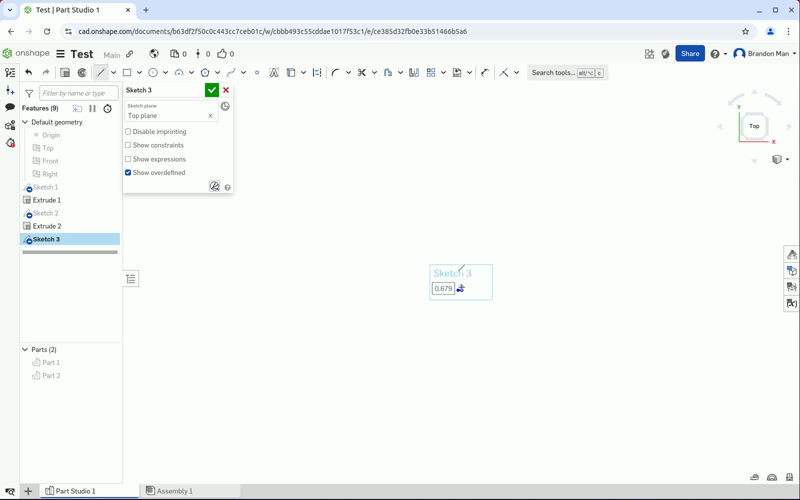
key_down(shift)
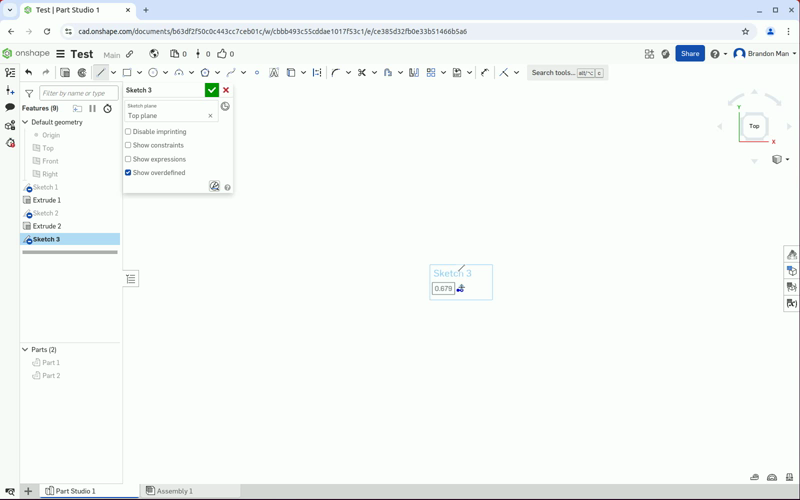
mouse_move(492, 286)
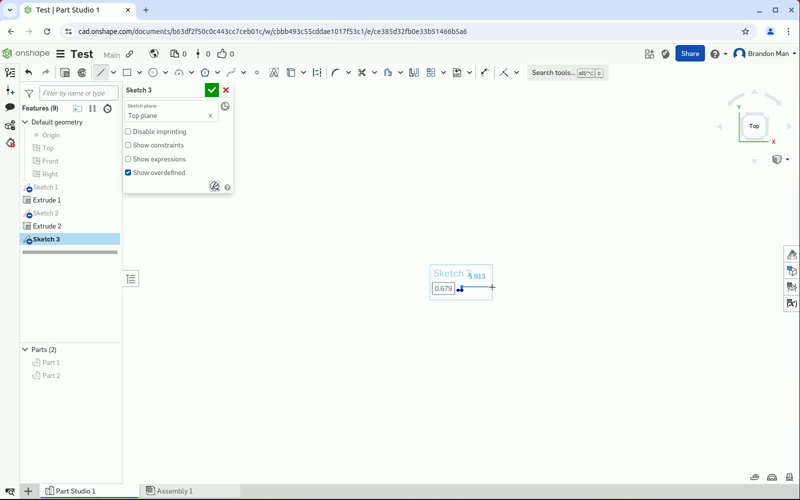
mouse_move(458, 286)
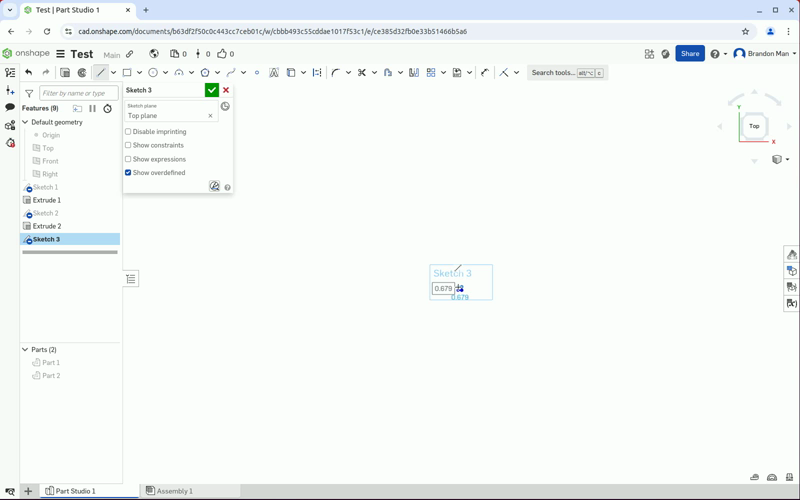
scroll(6)
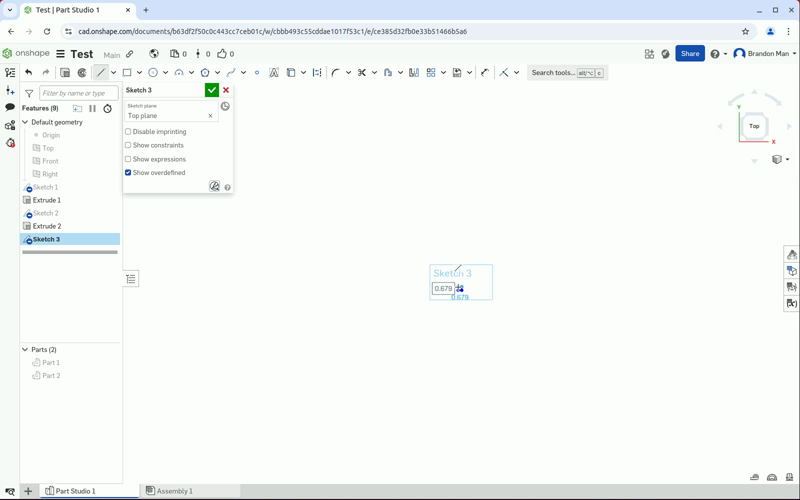
scroll(6)
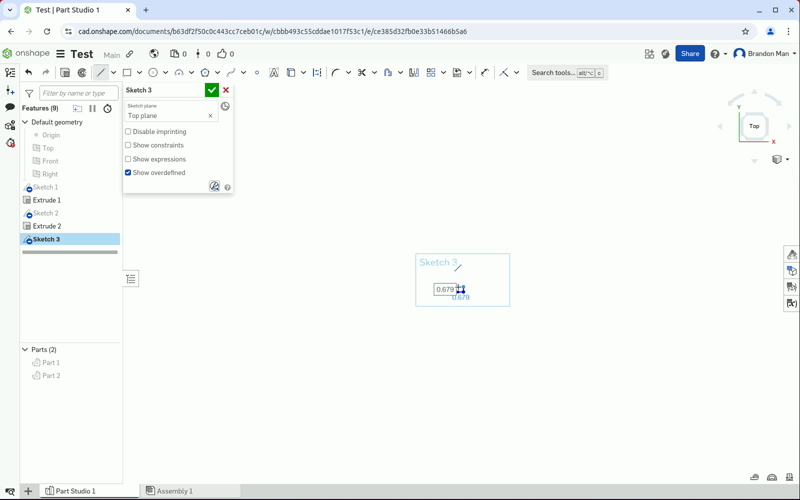
scroll(6)
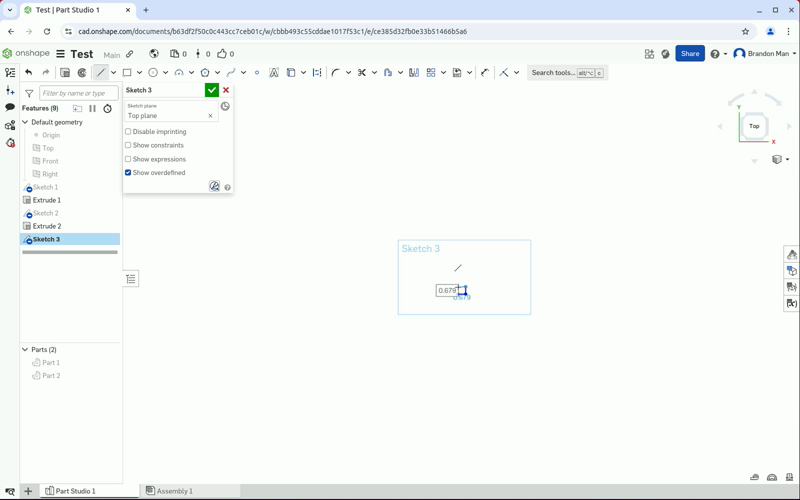
scroll(6)
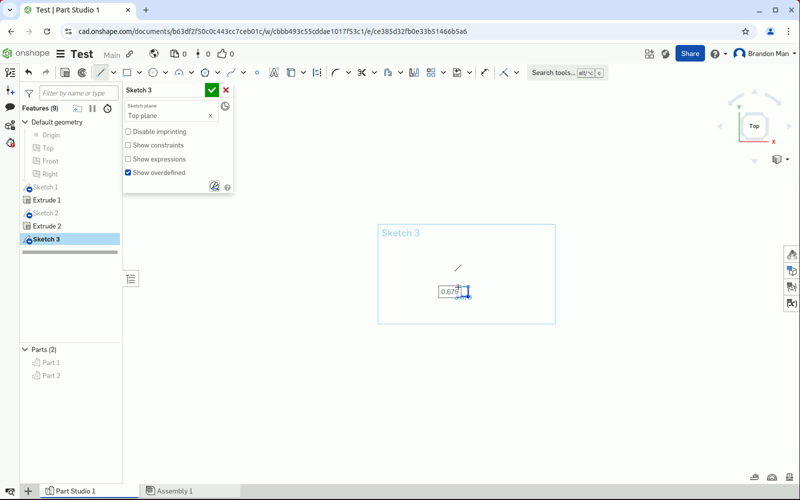
scroll(6)
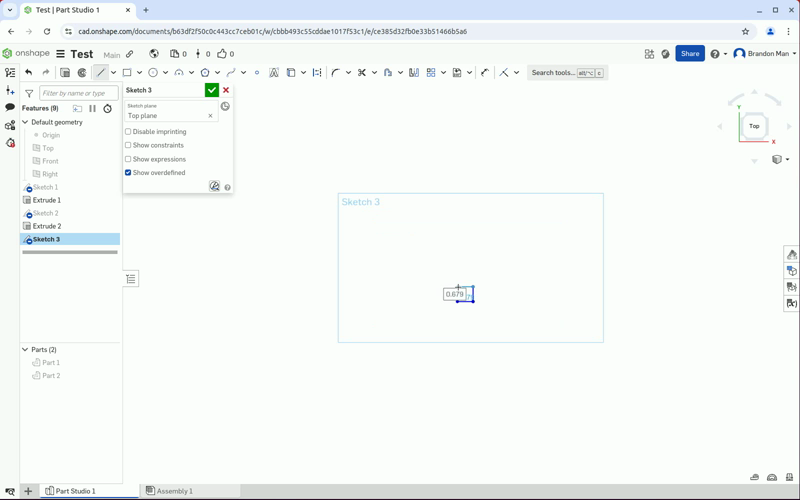
scroll(6)
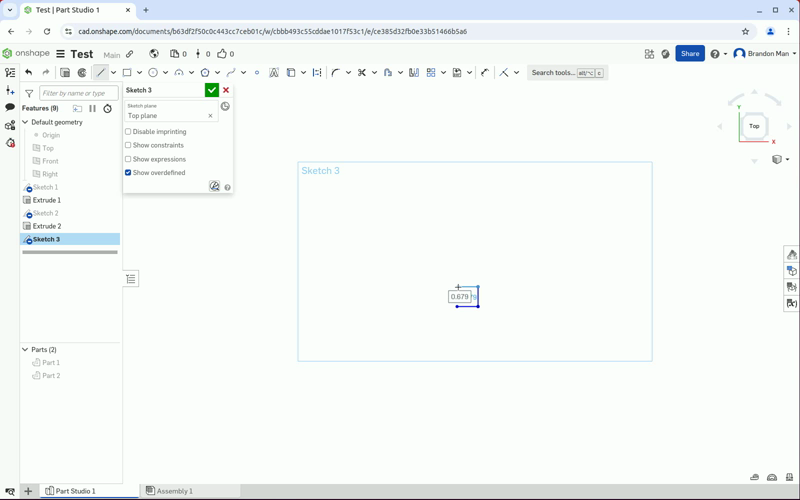
scroll(6)
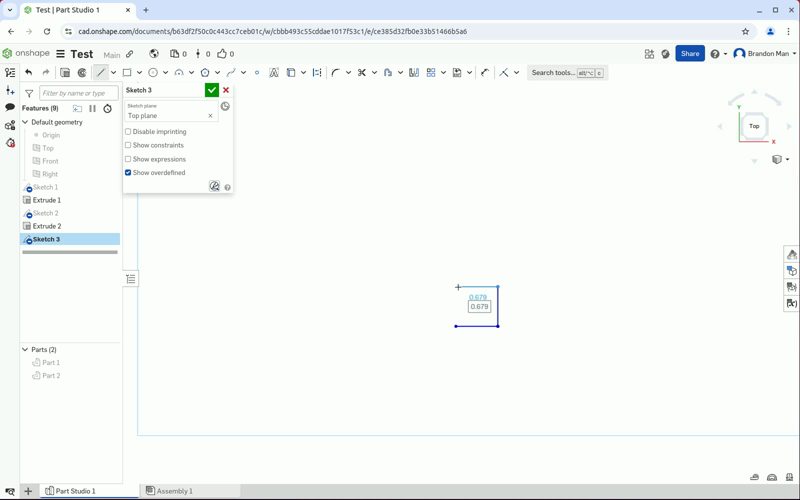
click(458, 286)
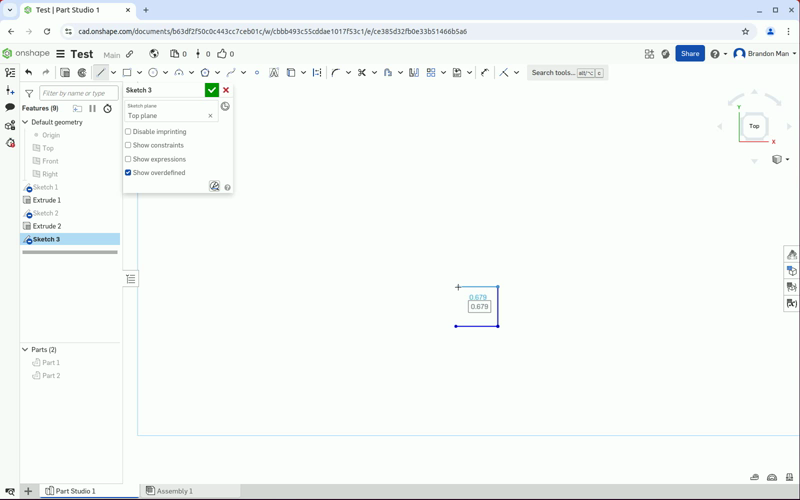
scroll(-6)
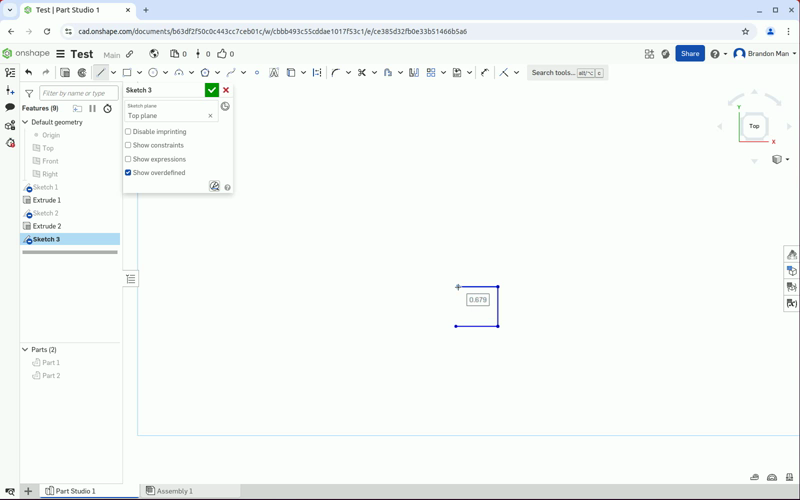
scroll(-6)
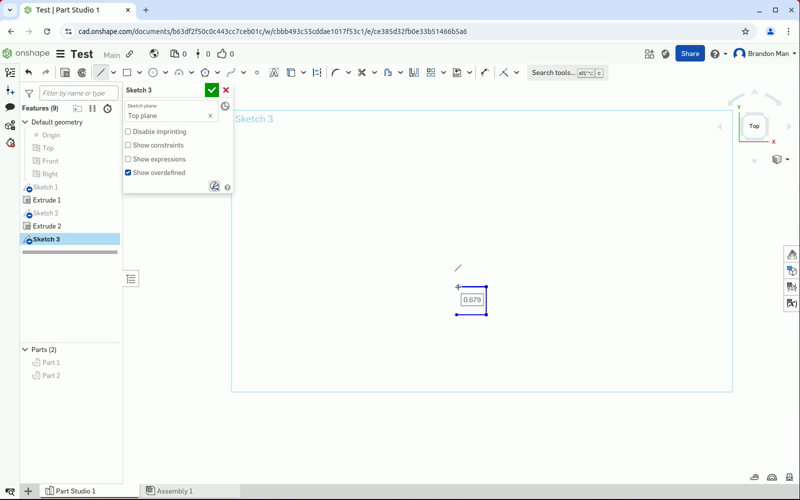
scroll(-6)
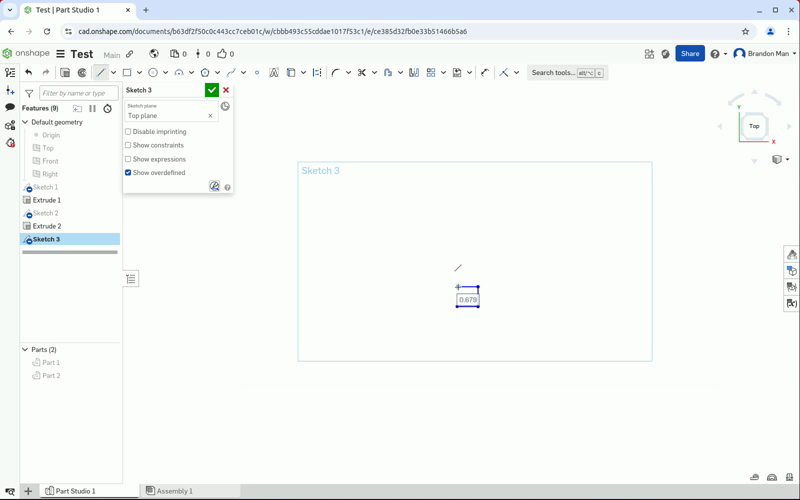
scroll(-6)
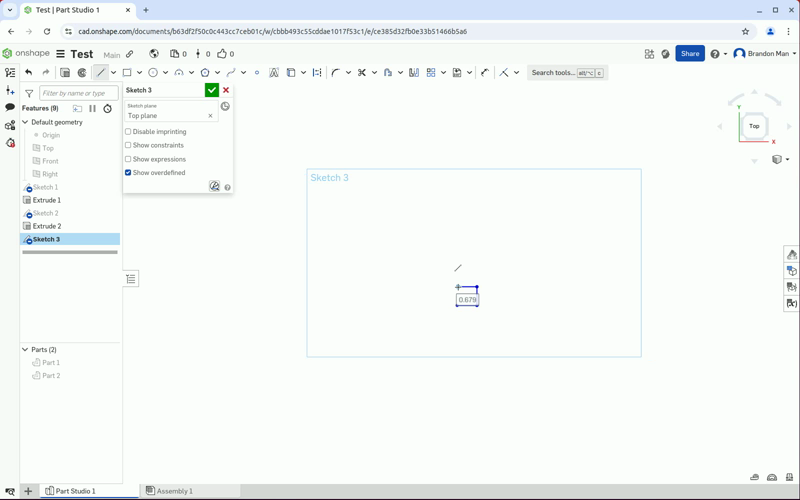
scroll(-6)
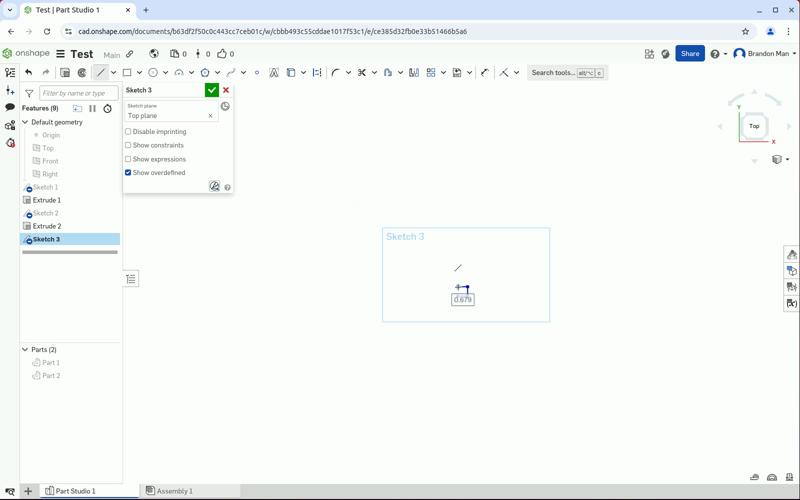
scroll(-6)
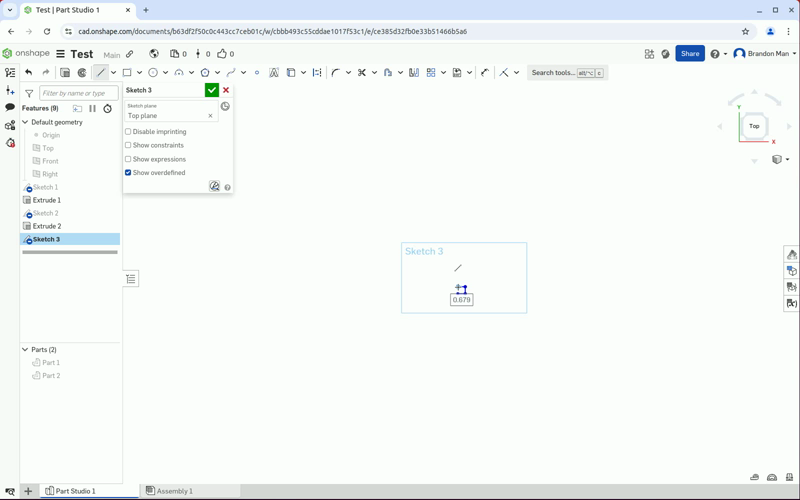
scroll(-6)
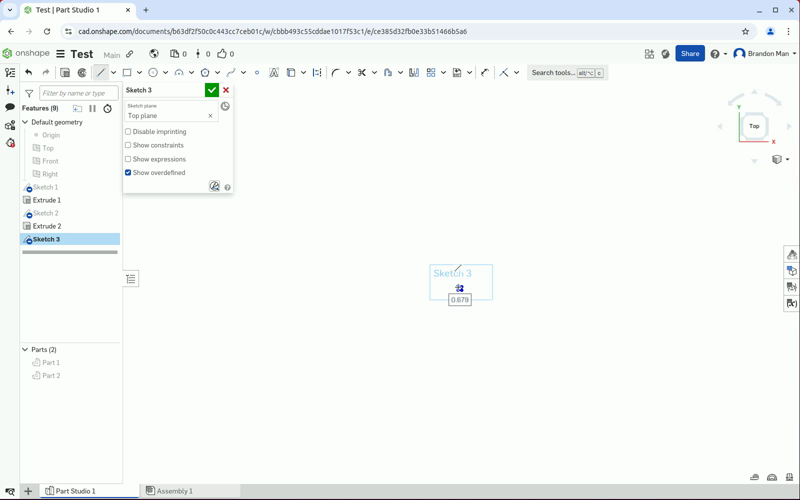
key_up(shift)
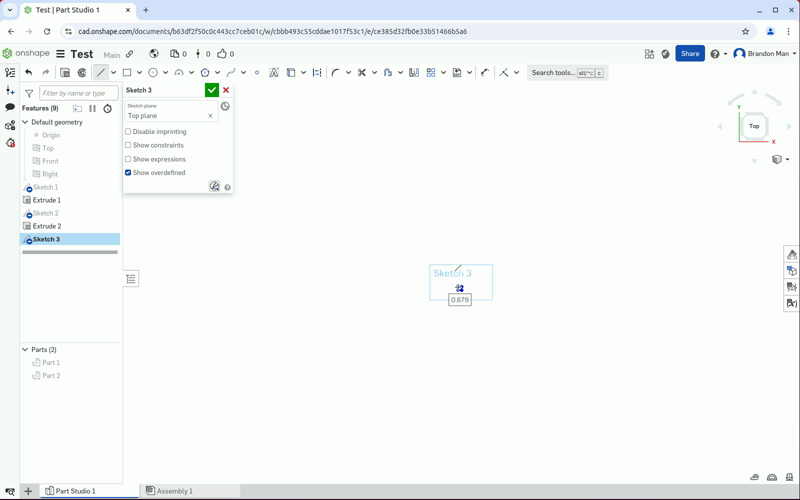
mouse_move(488, 286)
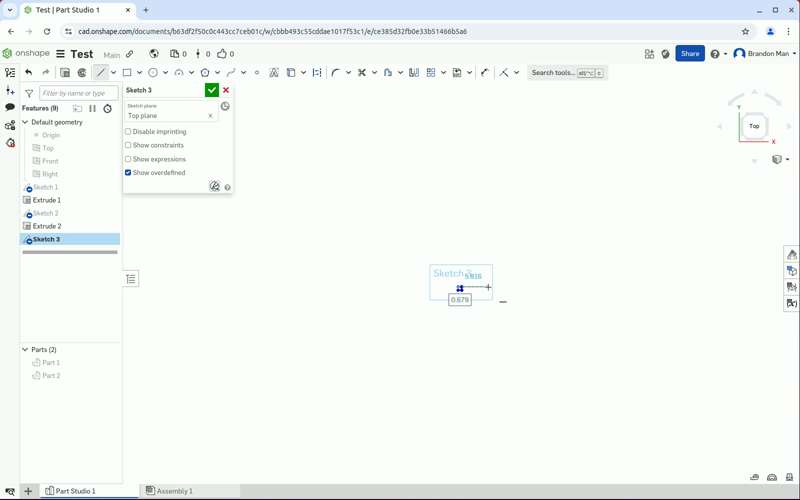
key_down(shift)
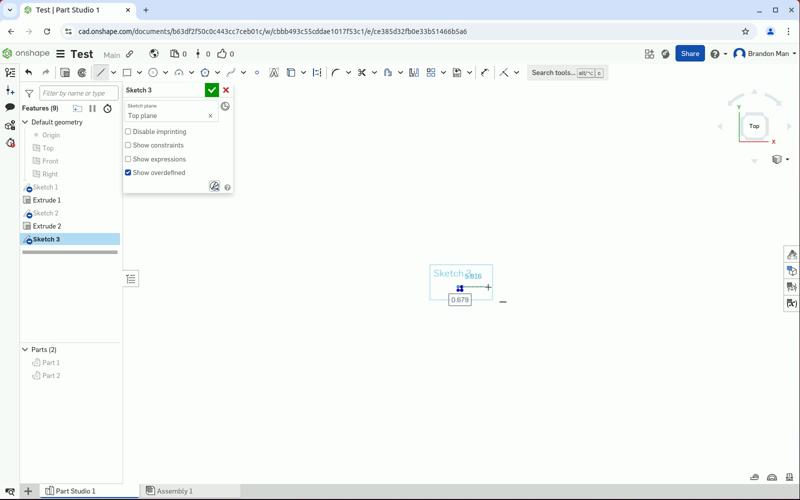
mouse_move(458, 290)
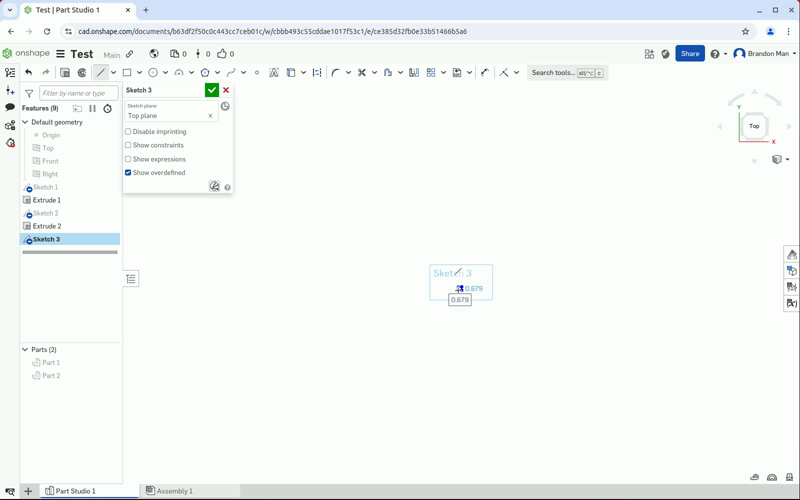
scroll(6)
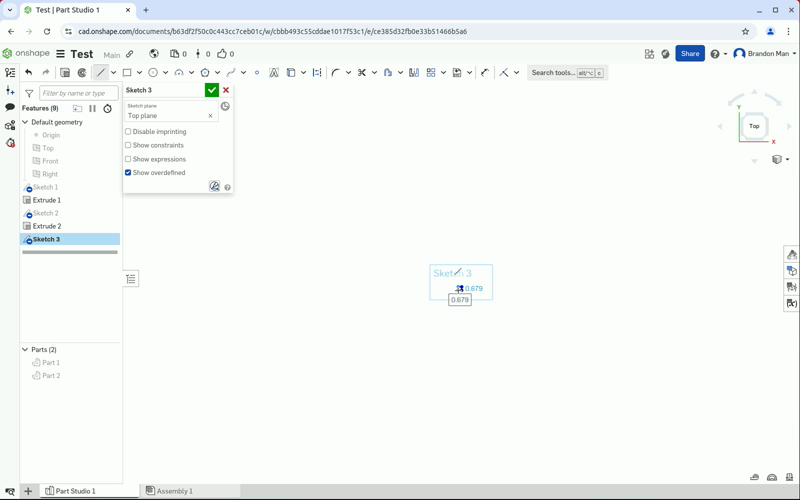
scroll(6)
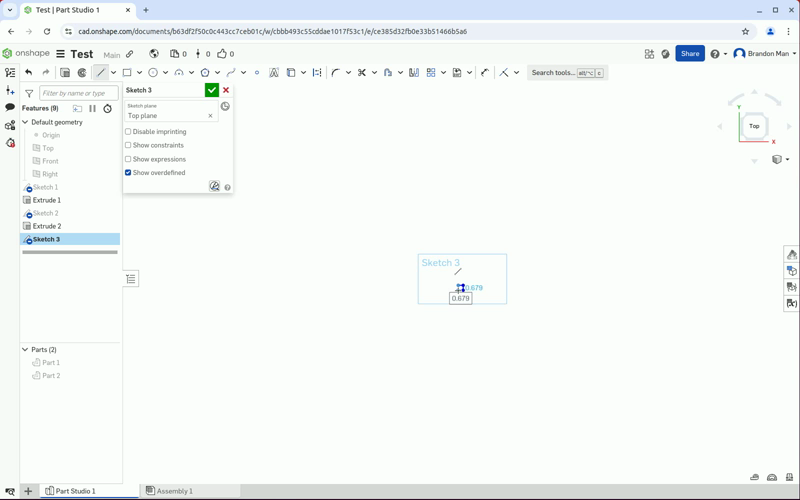
scroll(6)
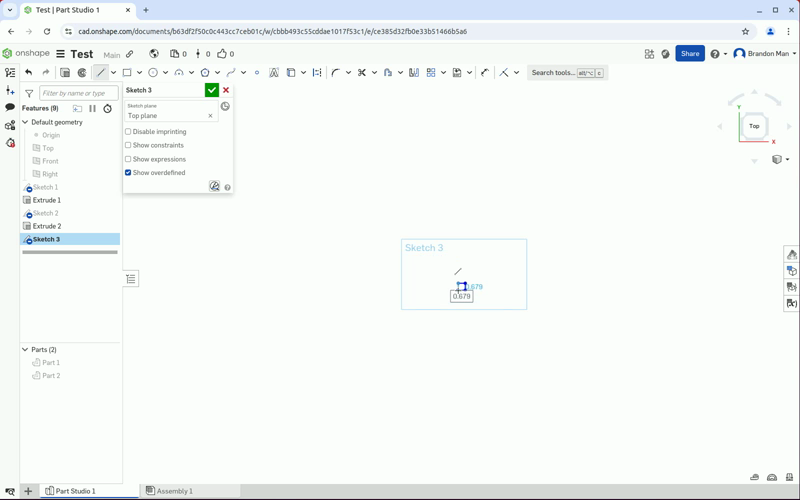
scroll(6)
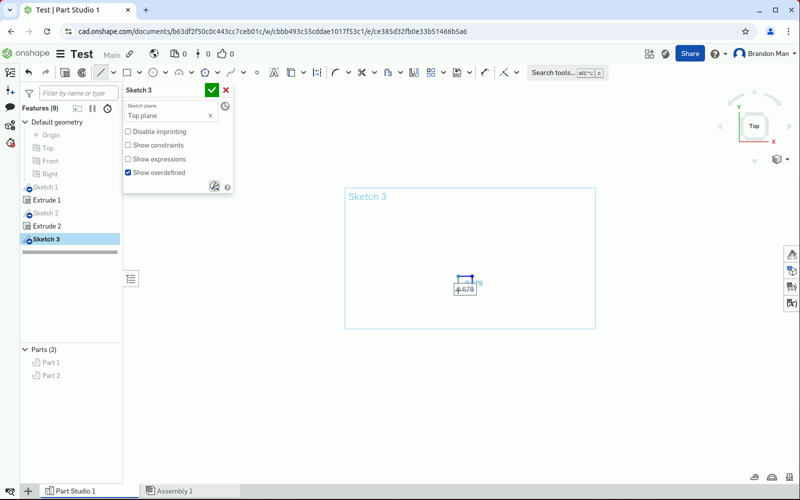
scroll(6)
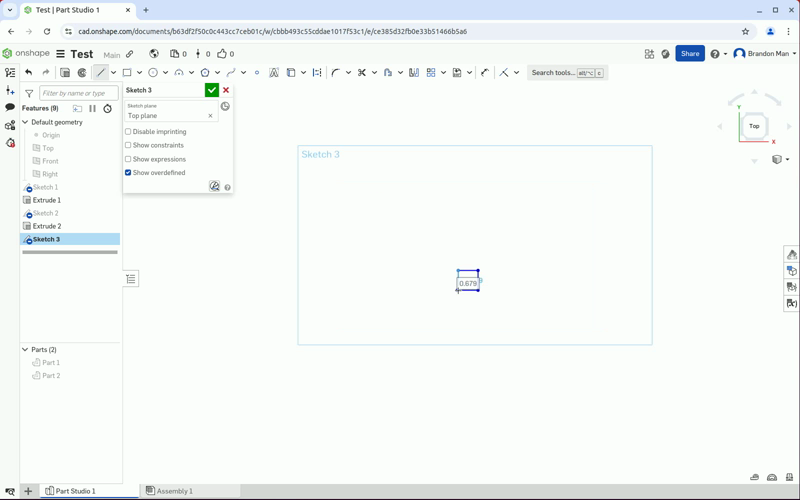
scroll(6)
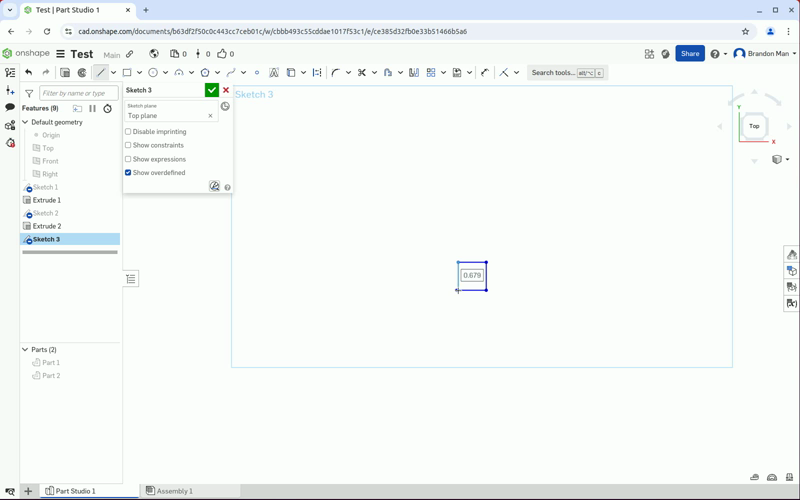
scroll(6)
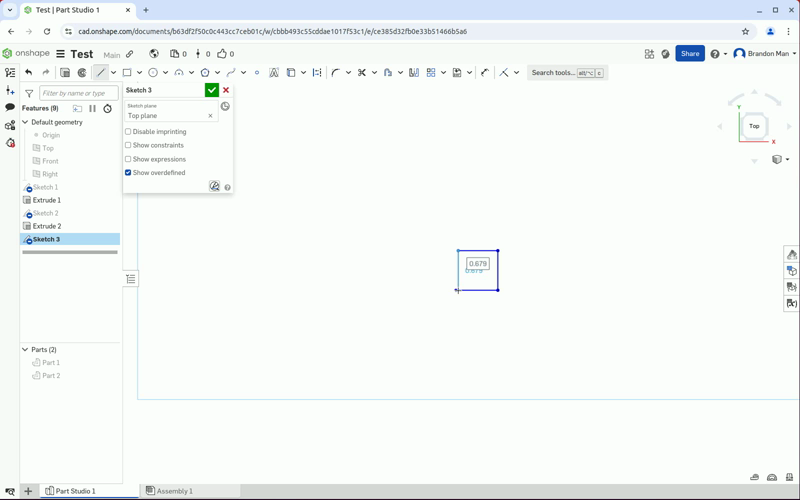
key_up(shift)
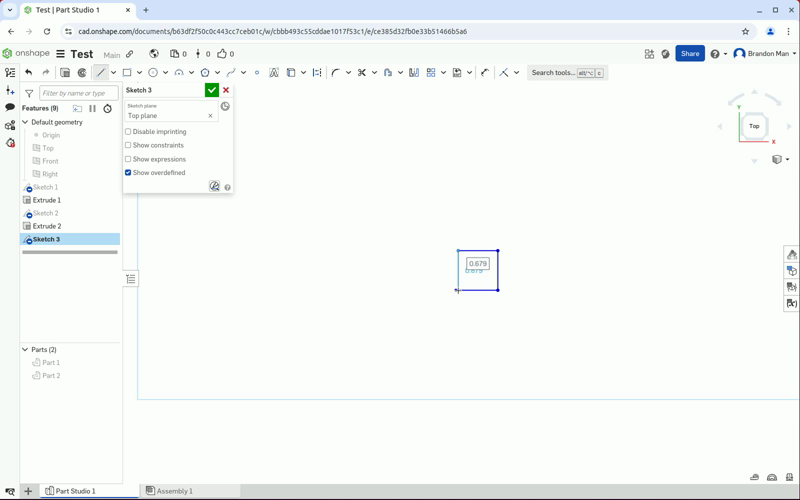
click(458, 290)
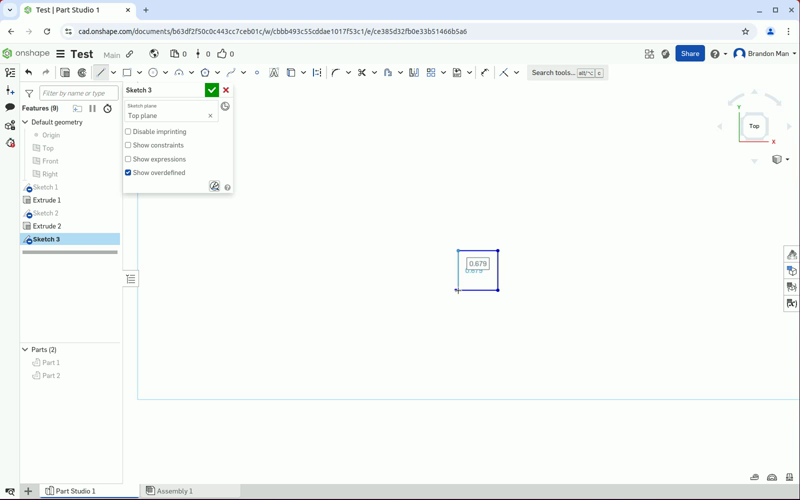
scroll(-6)
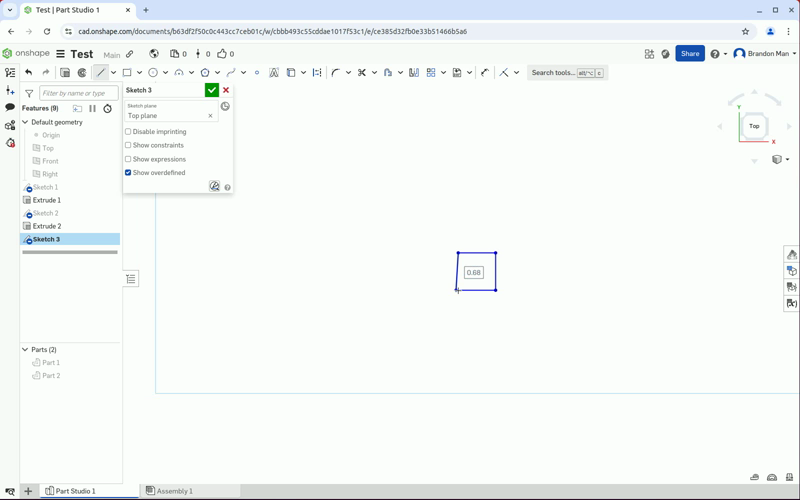
scroll(-6)
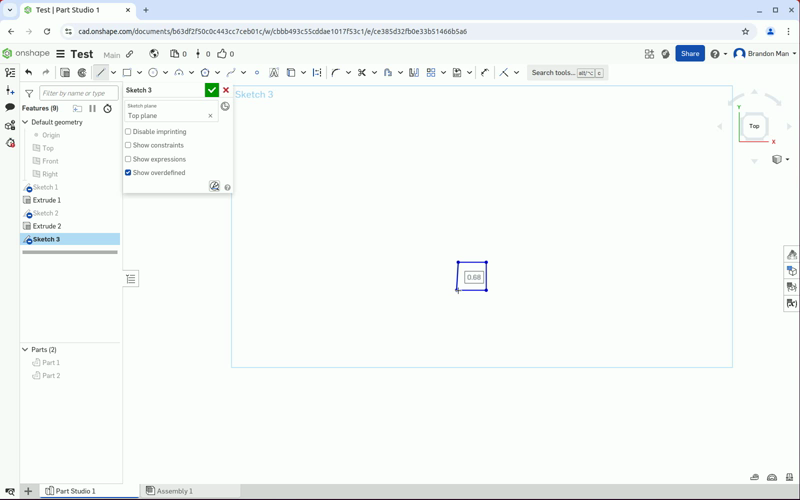
scroll(-6)
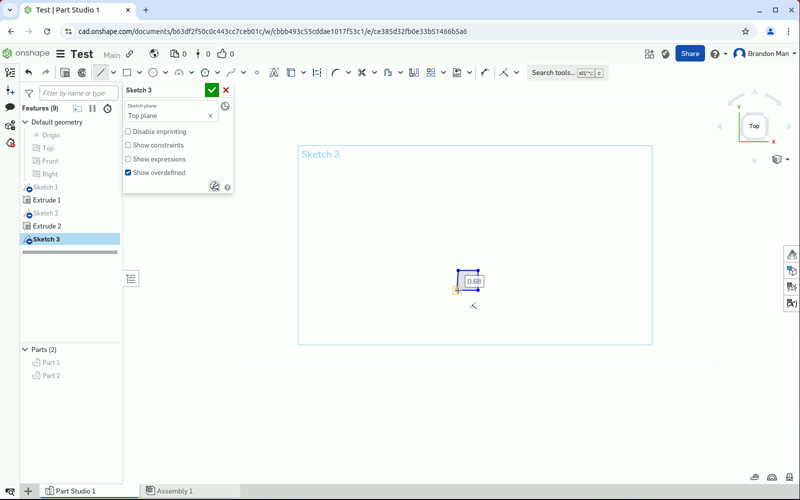
scroll(-6)
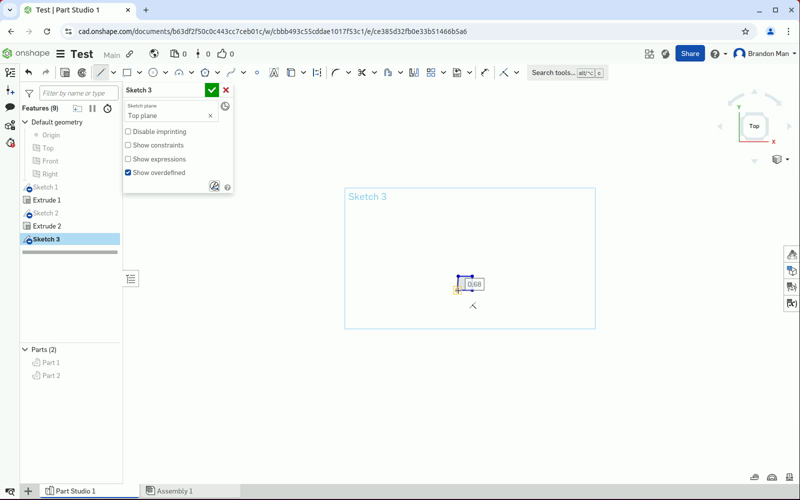
scroll(-6)
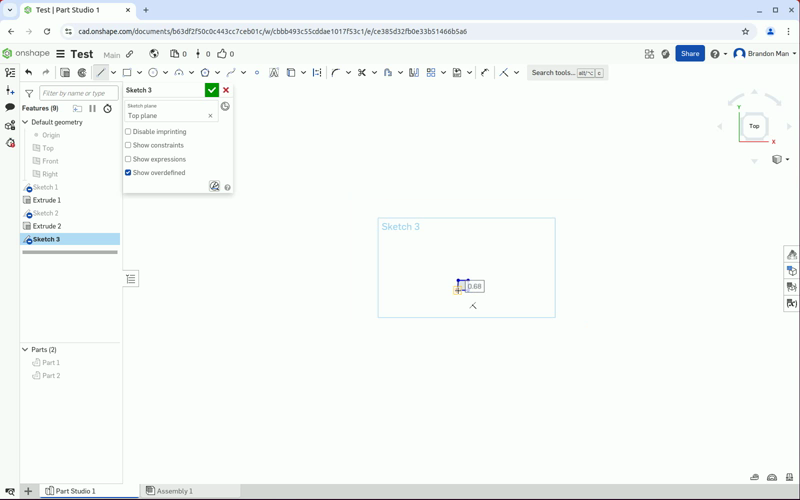
scroll(-6)
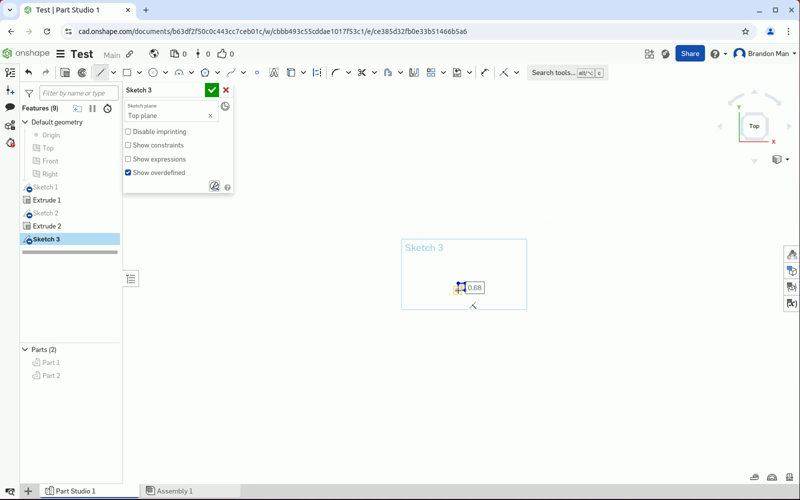
scroll(-6)
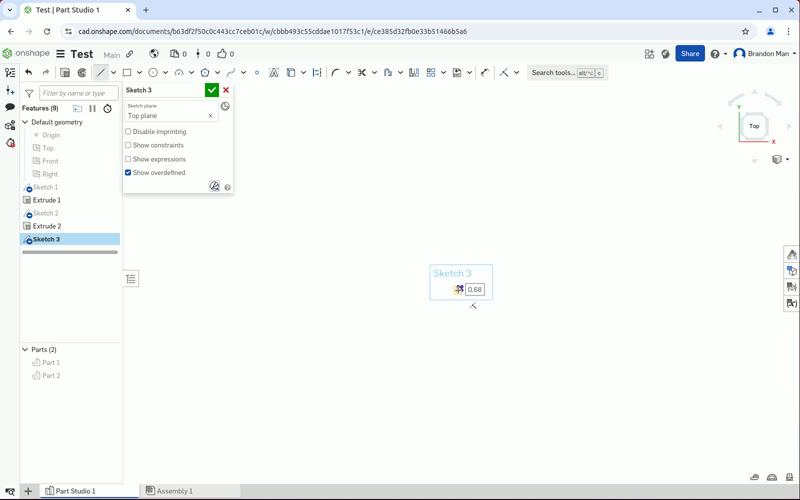
key(esc)
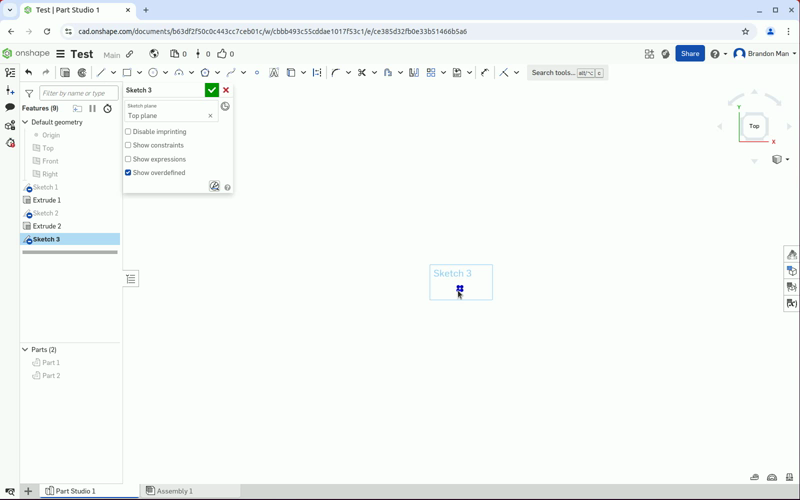
mouse_move(459, 287)
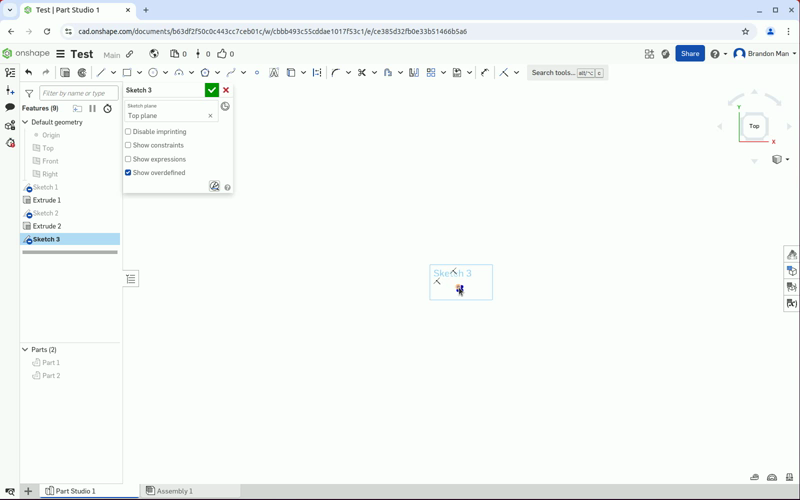
scroll(6)
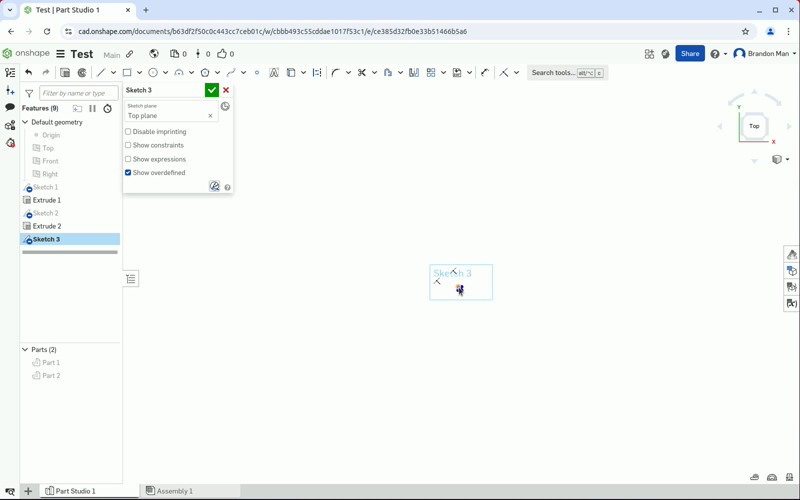
scroll(6)
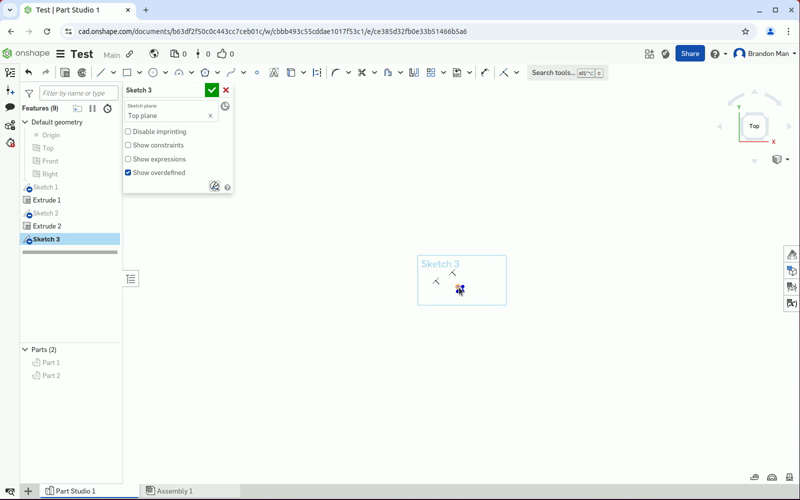
scroll(6)
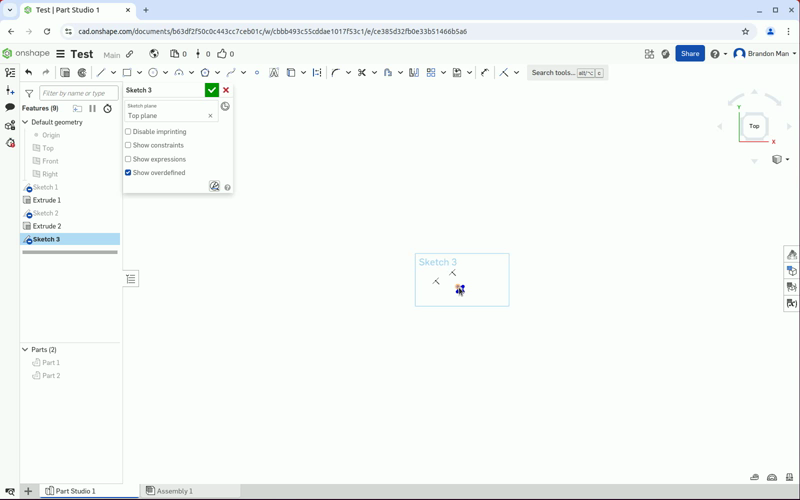
scroll(6)
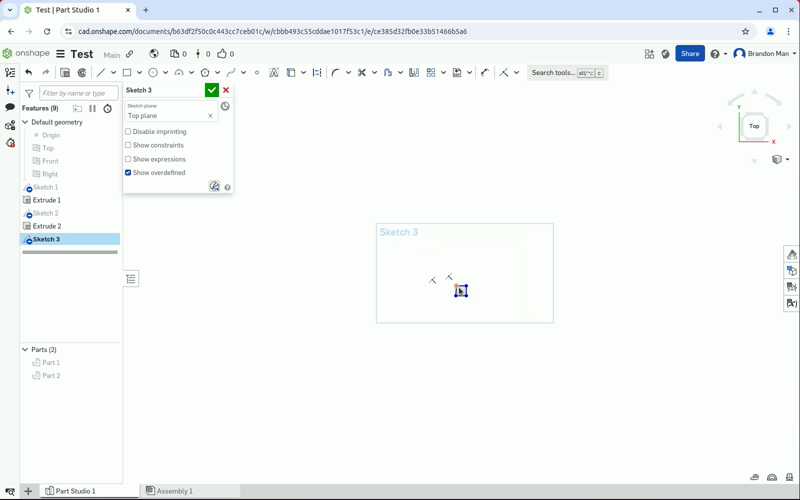
scroll(6)
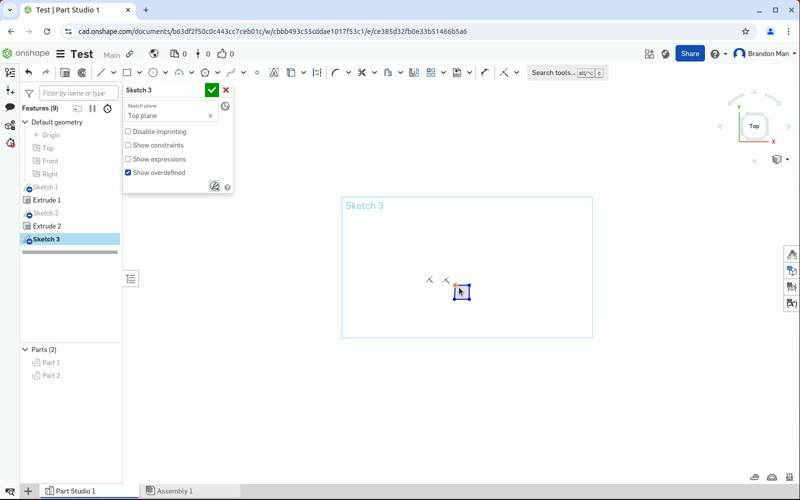
scroll(6)
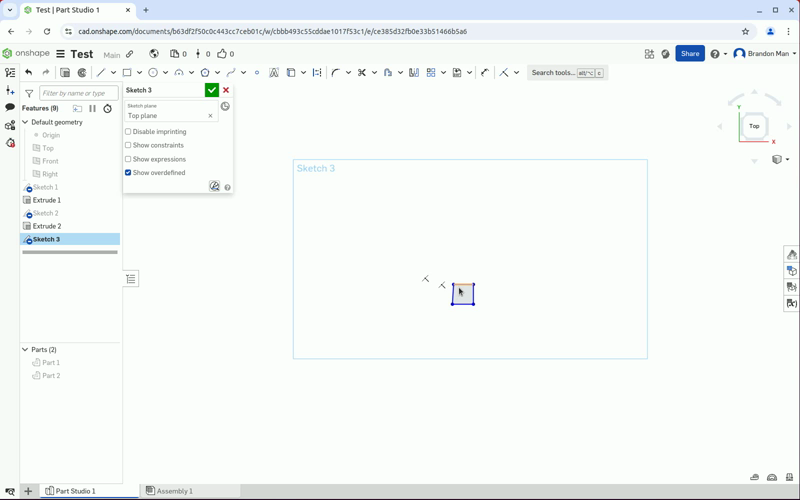
scroll(6)
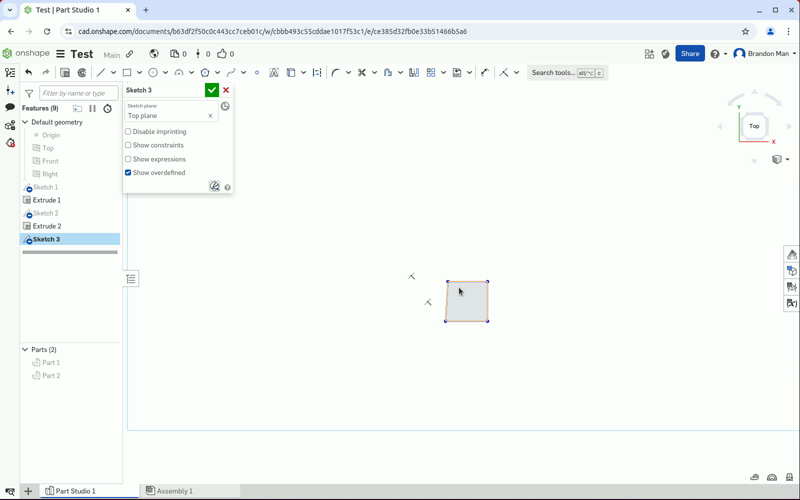
click(459, 287)
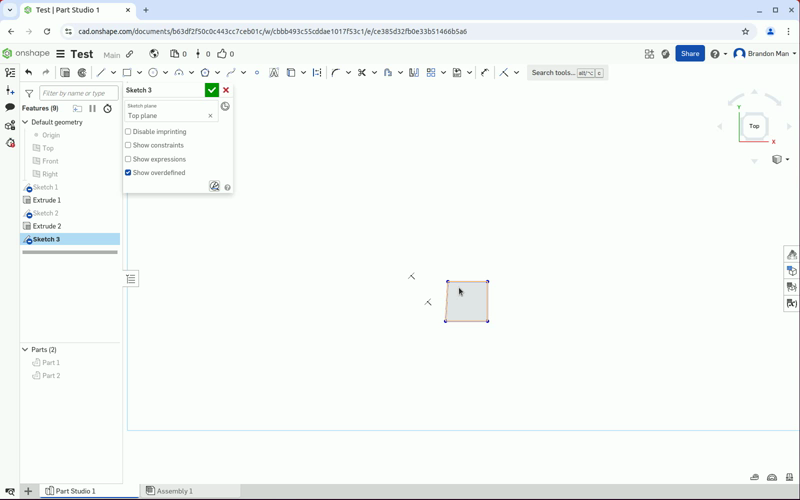
scroll(-6)
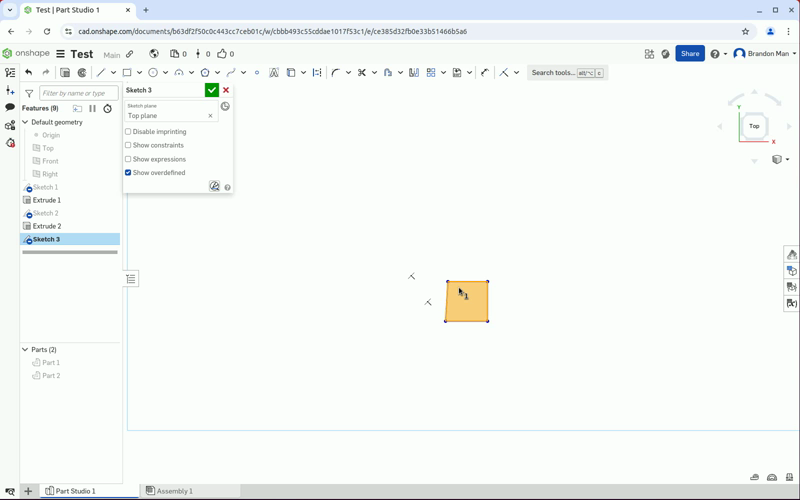
scroll(-6)
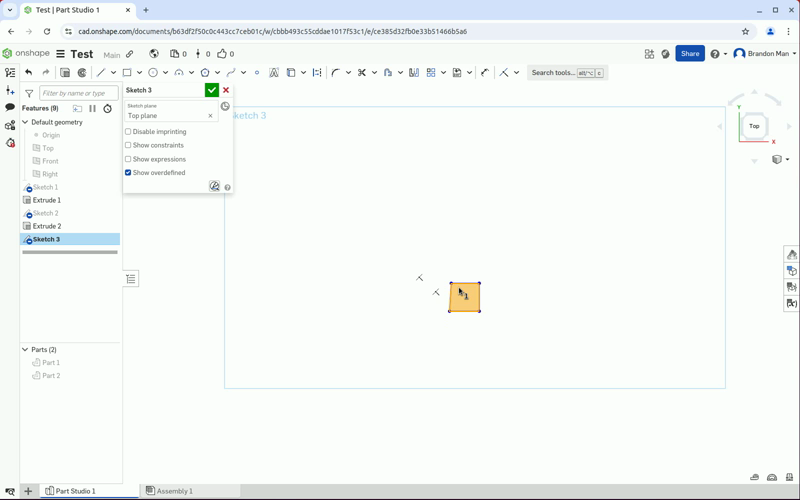
scroll(-6)
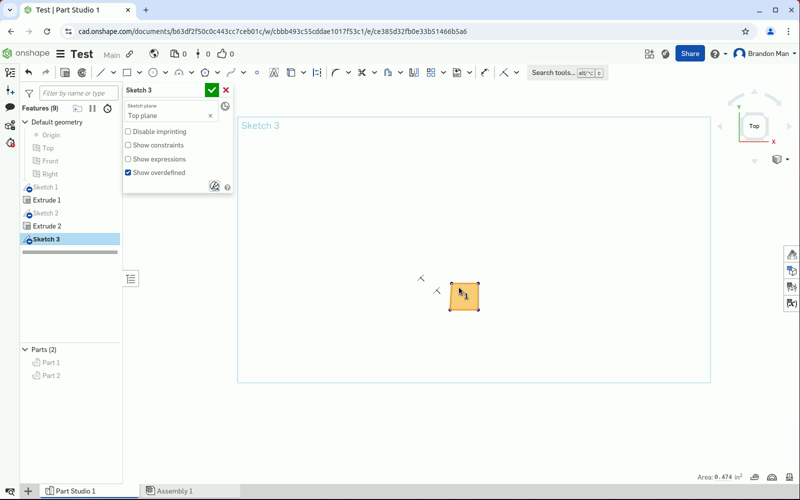
scroll(-6)
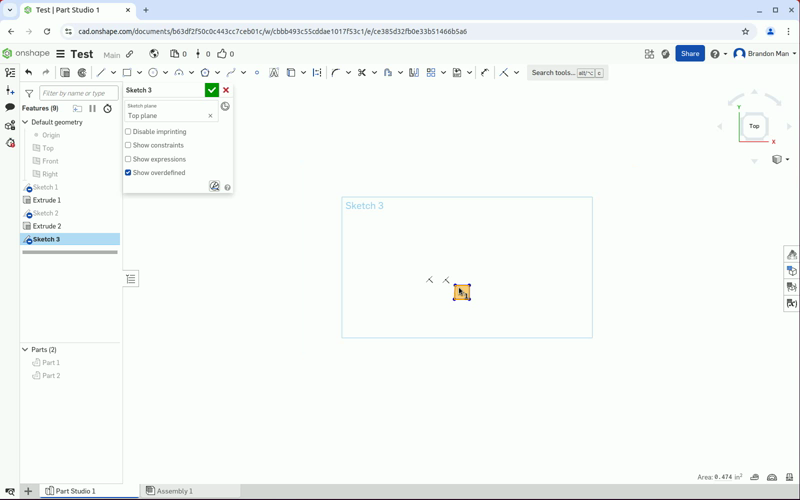
scroll(-6)
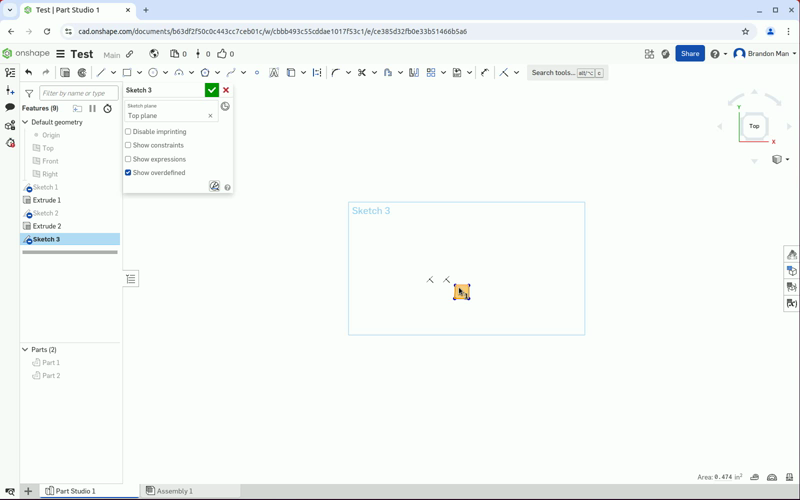
scroll(-6)
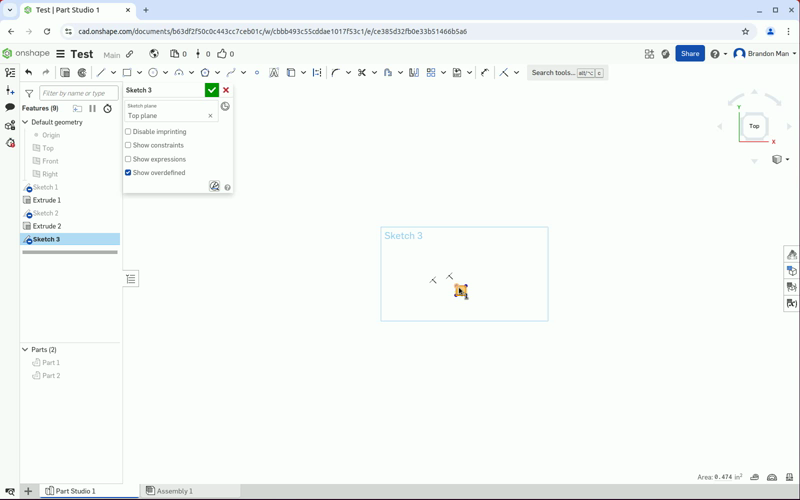
scroll(-6)
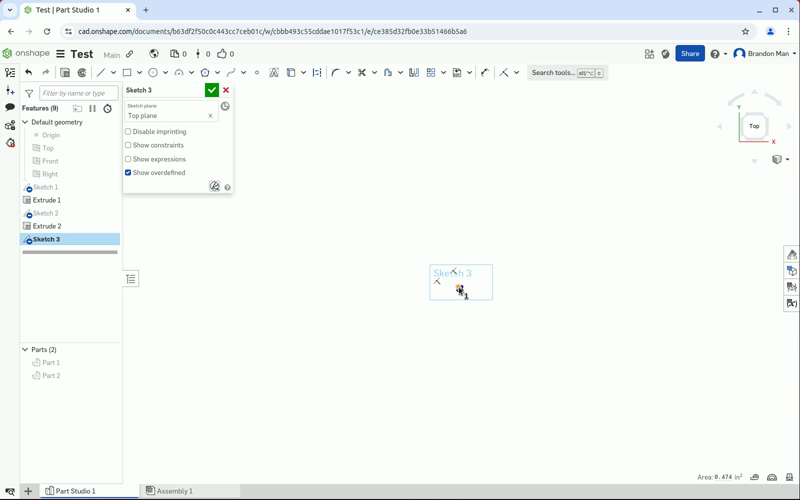
mouse_move(73, 352)
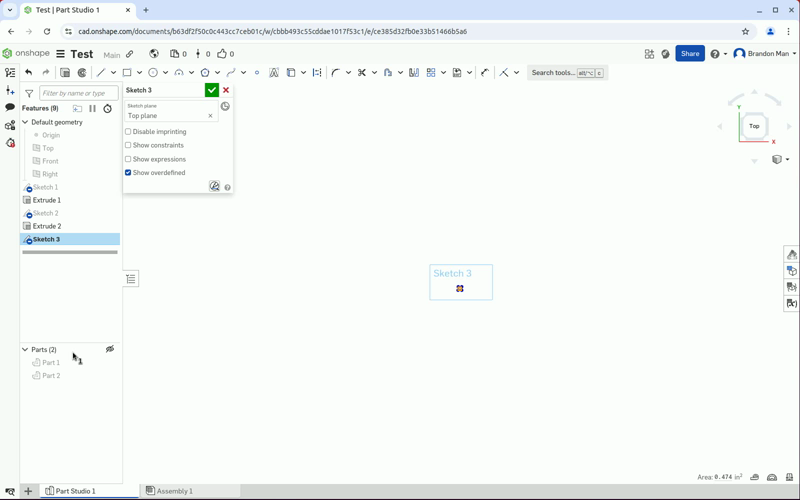
key(shift+y)
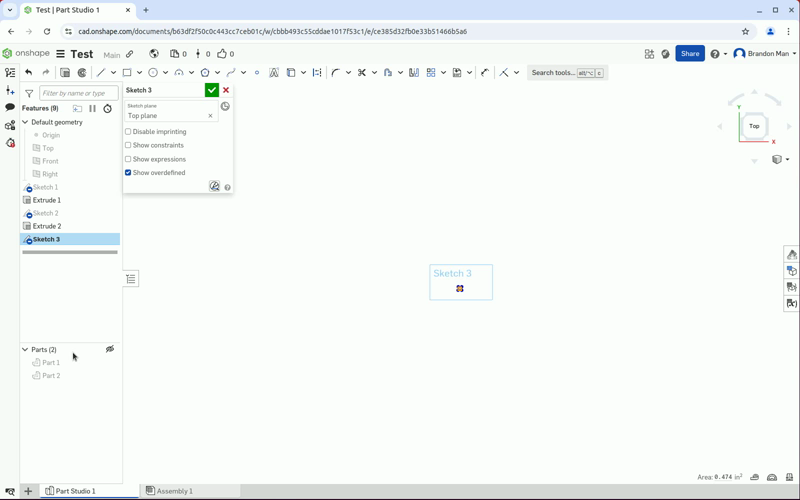
key(shift+e)
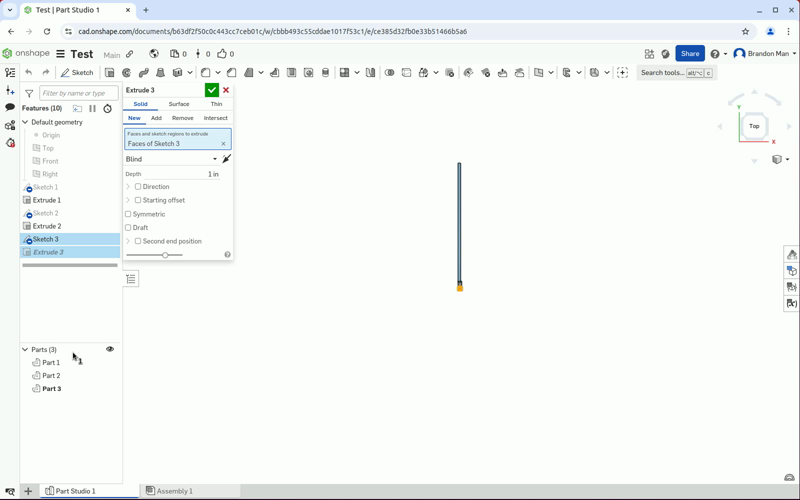
mouse_move(143, 106)
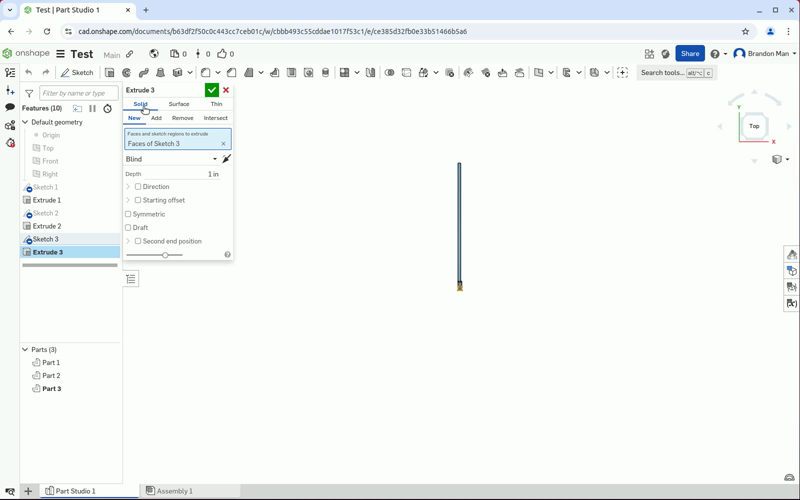
click(143, 106)
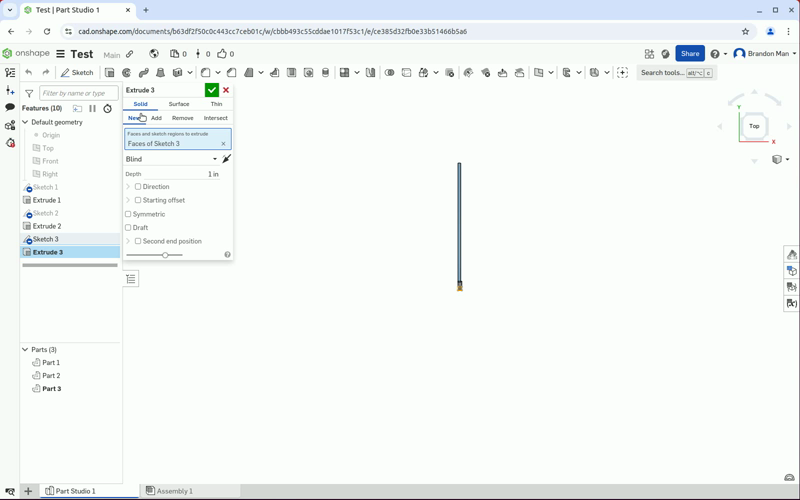
mouse_move(137, 120)
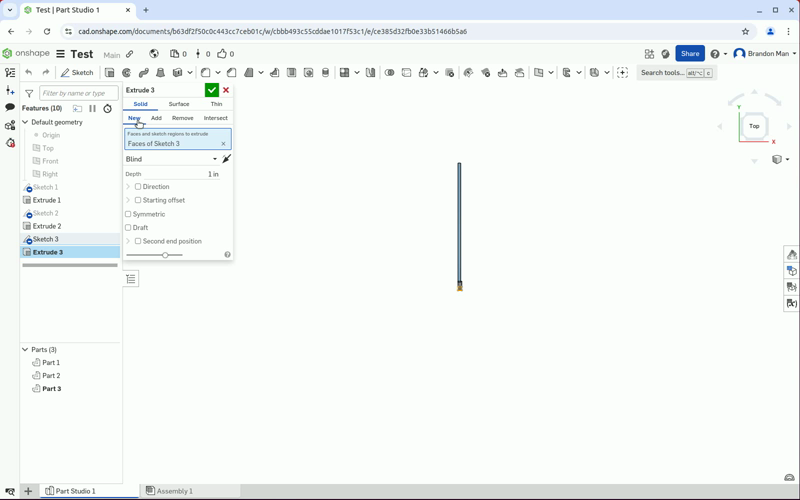
click(137, 120)
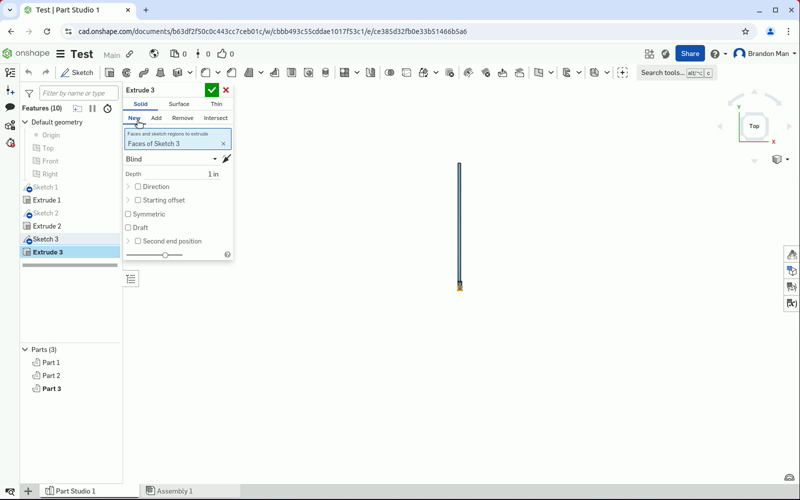
key(tab, 4)
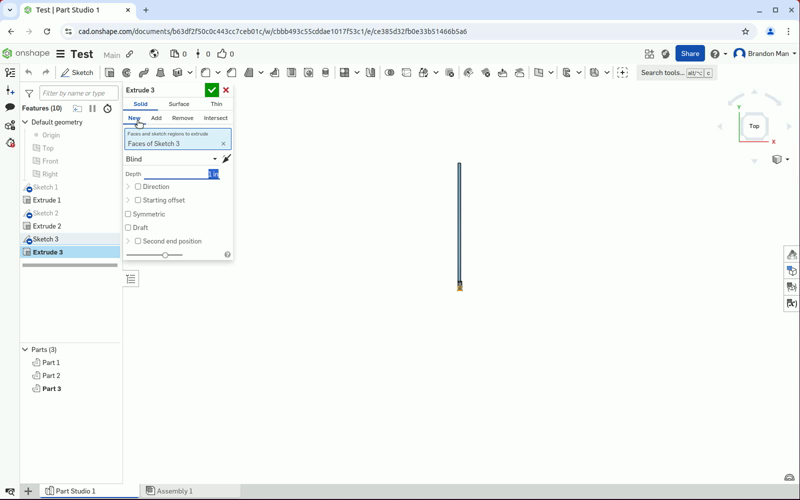
text(2.407)
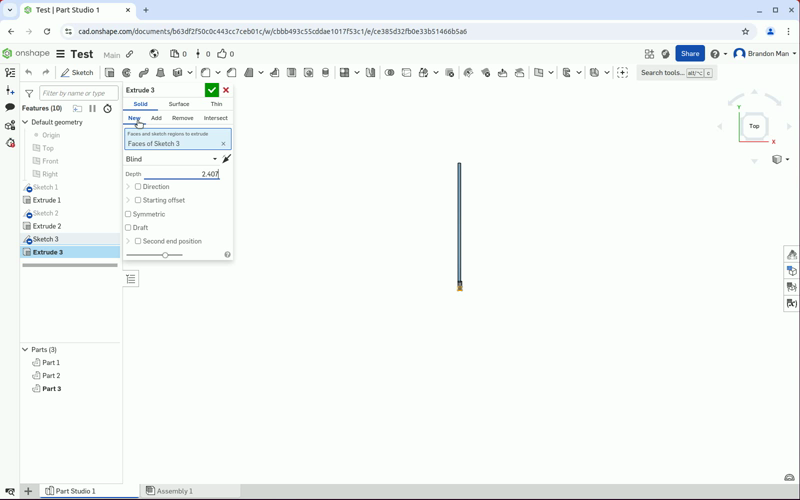
key(enter)
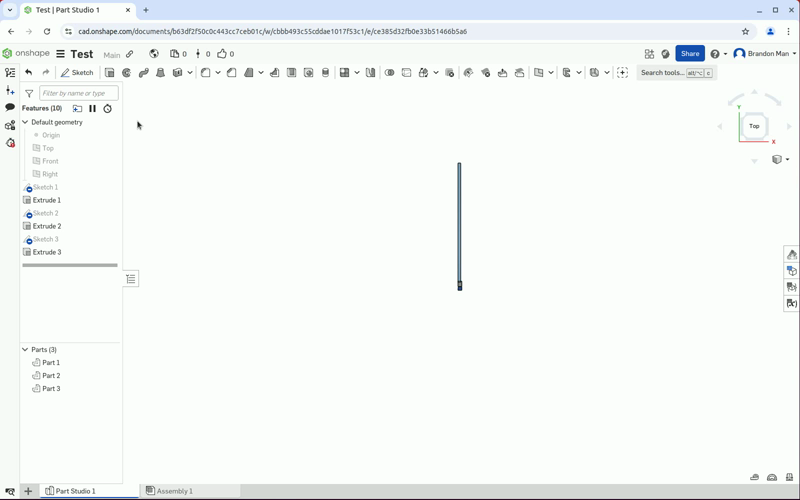
key(shift+h)
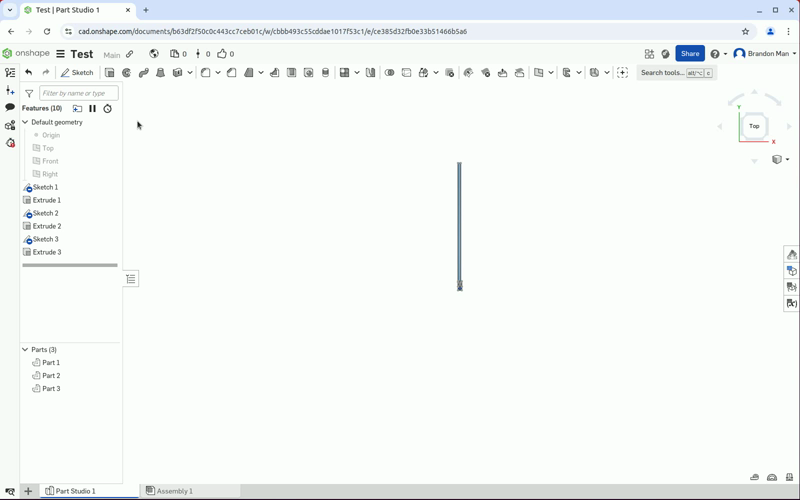
key(shift+h)
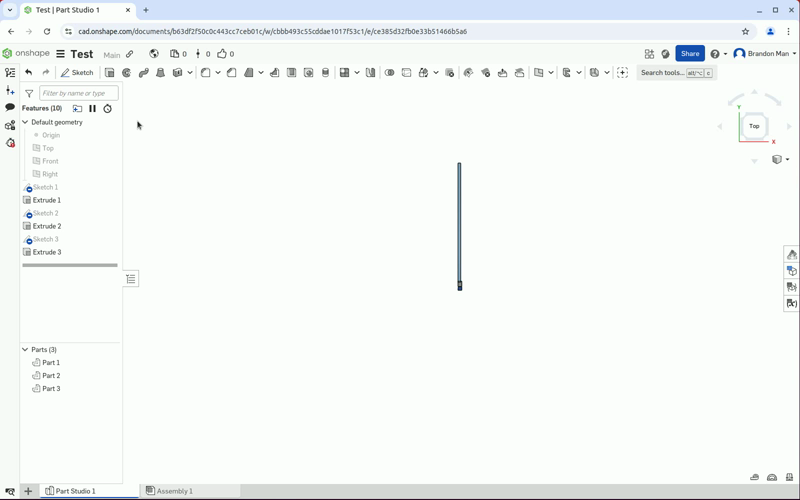
mouse_move(73, 189)
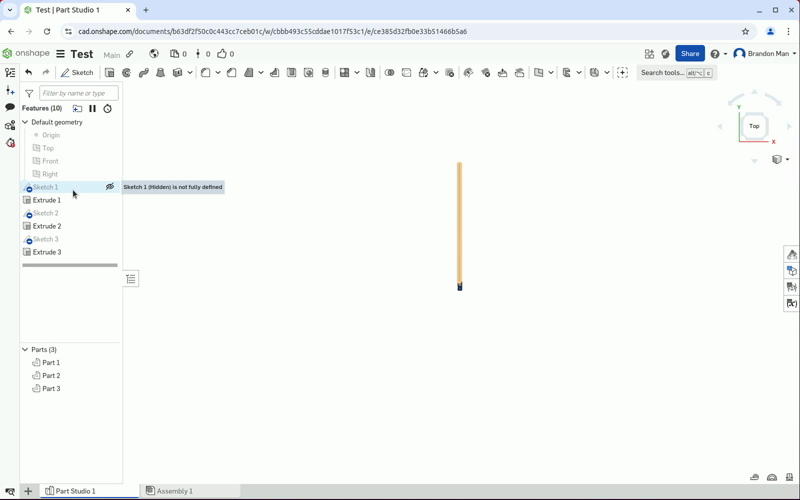
click(73, 189)
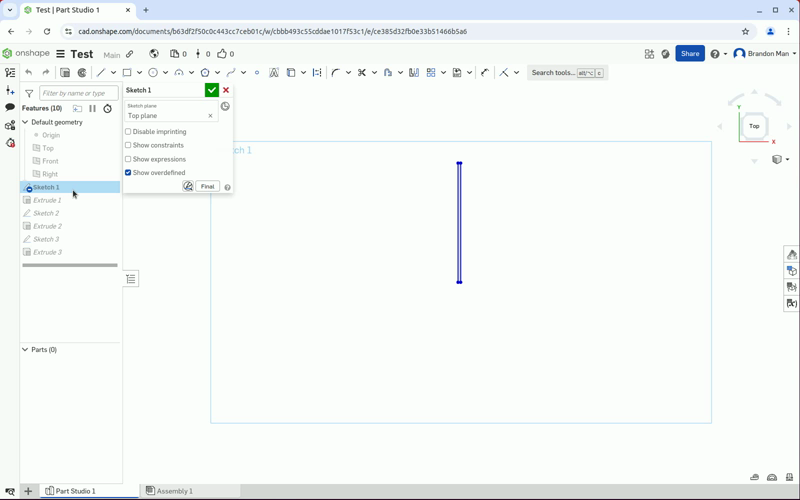
mouse_move(229, 92)
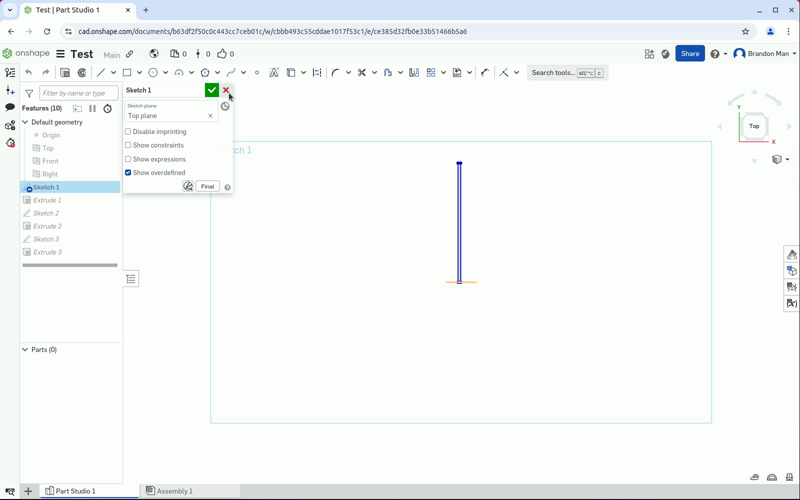
click(229, 92)
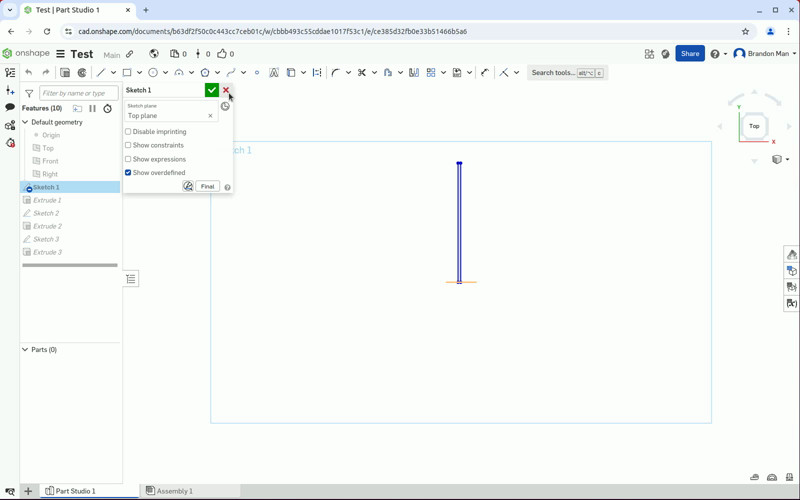
key(shift+s)
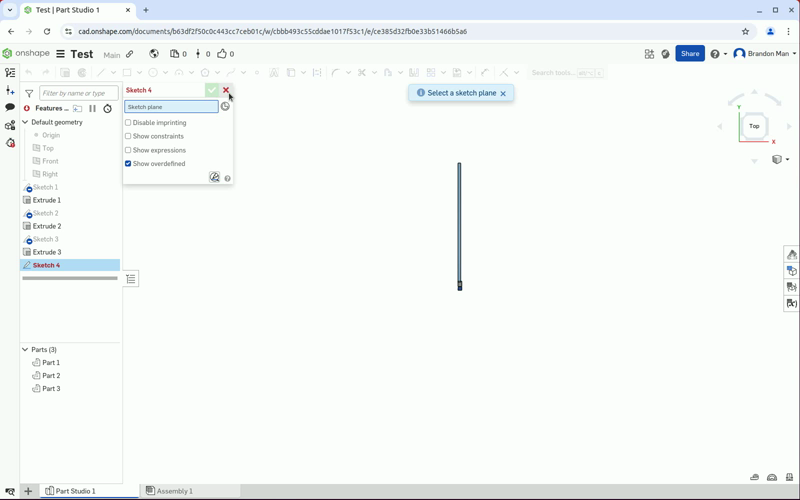
mouse_move(73, 150)
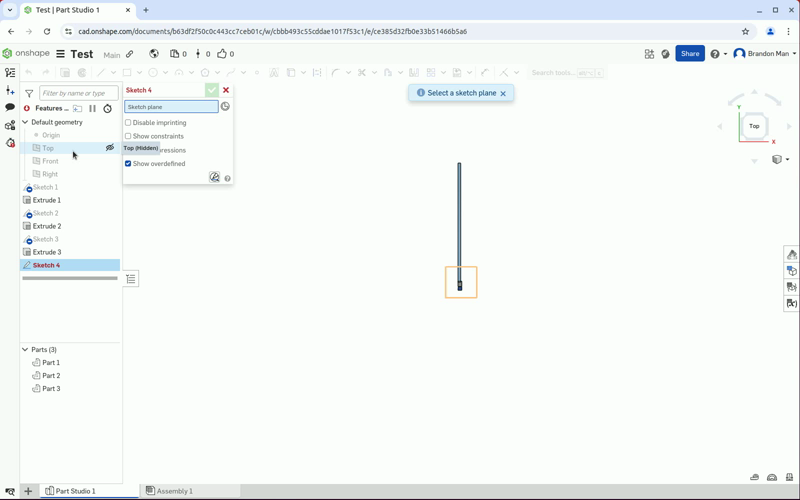
click(73, 150)
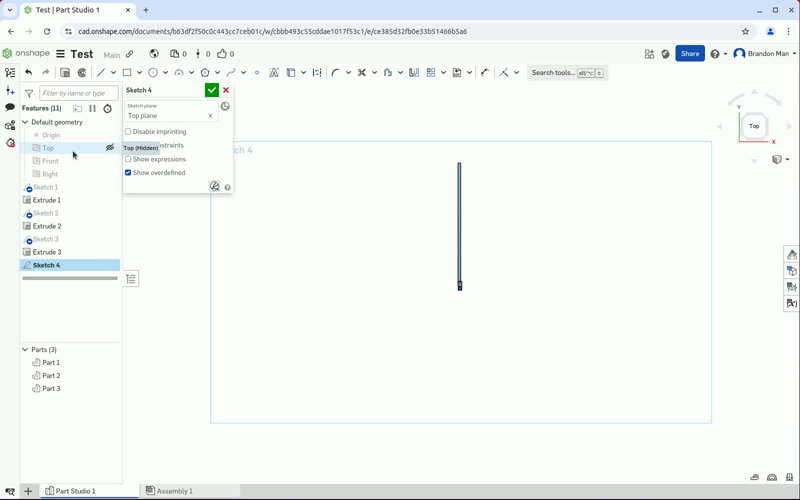
mouse_move(73, 352)
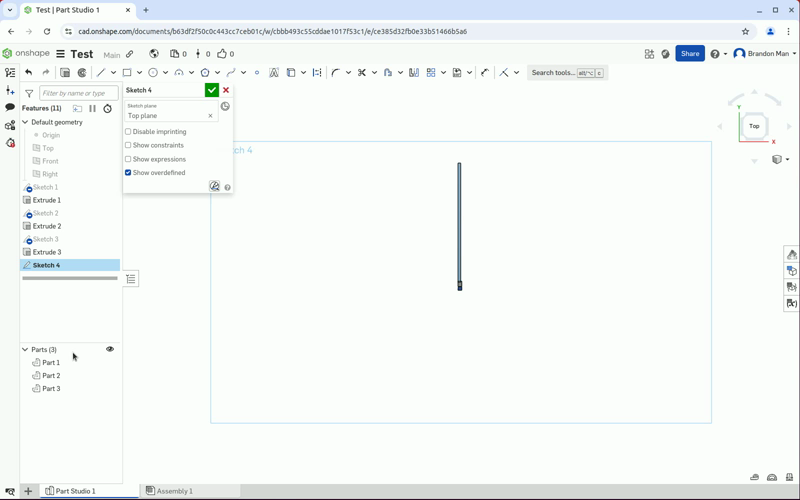
key(y)
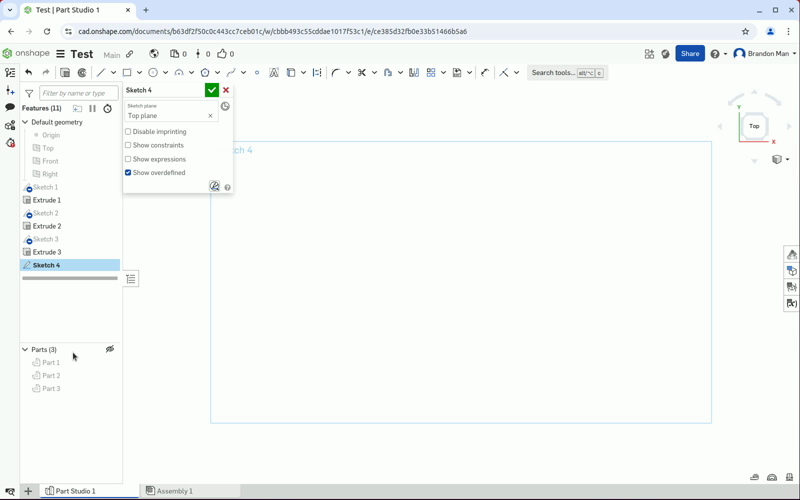
key(l)
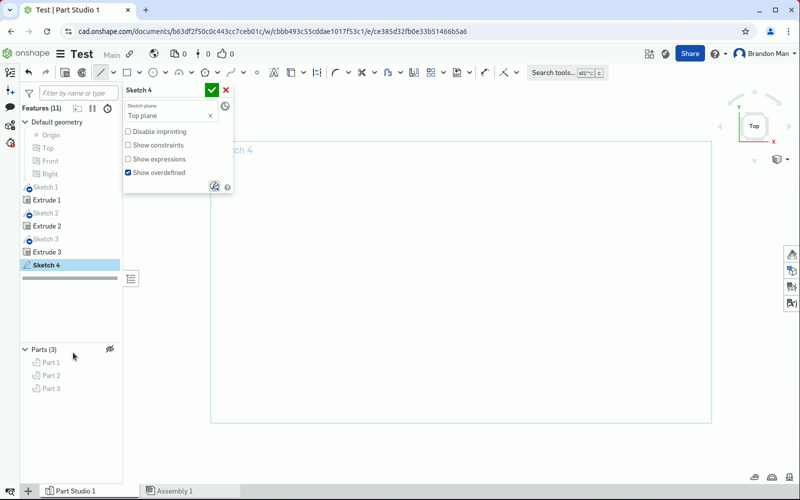
key_down(shift)
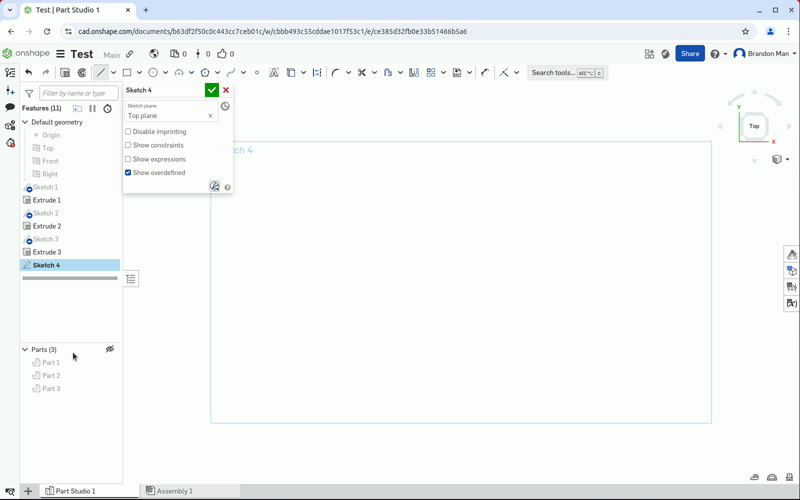
mouse_move(460, 290)
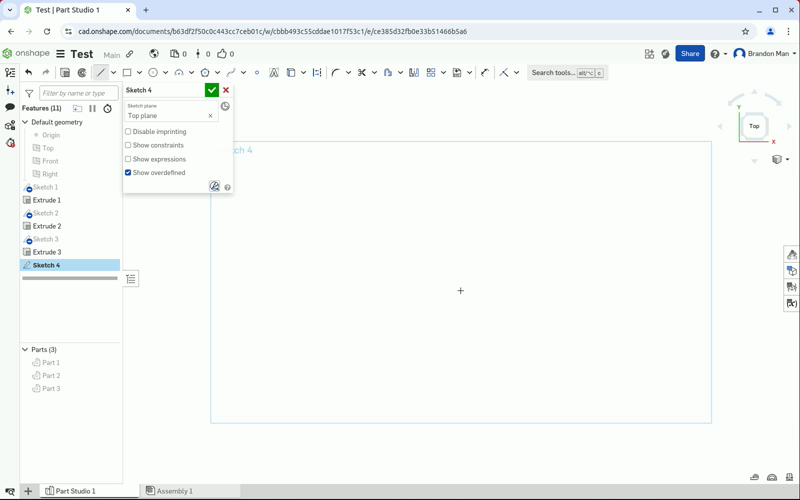
click(460, 290)
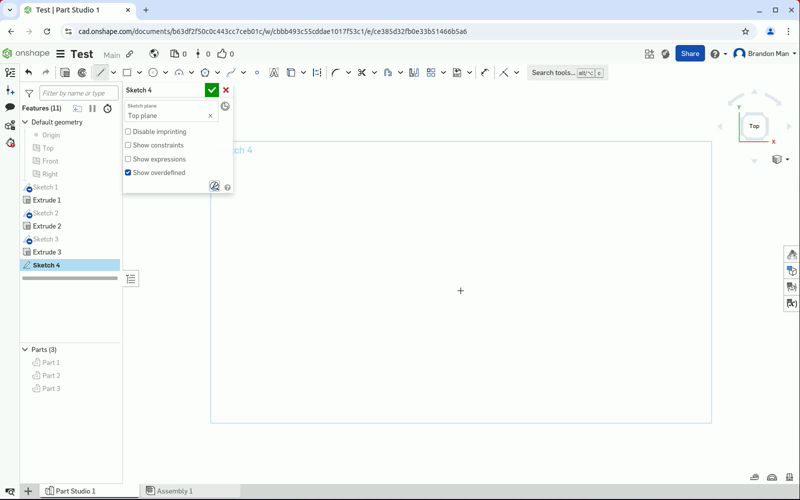
key_up(shift)
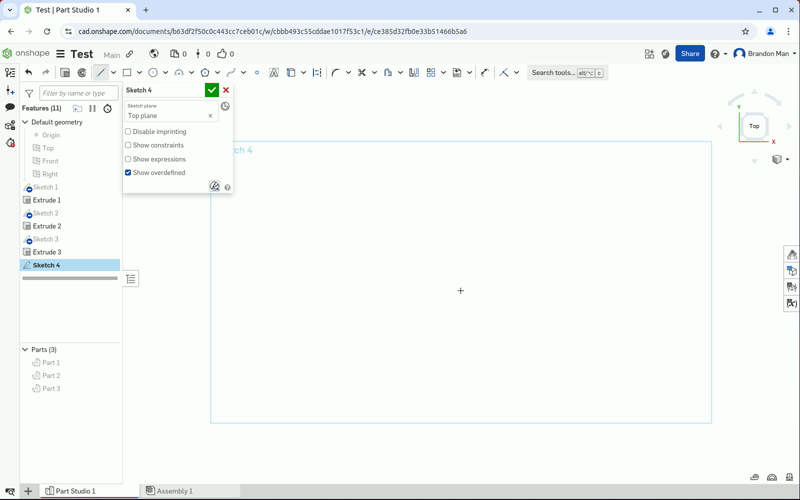
key_down(shift)
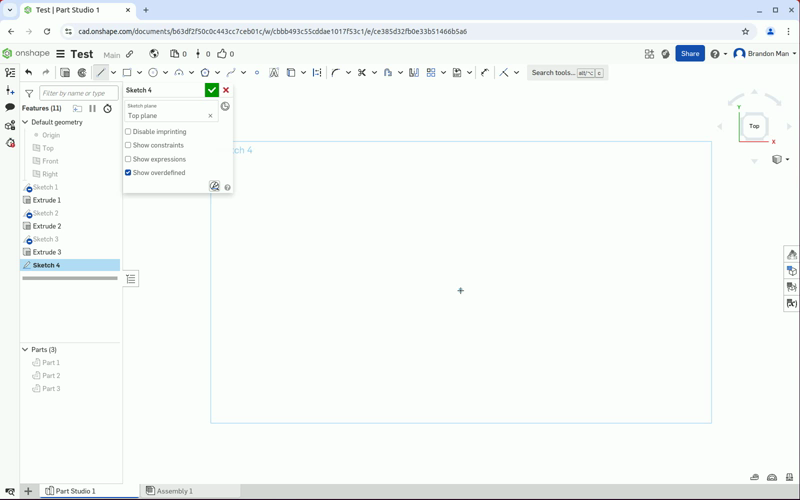
mouse_move(490, 290)
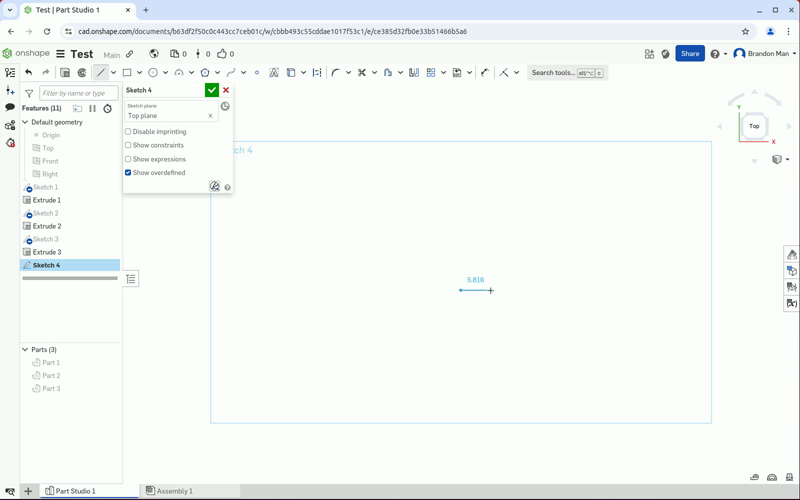
mouse_move(492, 290)
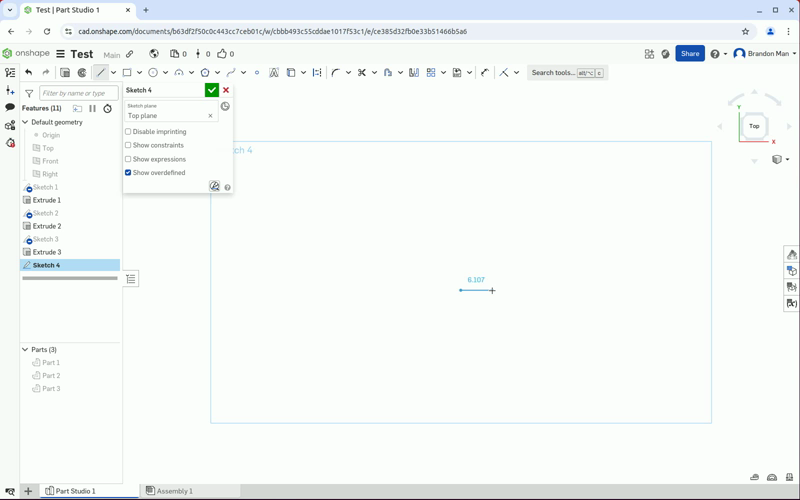
click(492, 290)
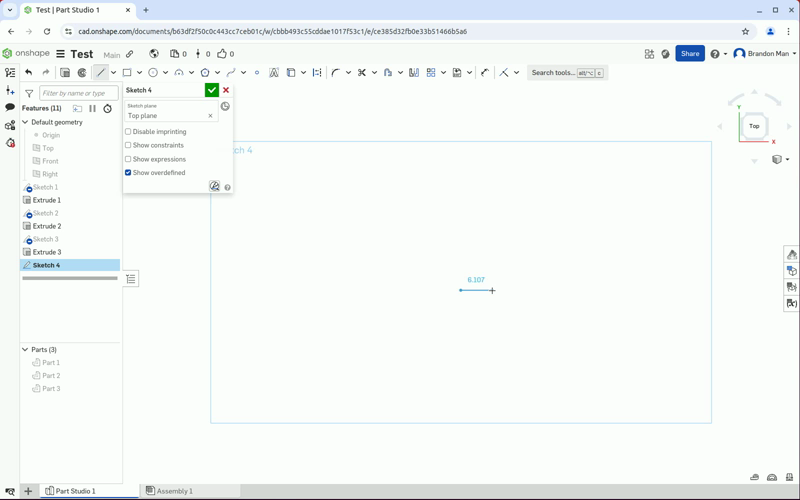
key_up(shift)
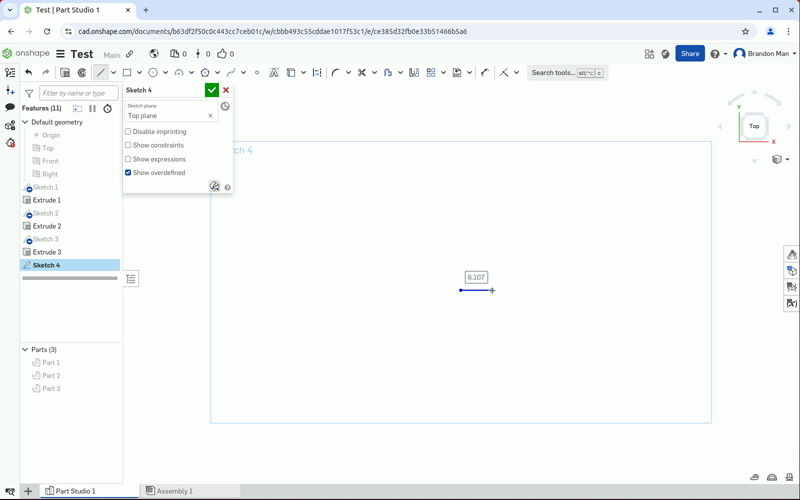
key_down(shift)
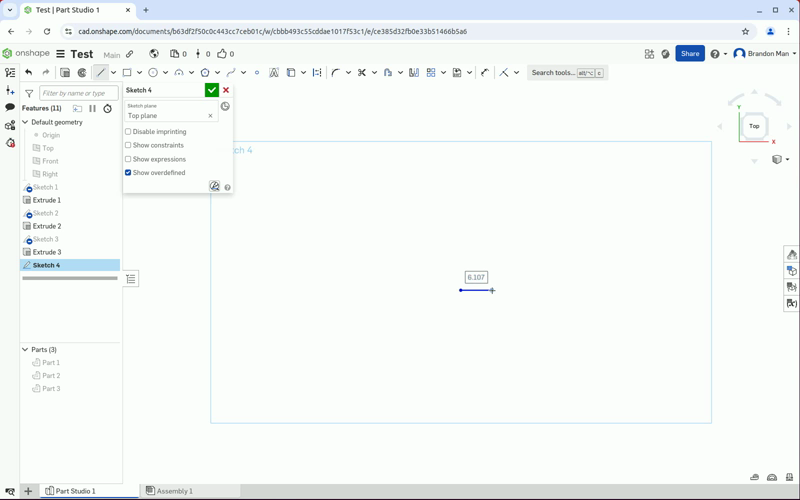
mouse_move(522, 290)
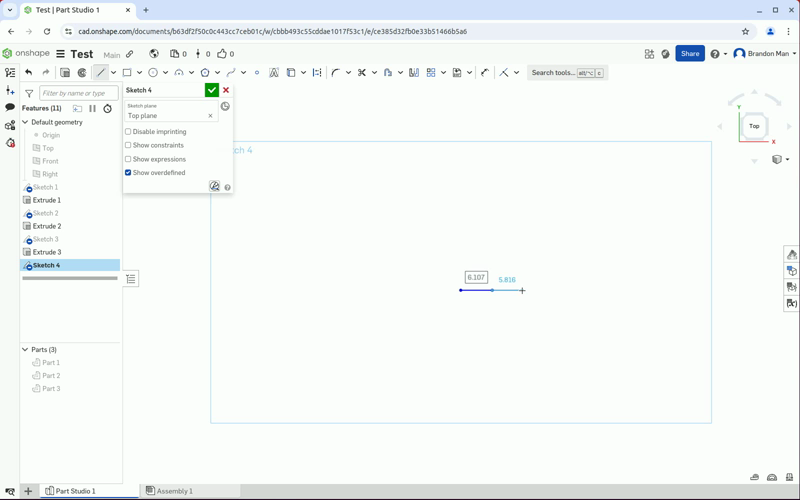
mouse_move(492, 287)
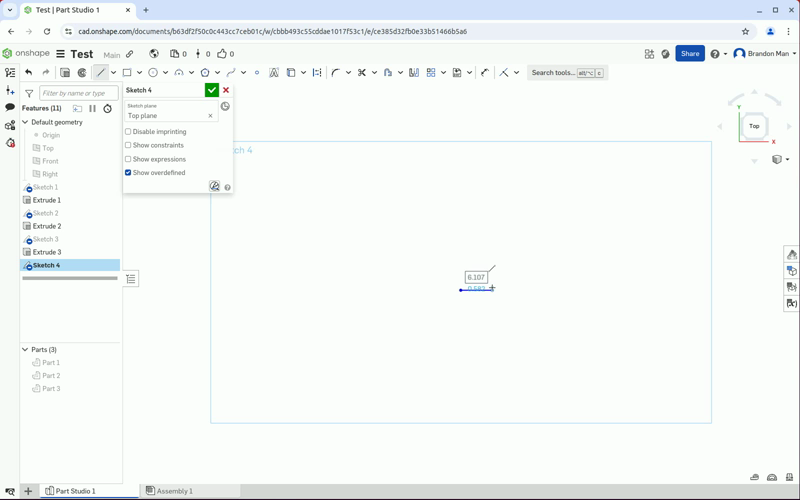
scroll(6)
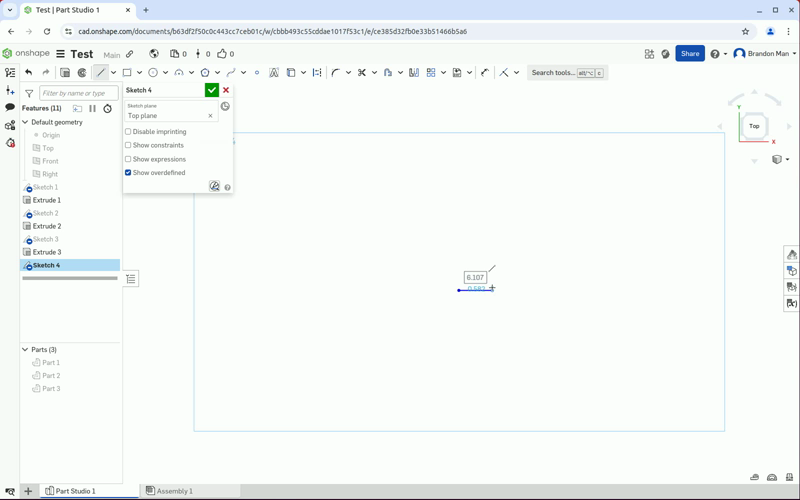
scroll(6)
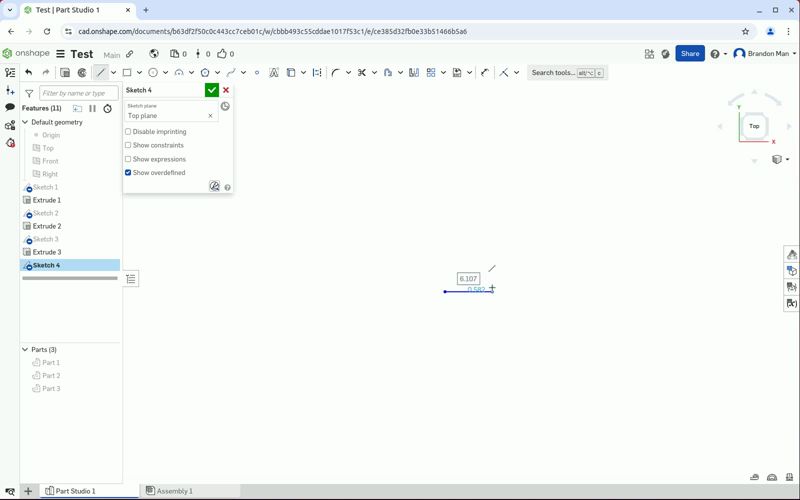
scroll(6)
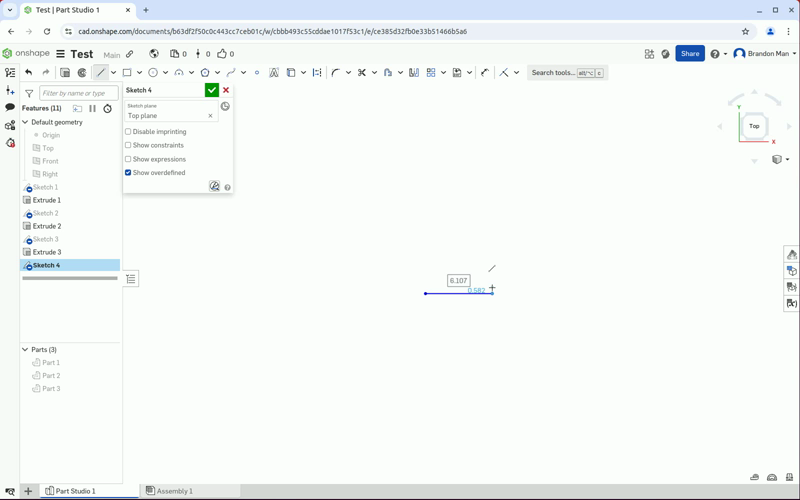
scroll(6)
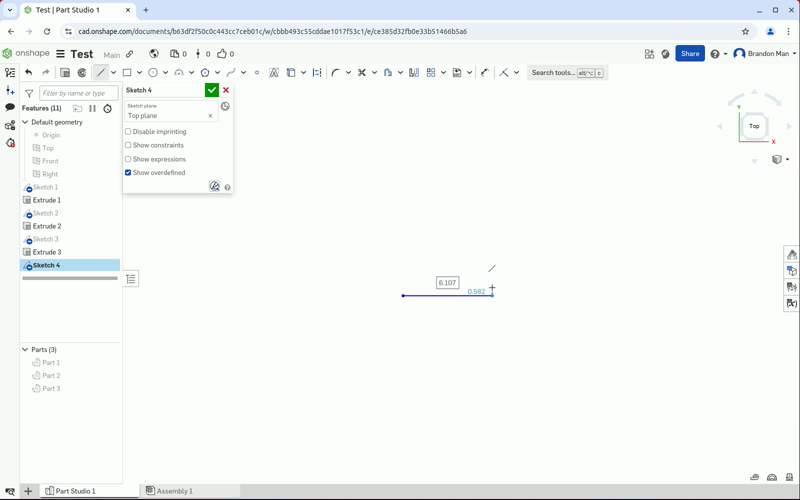
scroll(6)
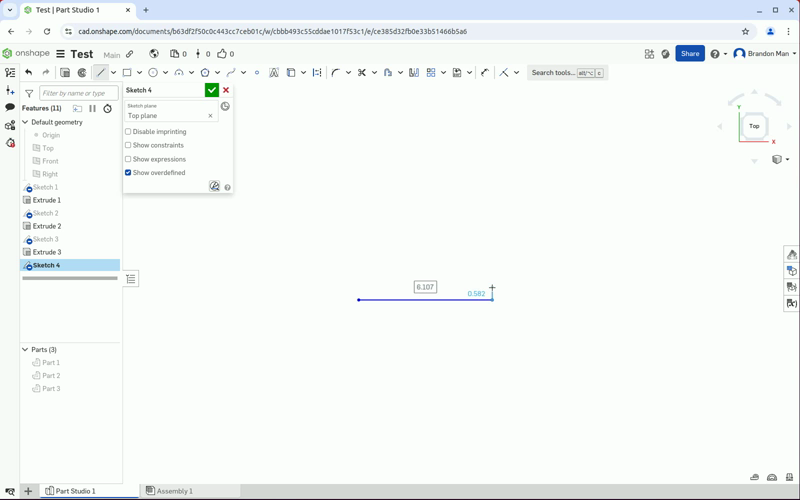
scroll(6)
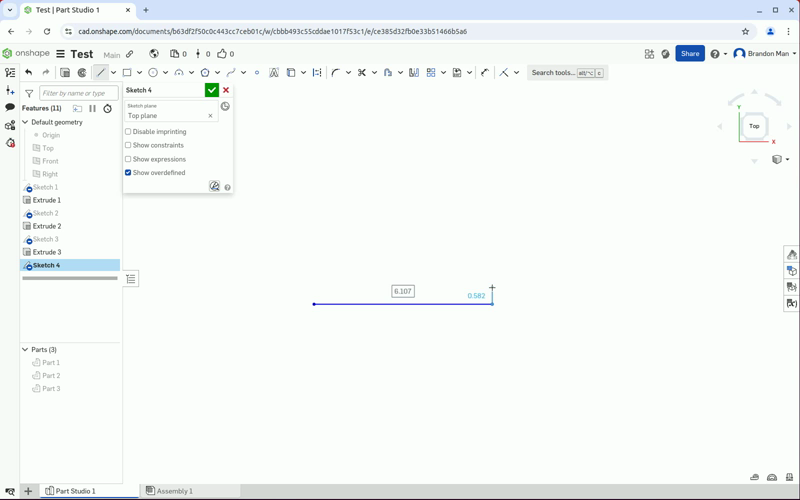
scroll(6)
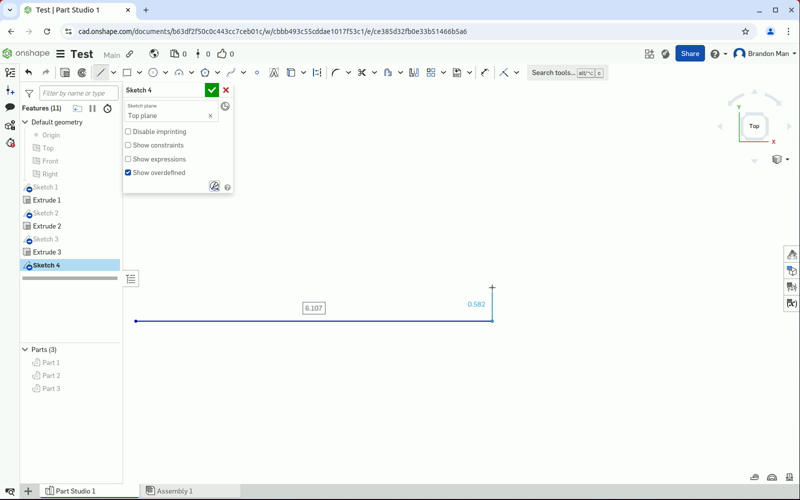
click(492, 287)
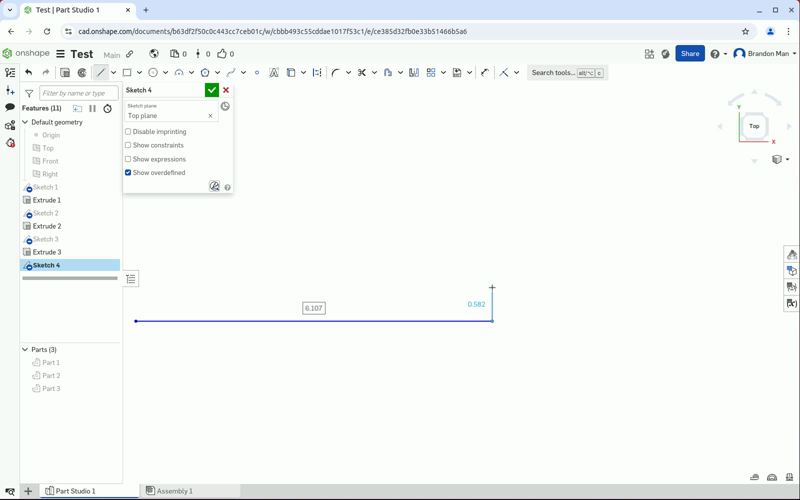
scroll(-6)
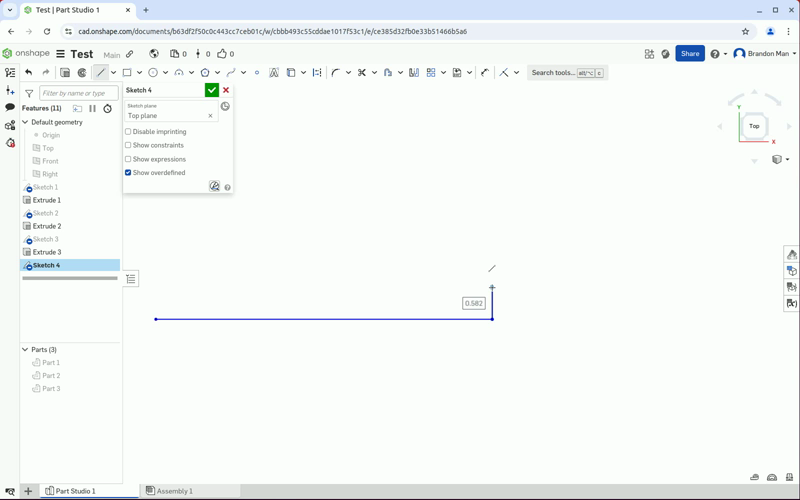
scroll(-6)
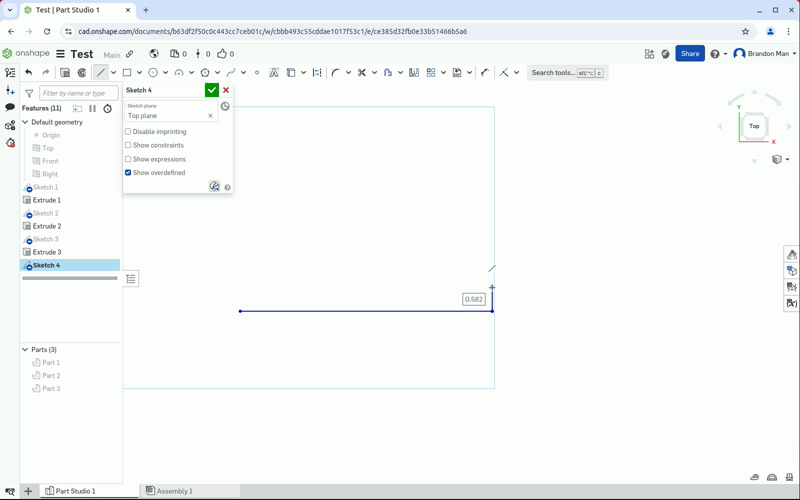
scroll(-6)
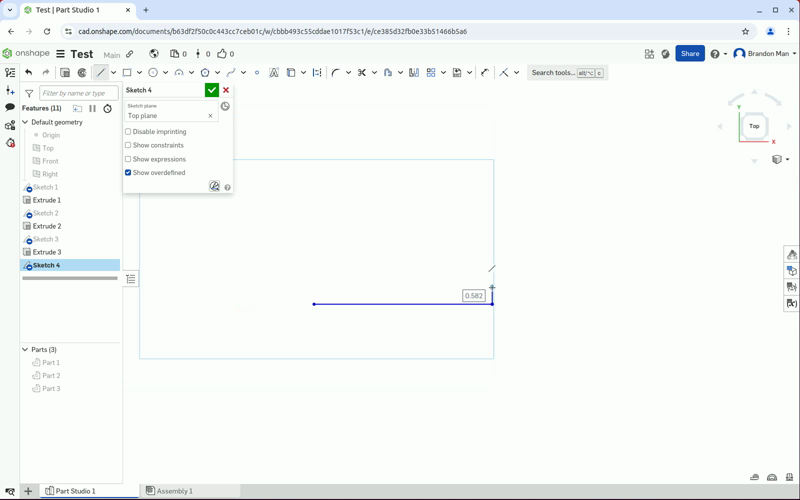
scroll(-6)
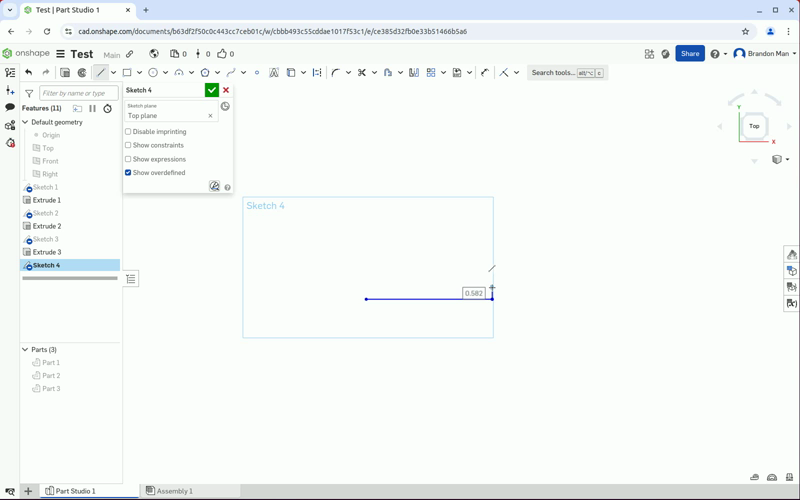
scroll(-6)
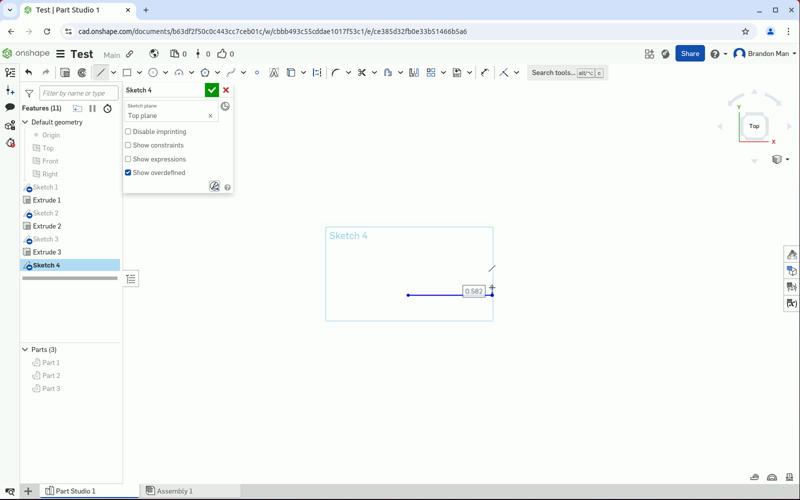
scroll(-6)
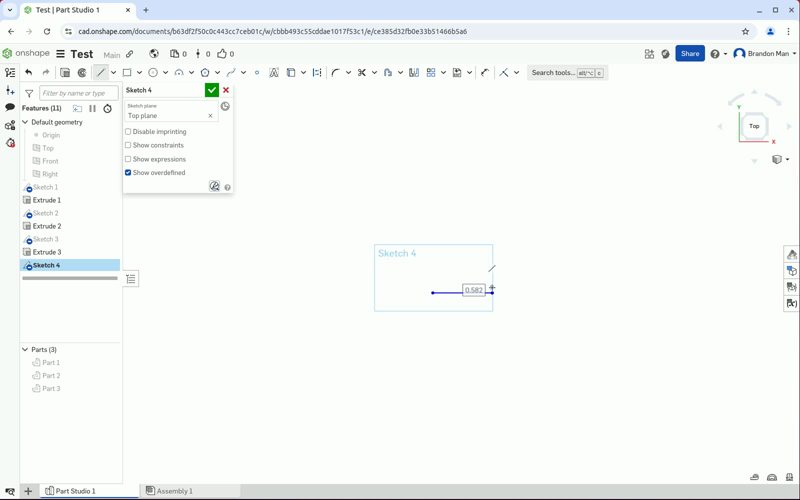
scroll(-6)
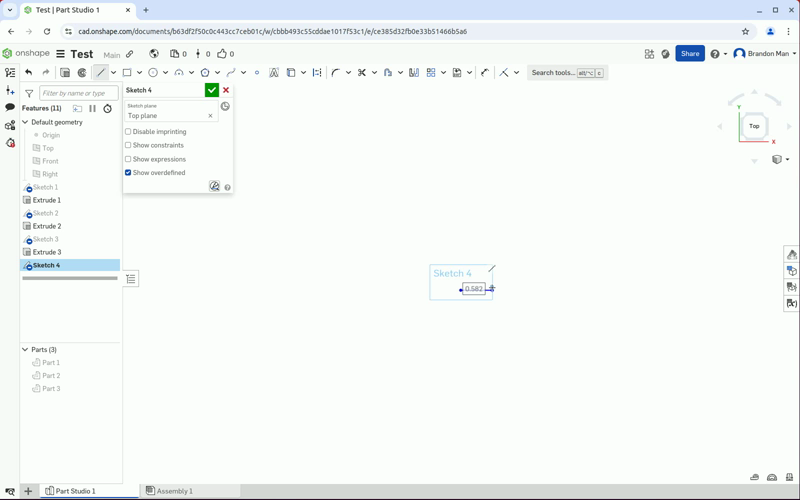
key_up(shift)
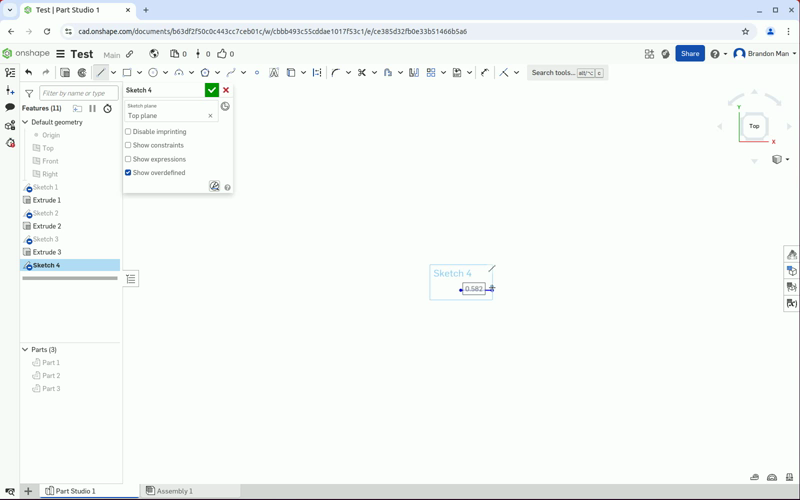
key_down(shift)
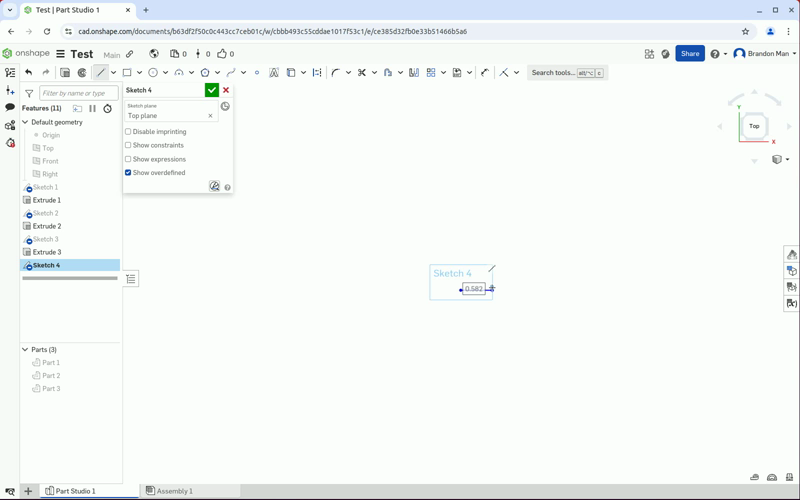
mouse_move(522, 287)
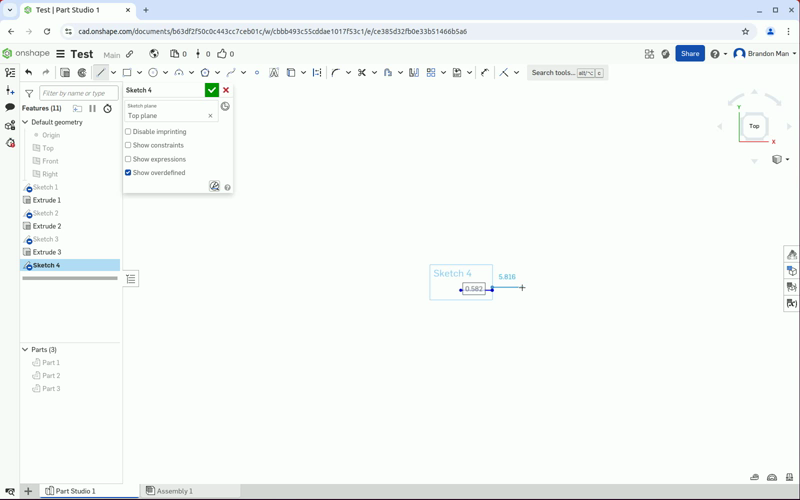
mouse_move(460, 287)
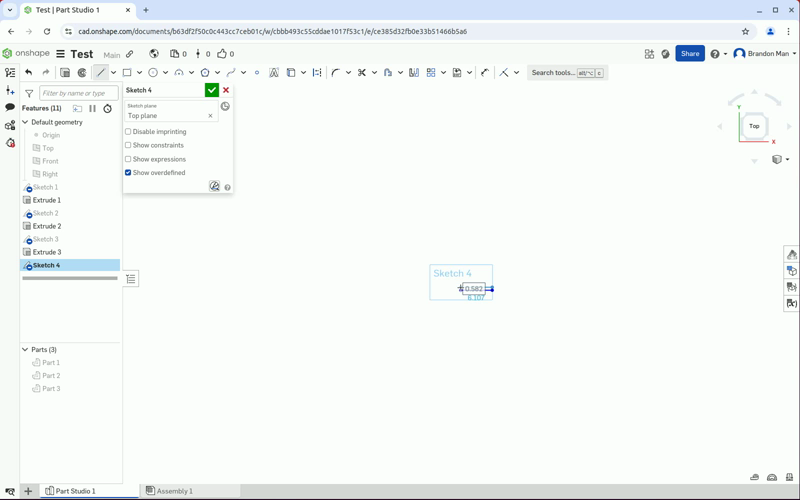
scroll(6)
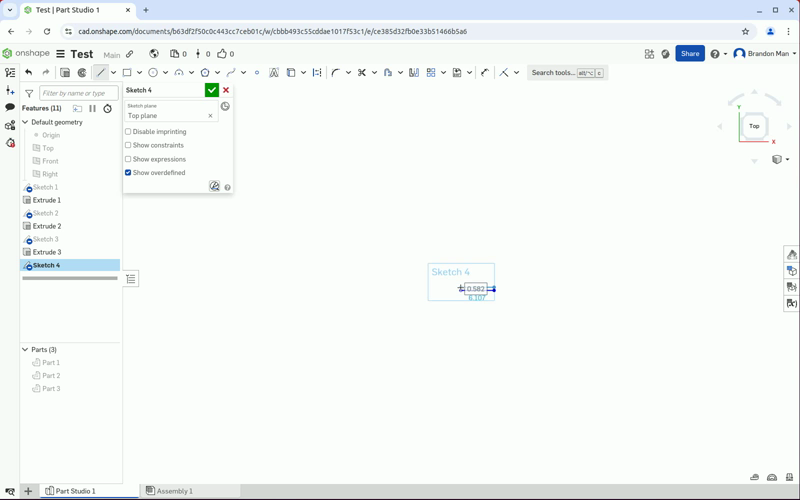
scroll(6)
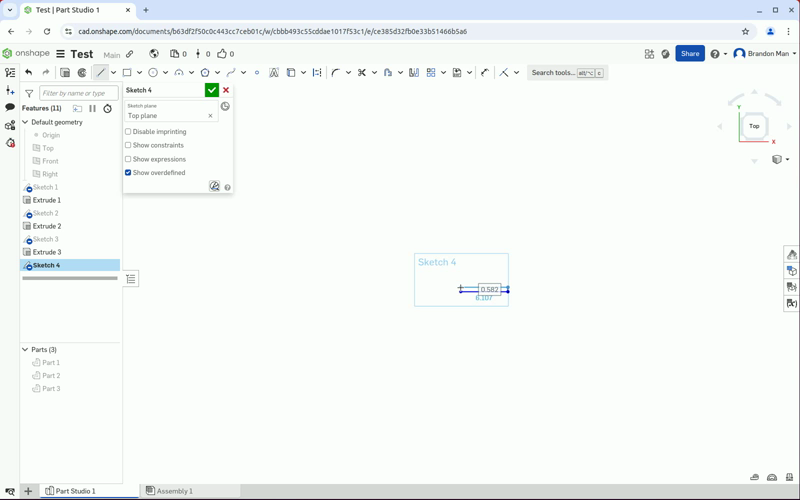
scroll(6)
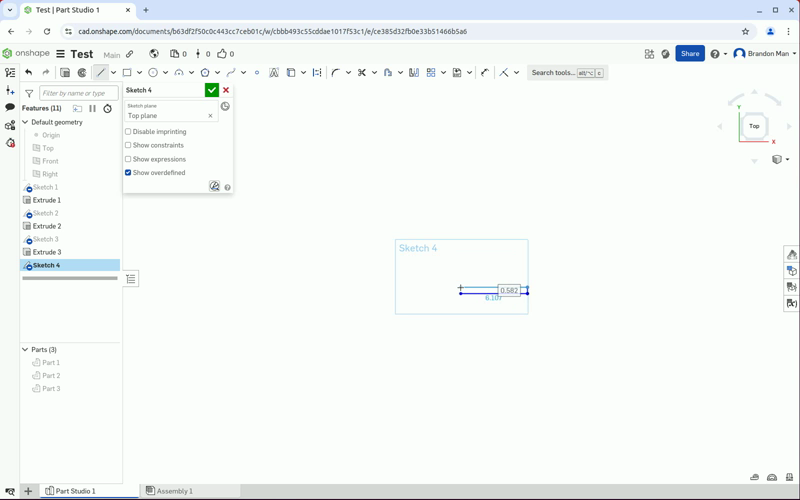
scroll(6)
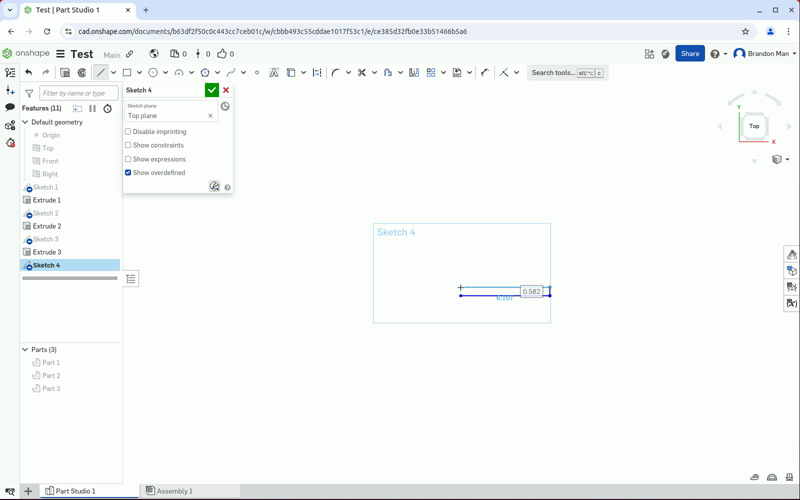
scroll(6)
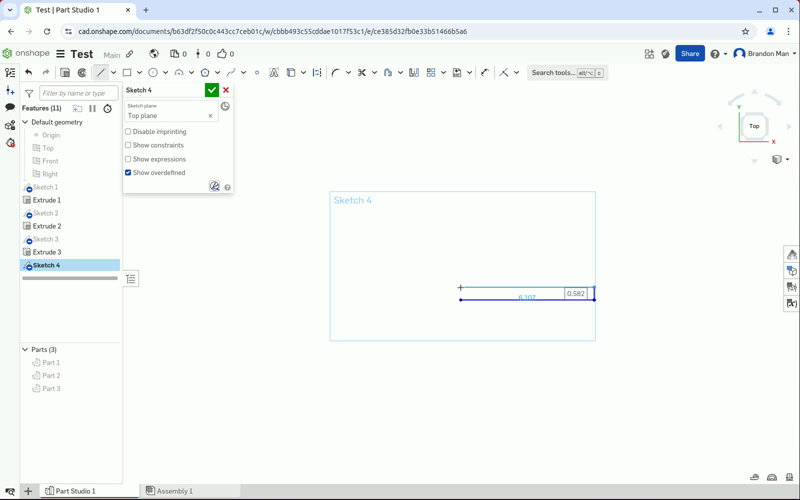
scroll(6)
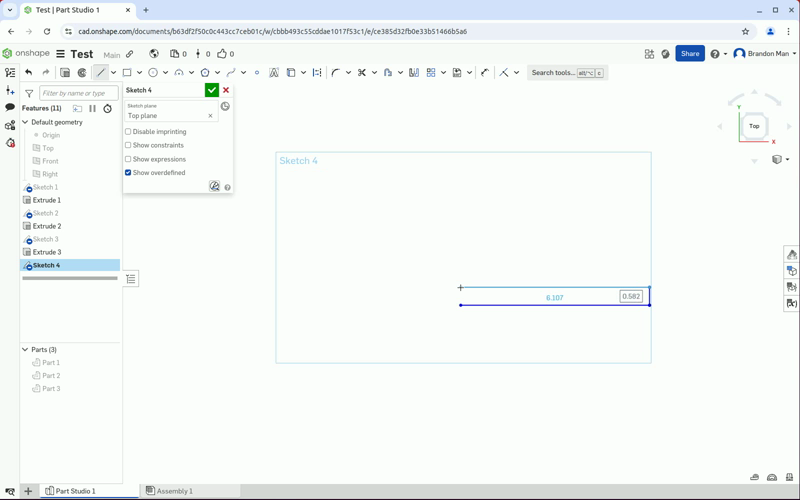
scroll(6)
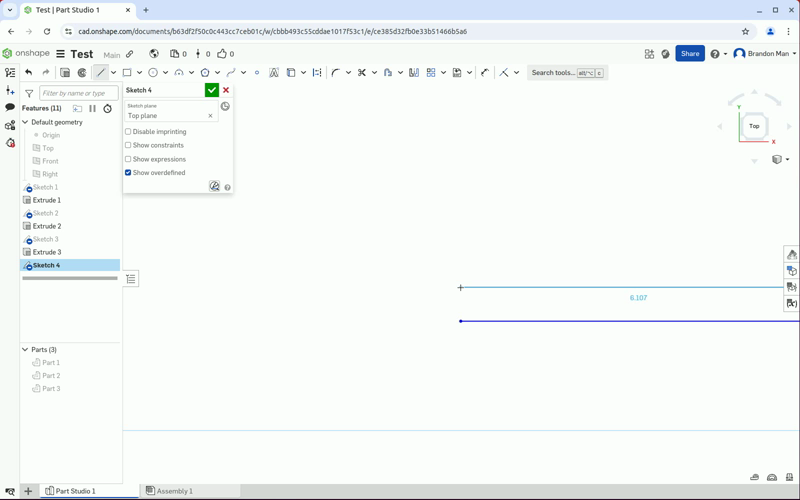
click(460, 287)
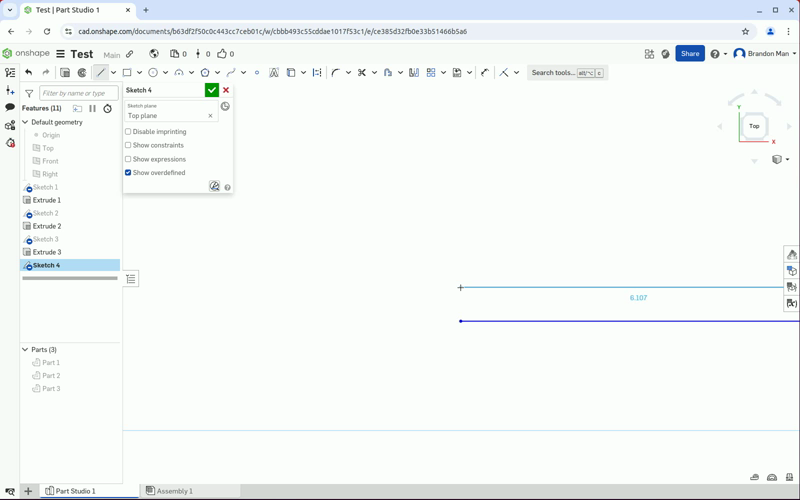
scroll(-6)
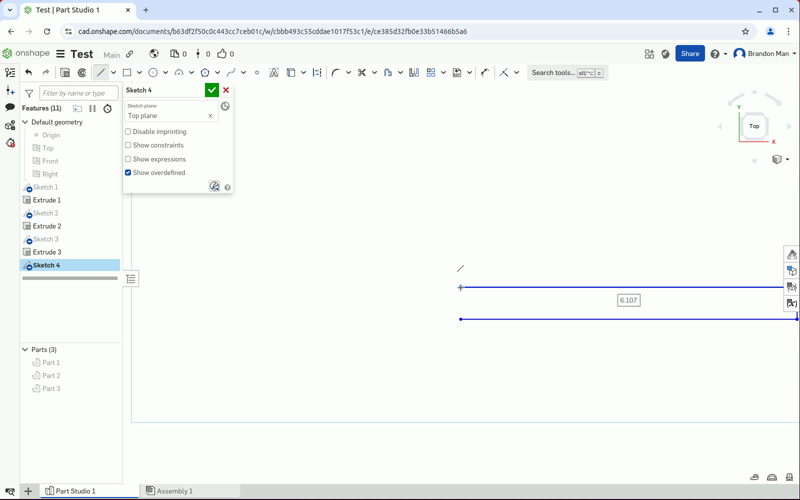
scroll(-6)
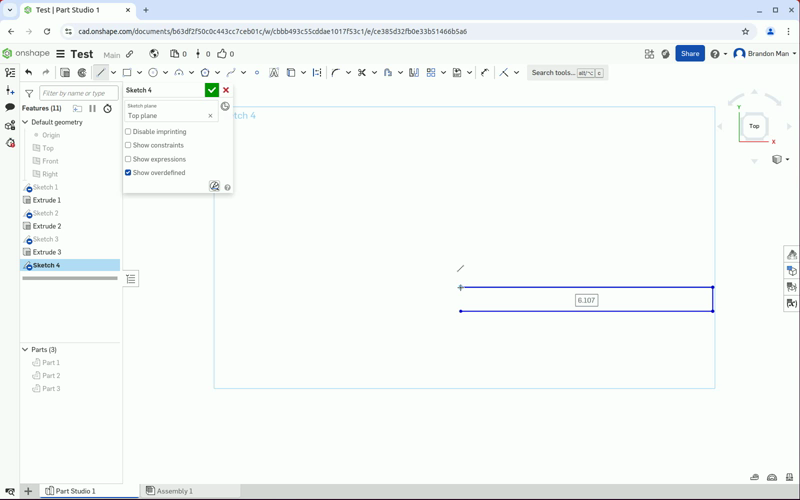
scroll(-6)
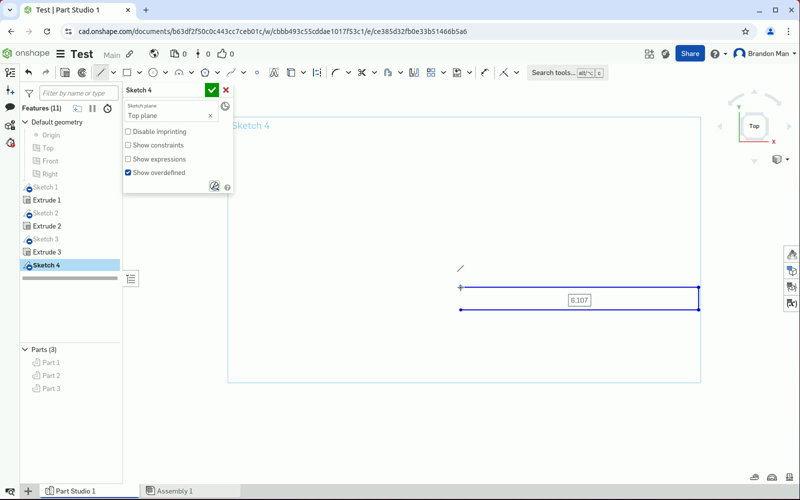
scroll(-6)
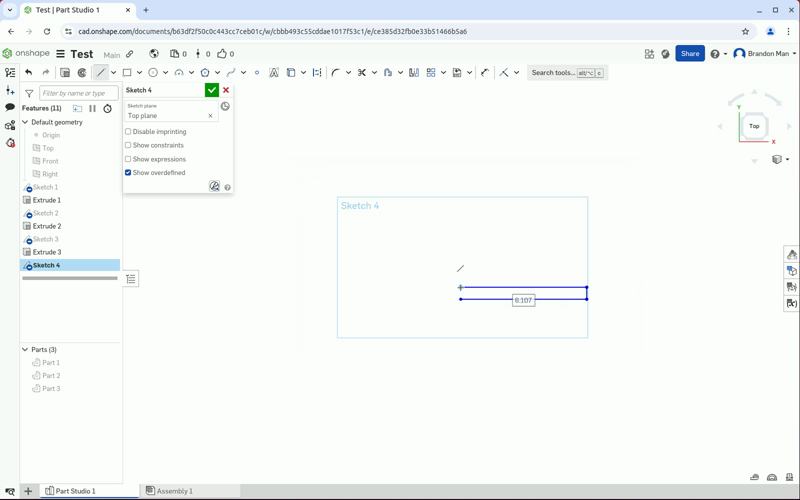
scroll(-6)
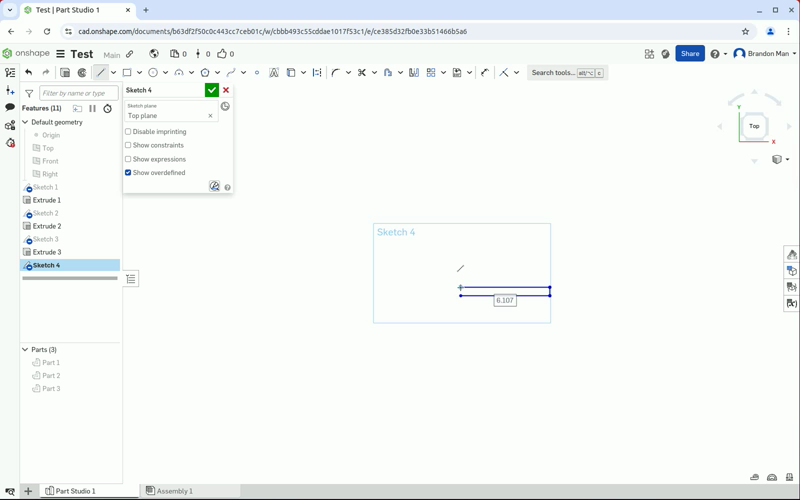
scroll(-6)
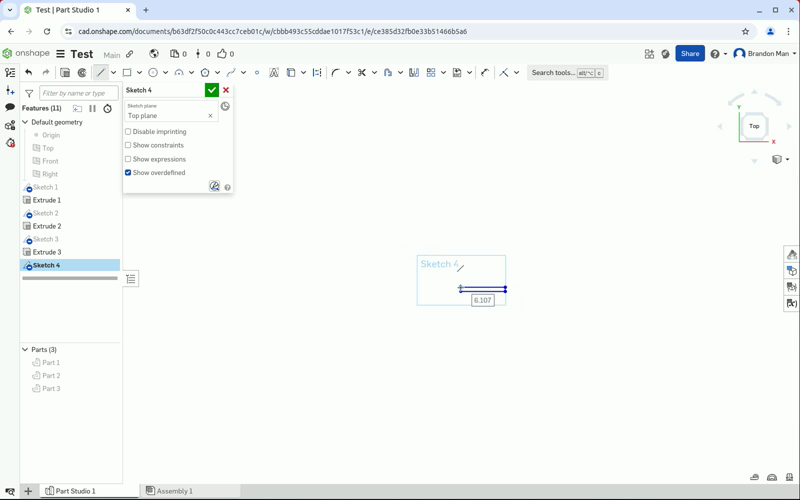
scroll(-6)
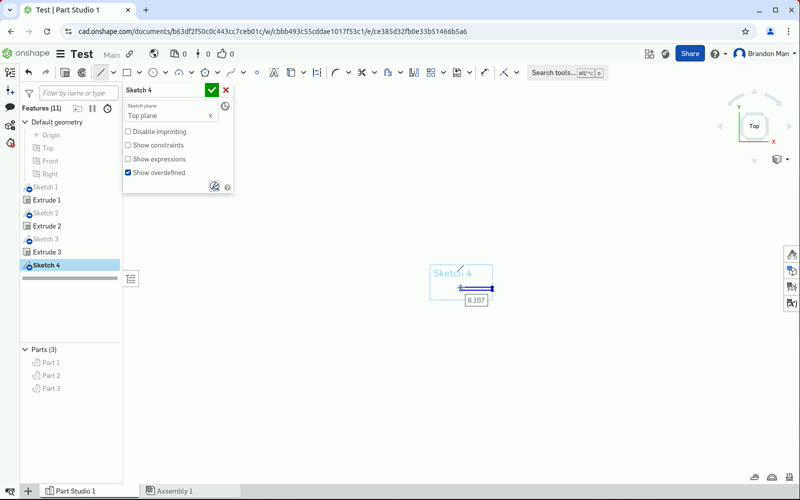
key_up(shift)
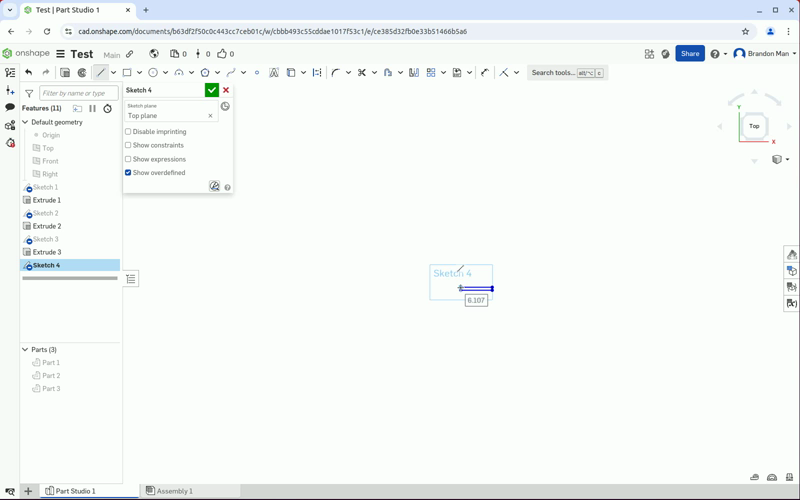
mouse_move(490, 287)
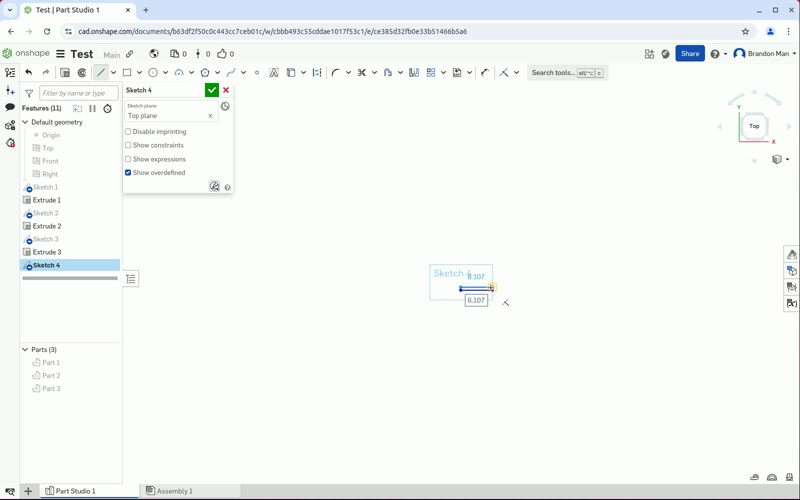
key_down(shift)
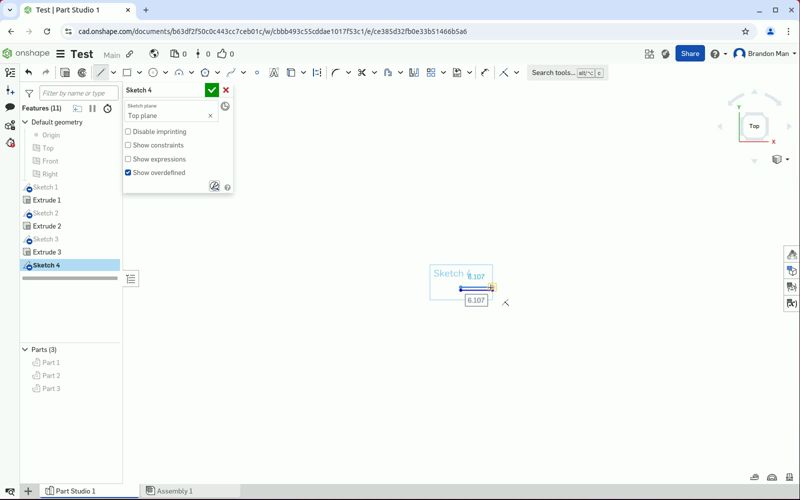
mouse_move(460, 290)
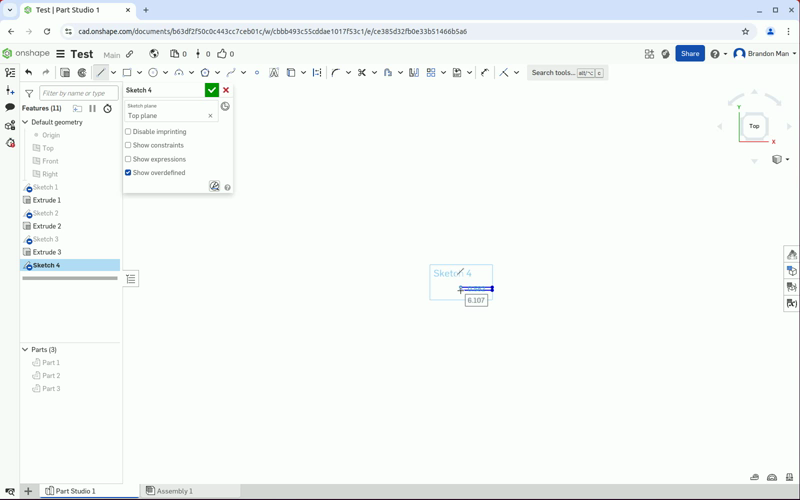
scroll(6)
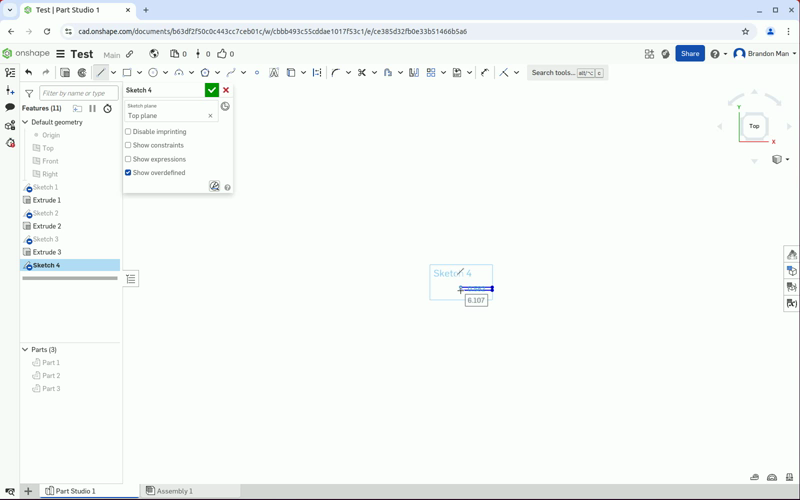
scroll(6)
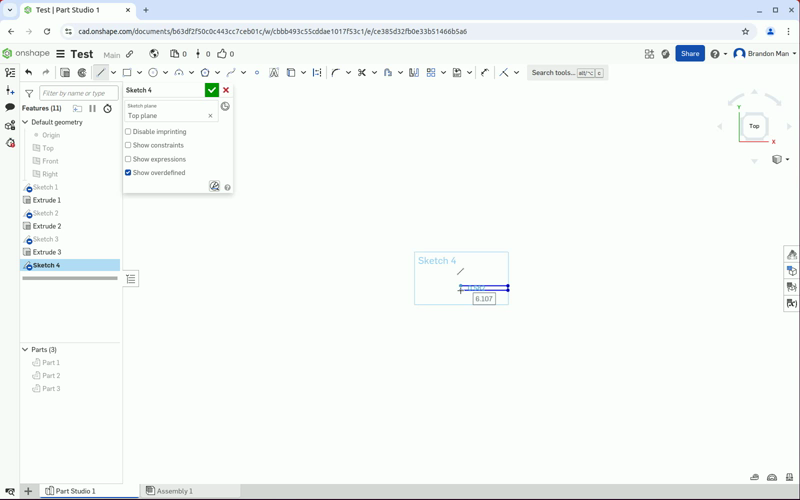
scroll(6)
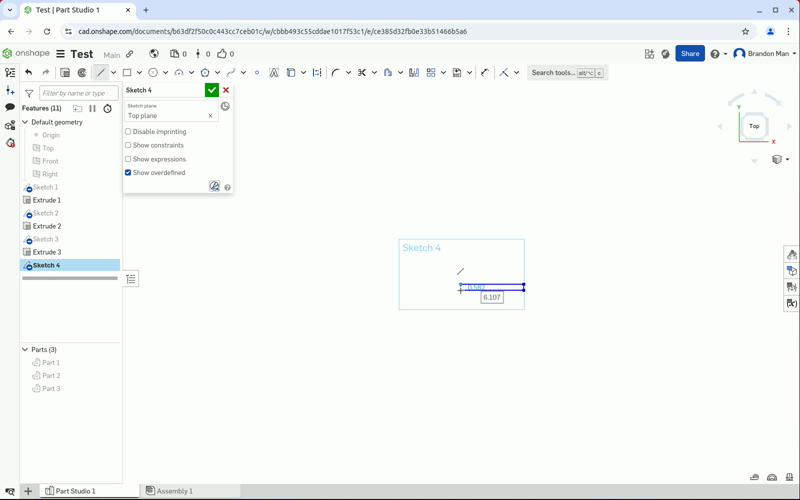
scroll(6)
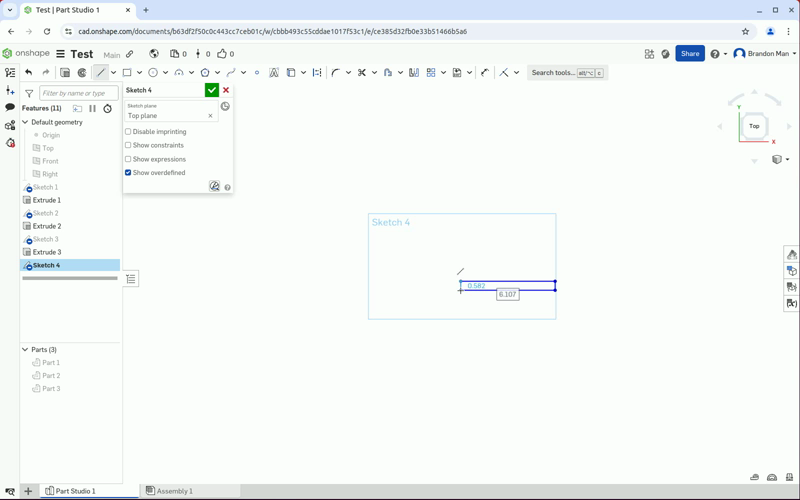
scroll(6)
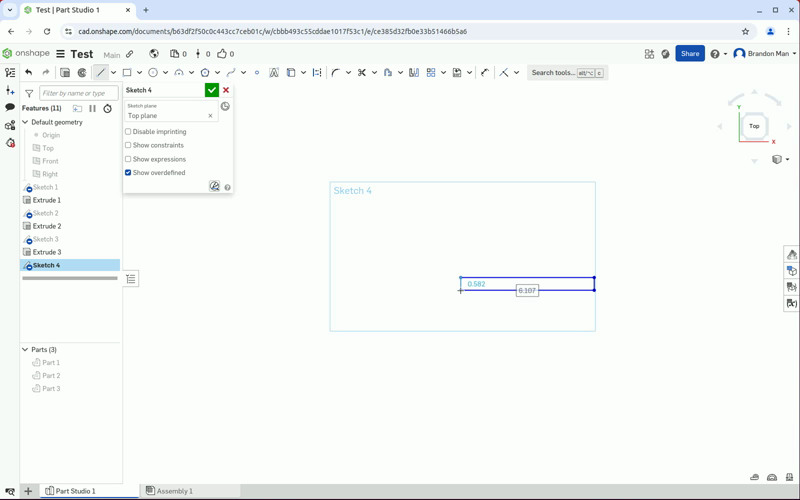
scroll(6)
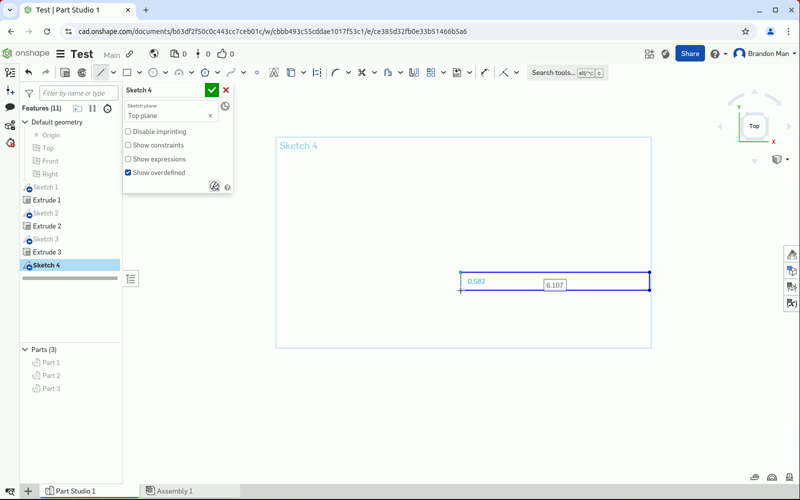
scroll(6)
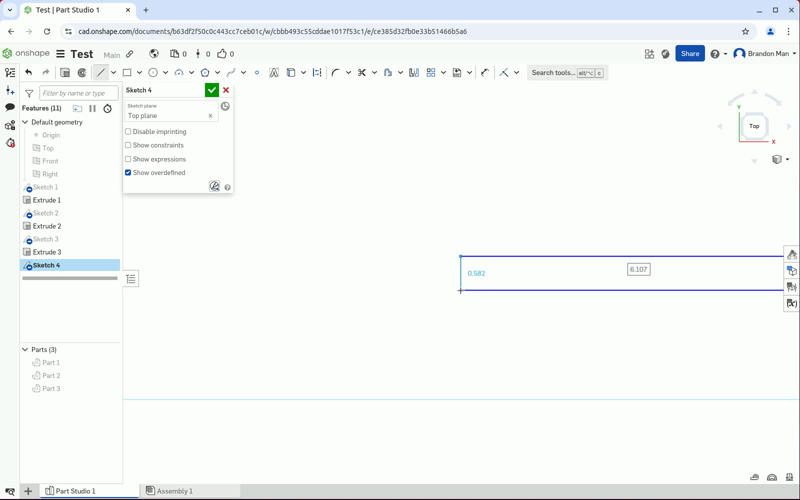
key_up(shift)
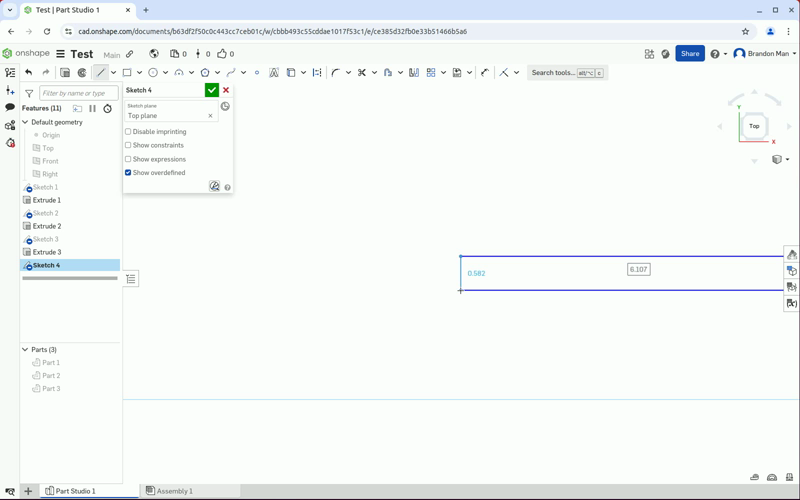
click(460, 290)
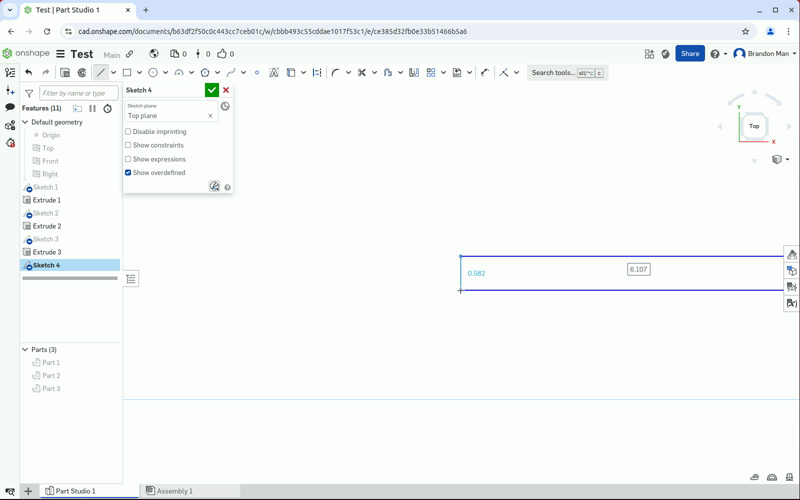
scroll(-6)
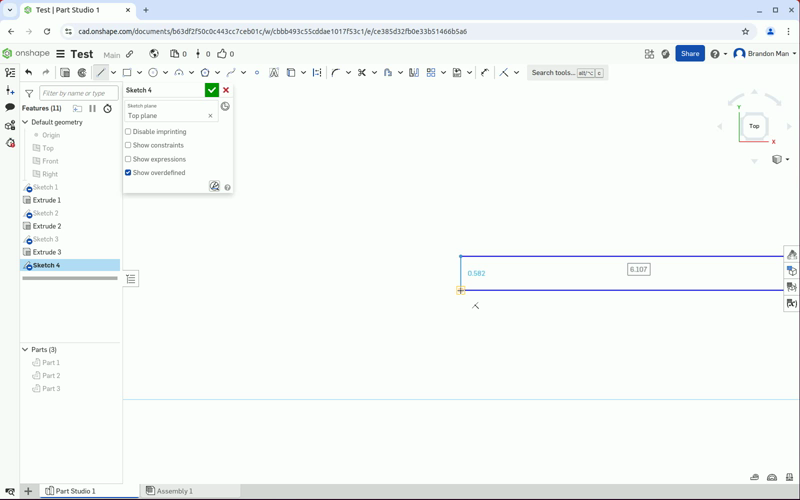
scroll(-6)
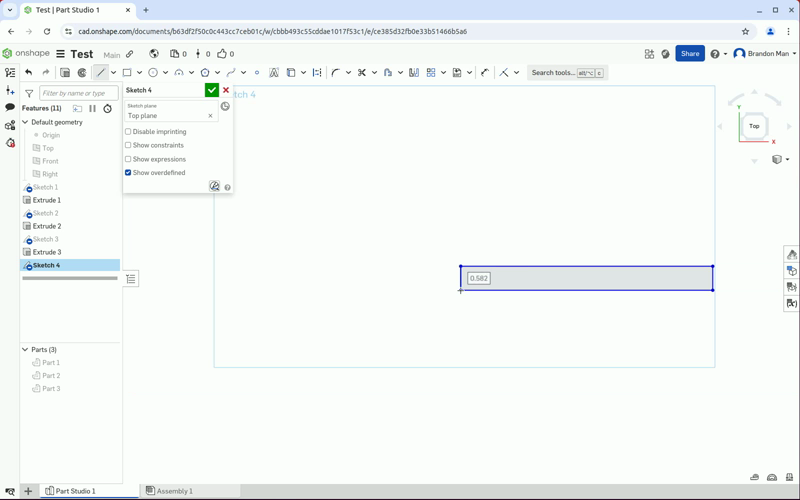
scroll(-6)
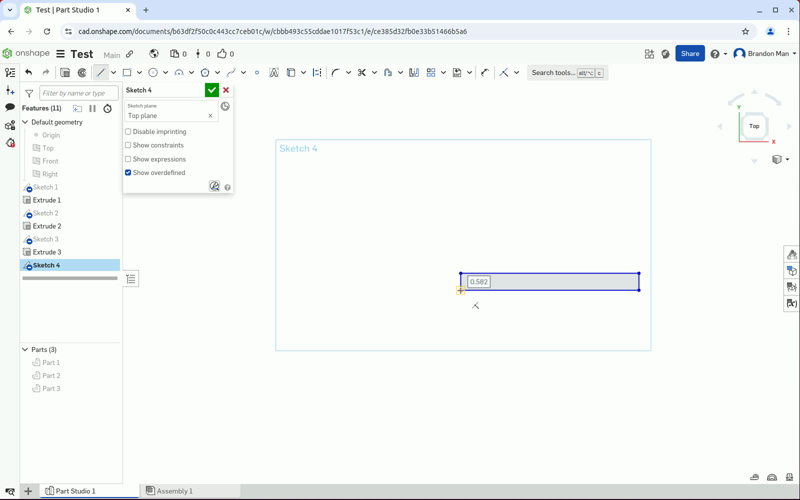
scroll(-6)
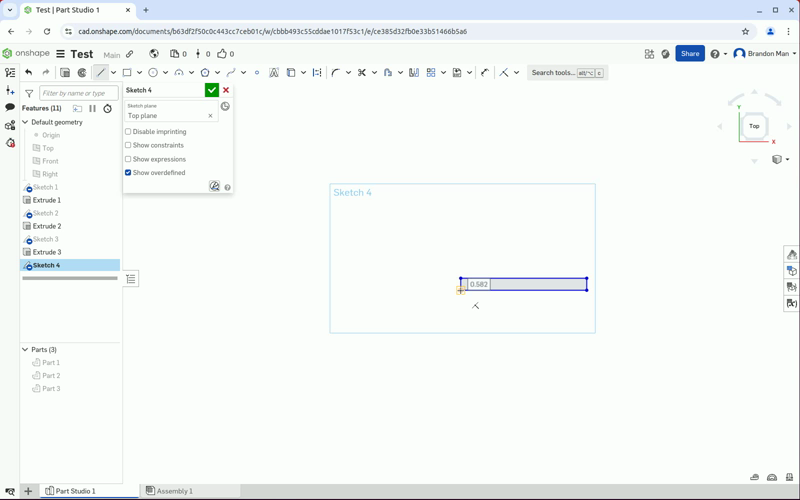
scroll(-6)
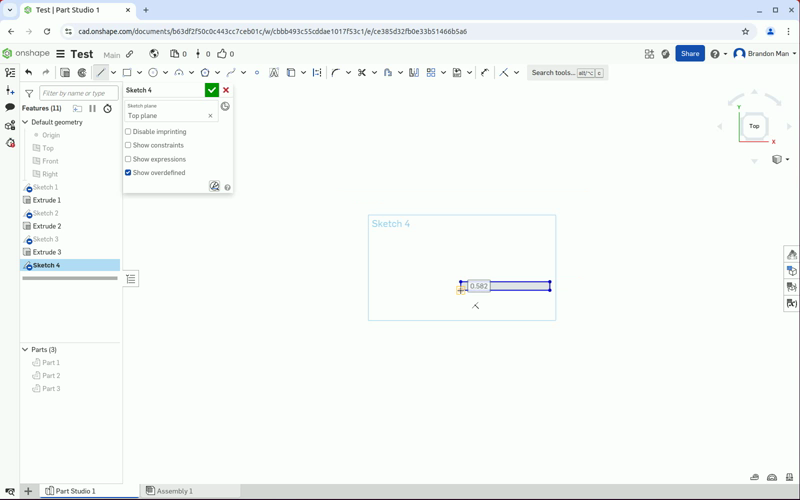
scroll(-6)
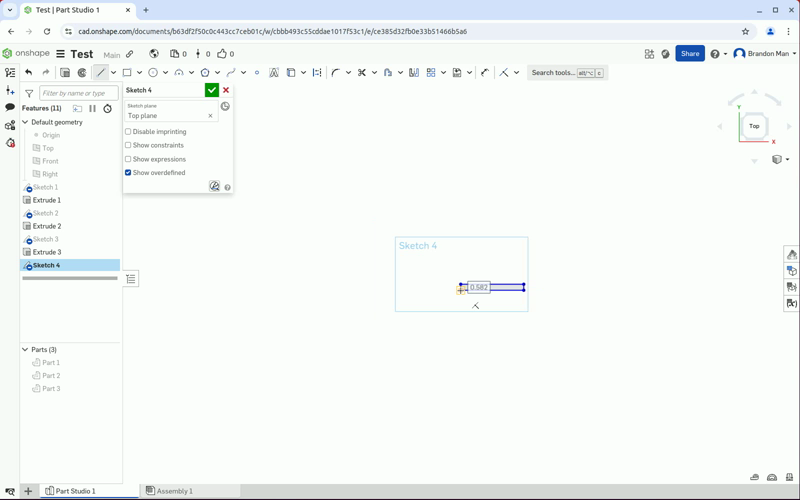
scroll(-6)
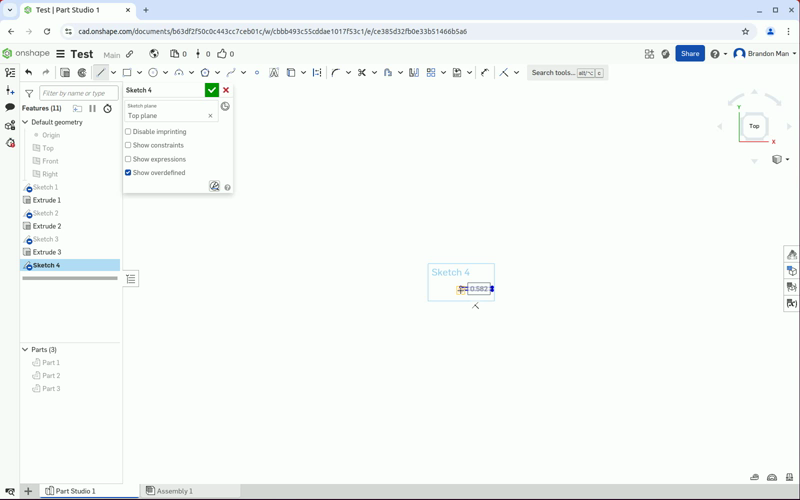
key(esc)
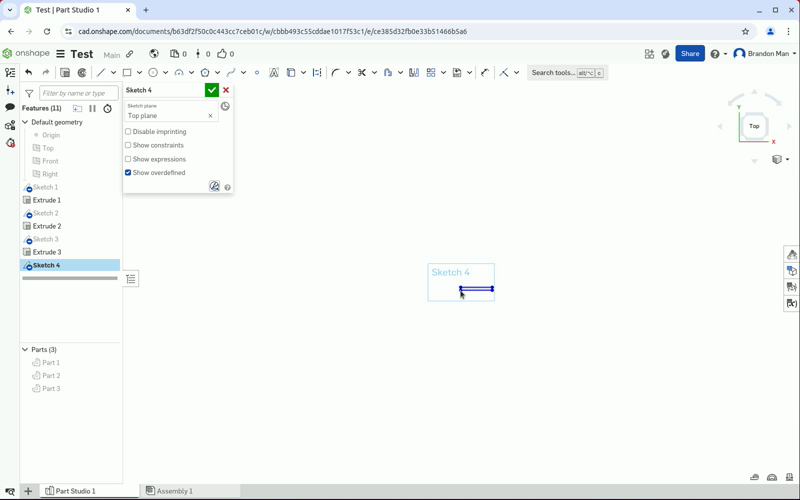
mouse_move(478, 288)
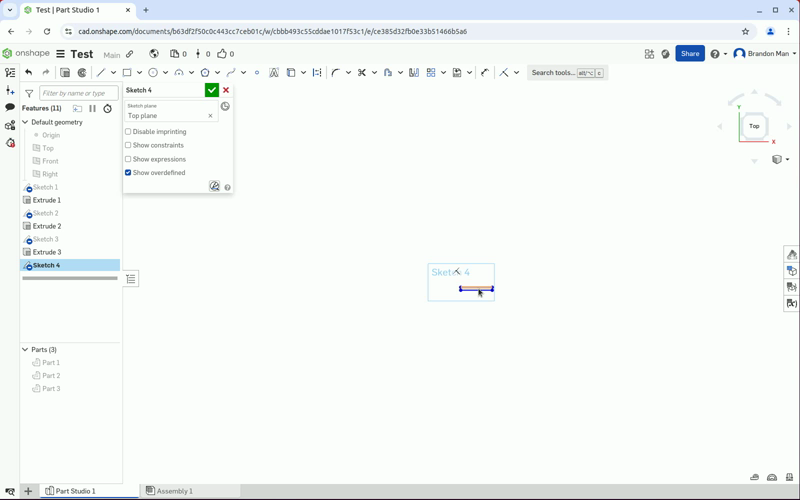
scroll(6)
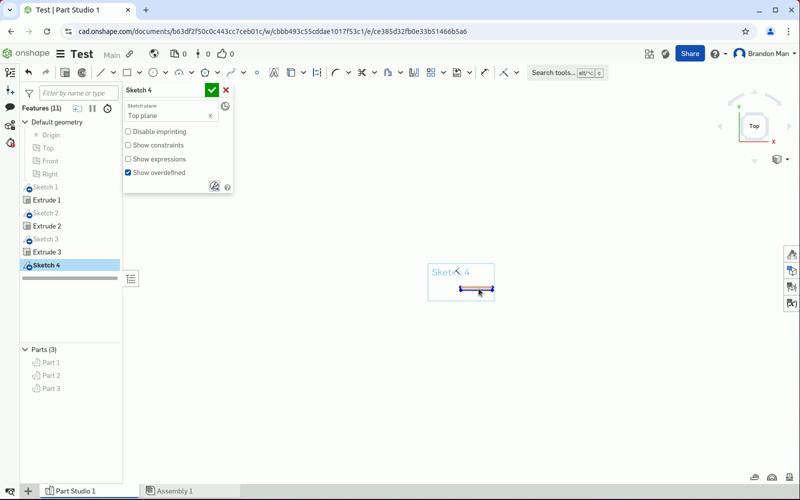
scroll(6)
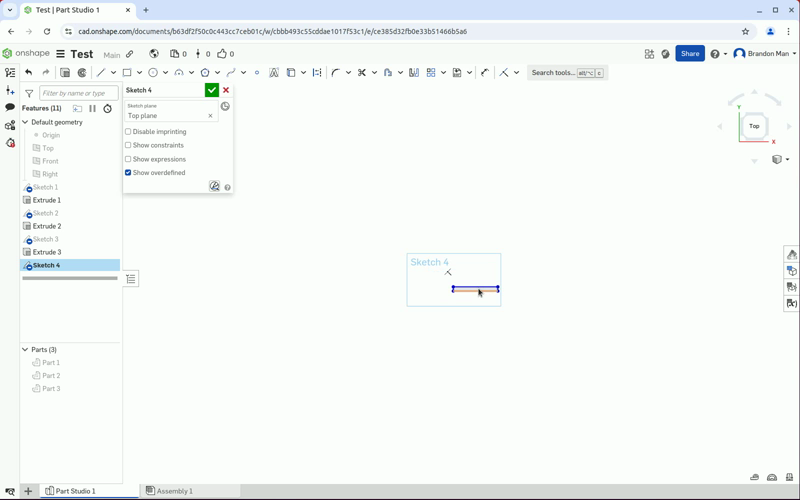
scroll(6)
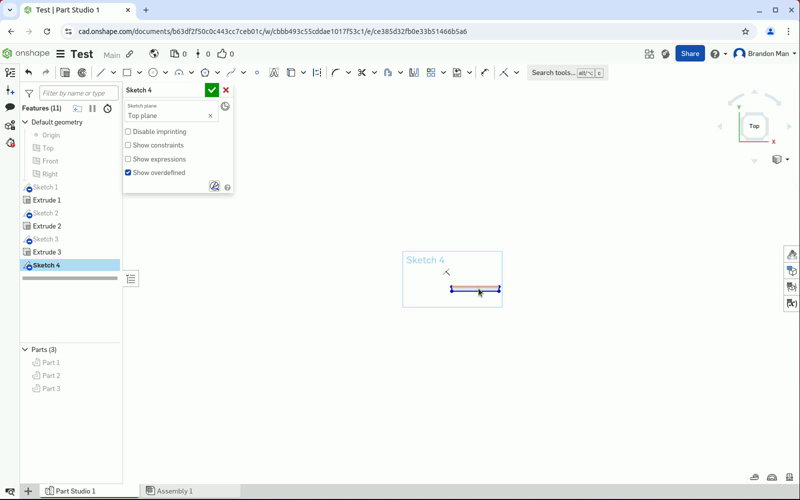
scroll(6)
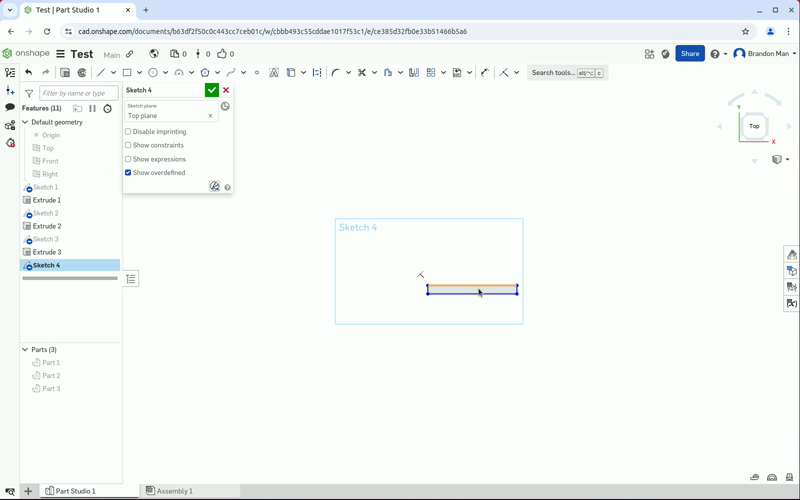
scroll(6)
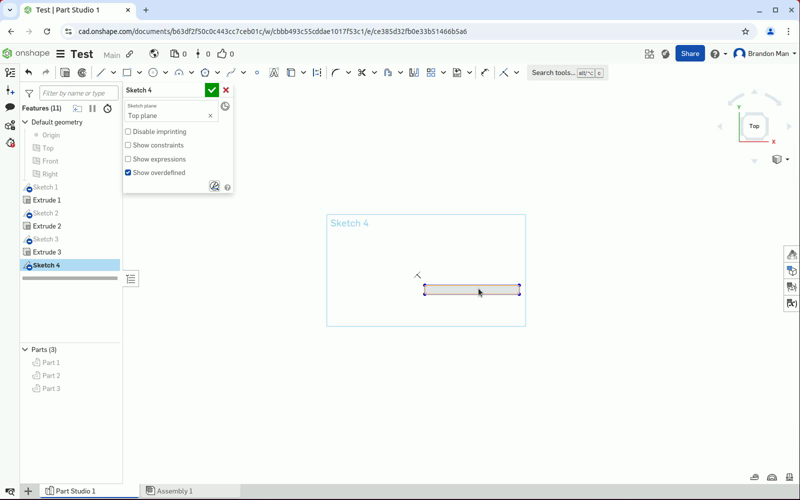
scroll(6)
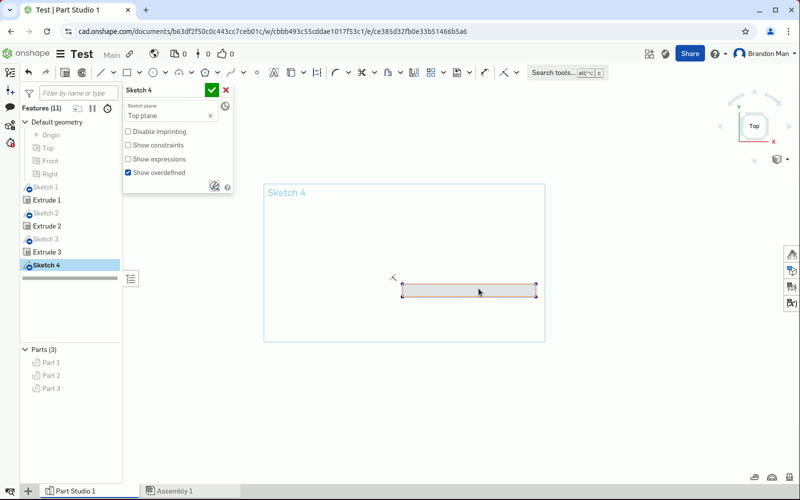
scroll(6)
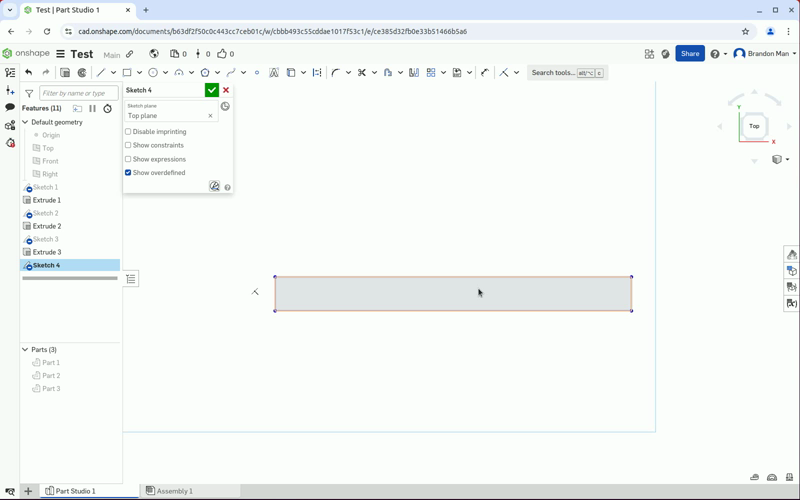
click(478, 288)
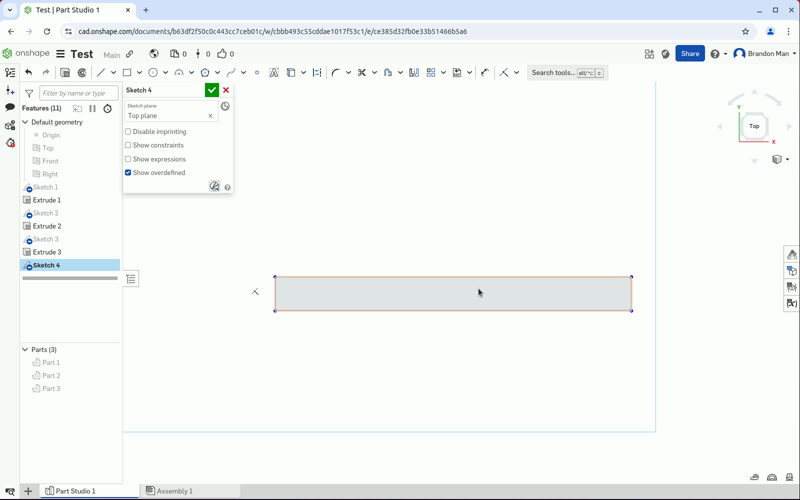
scroll(-6)
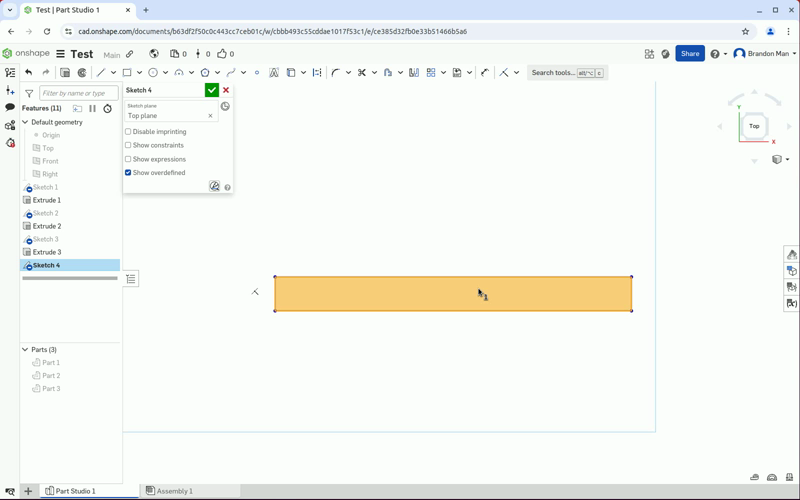
scroll(-6)
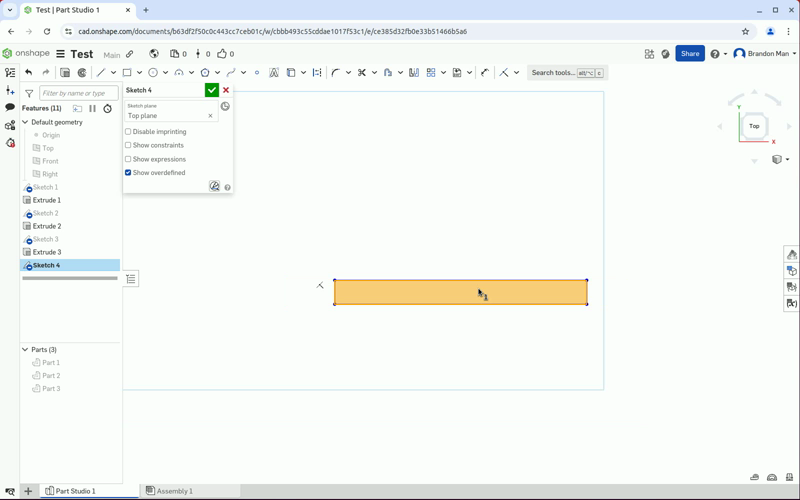
scroll(-6)
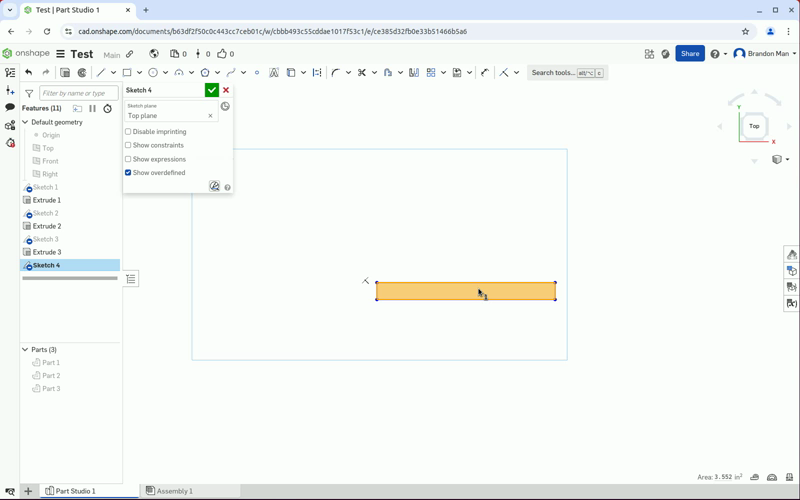
scroll(-6)
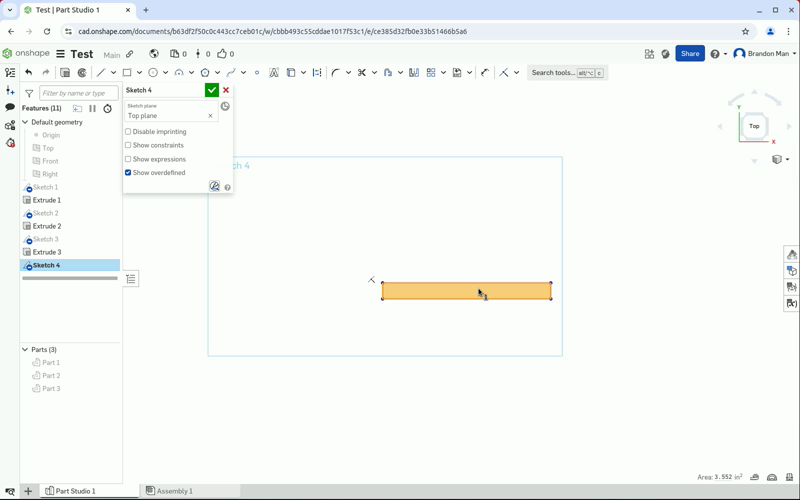
scroll(-6)
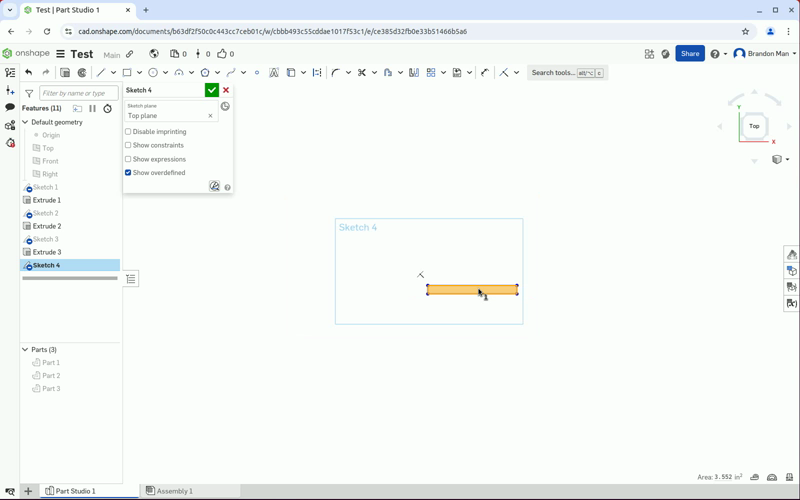
scroll(-6)
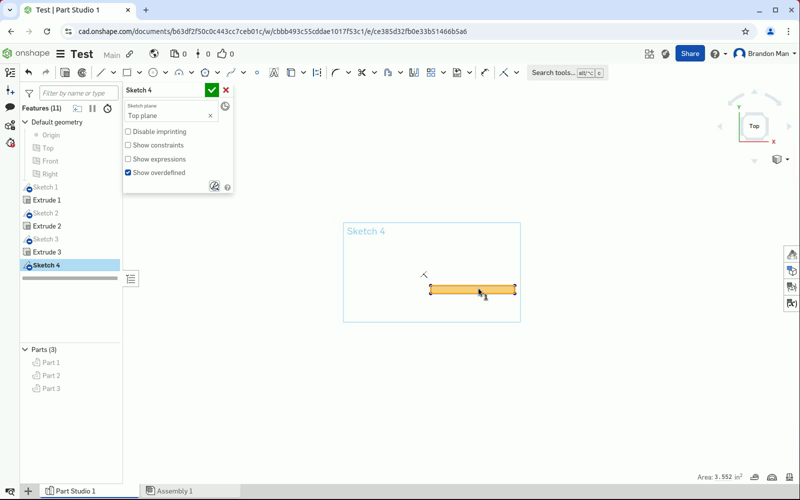
scroll(-6)
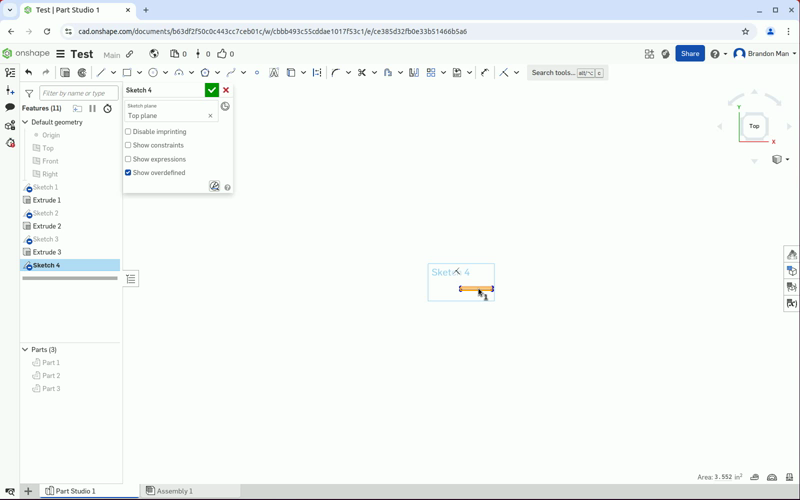
mouse_move(73, 352)
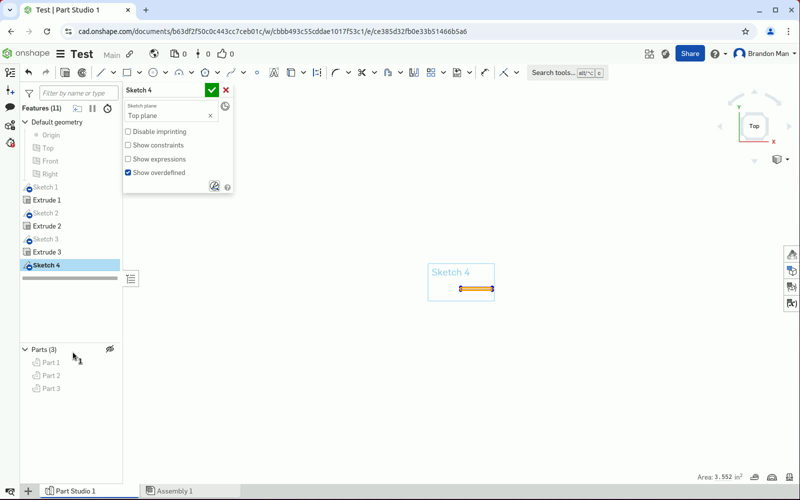
key(shift+y)
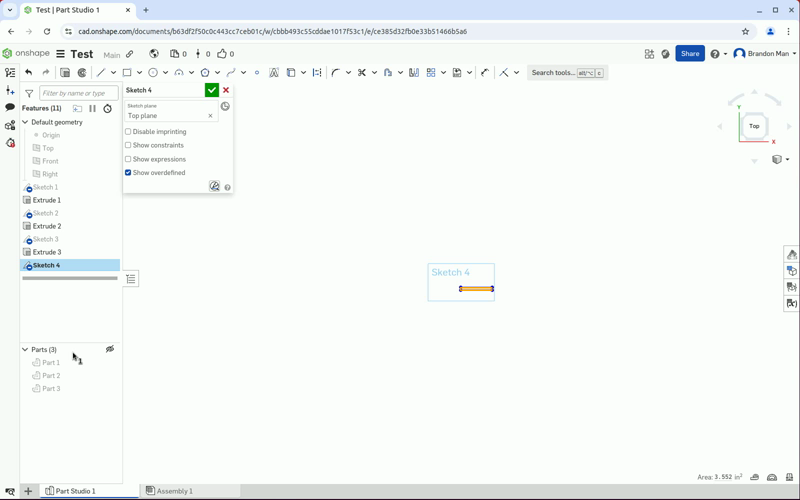
key(shift+e)
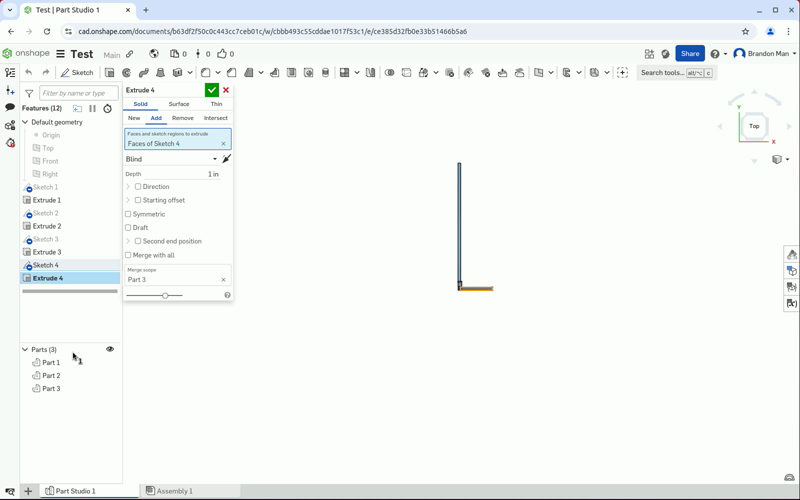
mouse_move(143, 106)
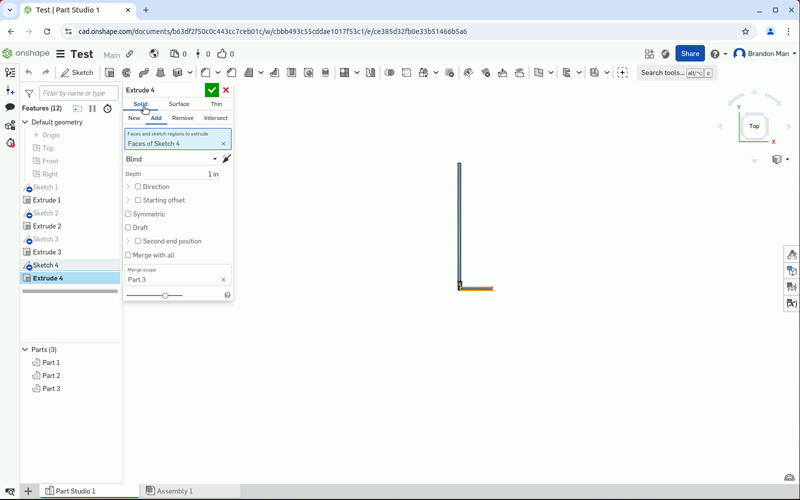
click(143, 106)
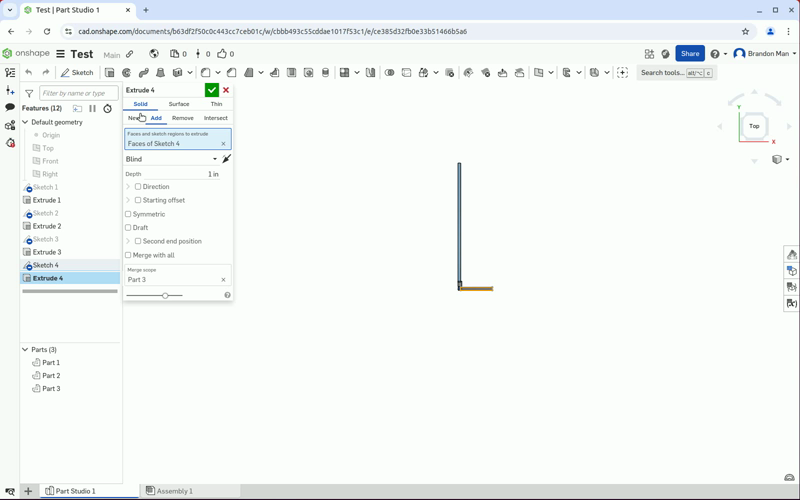
mouse_move(137, 120)
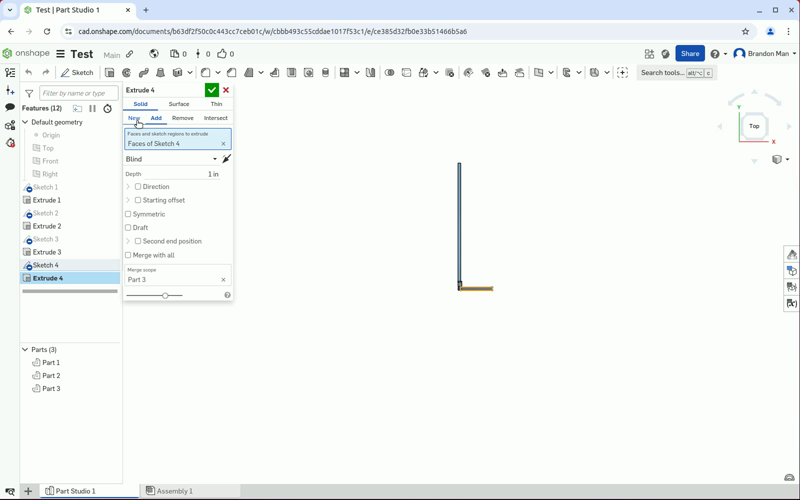
click(137, 120)
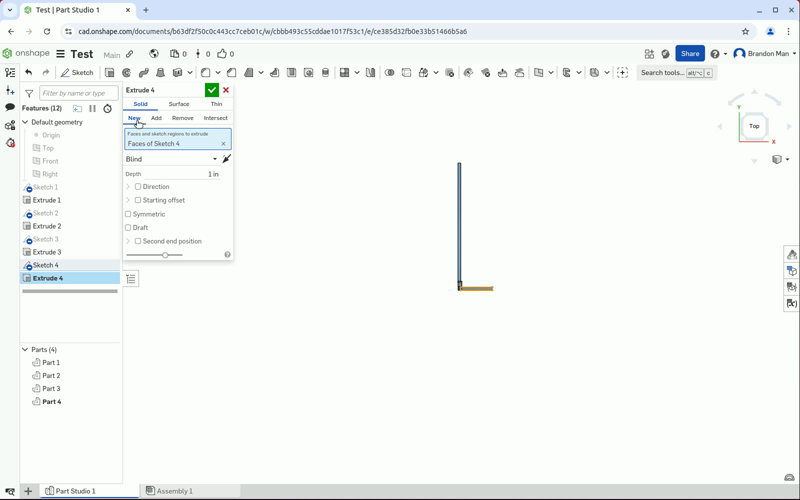
key(tab, 4)
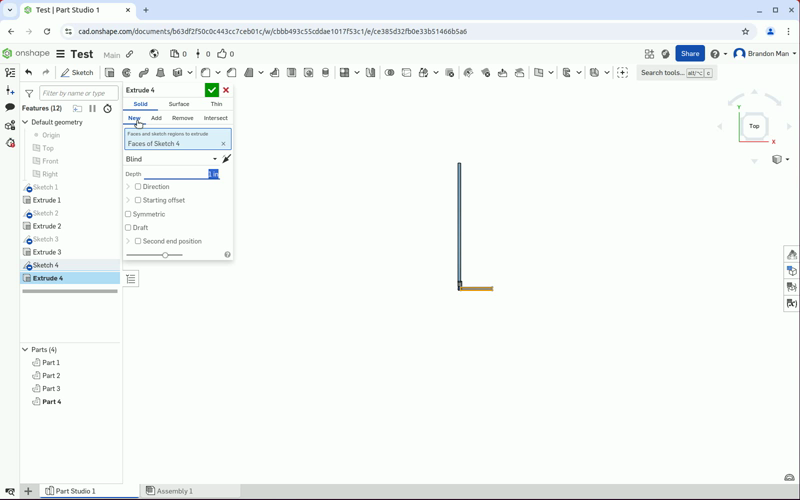
text(2.407)
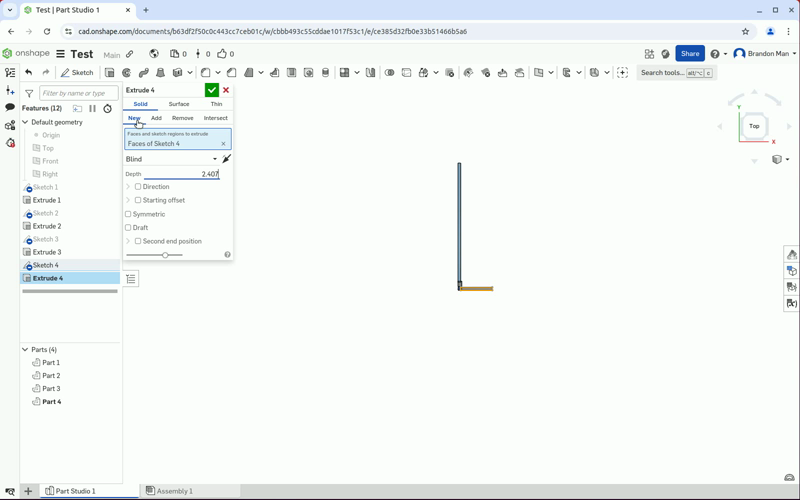
key(enter)
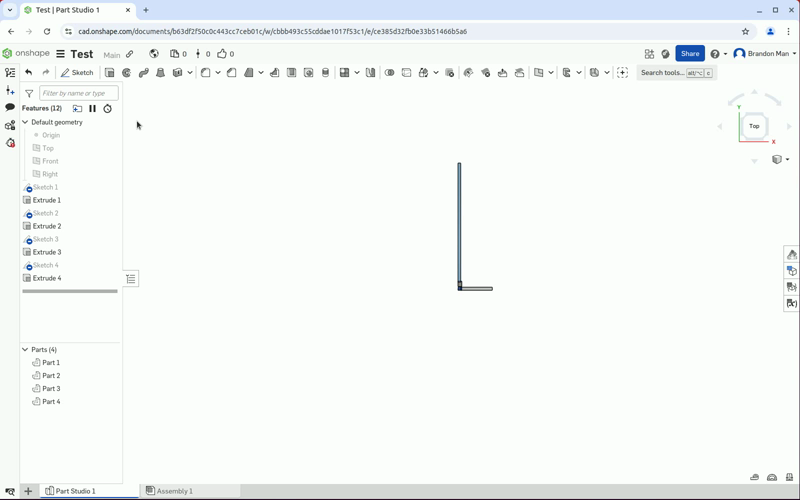
key(shift+h)
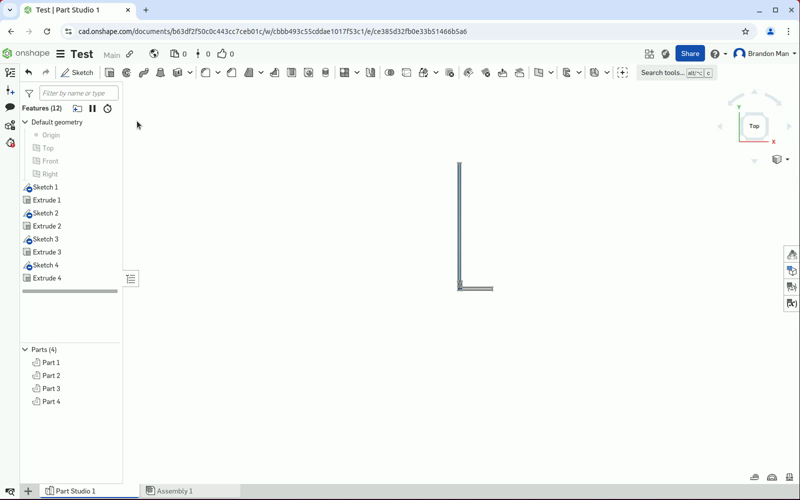
key(shift+h)
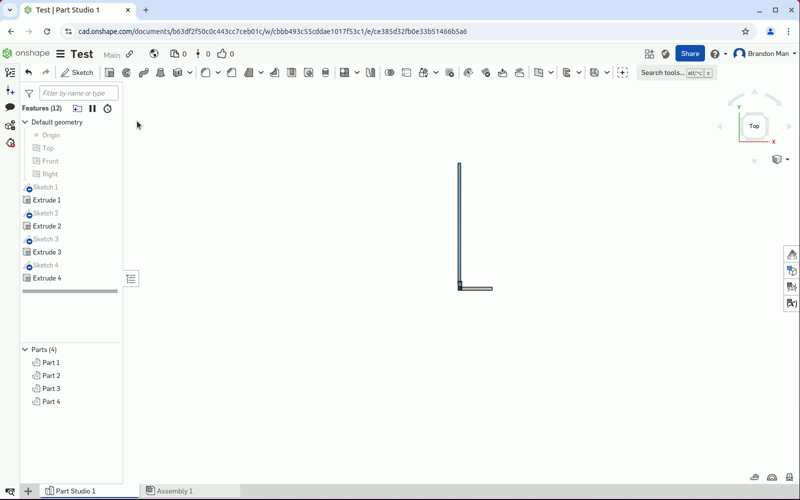
mouse_move(73, 189)
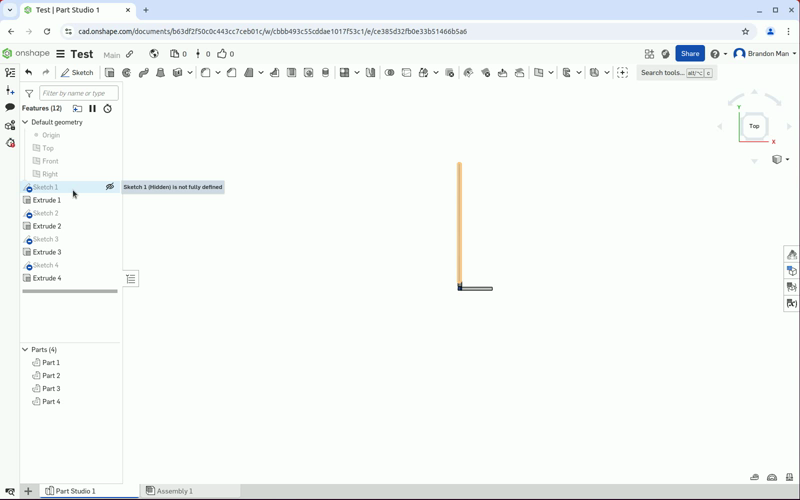
click(73, 189)
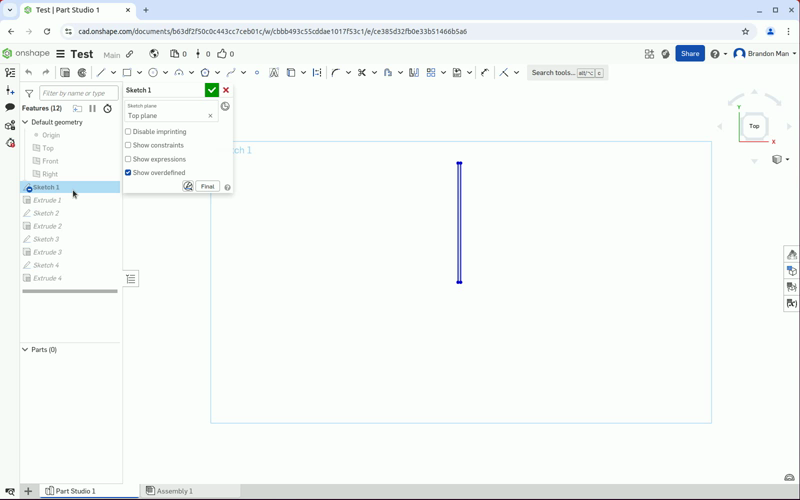
mouse_move(229, 92)
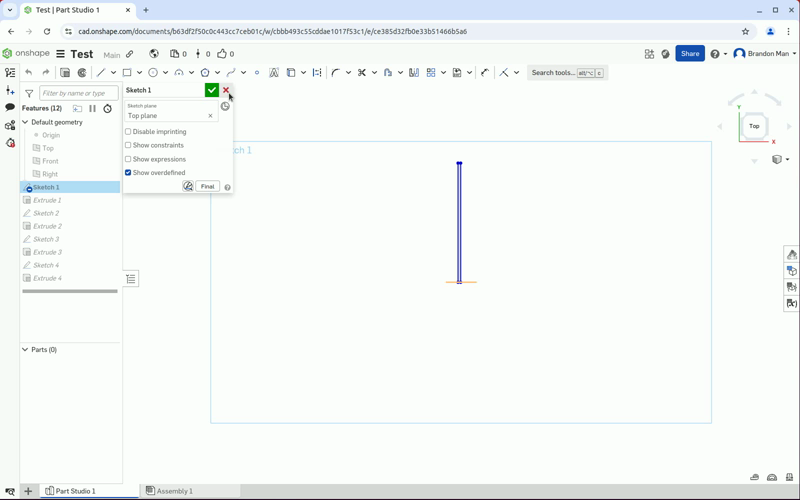
click(229, 92)
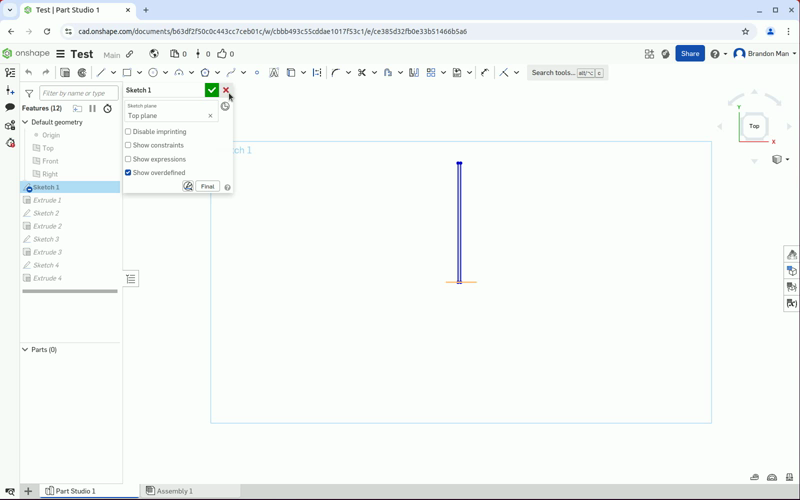
key(shift+s)
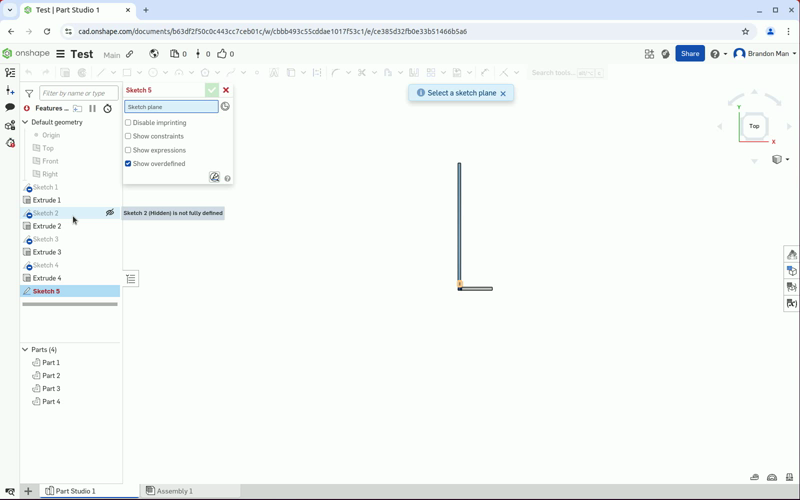
scroll(3)
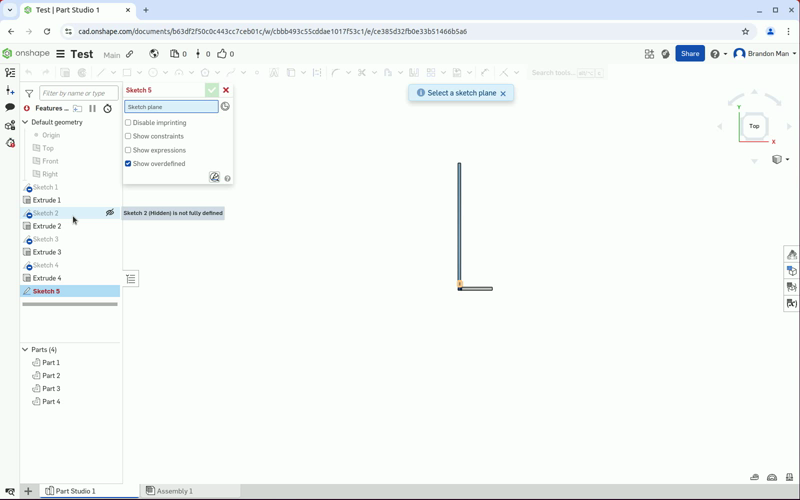
mouse_move(73, 150)
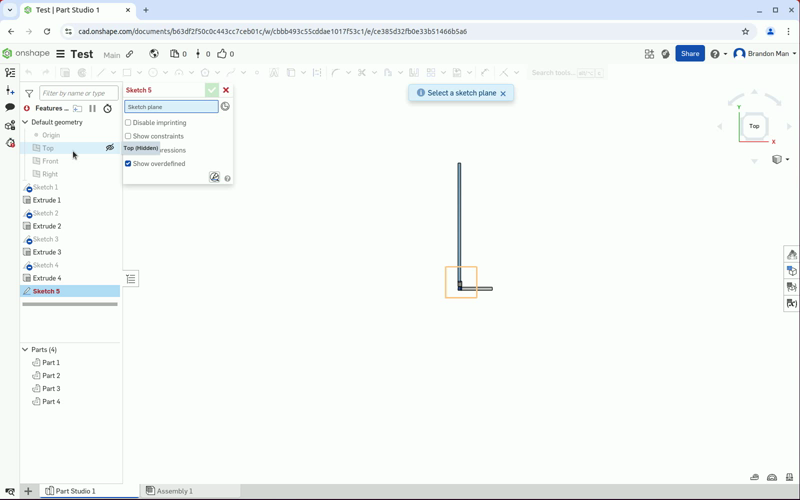
click(73, 150)
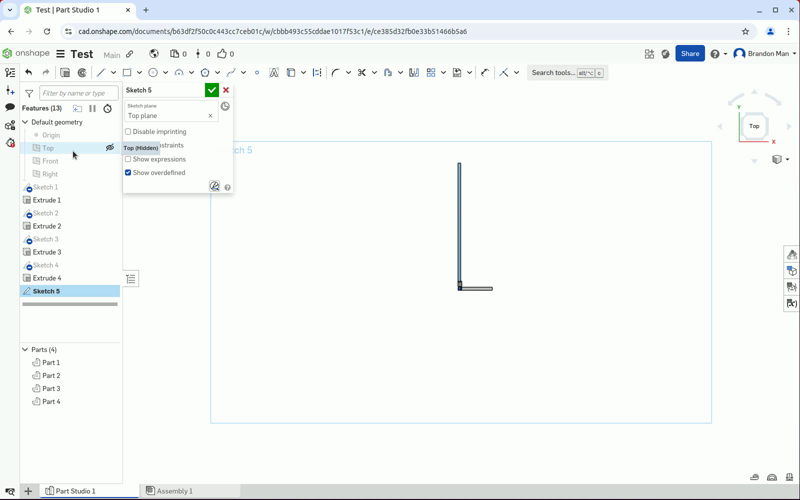
mouse_move(73, 352)
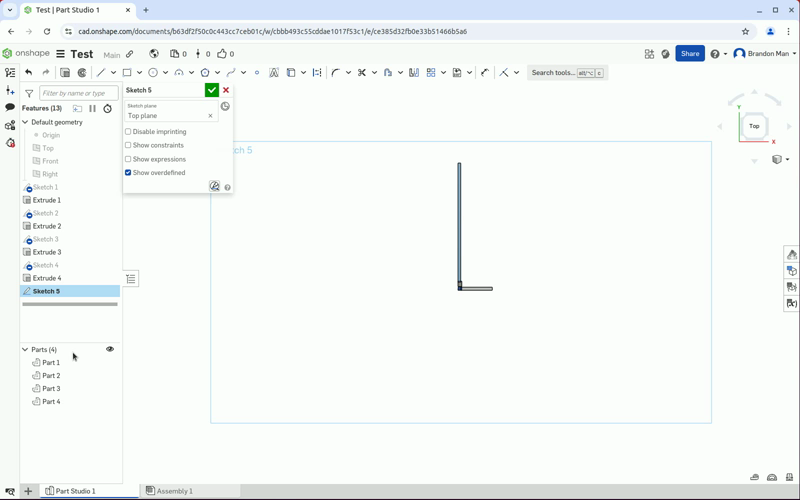
key(y)
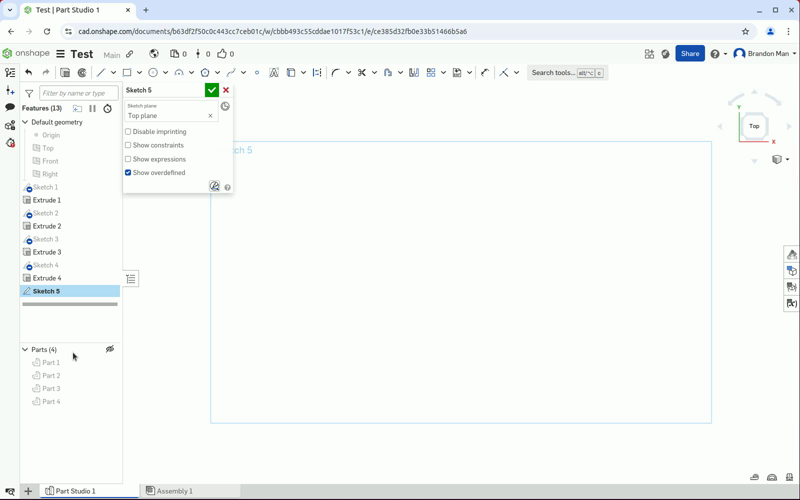
key(l)
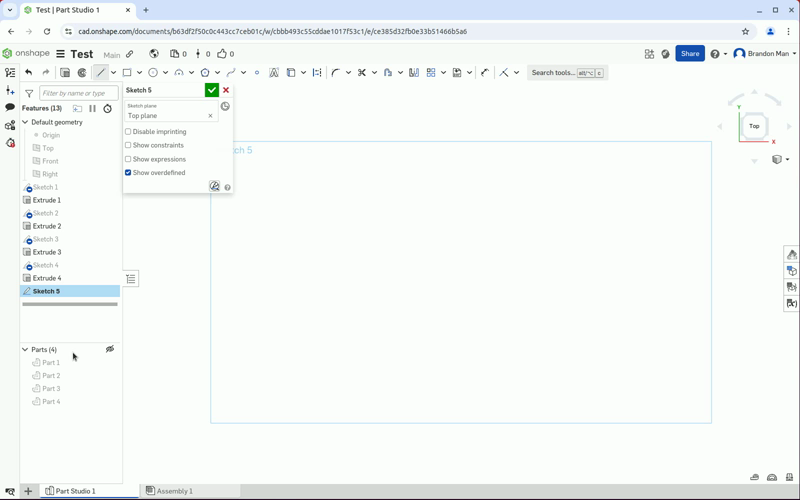
key_down(shift)
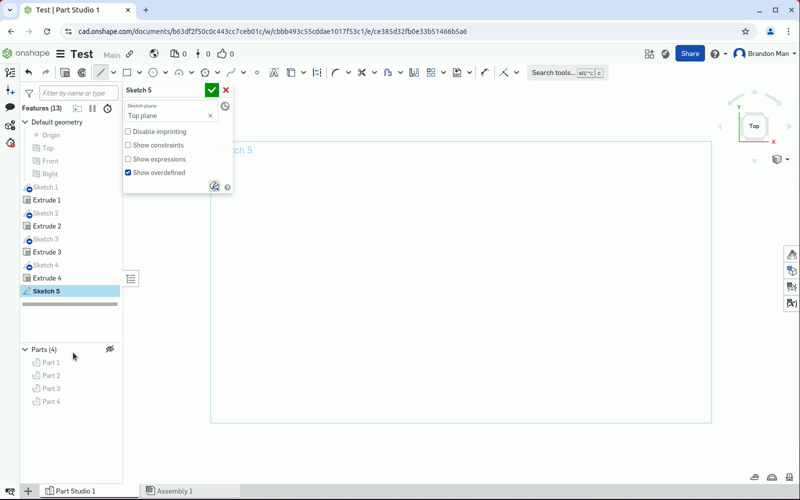
mouse_move(460, 286)
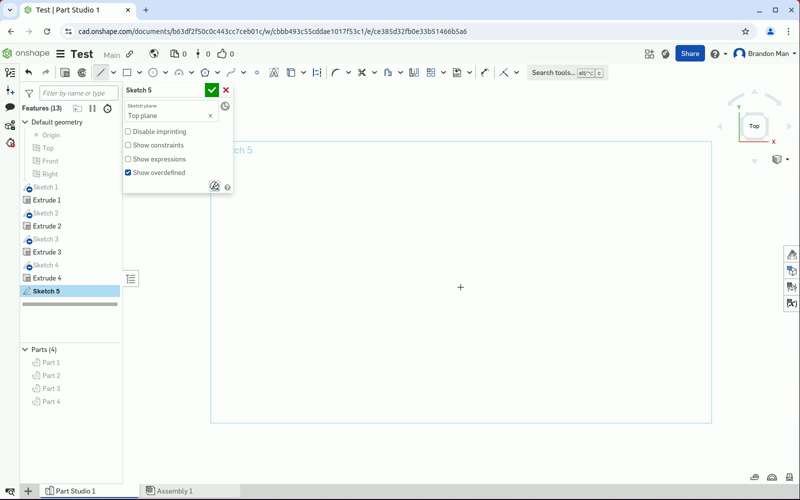
click(460, 286)
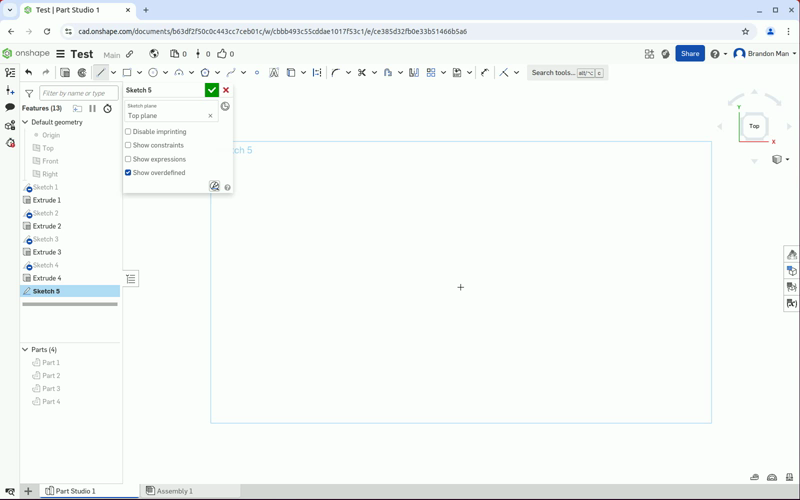
key_up(shift)
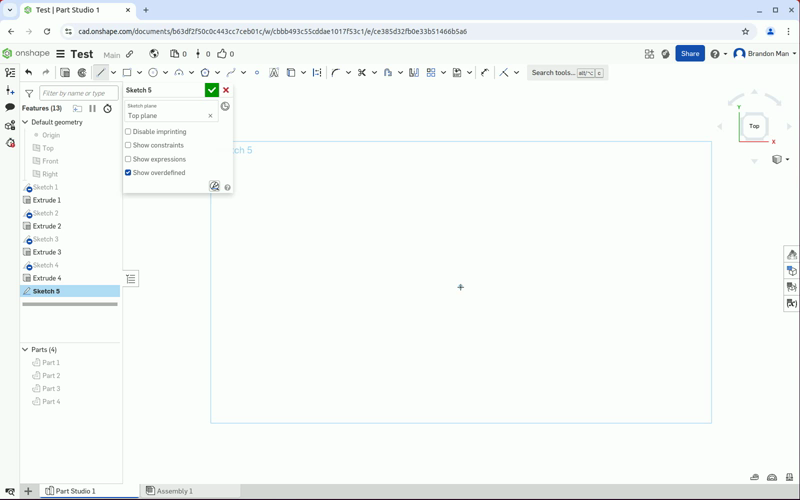
key_down(shift)
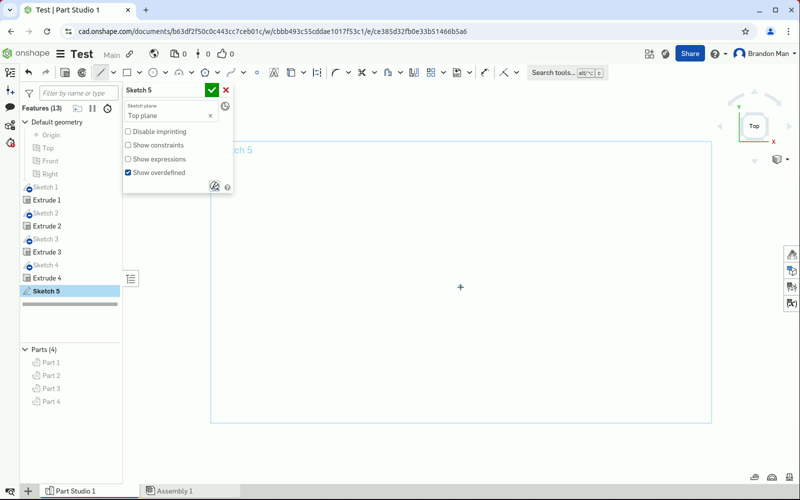
mouse_move(490, 286)
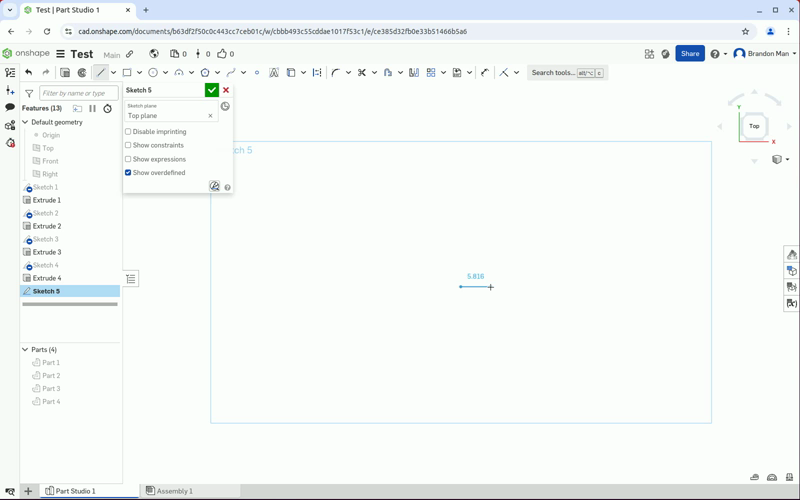
mouse_move(492, 286)
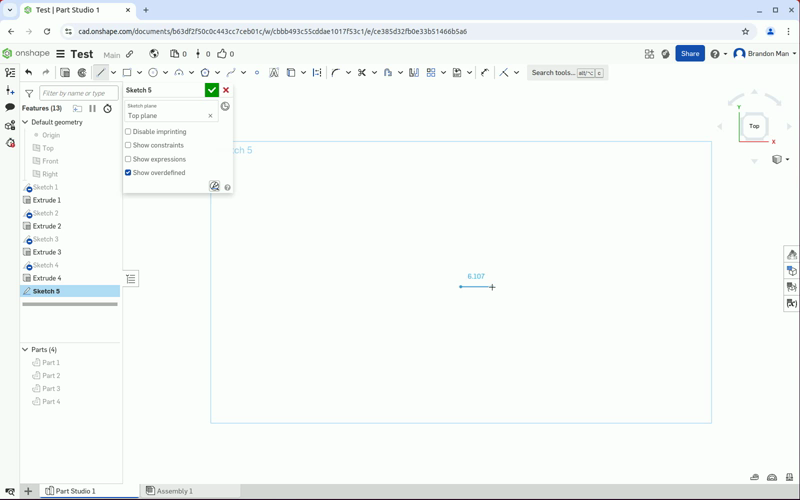
click(492, 286)
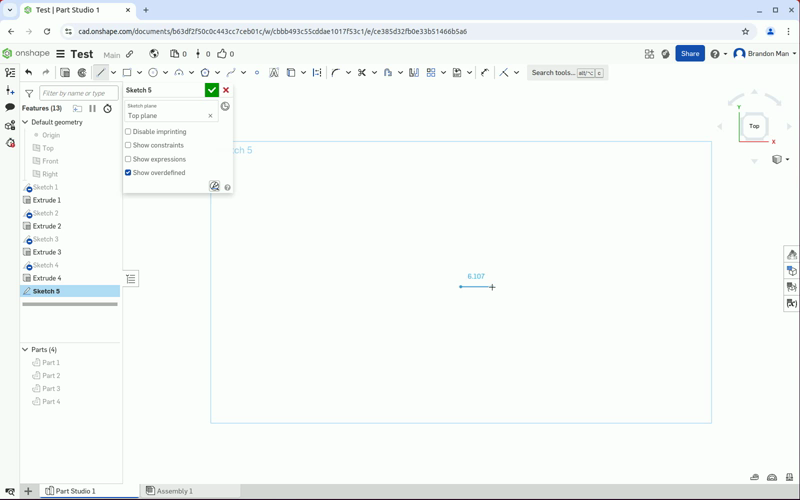
key_up(shift)
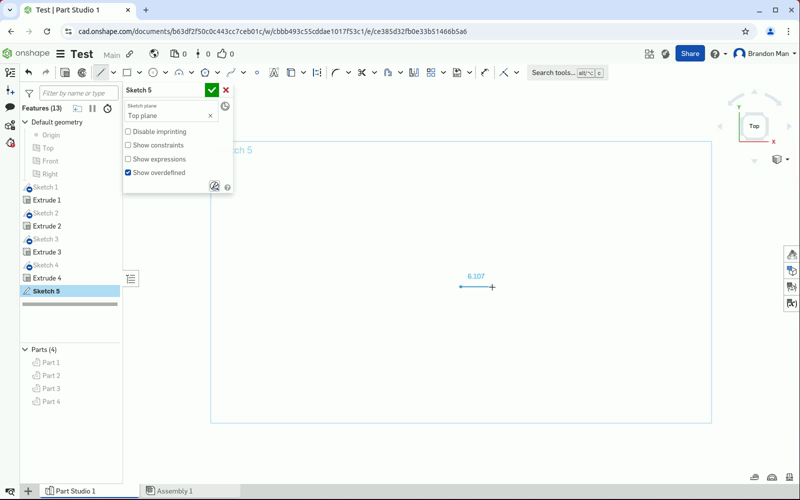
key_down(shift)
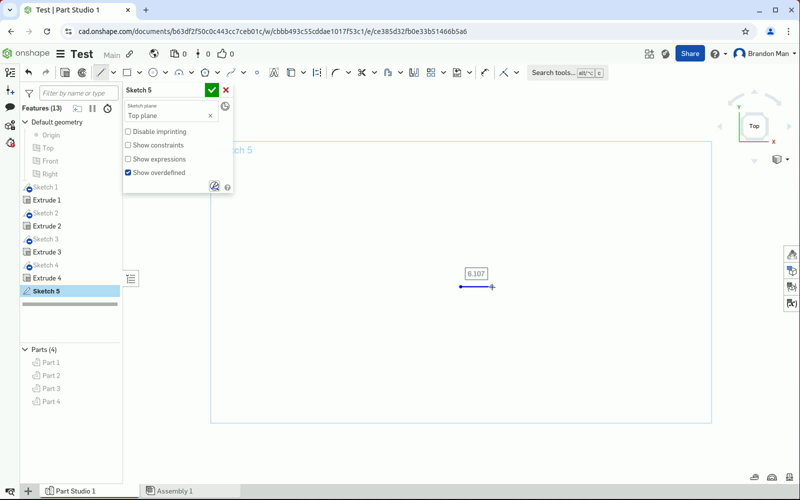
mouse_move(522, 286)
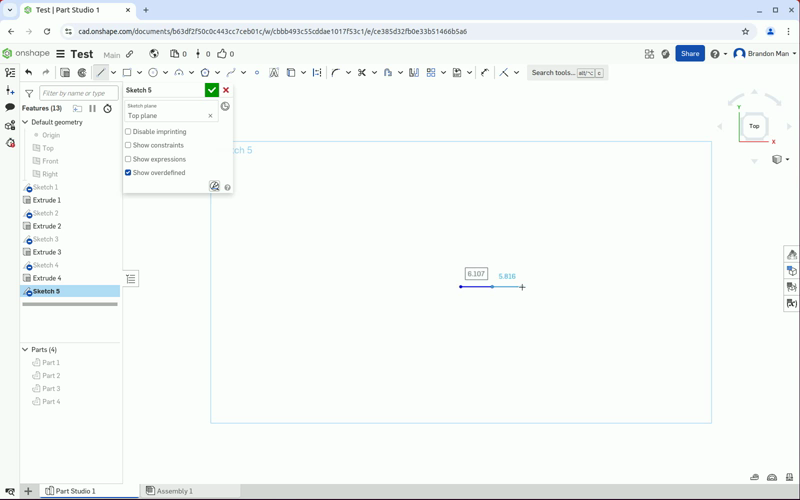
mouse_move(492, 282)
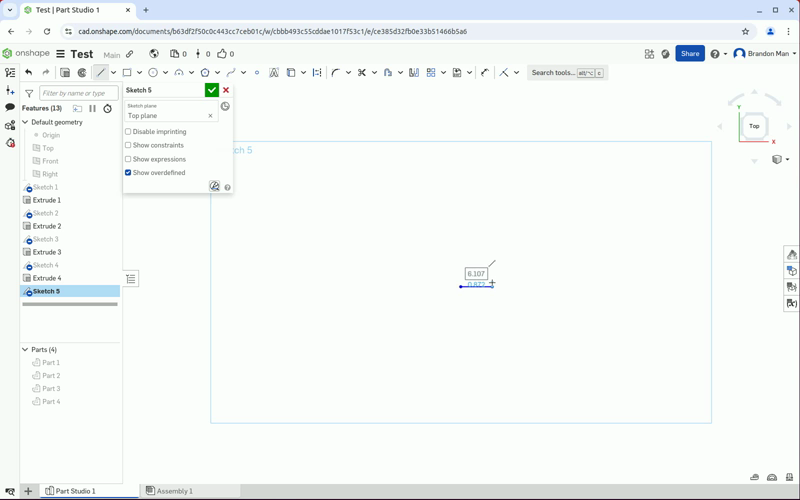
scroll(6)
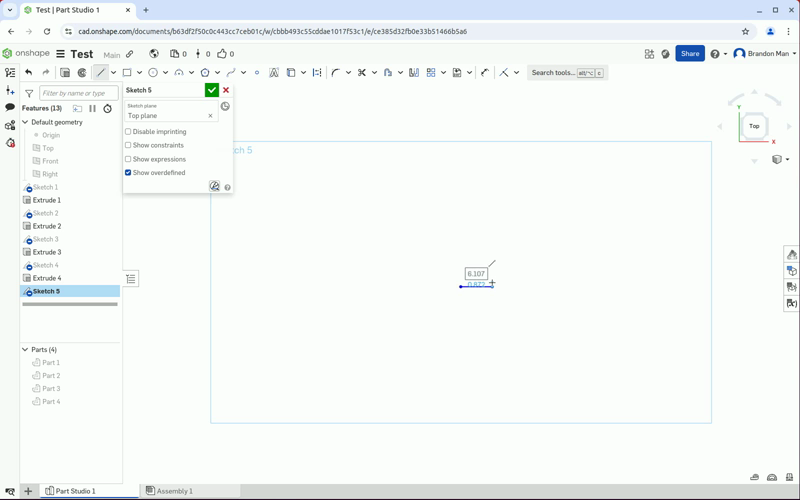
scroll(6)
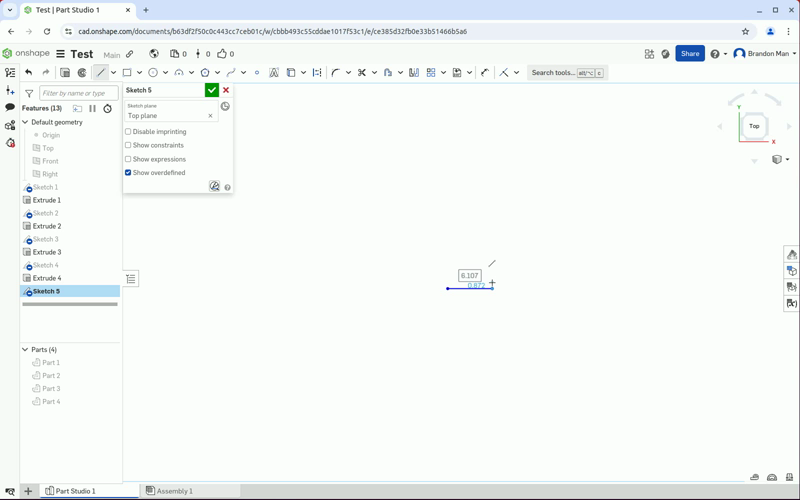
scroll(6)
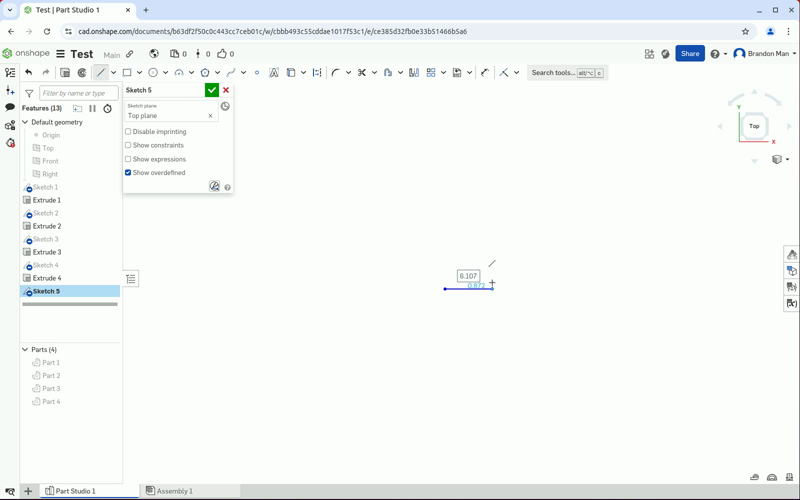
scroll(6)
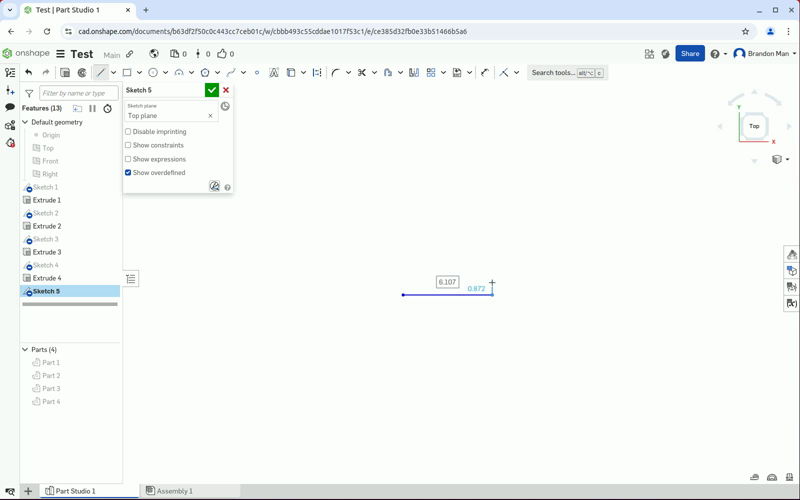
scroll(6)
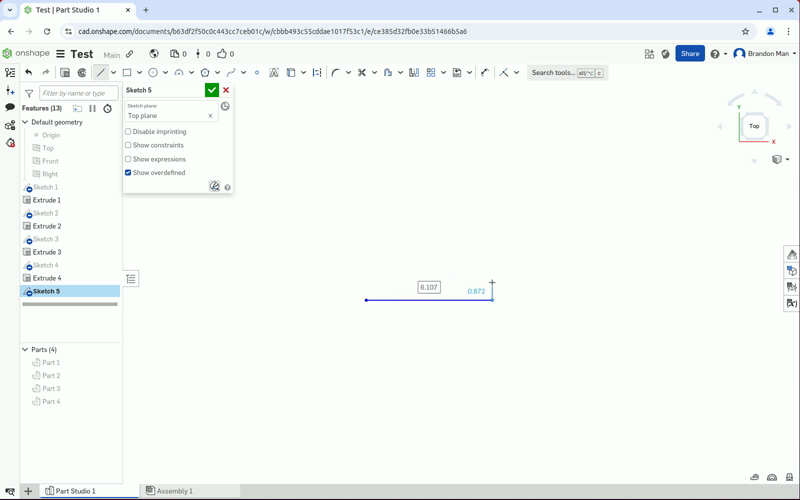
scroll(6)
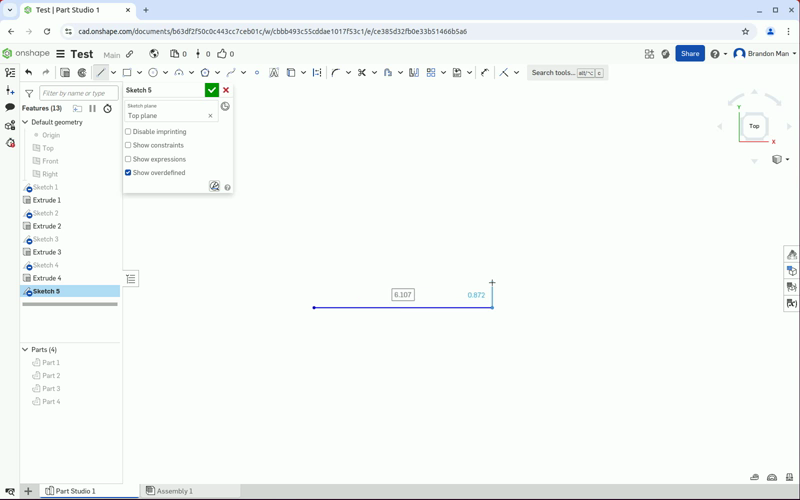
scroll(6)
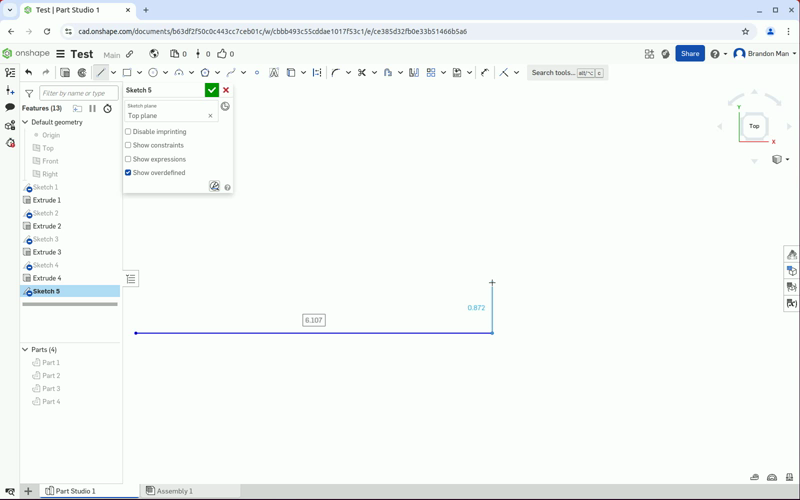
click(492, 282)
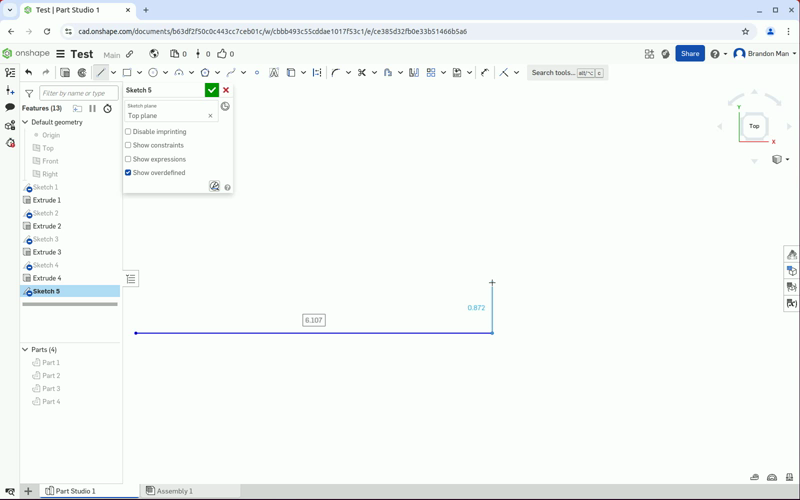
scroll(-6)
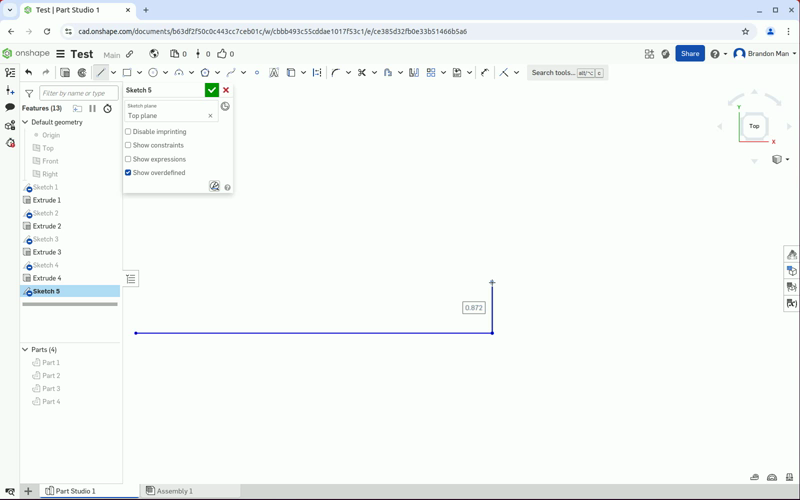
scroll(-6)
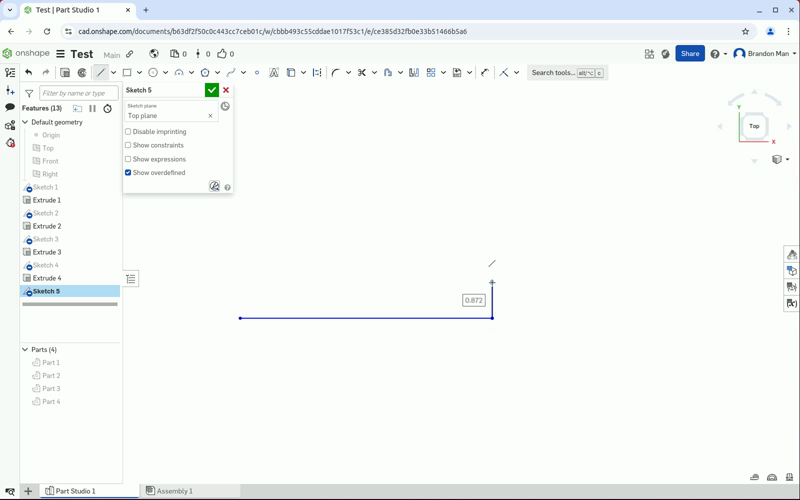
scroll(-6)
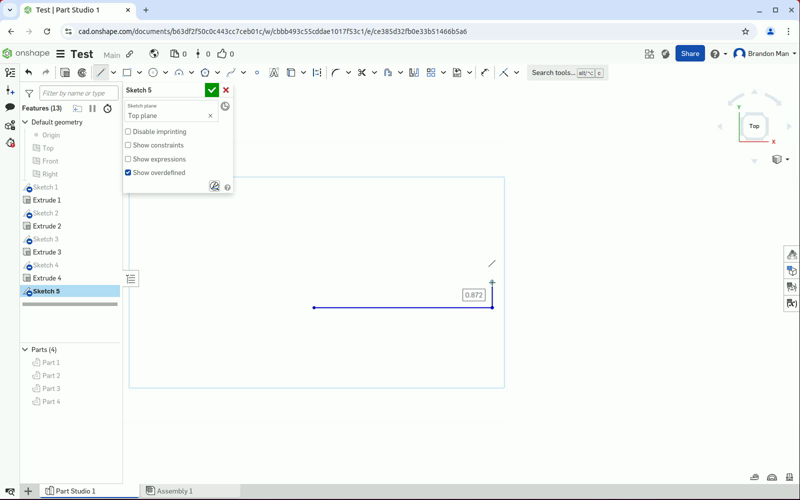
scroll(-6)
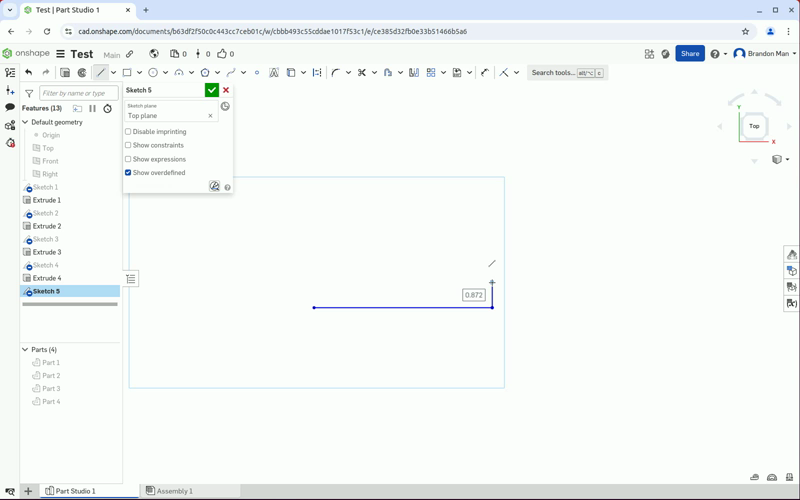
scroll(-6)
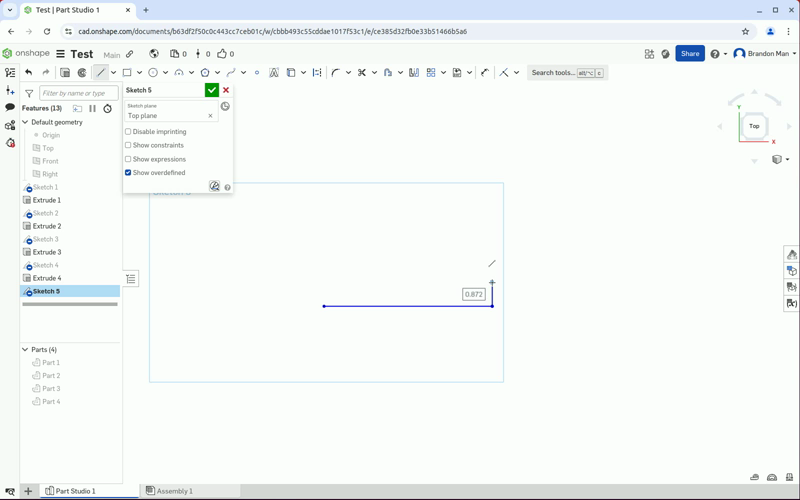
scroll(-6)
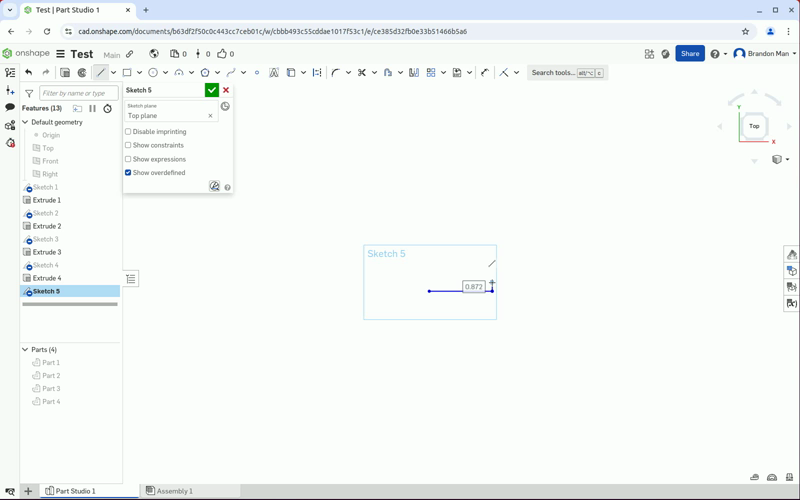
scroll(-6)
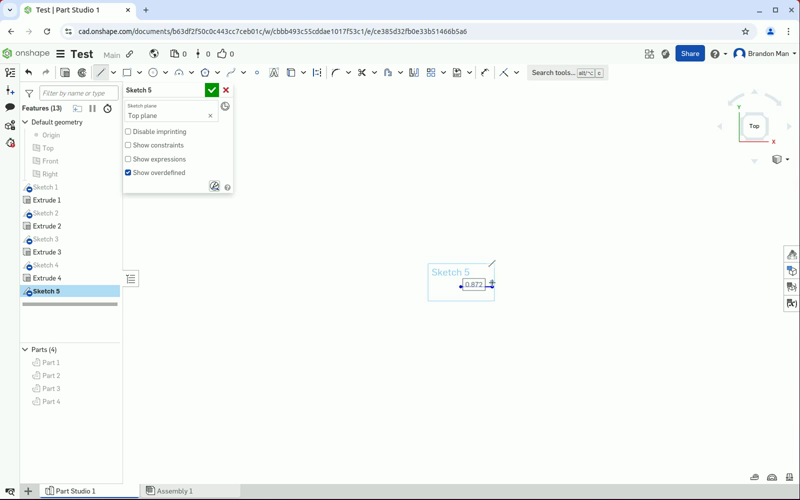
key_up(shift)
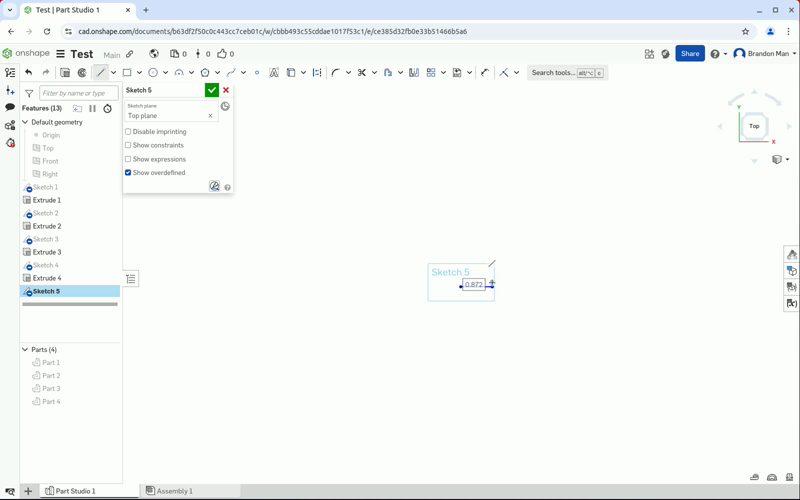
key_down(shift)
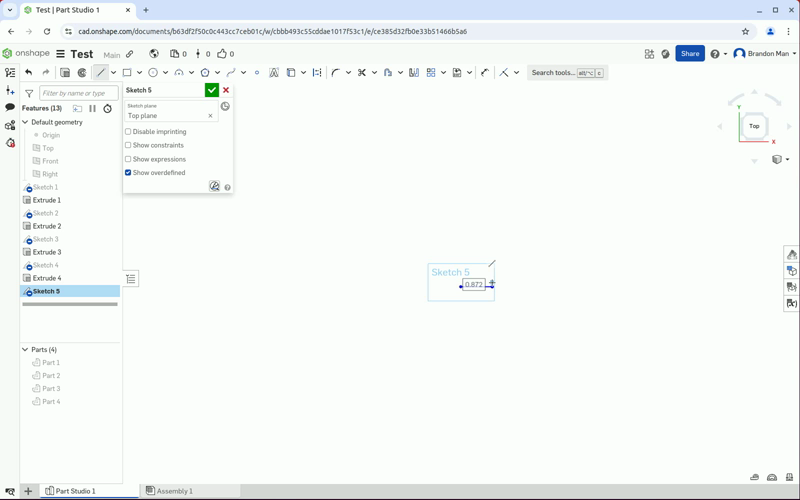
mouse_move(522, 282)
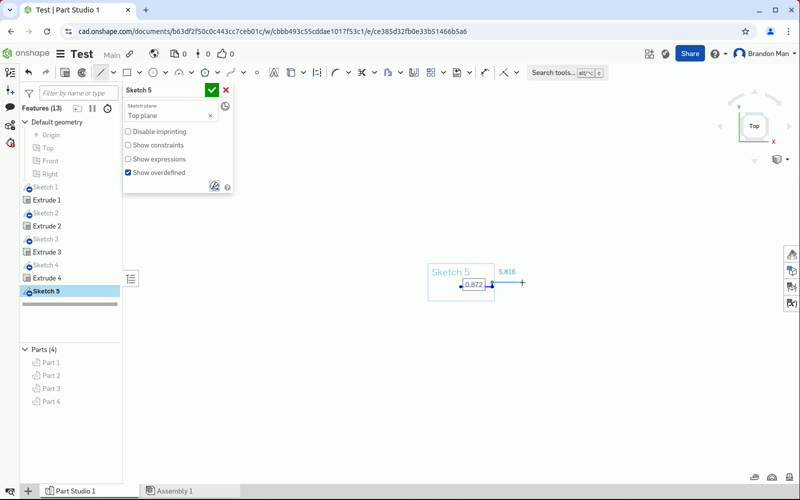
mouse_move(460, 282)
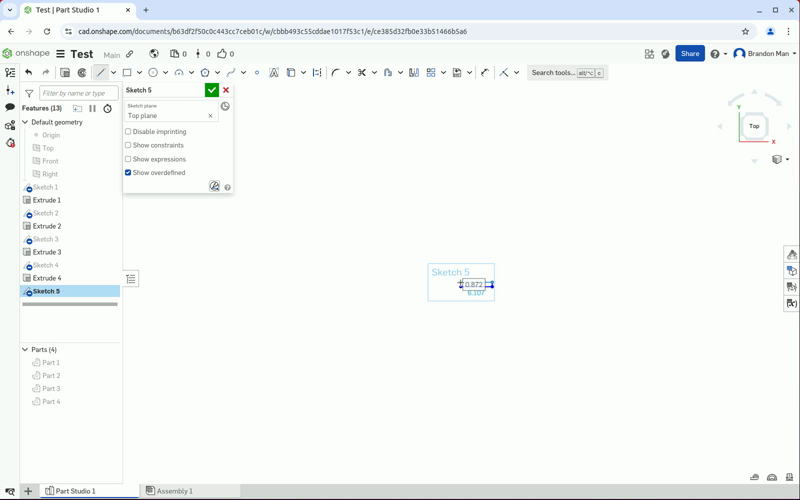
scroll(6)
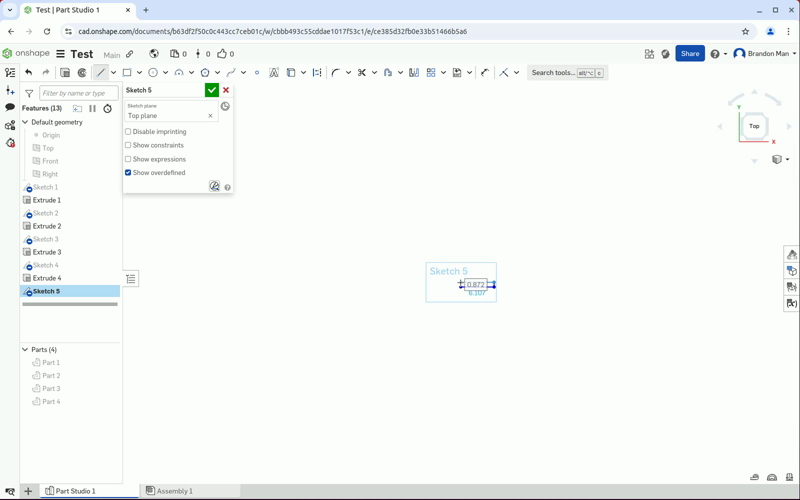
scroll(6)
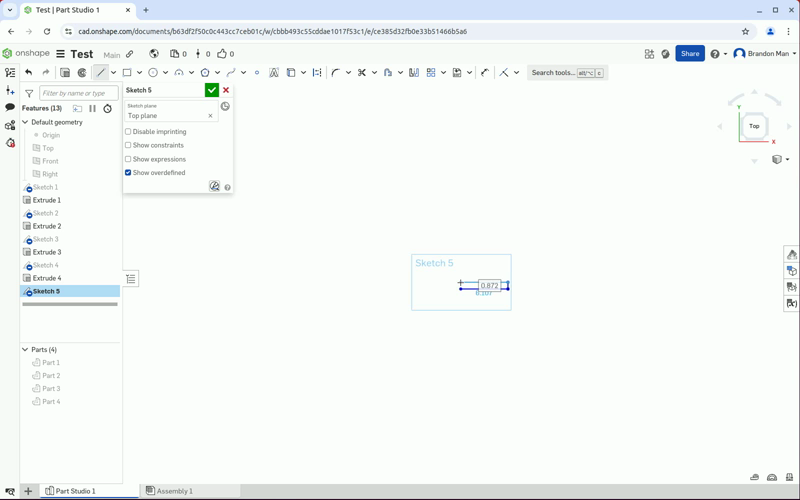
scroll(6)
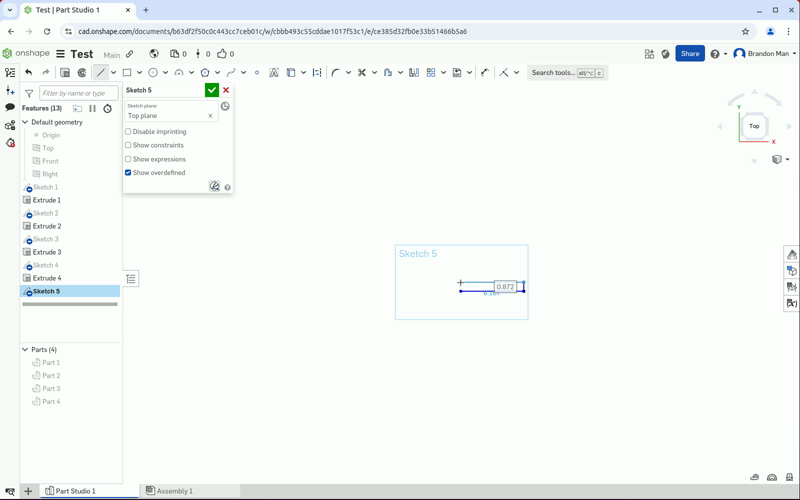
scroll(6)
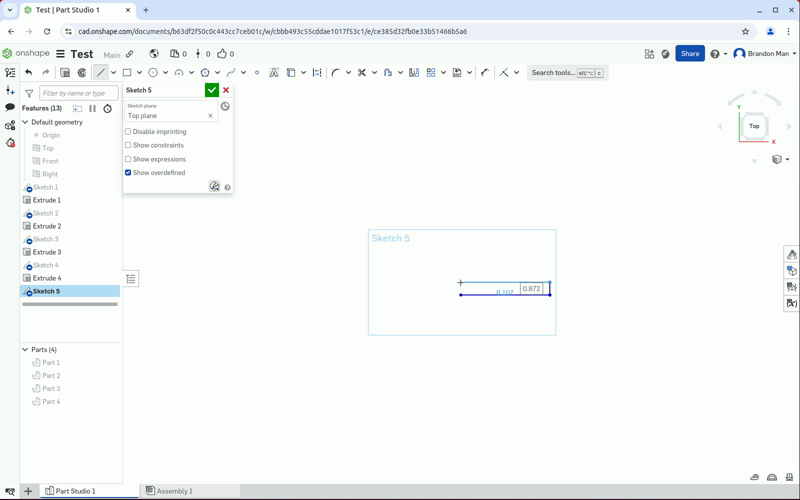
scroll(6)
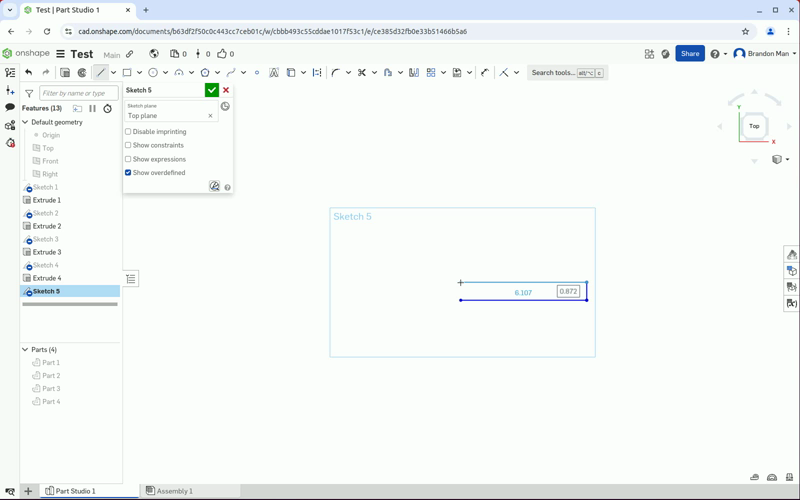
scroll(6)
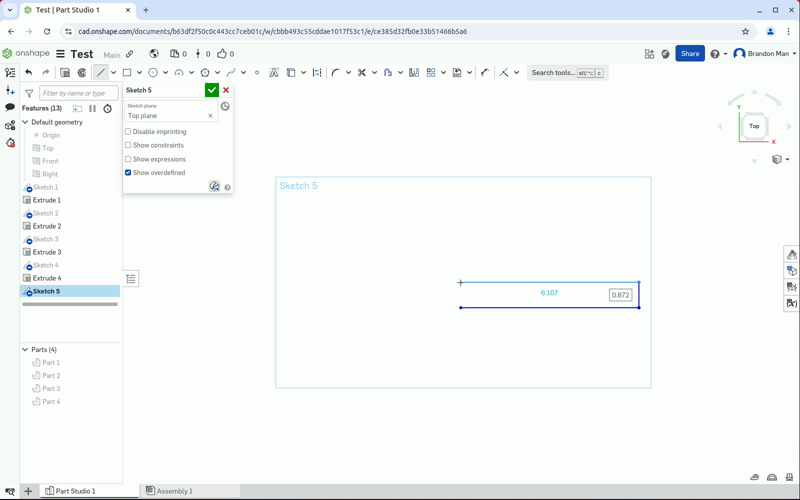
scroll(6)
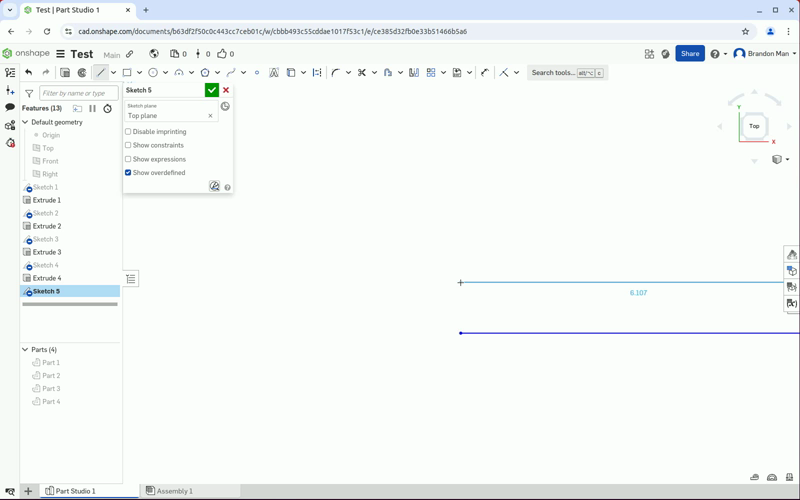
click(460, 282)
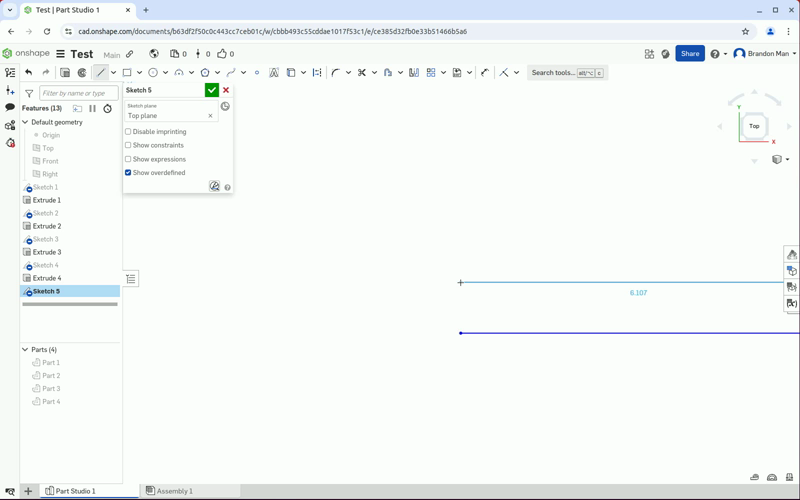
scroll(-6)
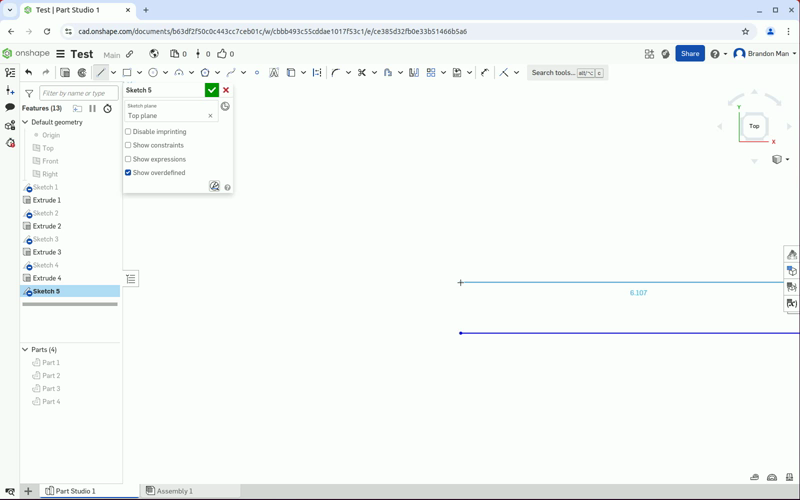
scroll(-6)
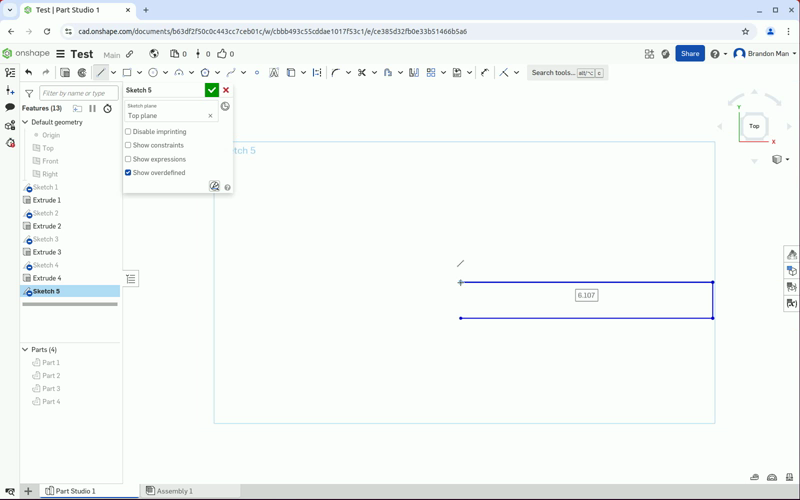
scroll(-6)
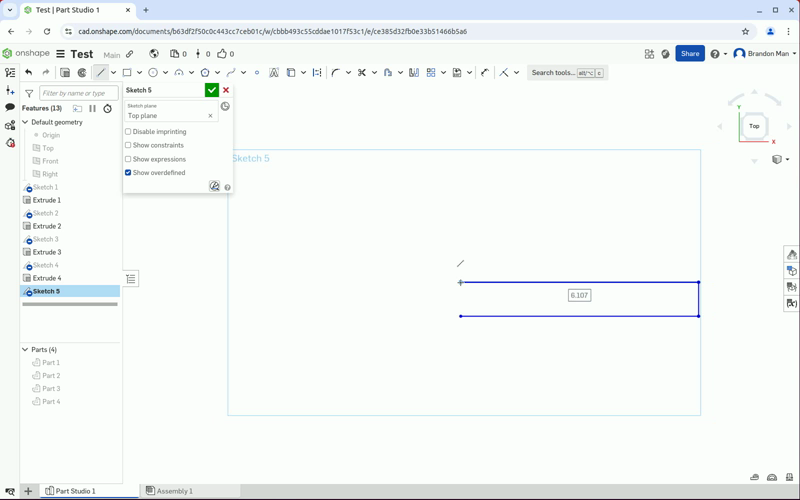
scroll(-6)
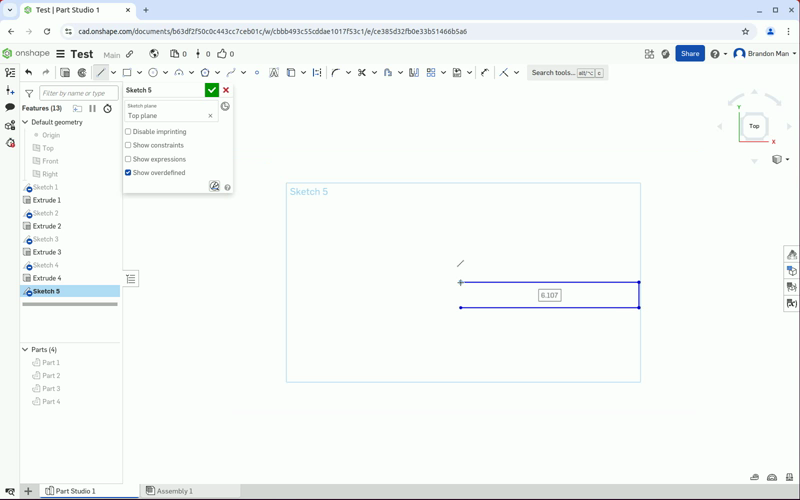
scroll(-6)
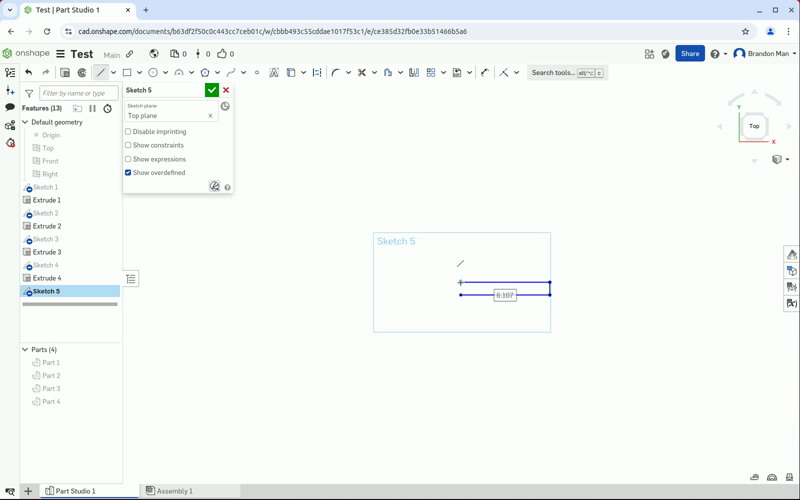
scroll(-6)
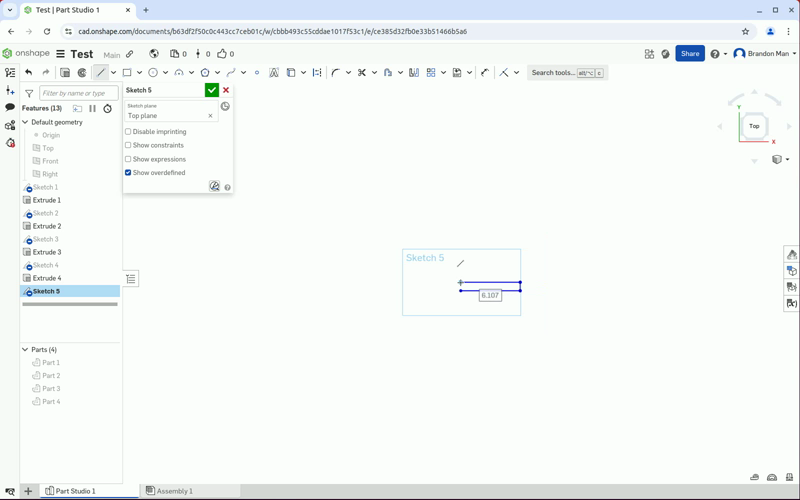
scroll(-6)
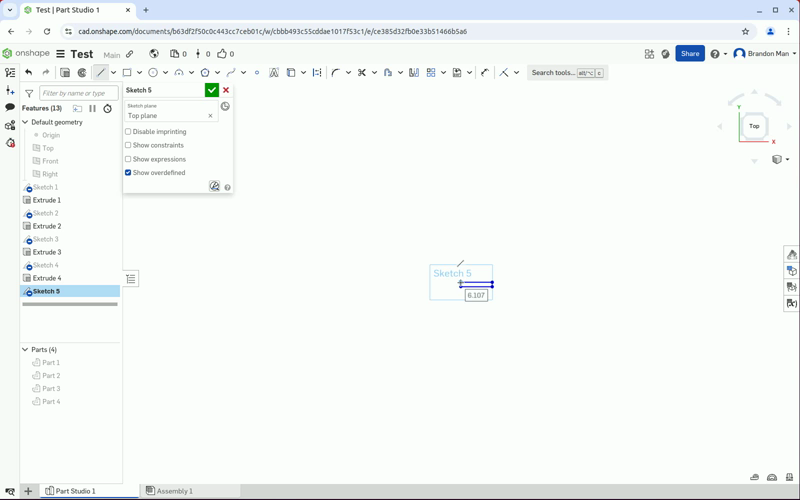
key_up(shift)
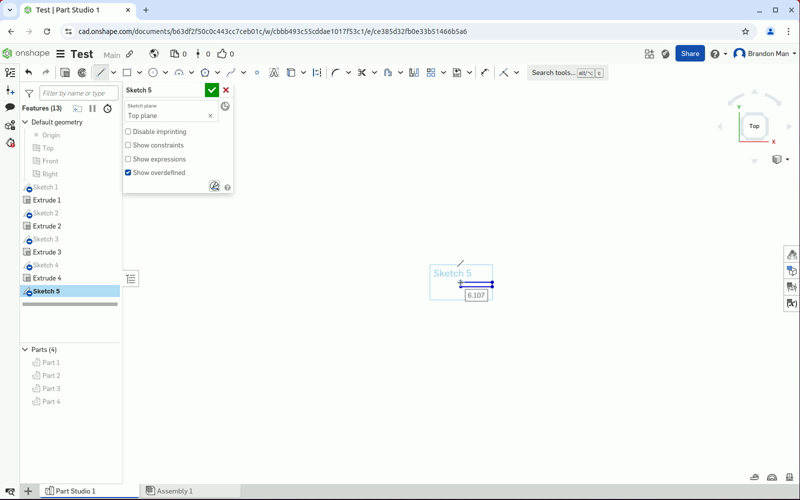
mouse_move(490, 282)
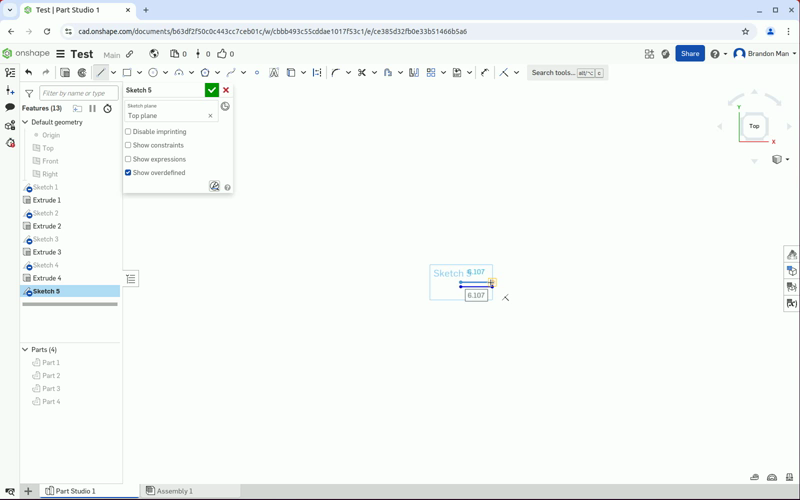
key_down(shift)
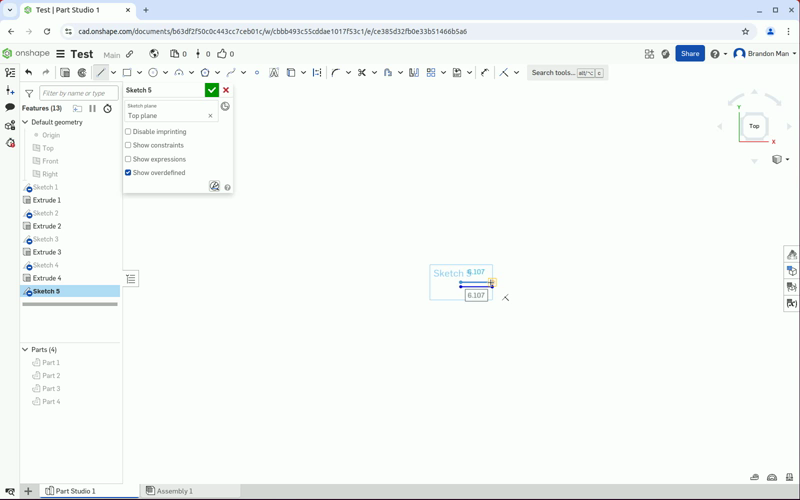
mouse_move(460, 286)
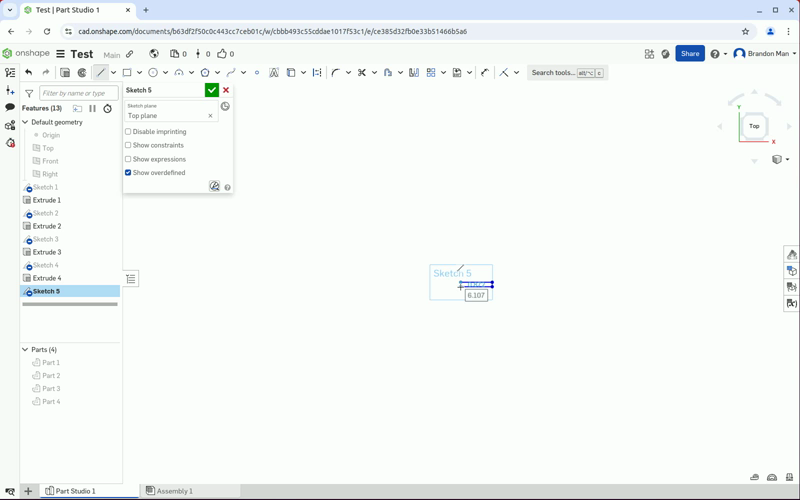
scroll(6)
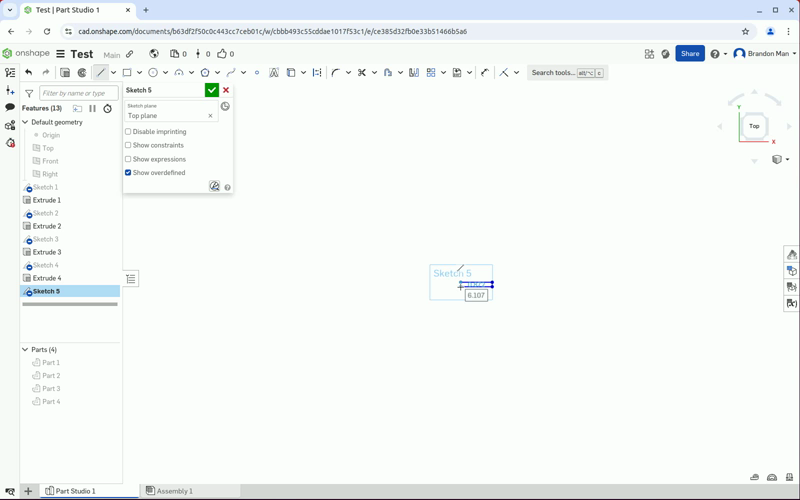
scroll(6)
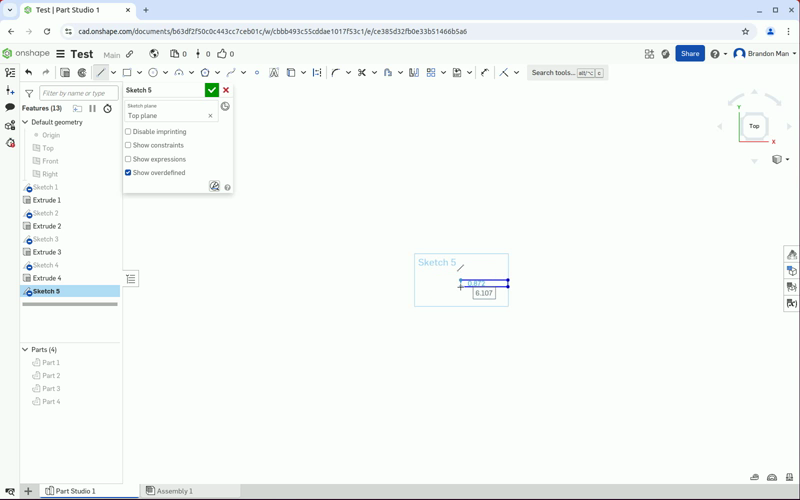
scroll(6)
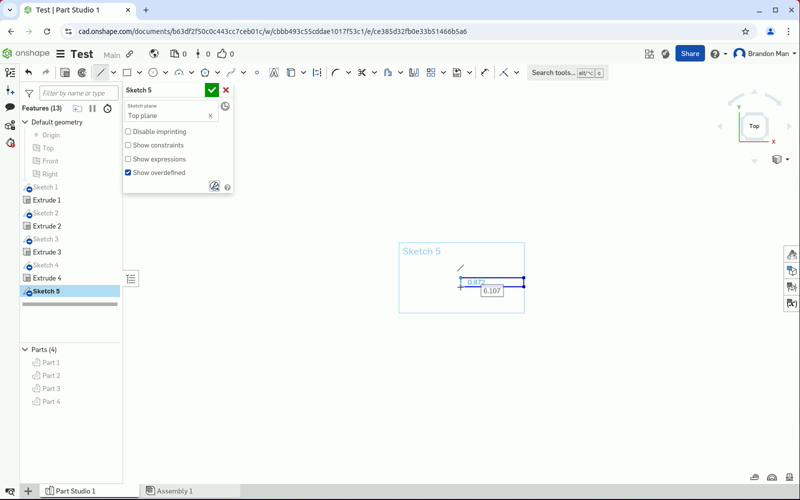
scroll(6)
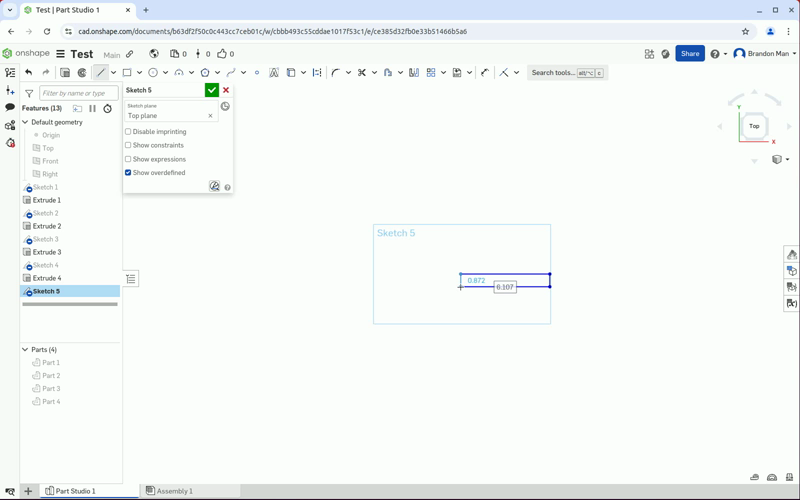
scroll(6)
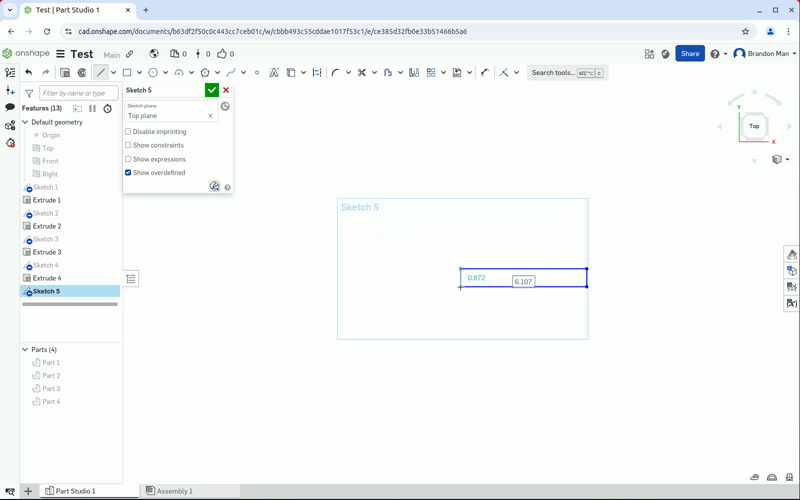
scroll(6)
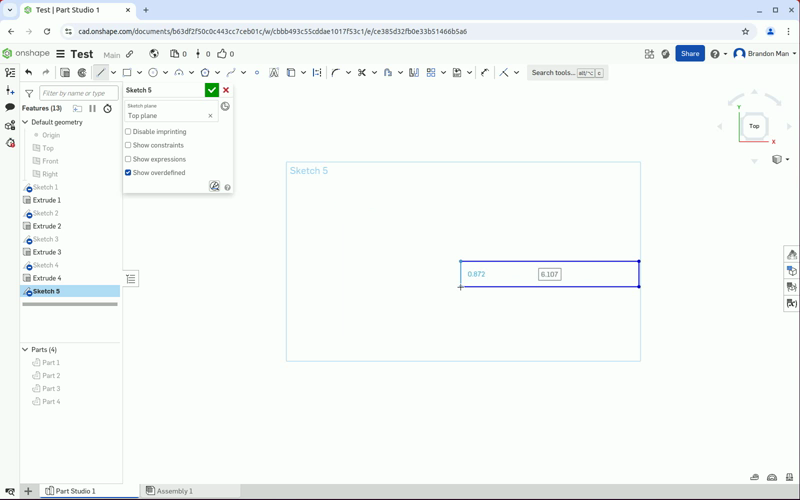
scroll(6)
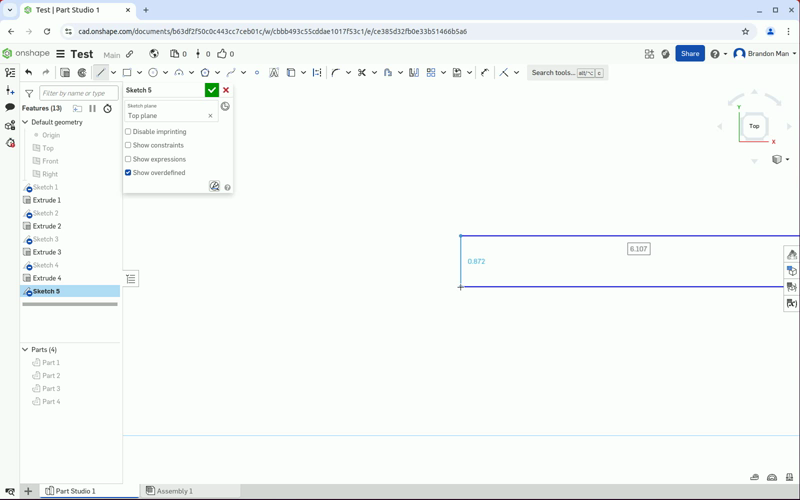
key_up(shift)
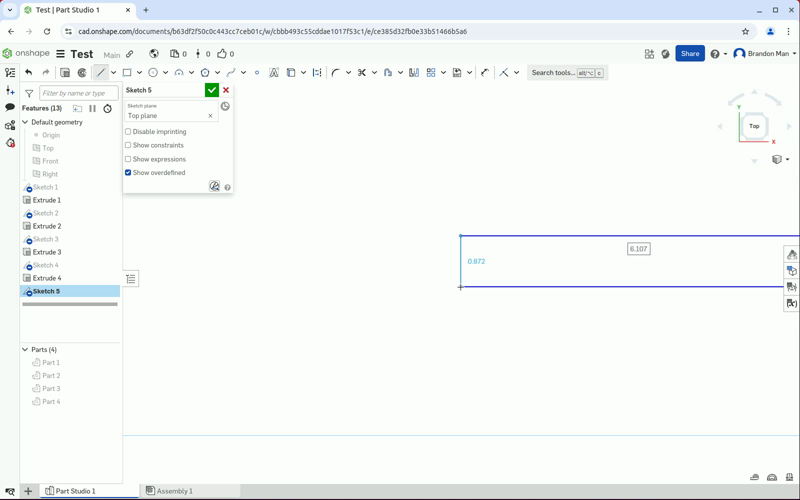
click(460, 286)
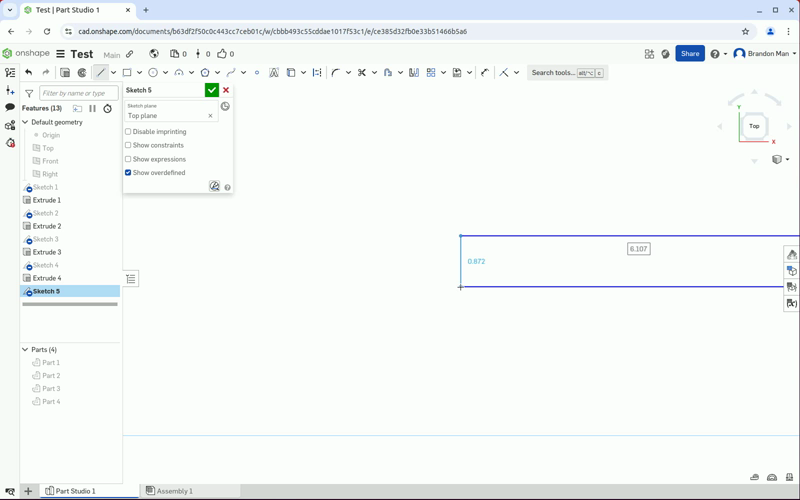
scroll(-6)
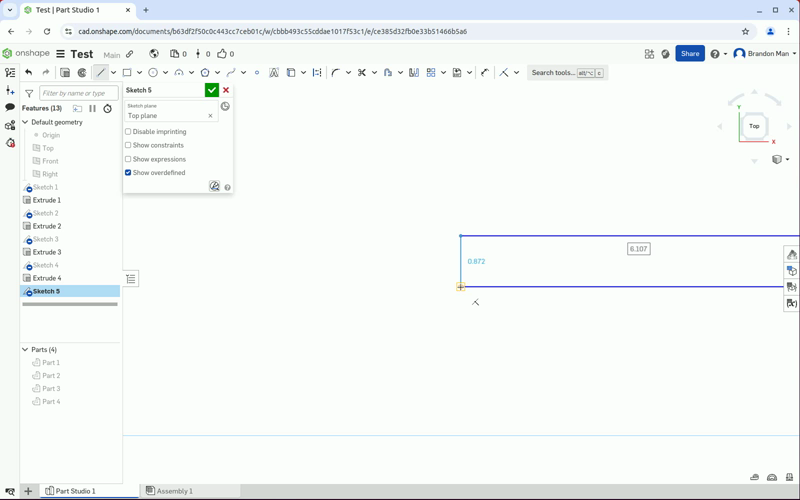
scroll(-6)
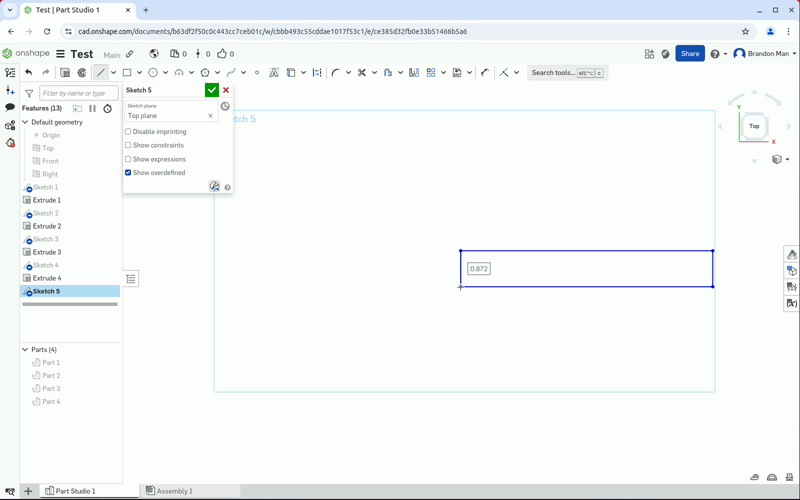
scroll(-6)
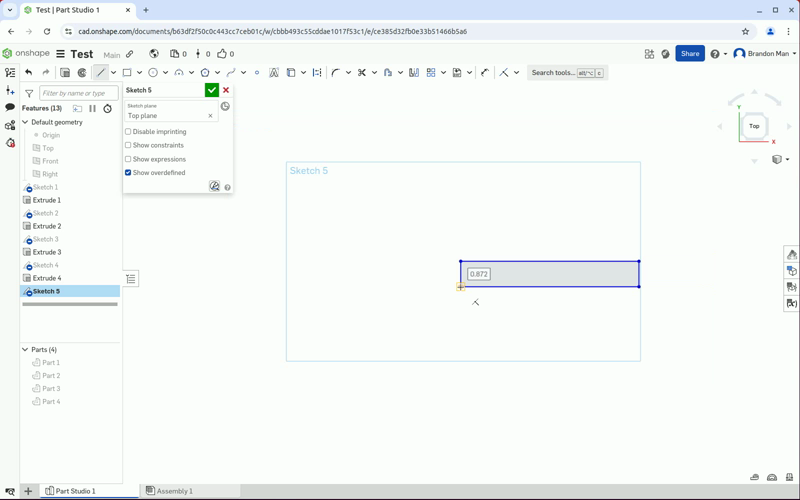
scroll(-6)
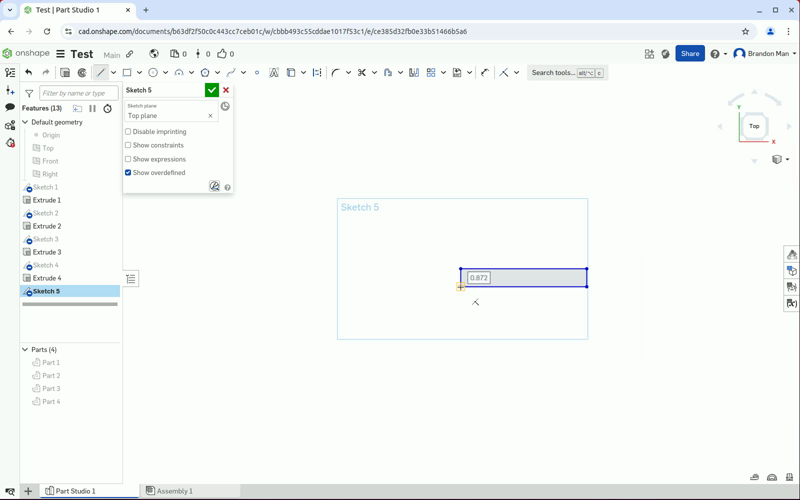
scroll(-6)
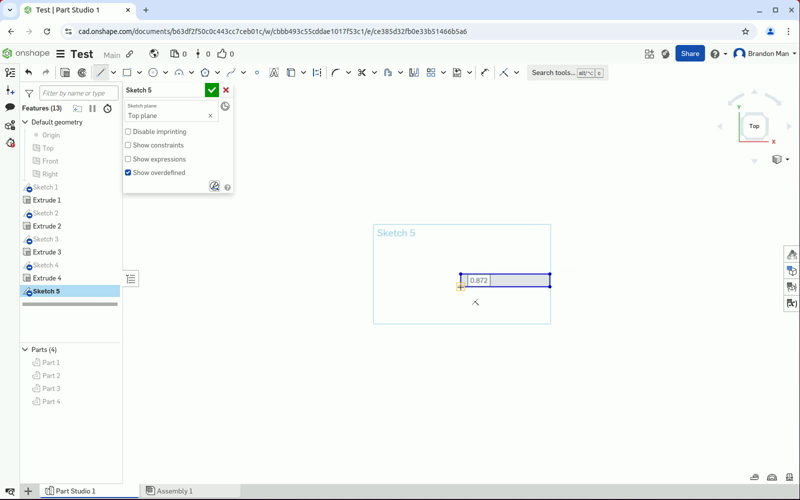
scroll(-6)
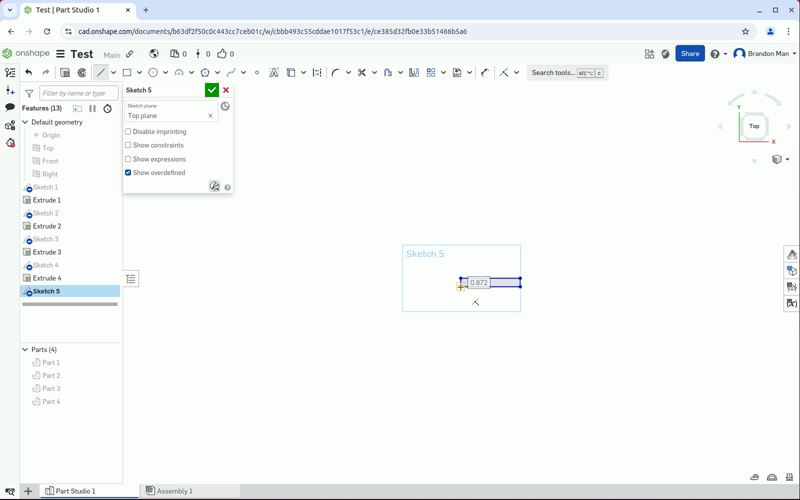
scroll(-6)
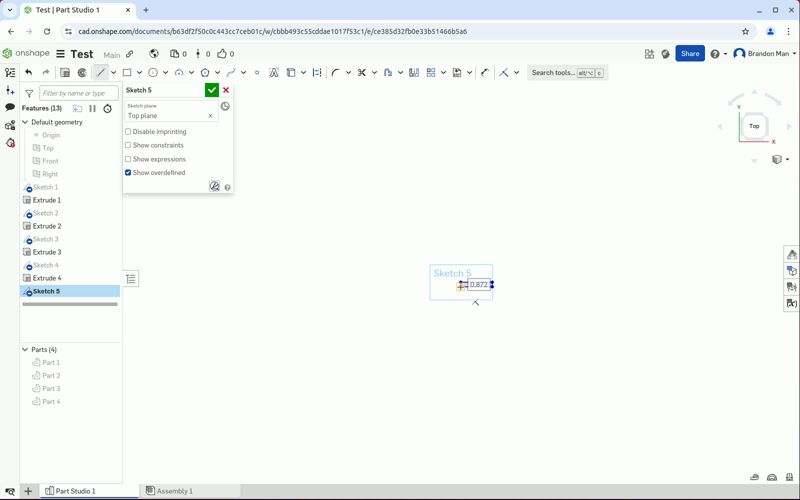
key(esc)
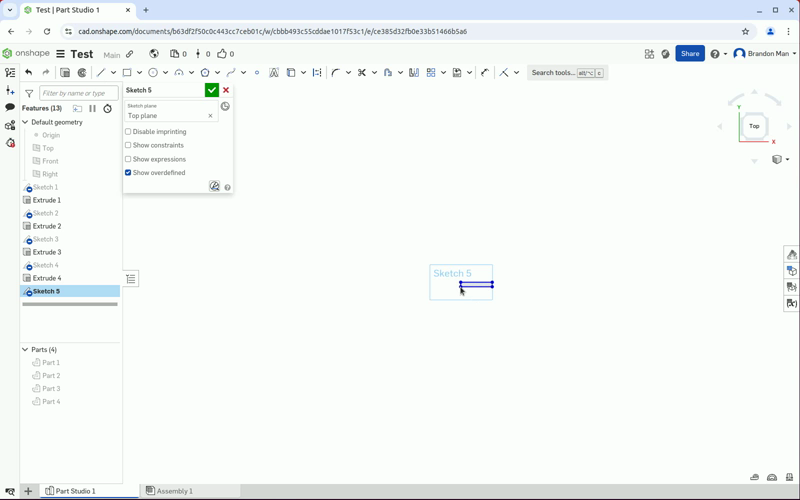
mouse_move(476, 282)
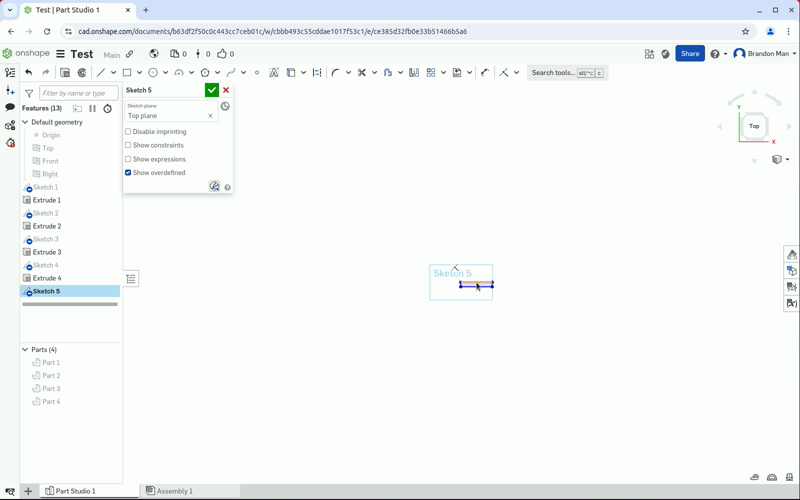
scroll(6)
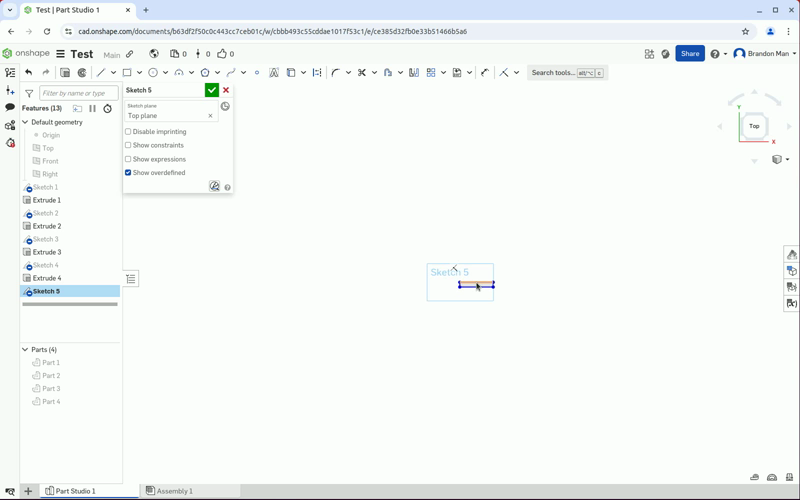
scroll(6)
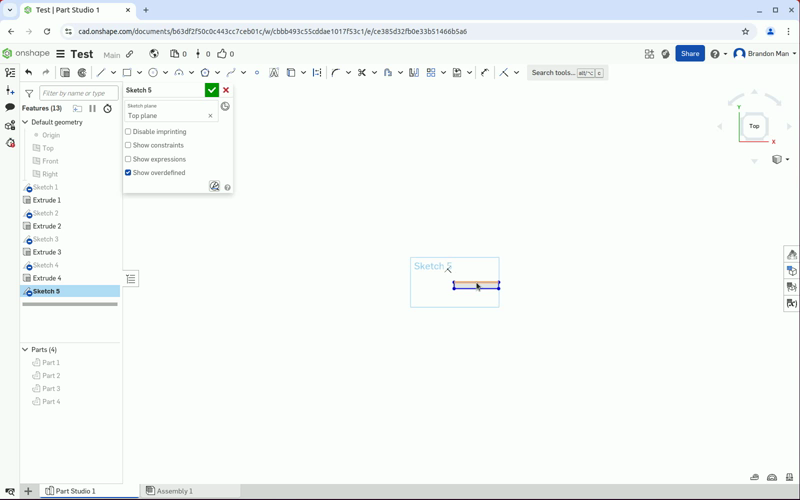
scroll(6)
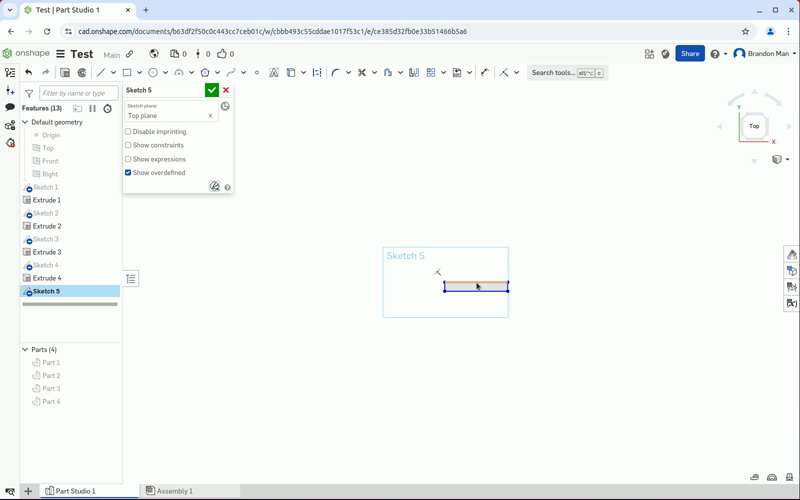
scroll(6)
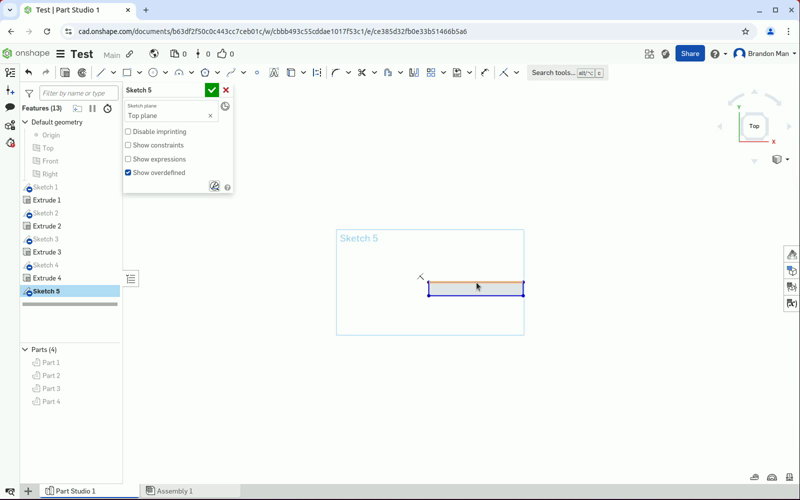
scroll(6)
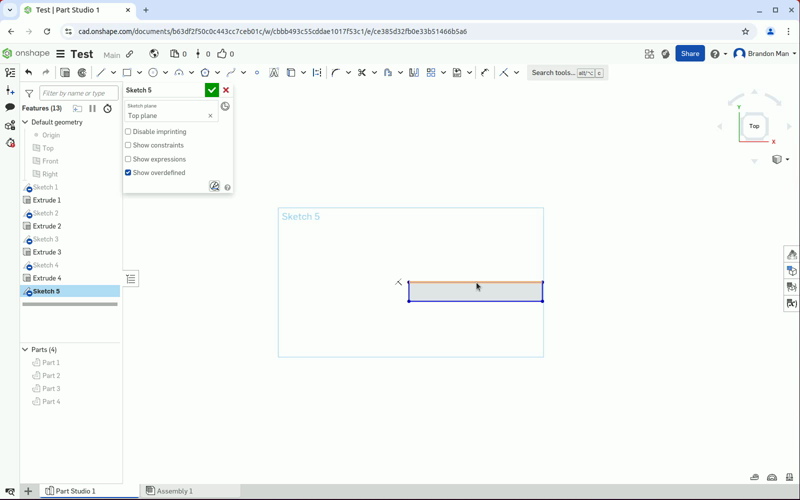
scroll(6)
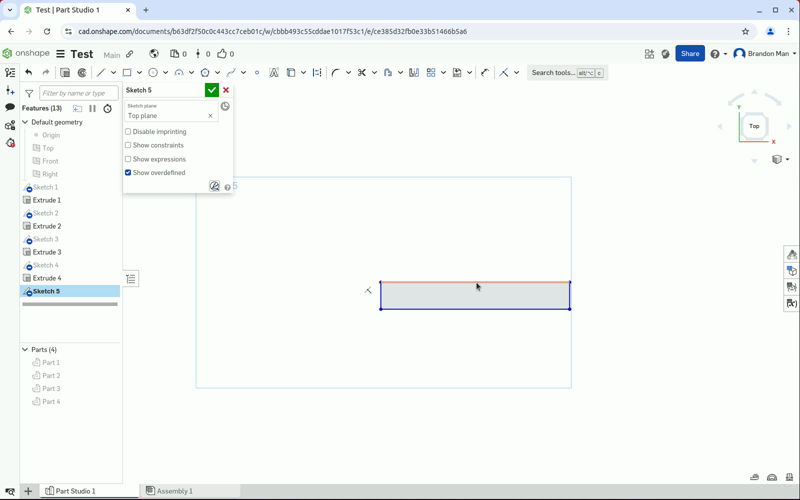
scroll(6)
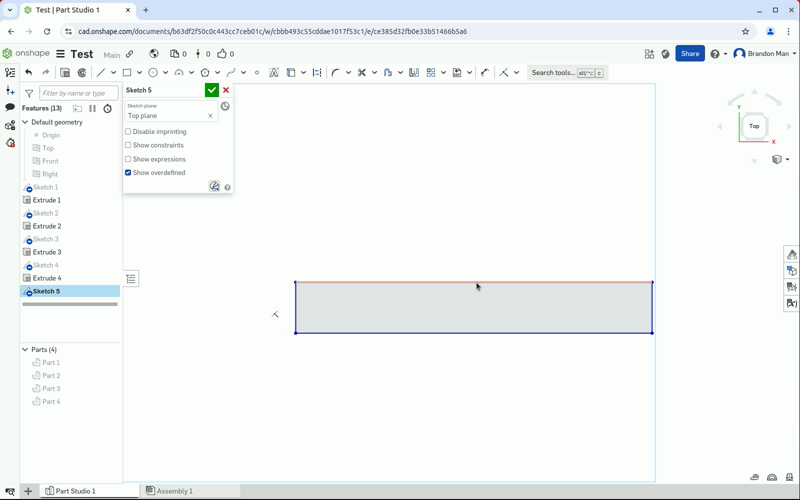
click(476, 282)
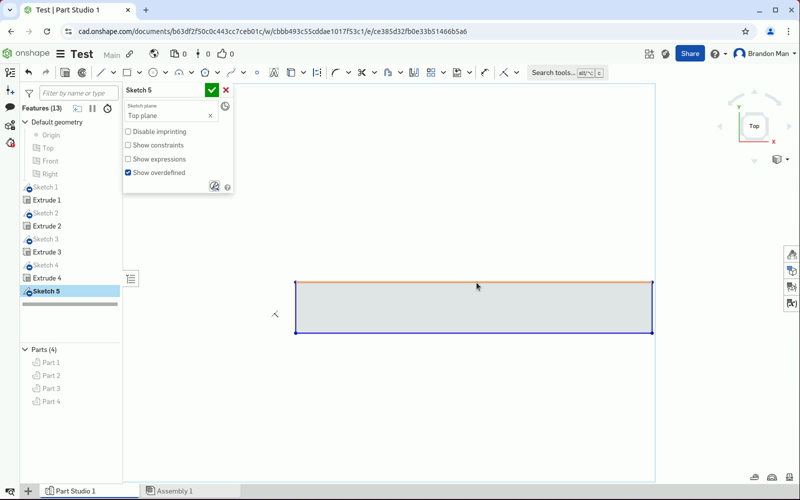
scroll(-6)
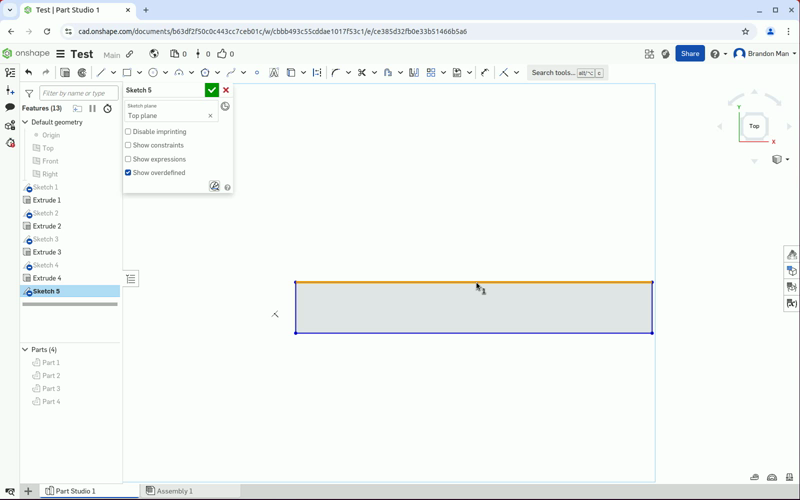
scroll(-6)
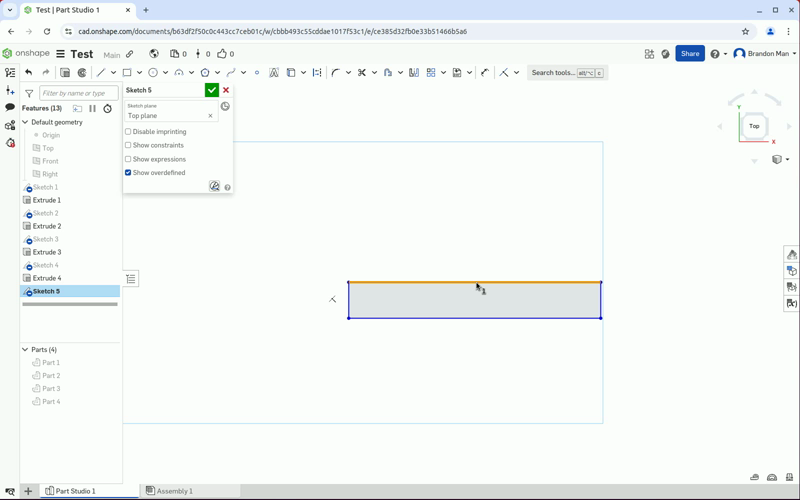
scroll(-6)
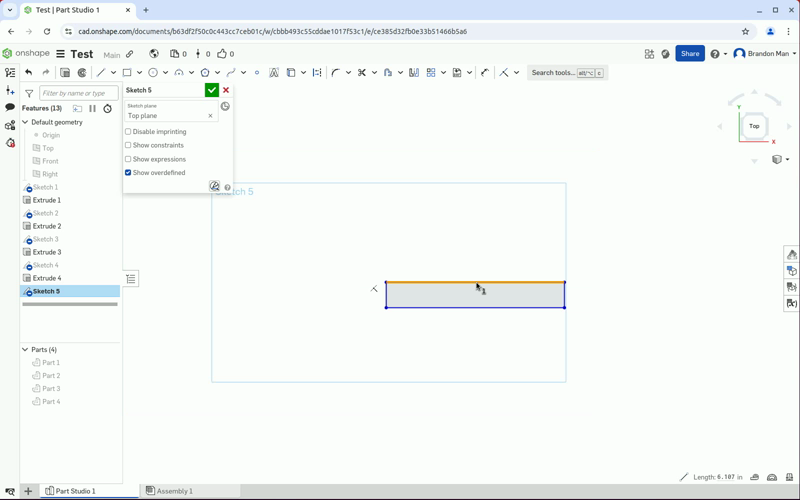
scroll(-6)
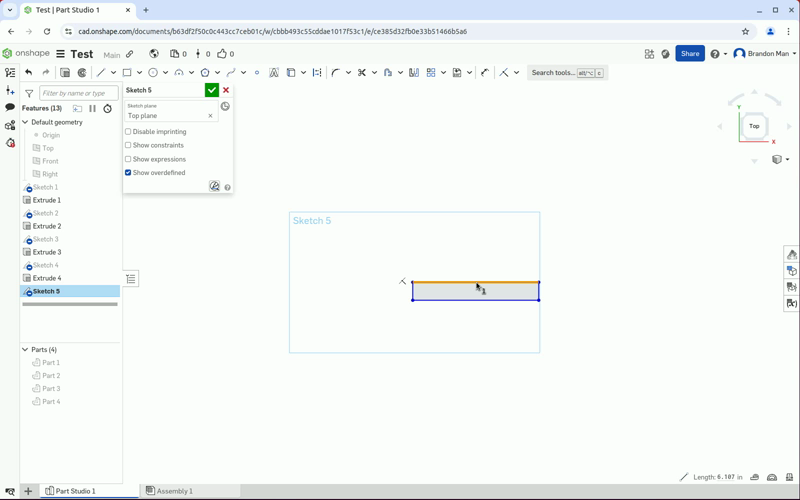
scroll(-6)
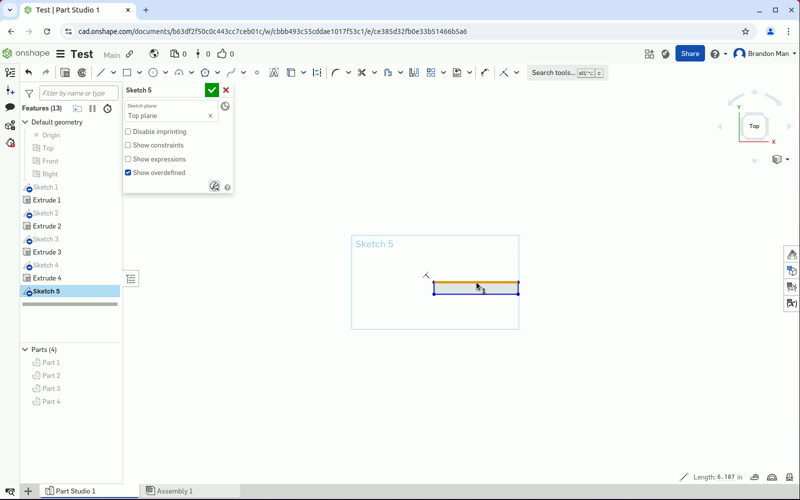
scroll(-6)
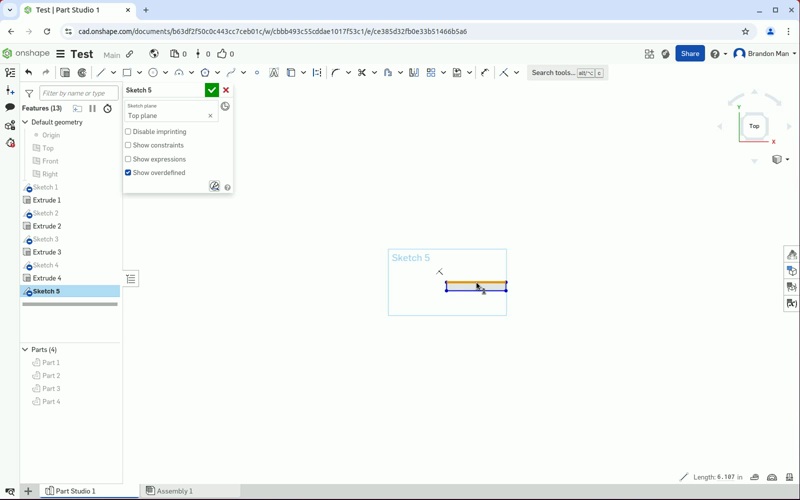
scroll(-6)
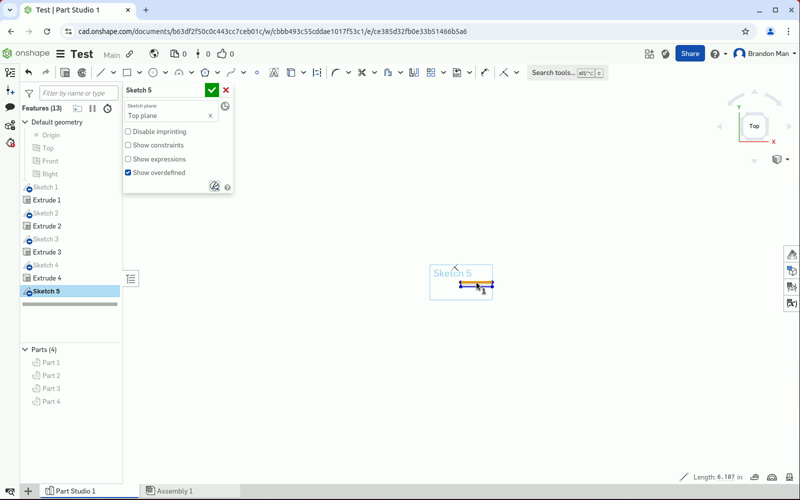
mouse_move(73, 352)
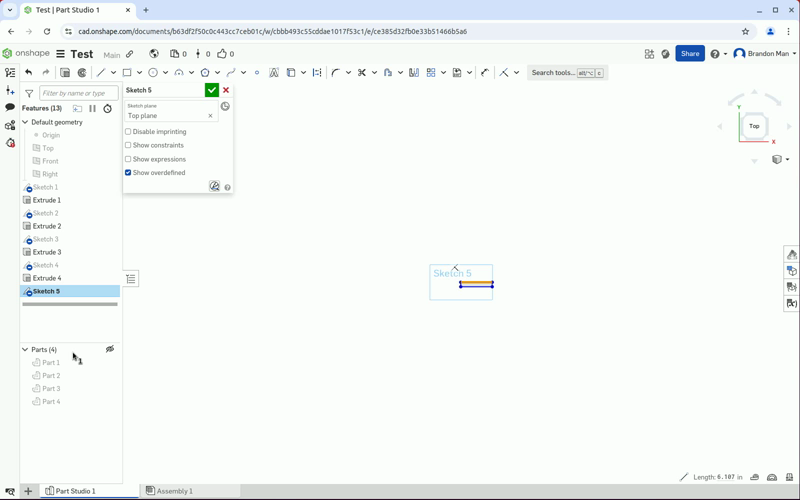
key(shift+y)
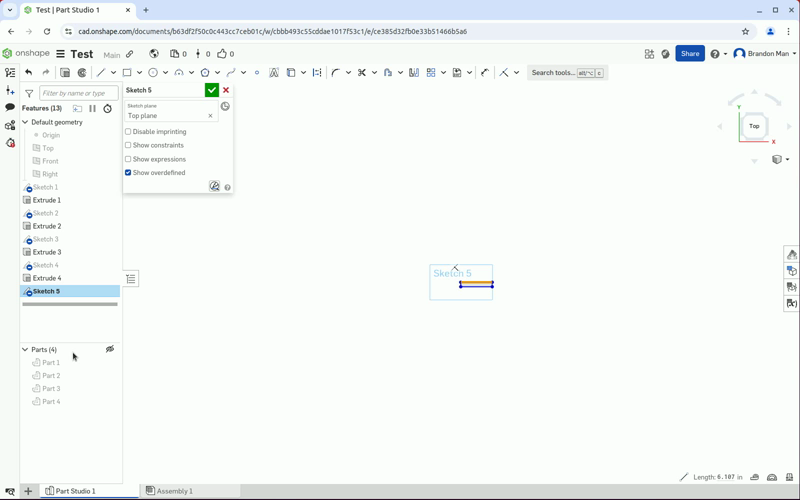
key(shift+e)
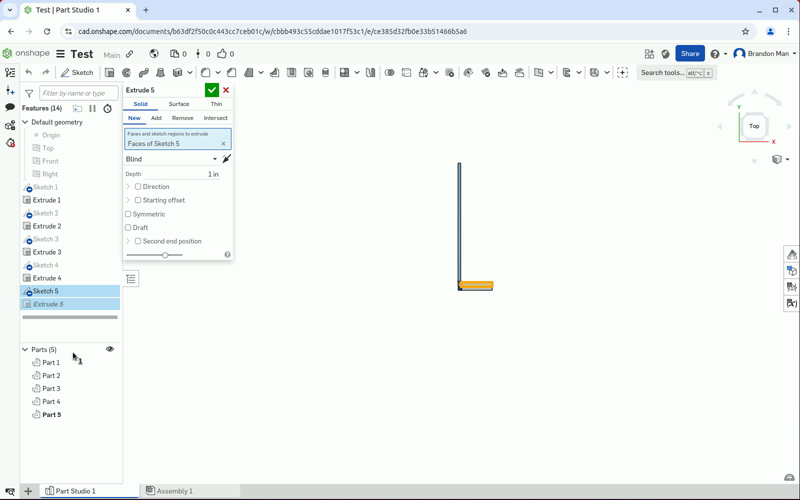
mouse_move(143, 106)
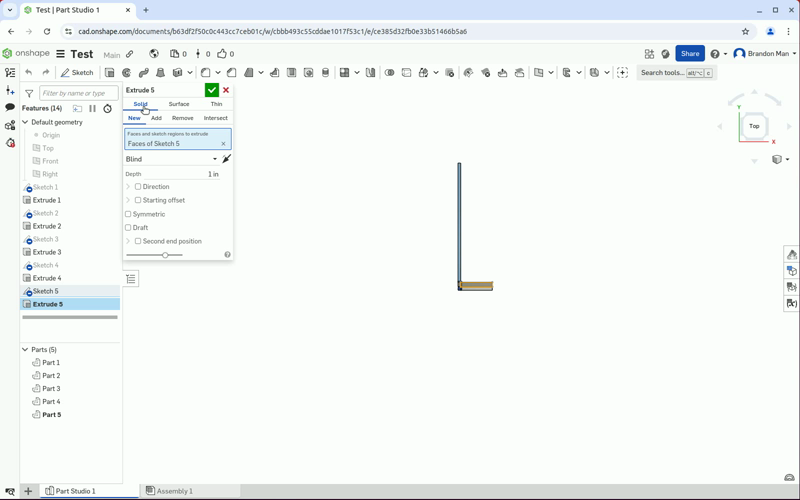
click(143, 106)
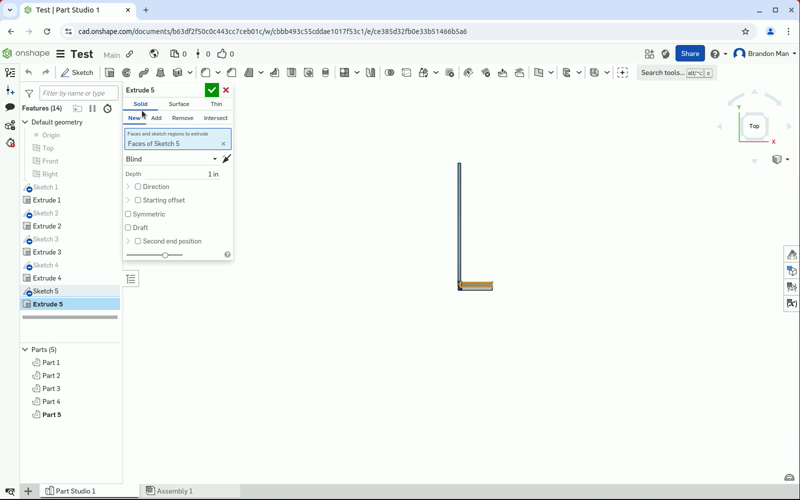
mouse_move(137, 120)
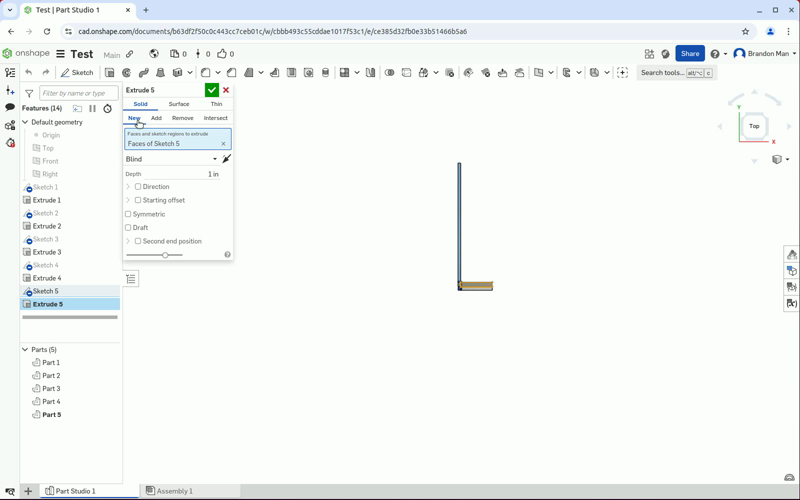
click(137, 120)
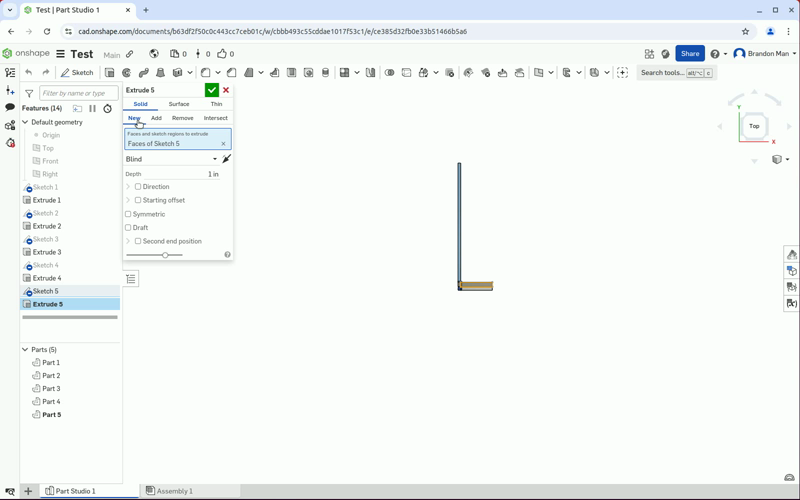
key(tab, 4)
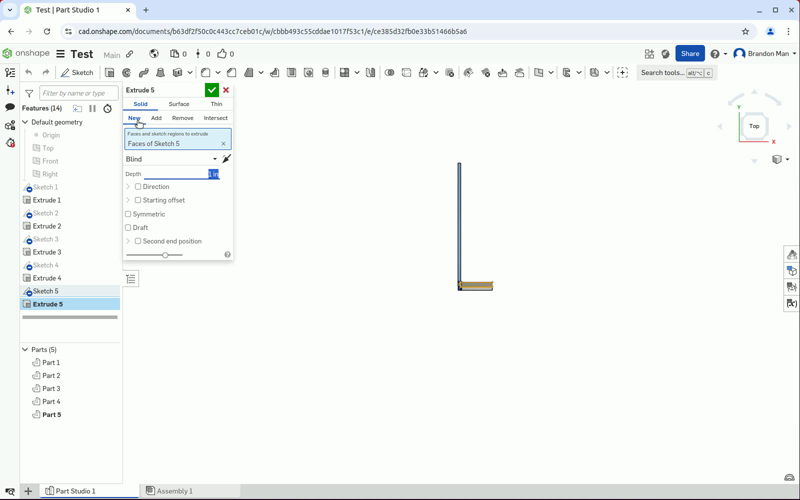
text(0.481)
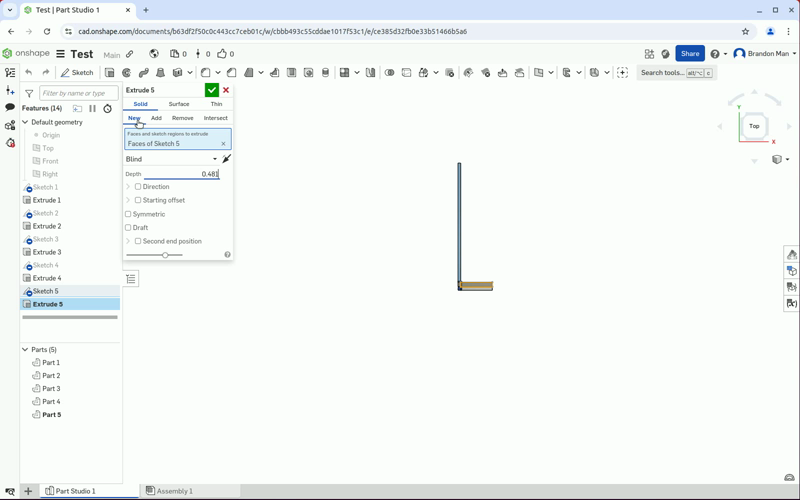
key(enter)
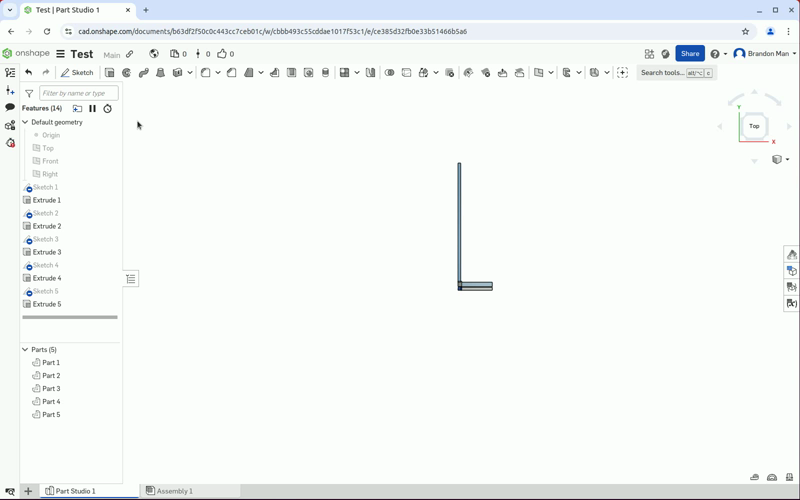
key(shift+h)
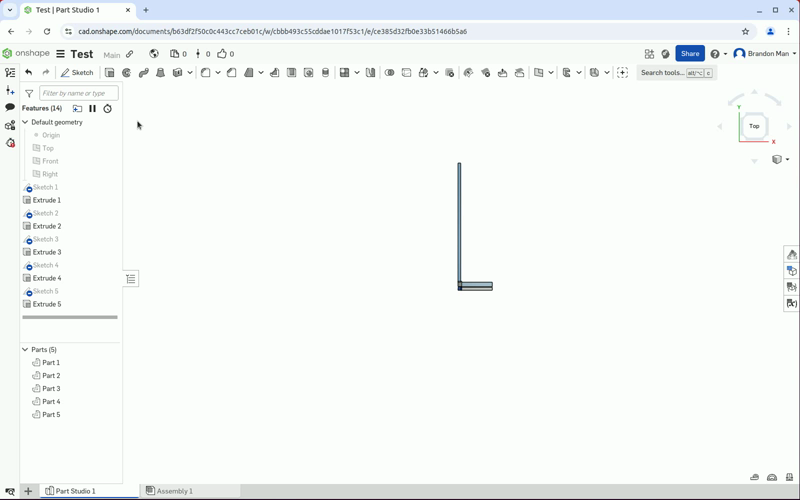
key(shift+h)
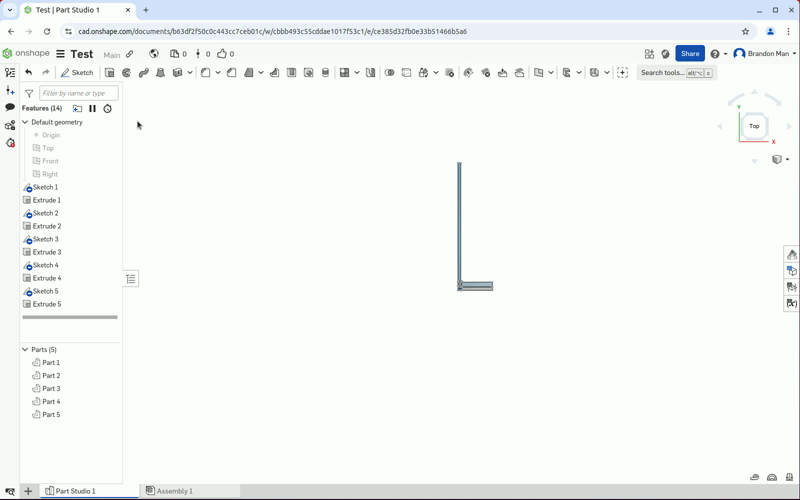
key(shift+7)
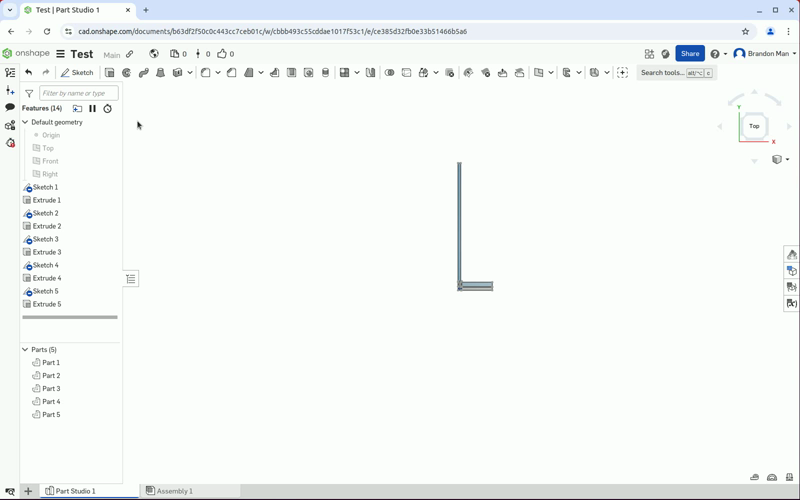
key(up, 3)
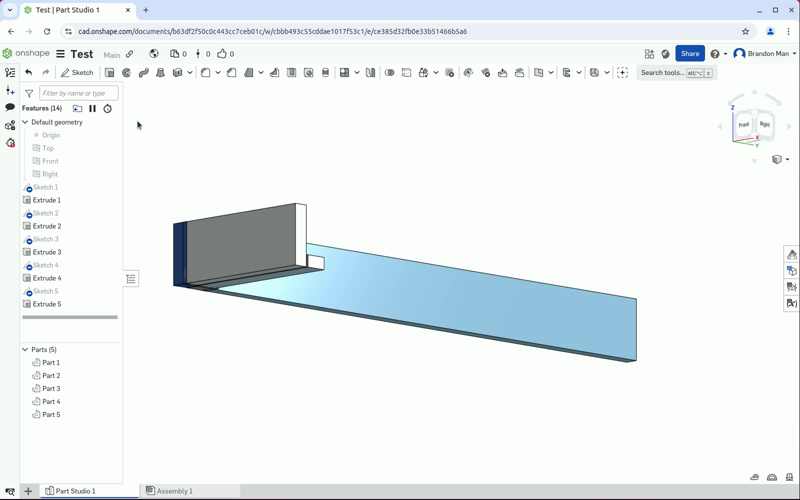
key(left, 3)
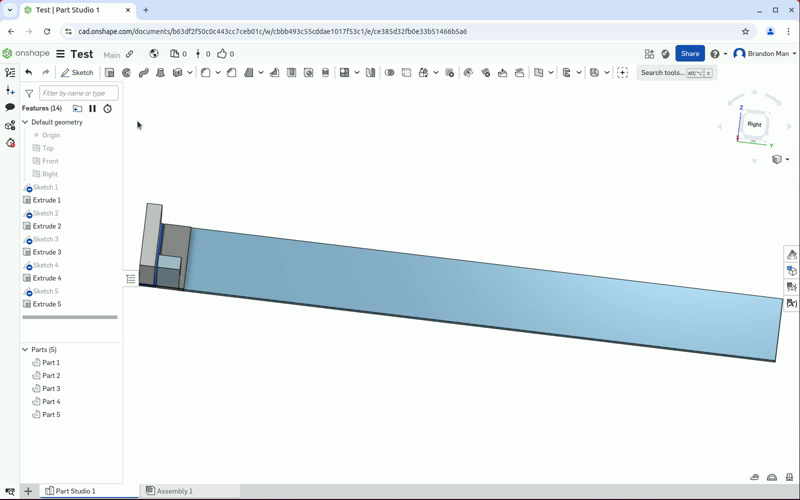
key(right, 3)
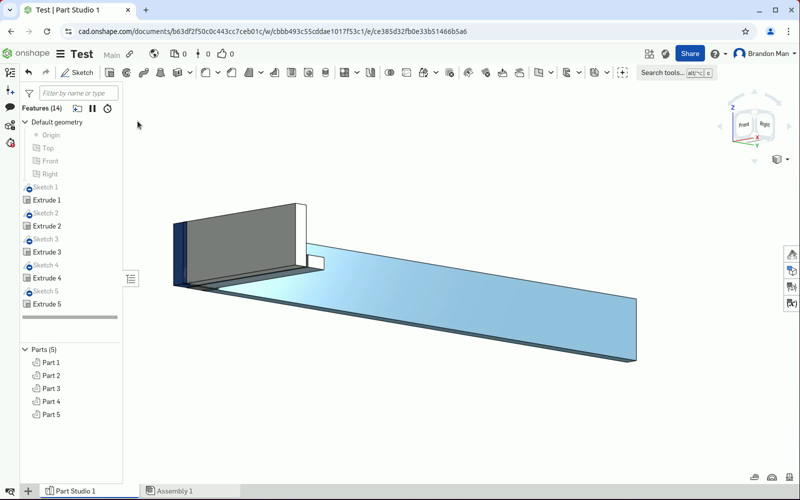
key(down, 3)
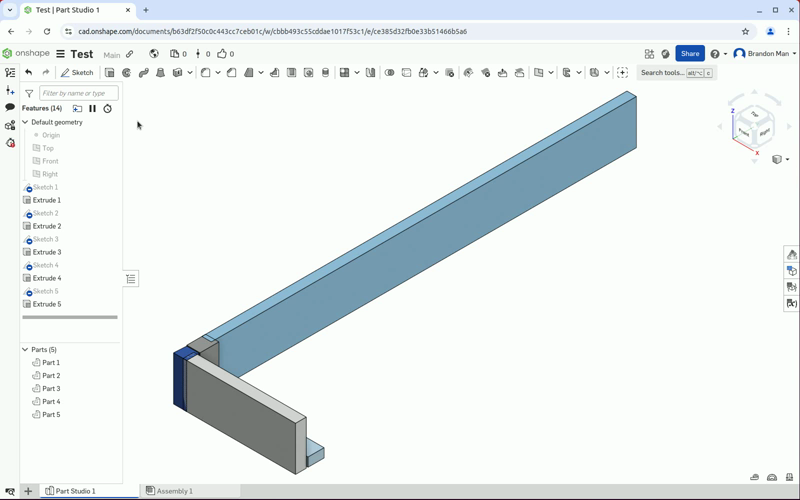
mouse_move(73, 189)
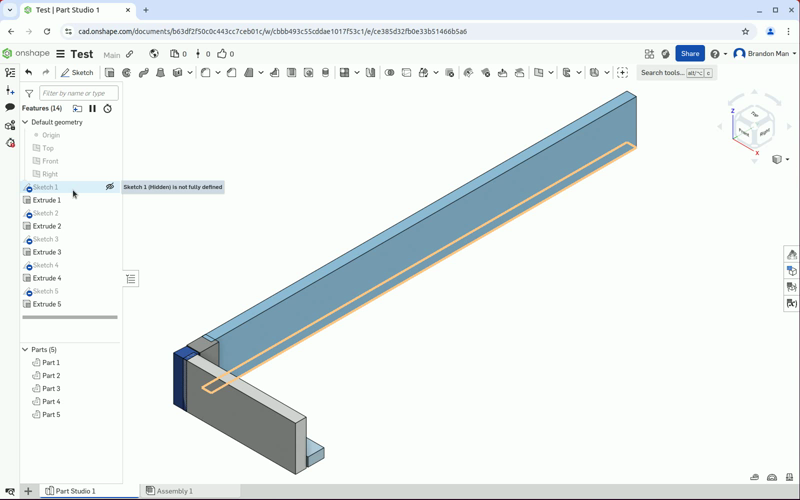
click(73, 189)